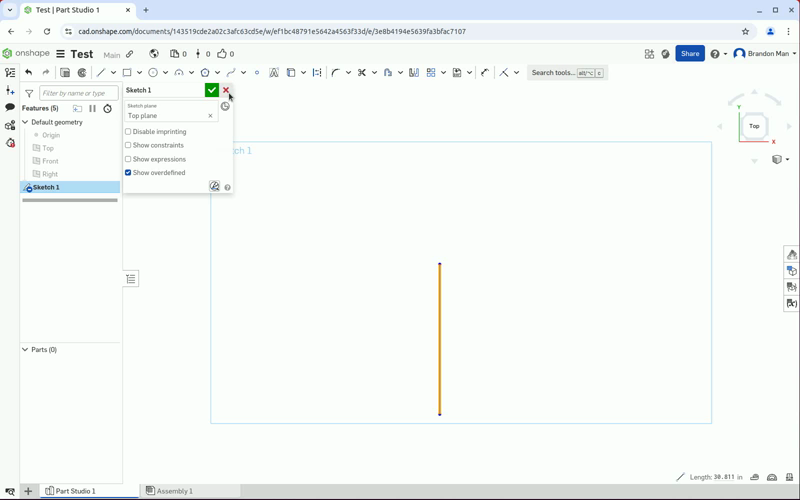
key(shift+h)
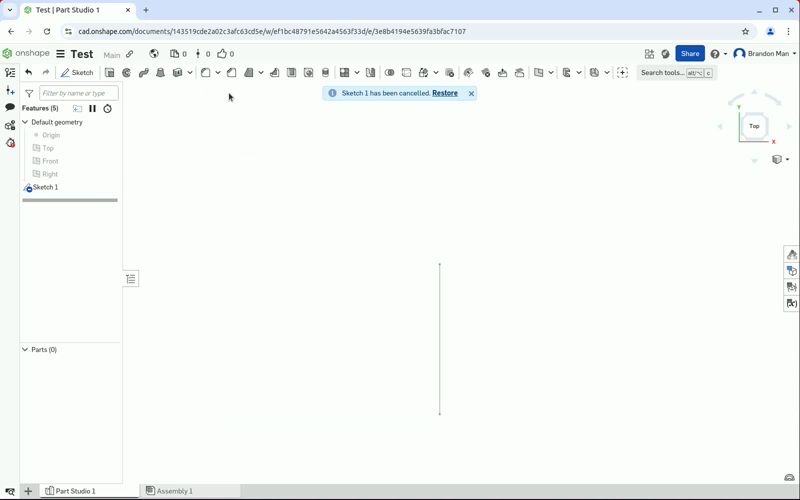
key(shift+s)
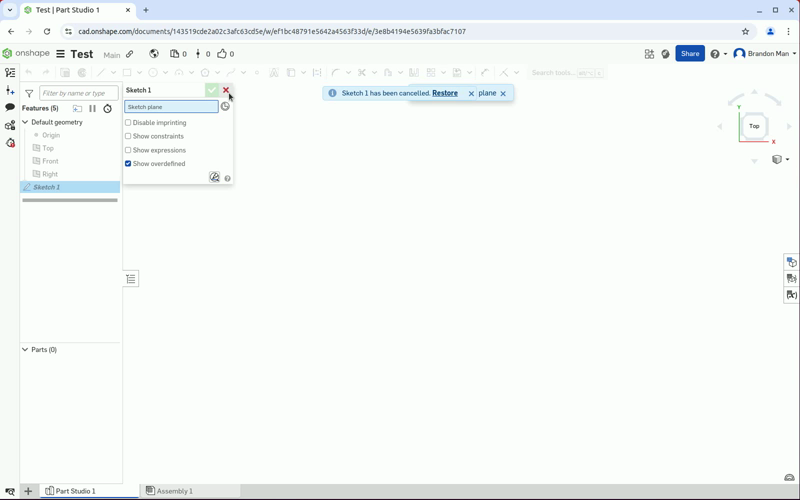
mouse_move(73, 150)
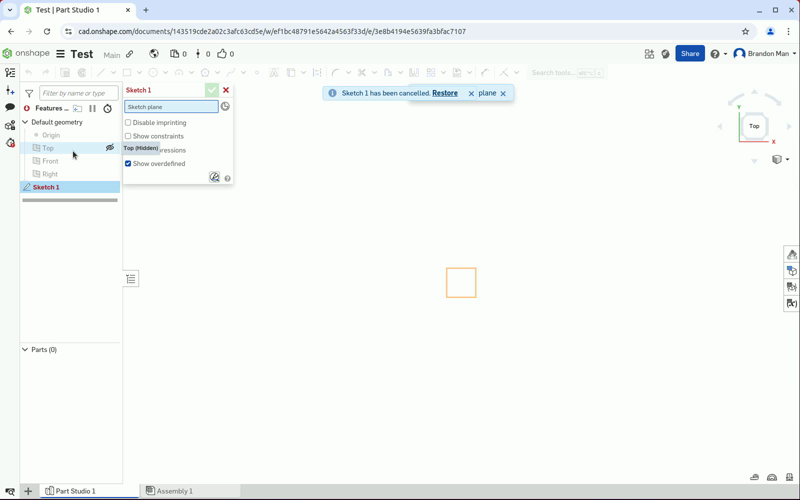
click(73, 150)
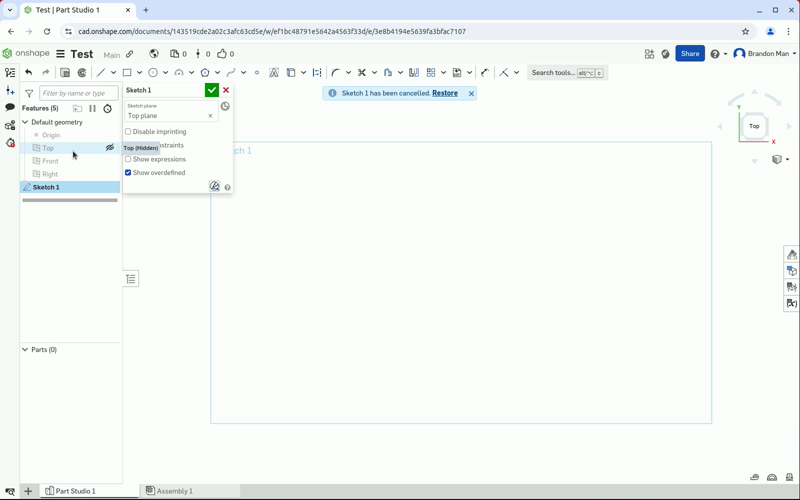
mouse_move(73, 352)
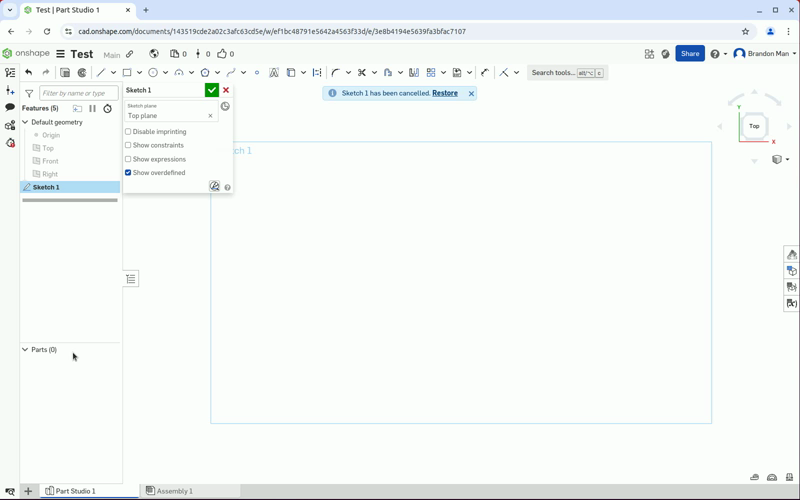
key(y)
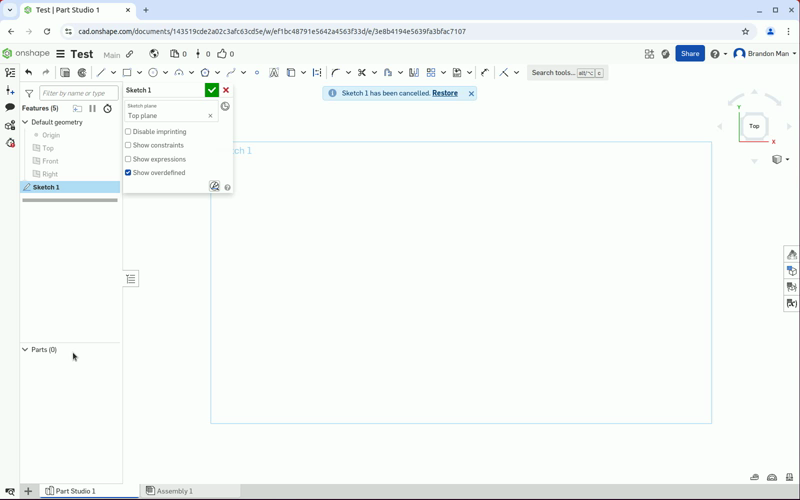
key(l)
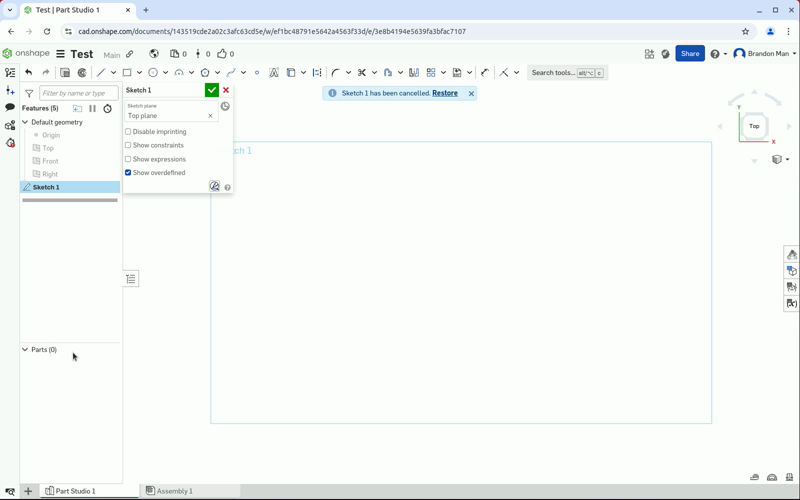
key_down(shift)
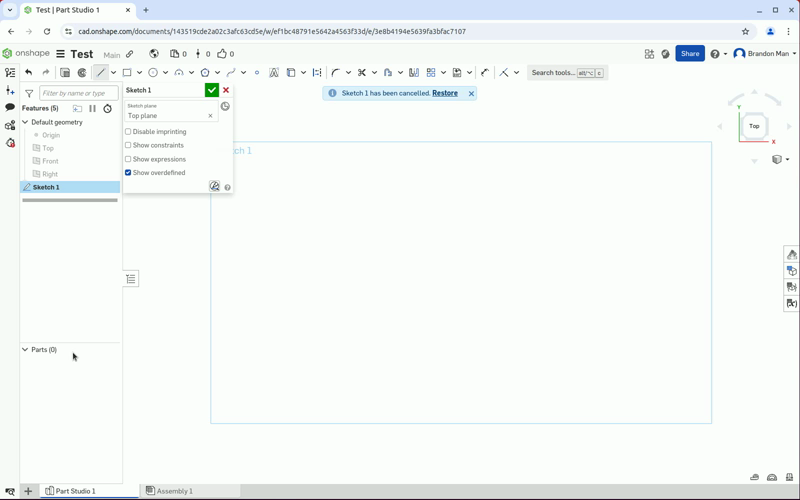
mouse_move(420, 322)
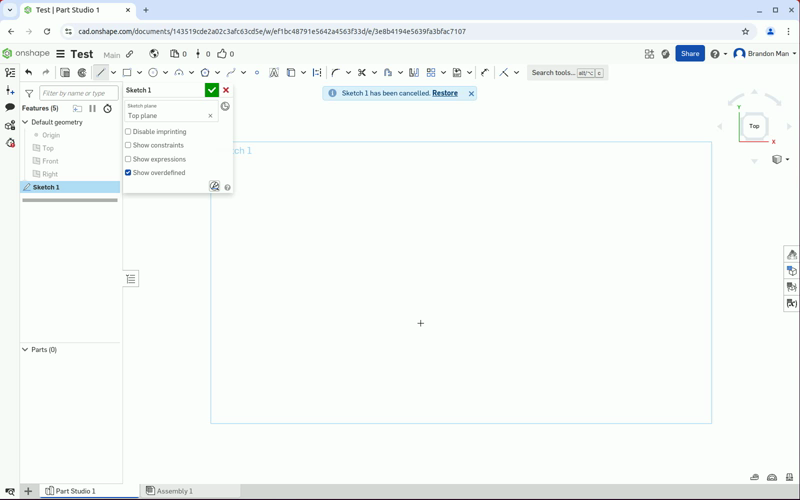
click(420, 322)
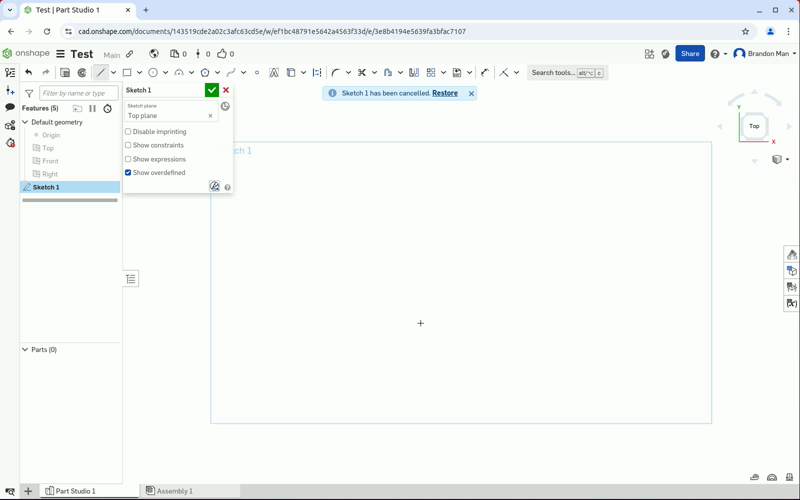
key_up(shift)
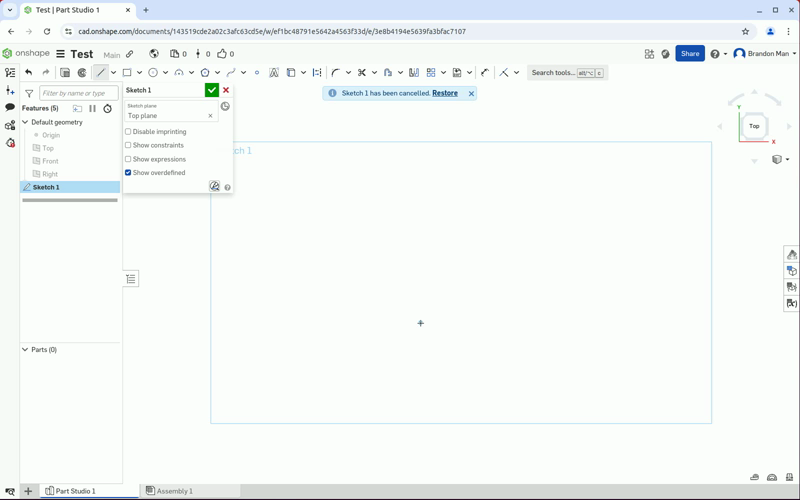
key_down(shift)
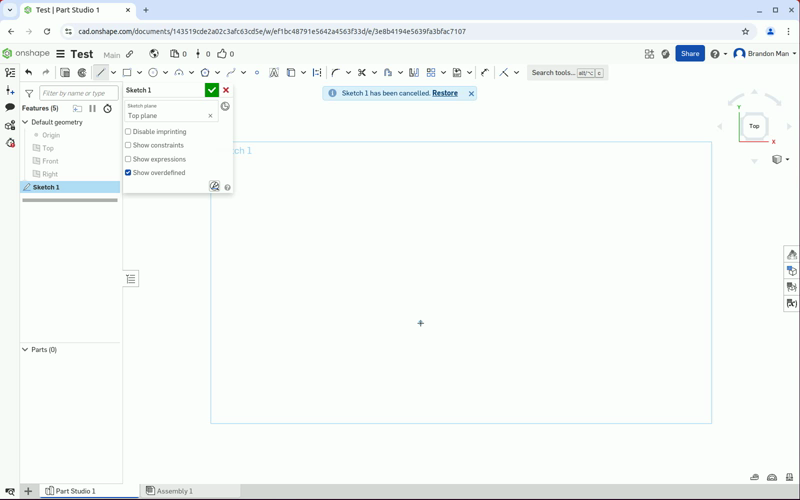
mouse_move(501, 322)
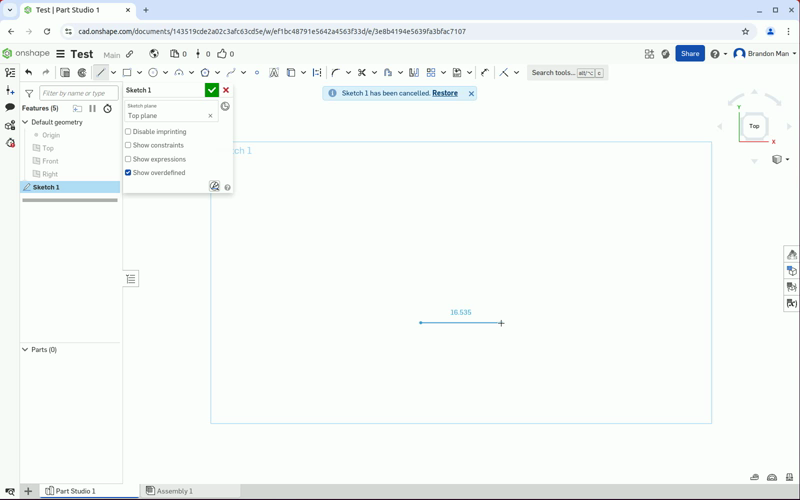
click(501, 322)
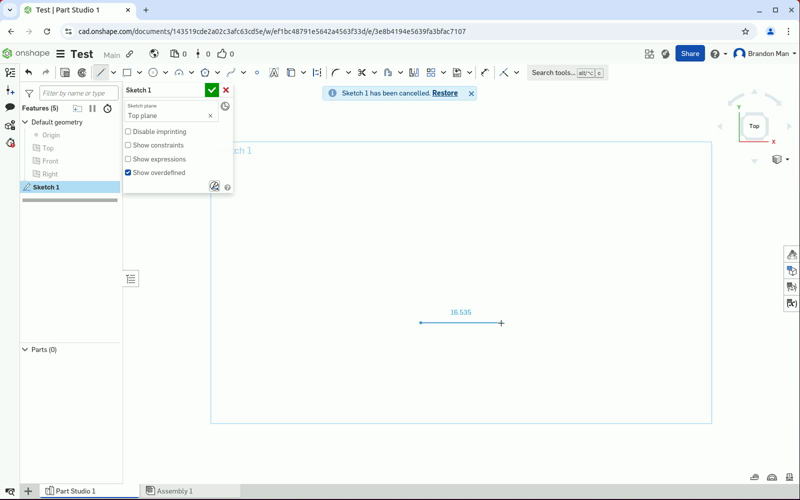
key_up(shift)
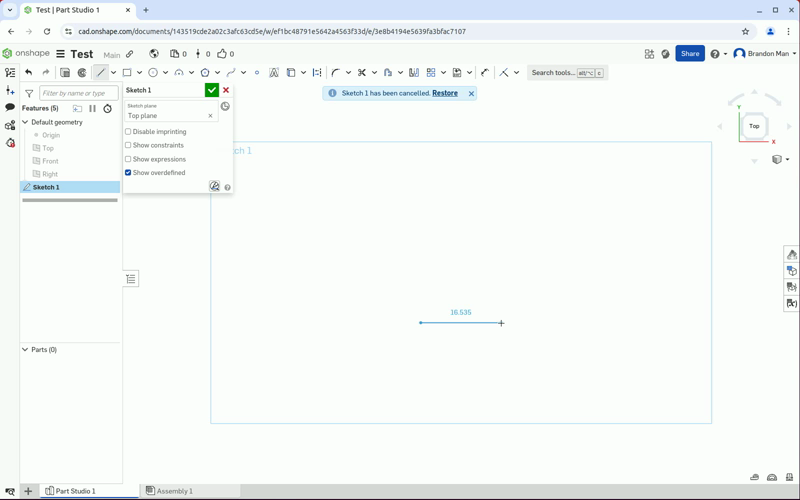
key_down(shift)
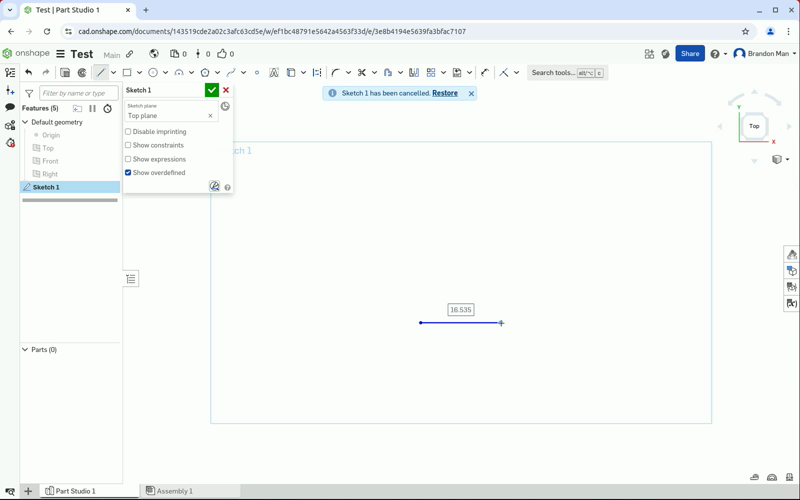
mouse_move(531, 322)
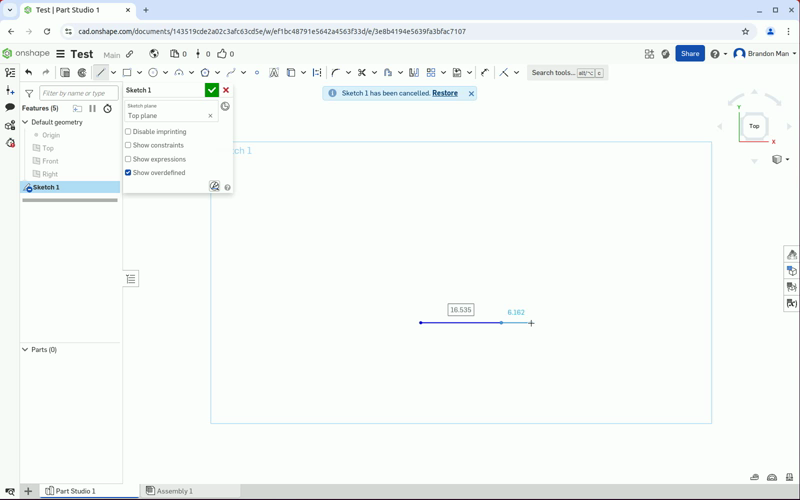
mouse_move(501, 318)
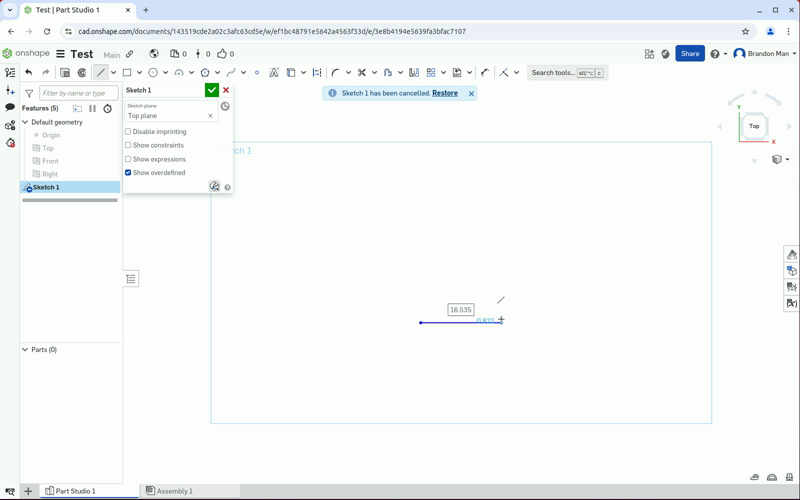
scroll(6)
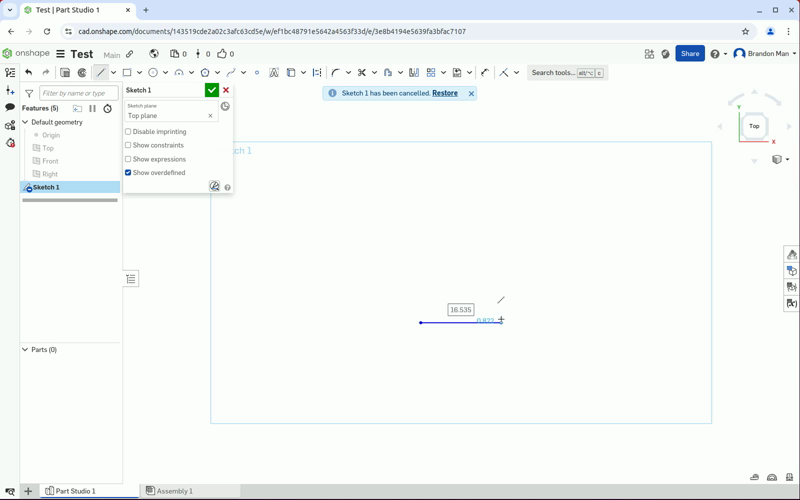
scroll(6)
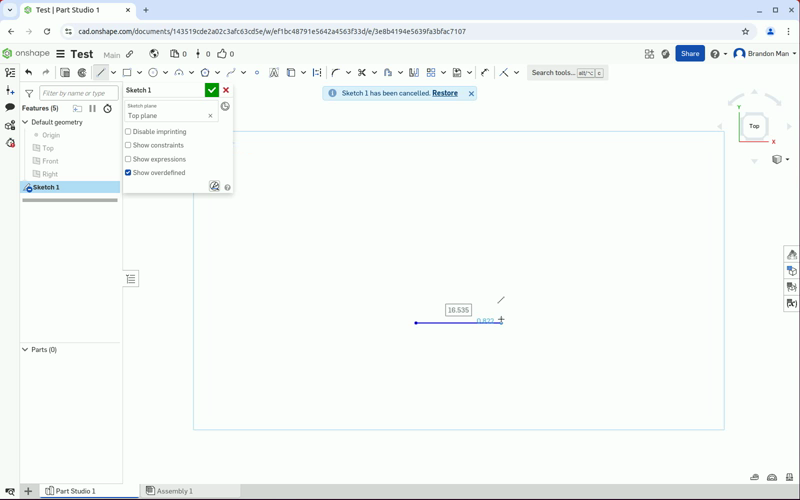
scroll(6)
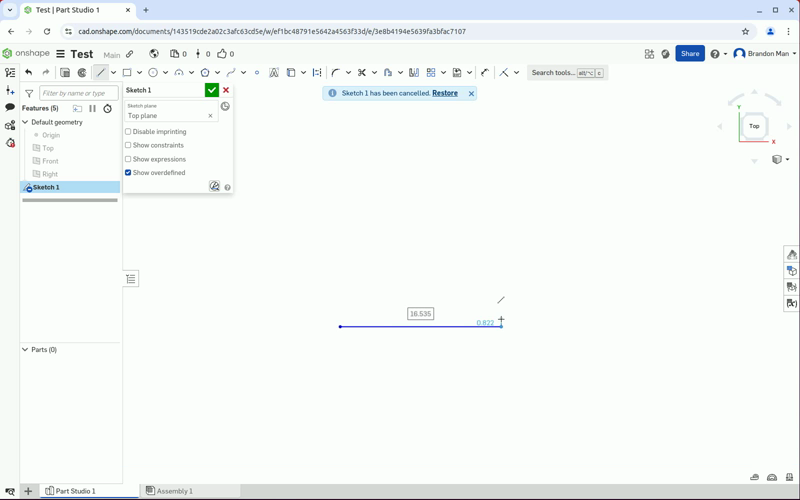
scroll(6)
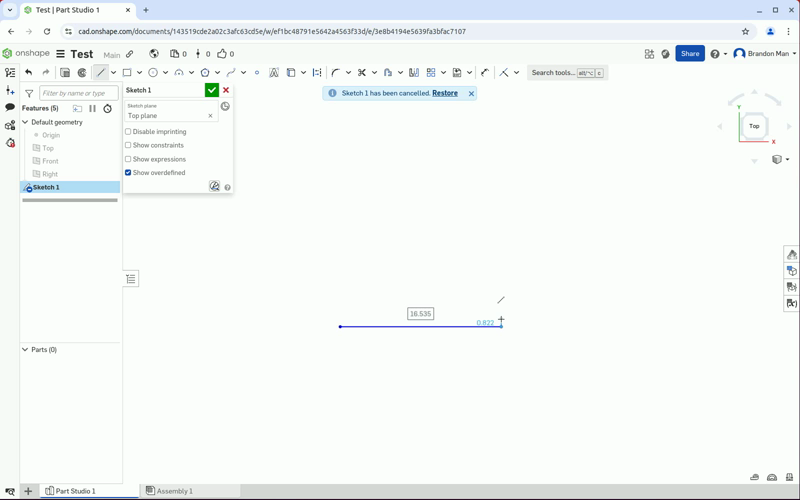
scroll(6)
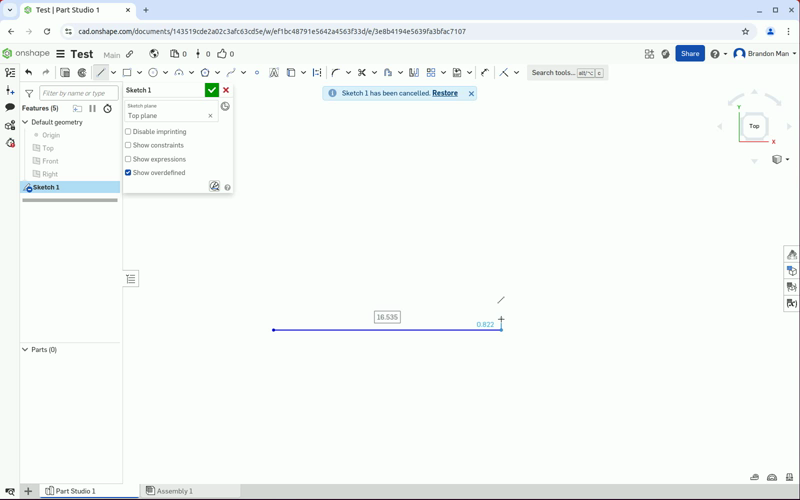
scroll(6)
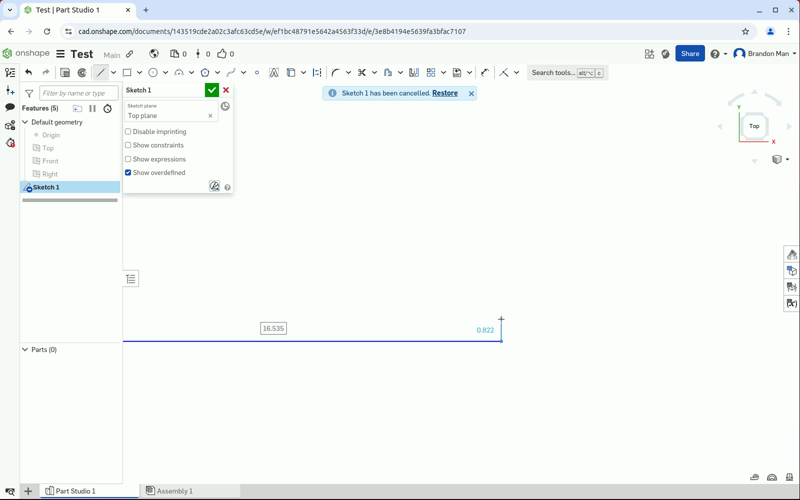
scroll(6)
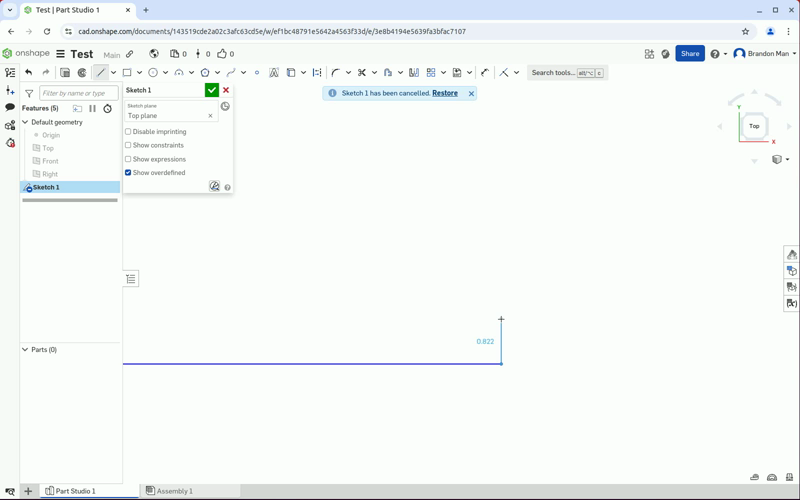
click(501, 318)
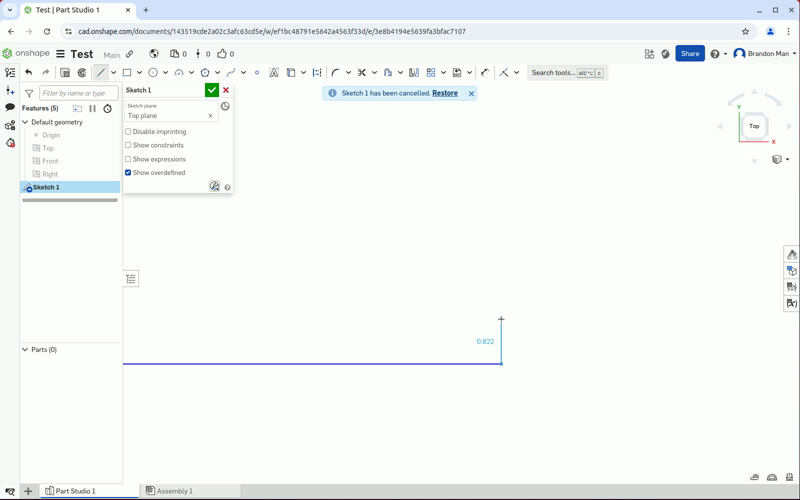
scroll(-6)
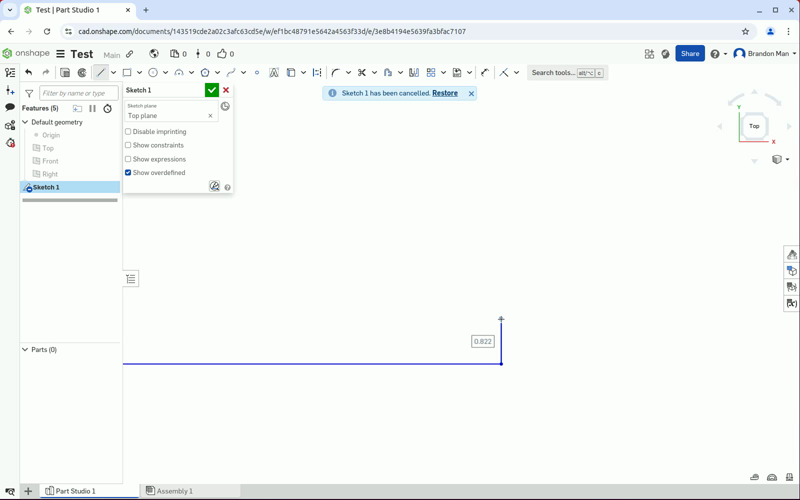
scroll(-6)
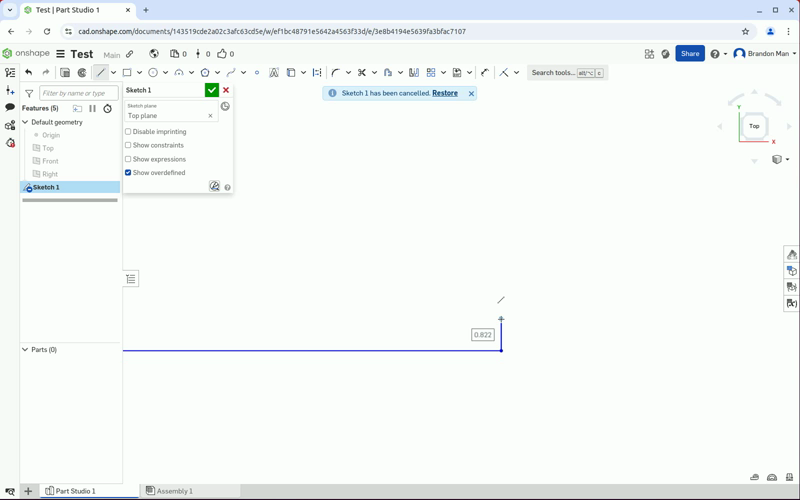
scroll(-6)
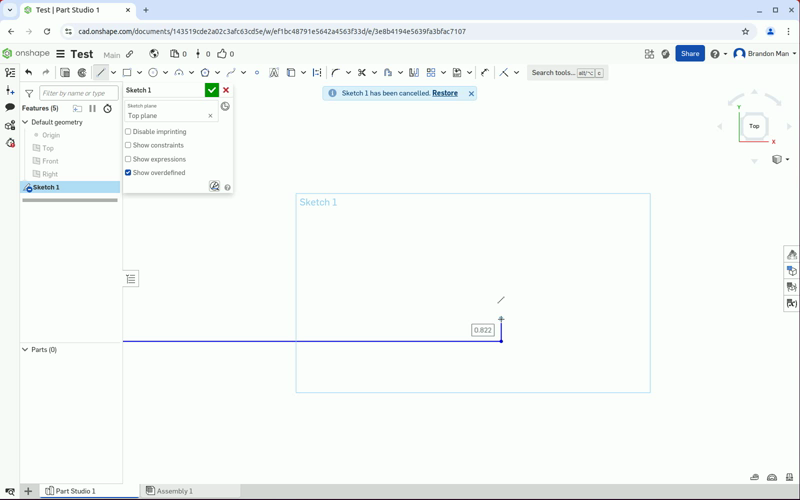
scroll(-6)
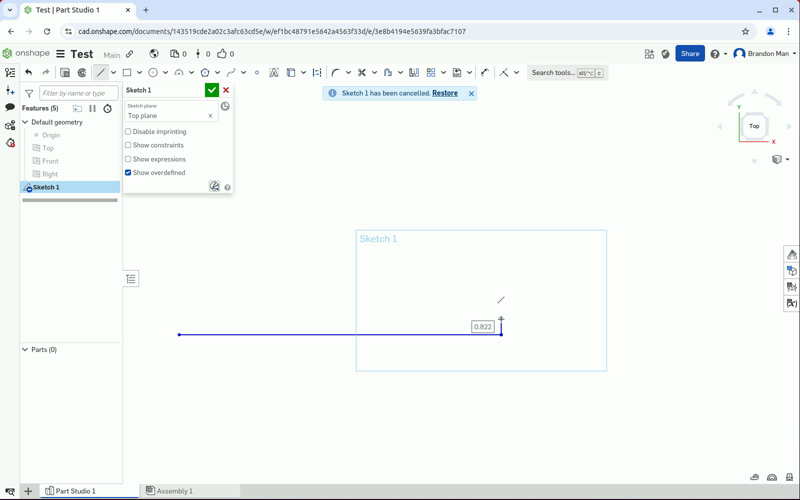
scroll(-6)
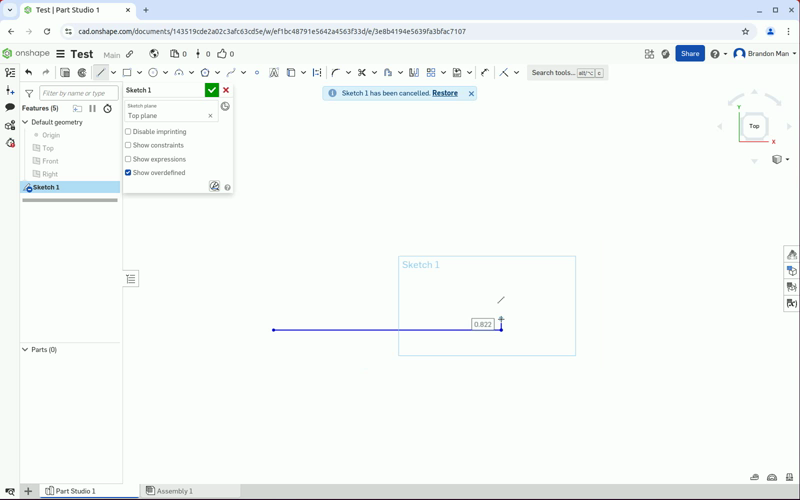
scroll(-6)
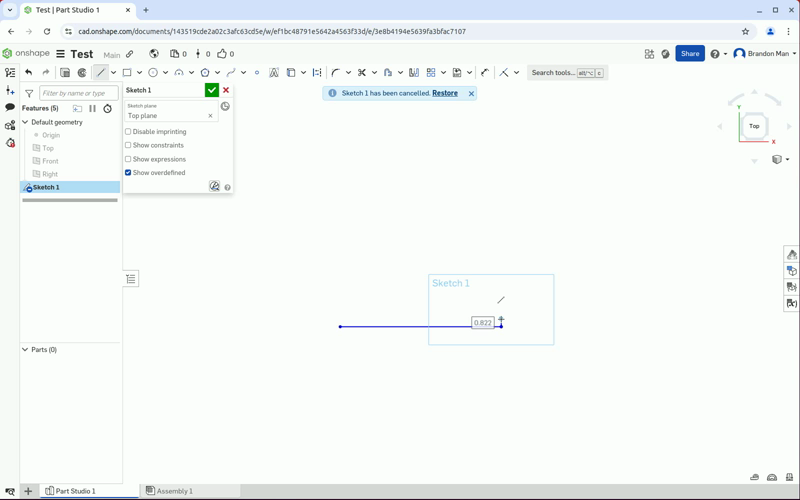
scroll(-6)
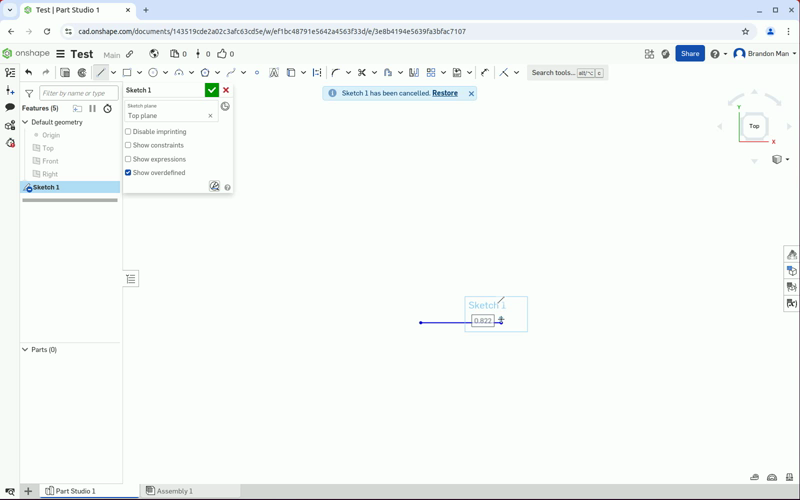
key_up(shift)
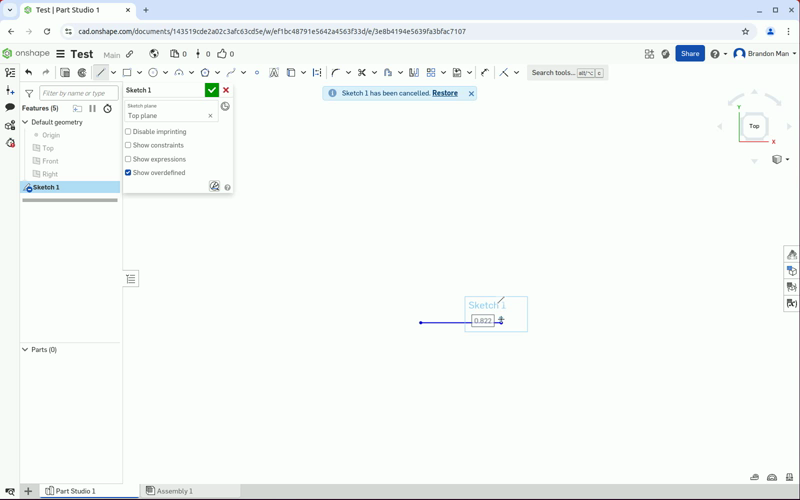
key_down(shift)
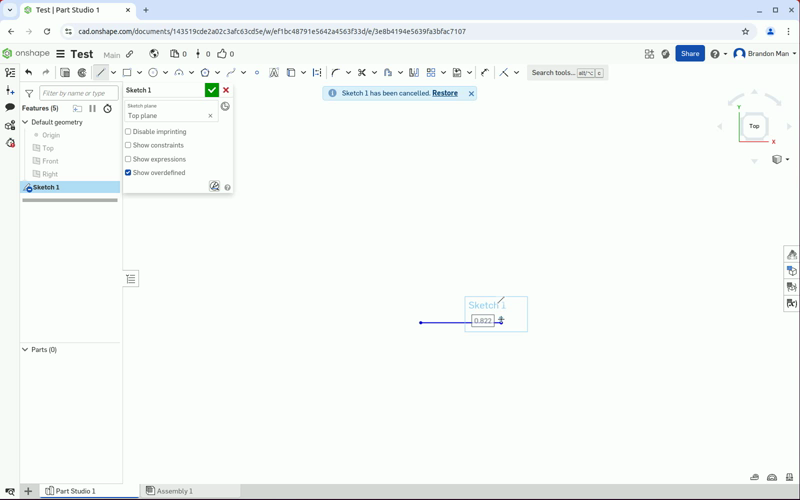
mouse_move(531, 318)
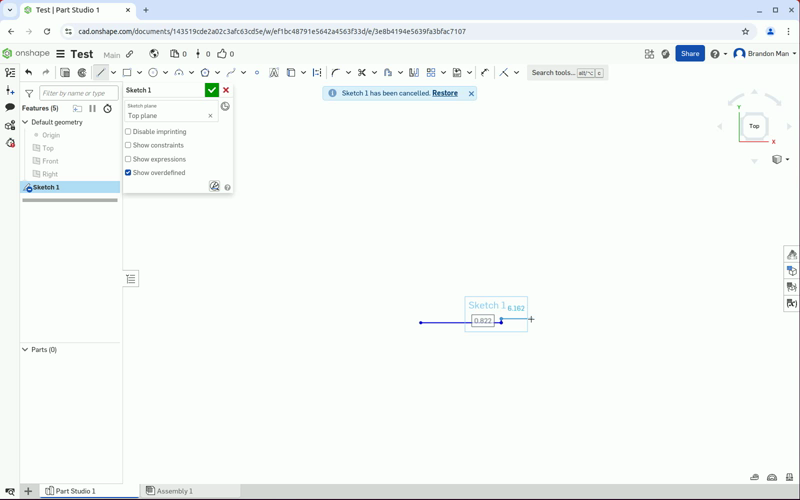
mouse_move(484, 318)
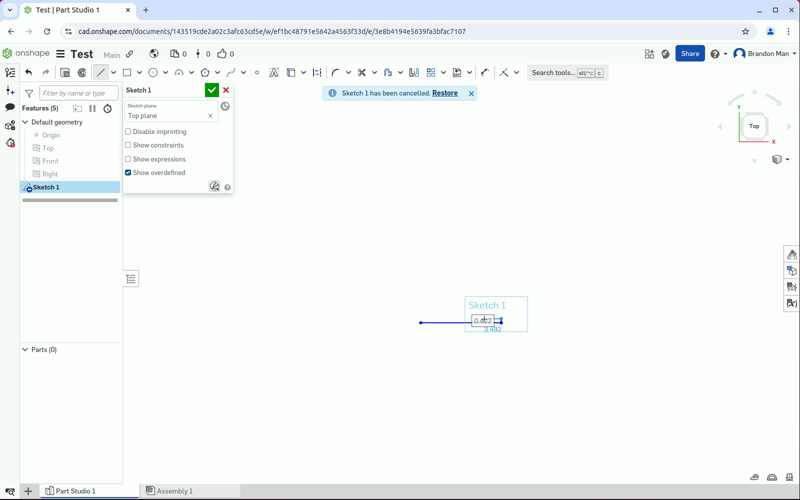
click(484, 318)
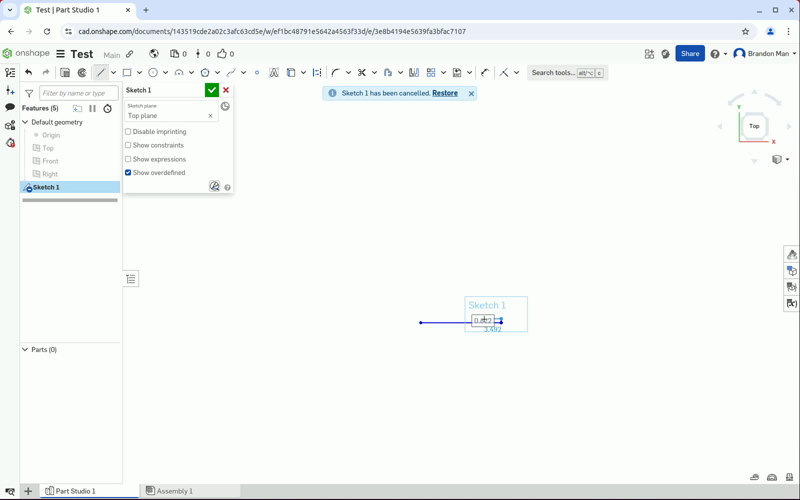
key_up(shift)
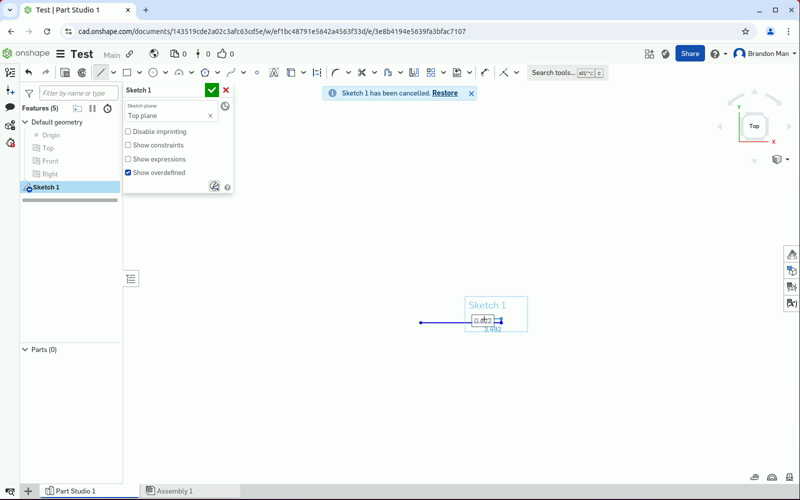
key(esc)
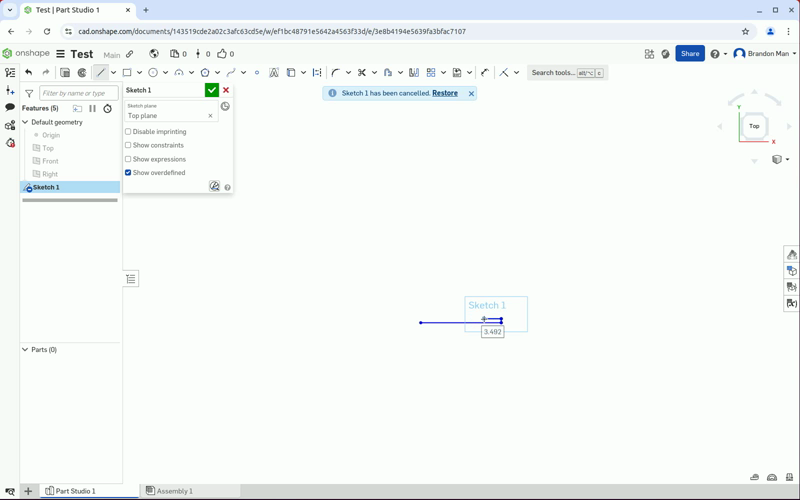
key(a)
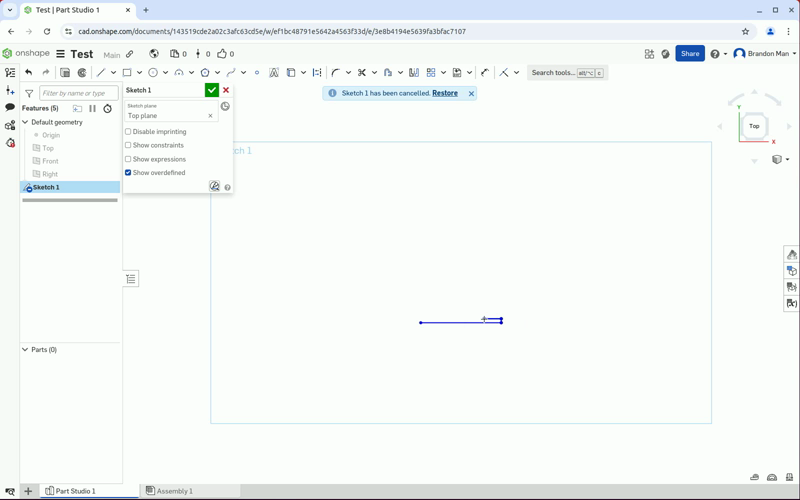
mouse_move(484, 318)
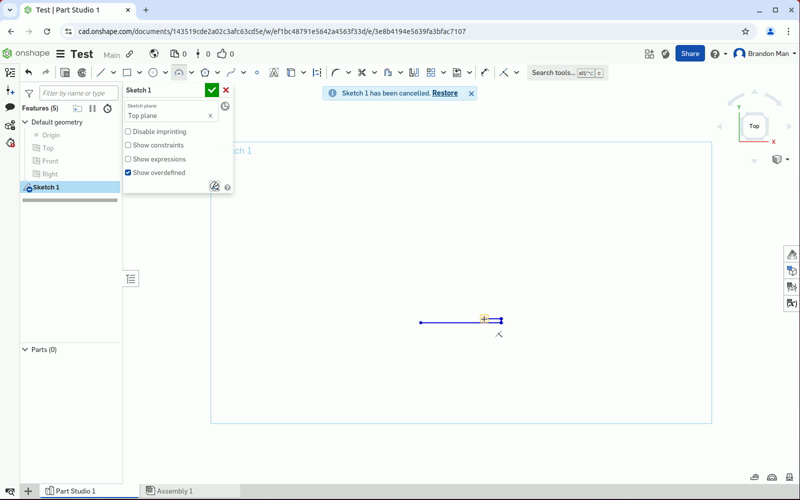
click(484, 318)
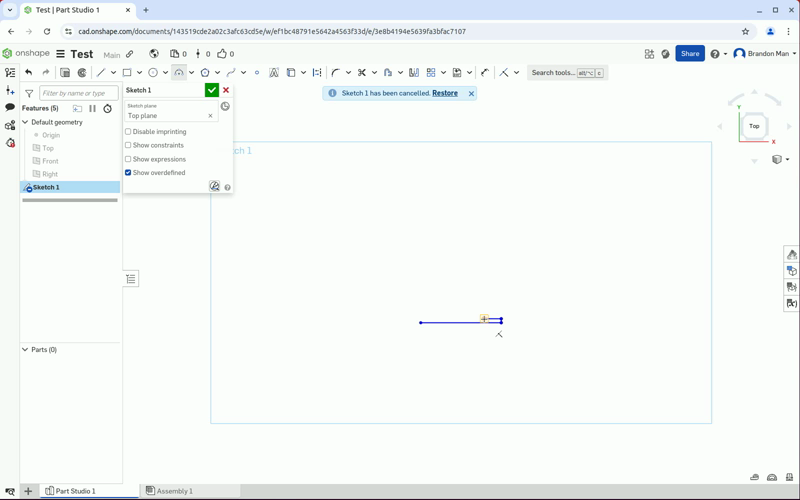
key_down(shift)
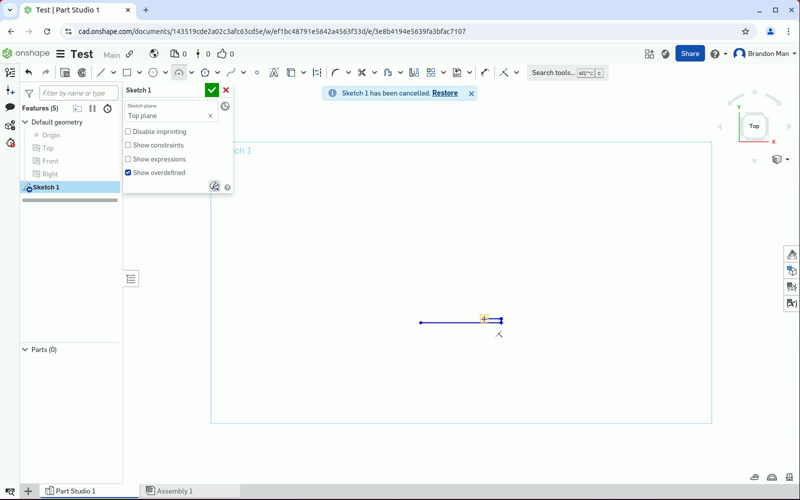
mouse_move(476, 311)
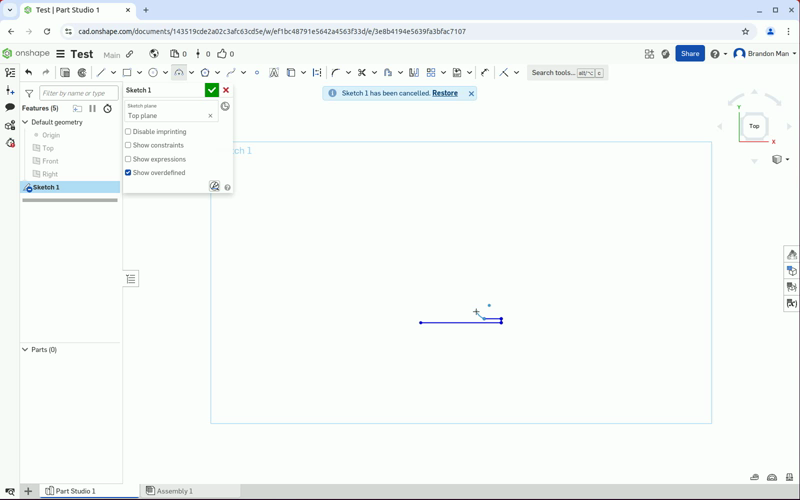
click(476, 311)
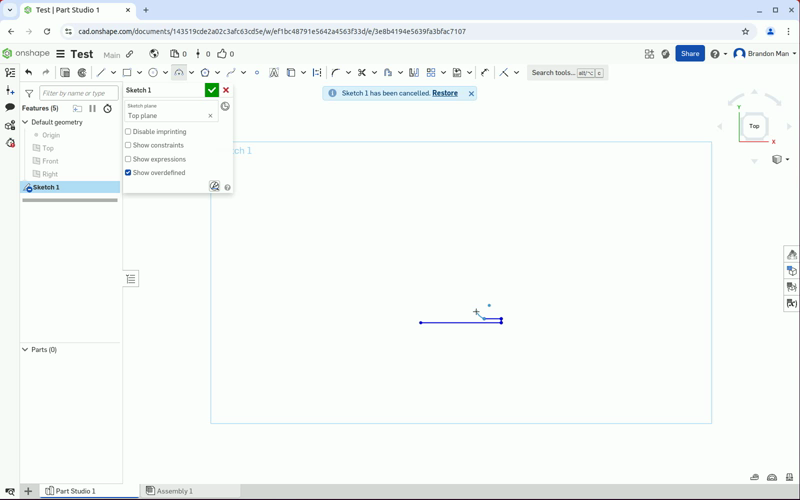
mouse_move(478, 316)
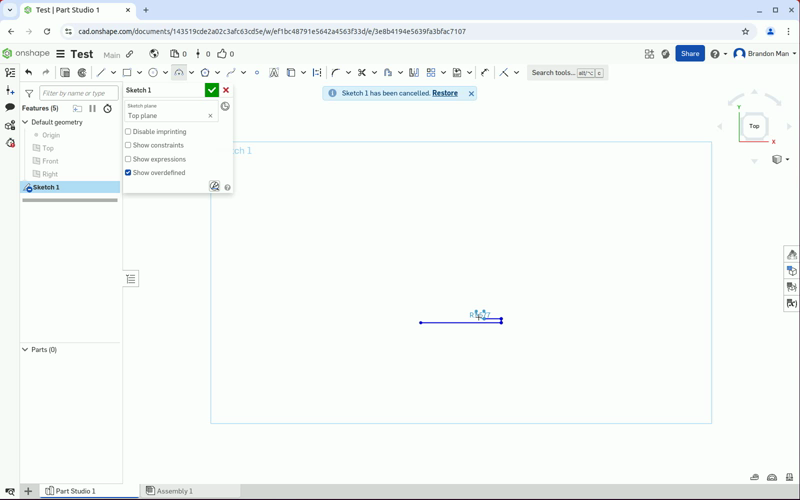
click(478, 316)
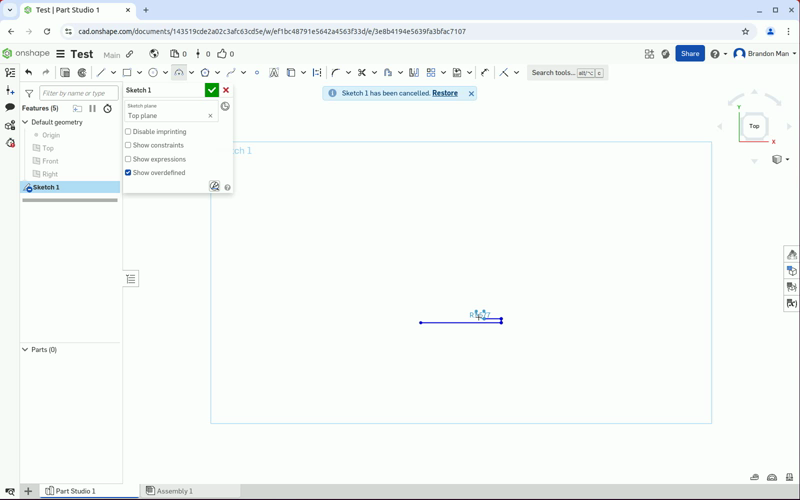
key_up(shift)
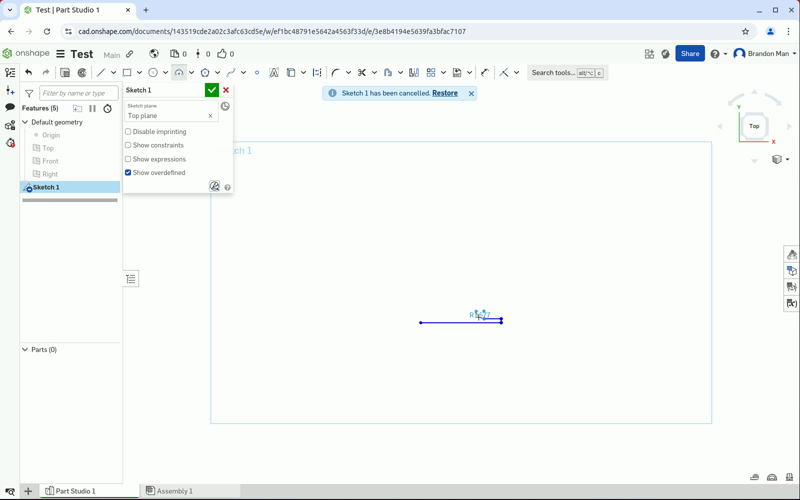
key(esc)
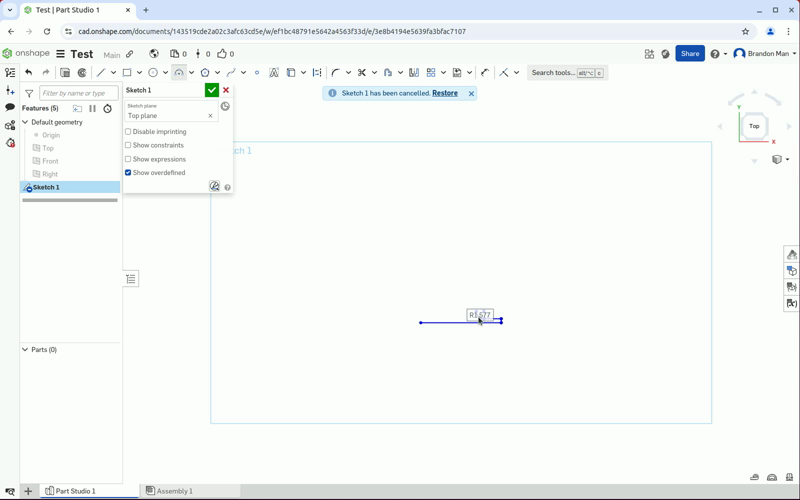
key(l)
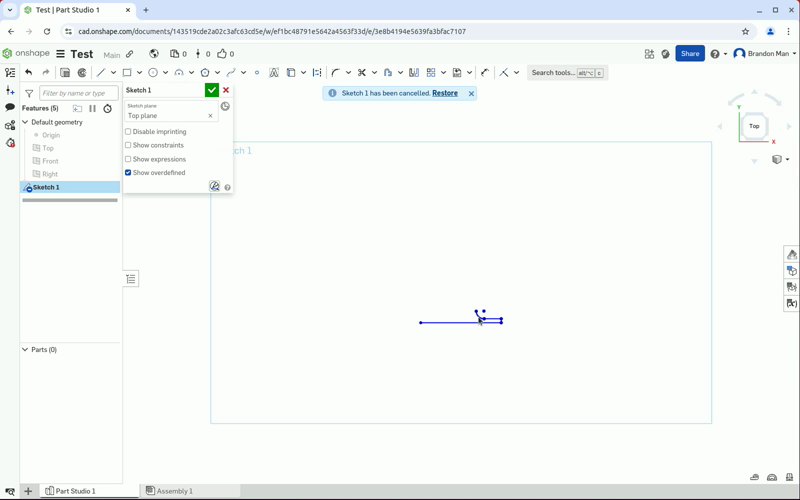
mouse_move(476, 311)
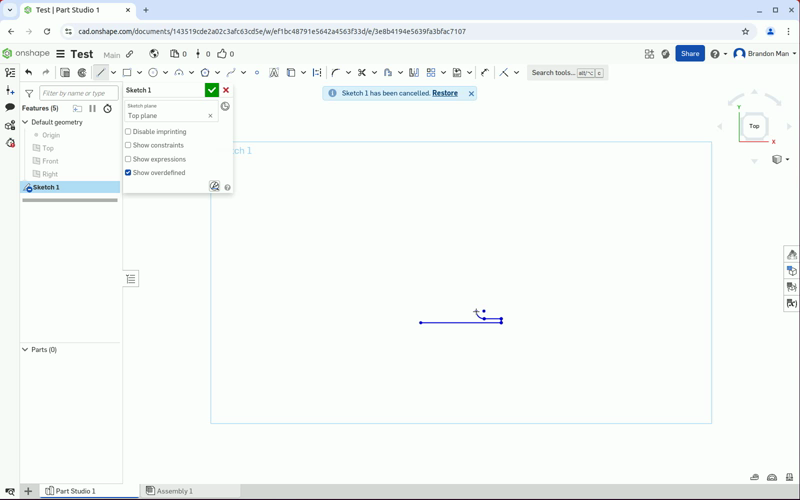
click(476, 311)
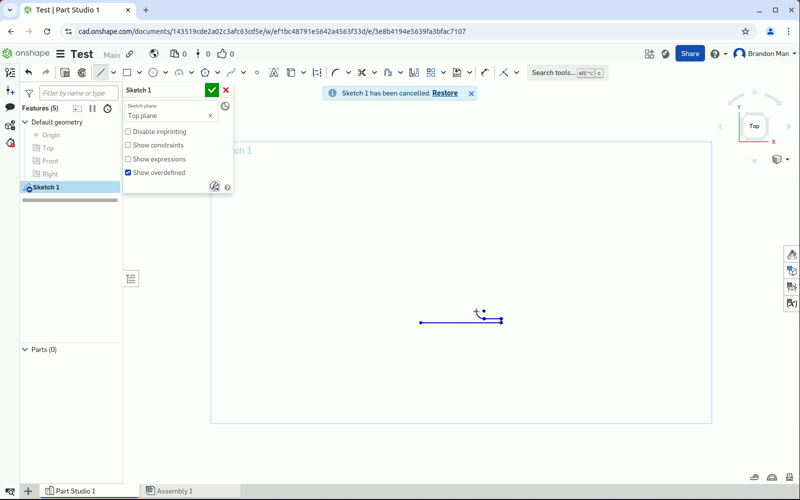
key_down(shift)
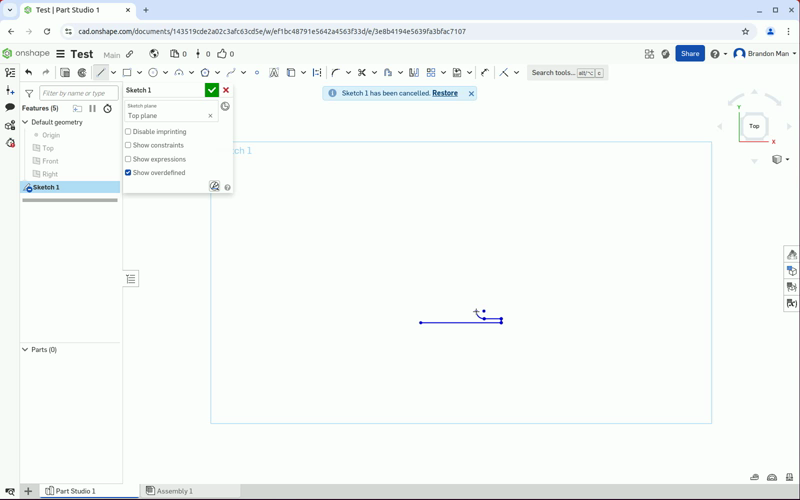
mouse_move(506, 311)
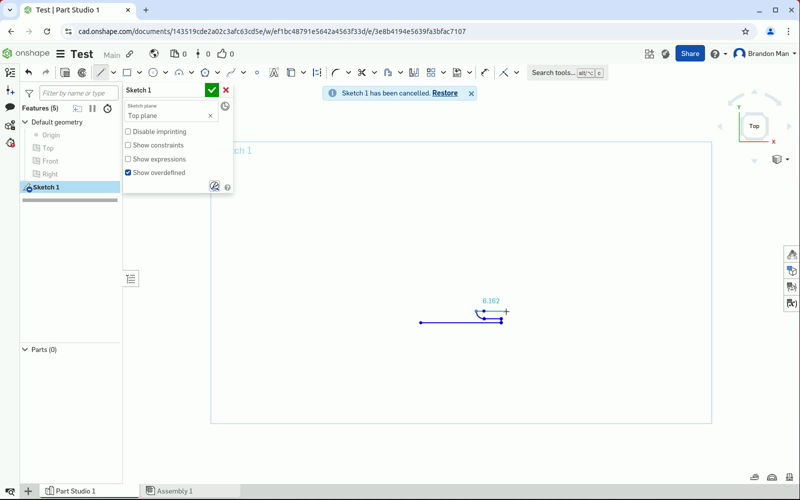
mouse_move(476, 306)
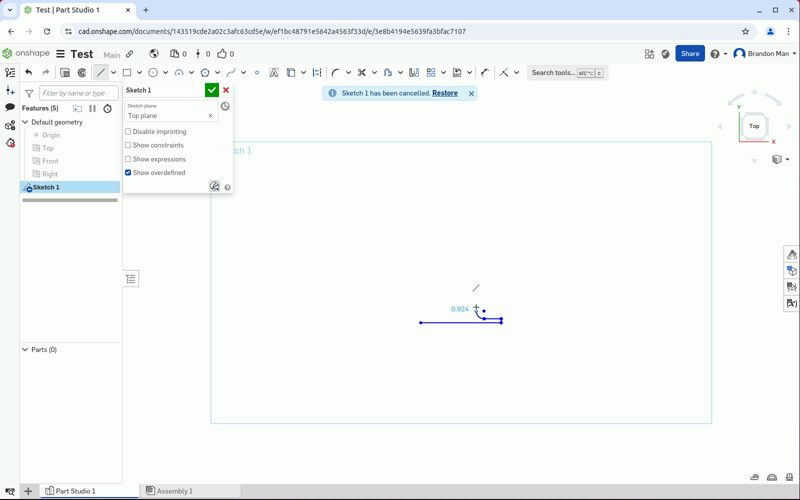
scroll(6)
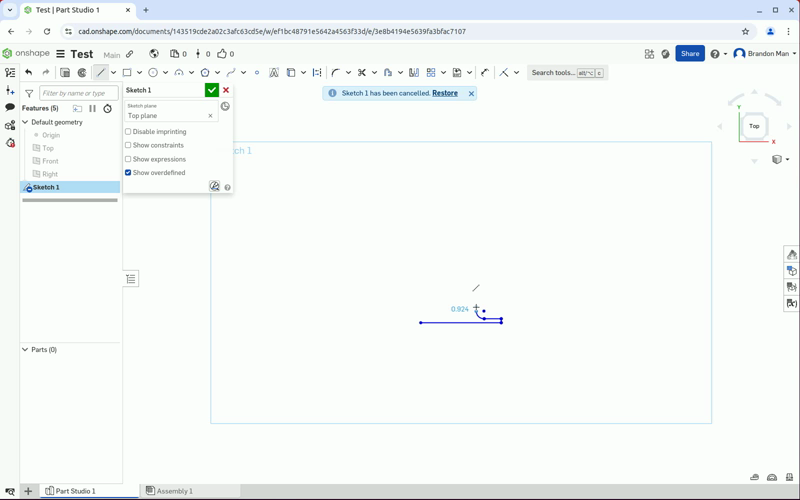
scroll(6)
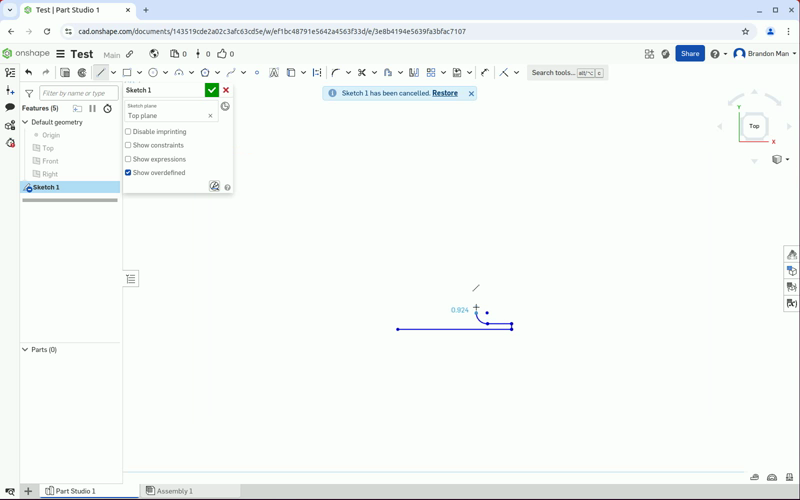
scroll(6)
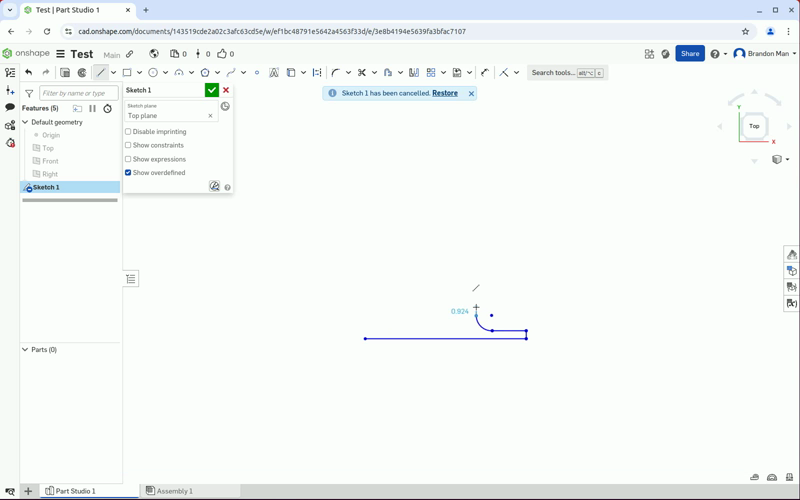
scroll(6)
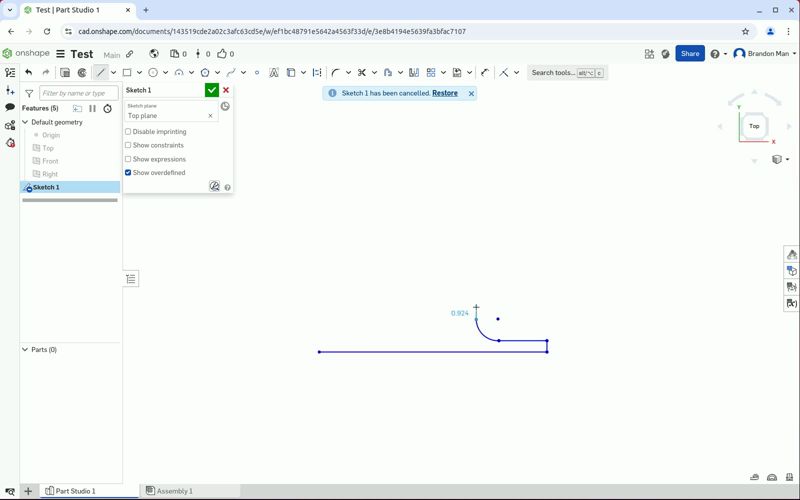
scroll(6)
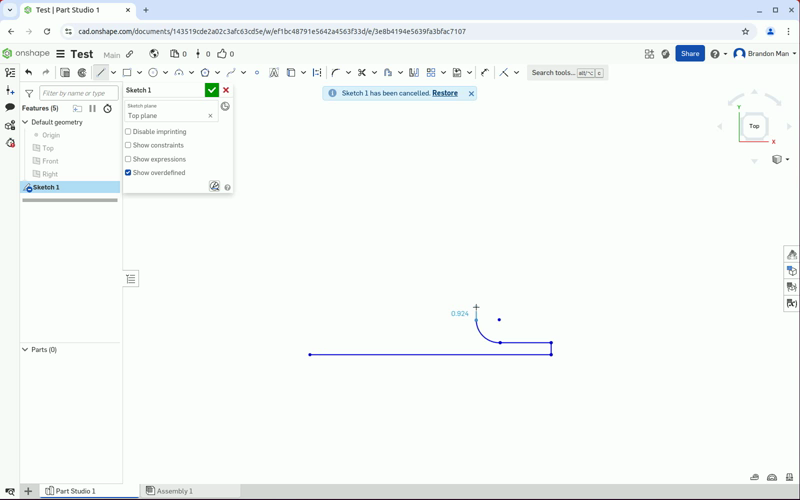
scroll(6)
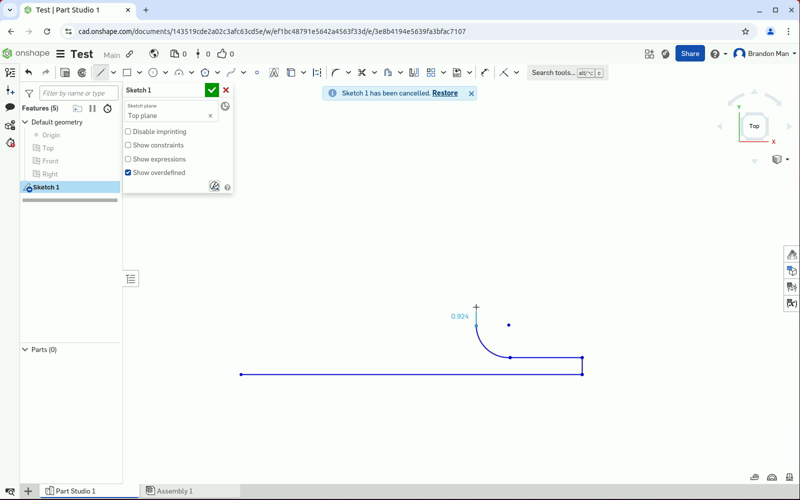
scroll(6)
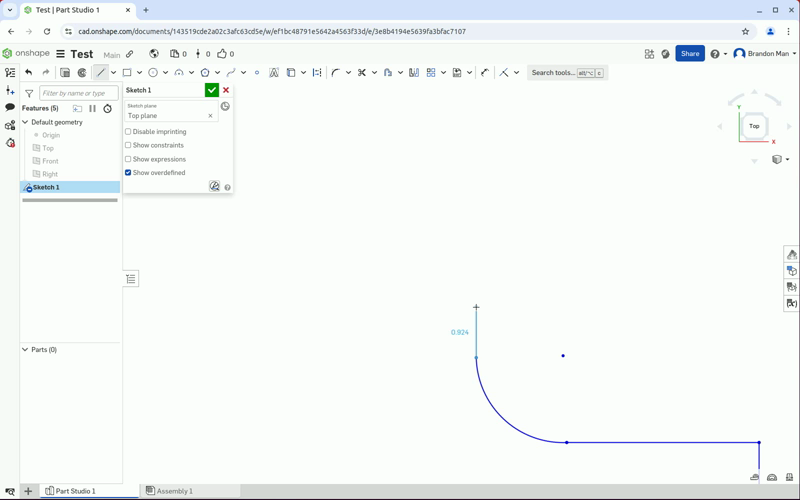
click(476, 306)
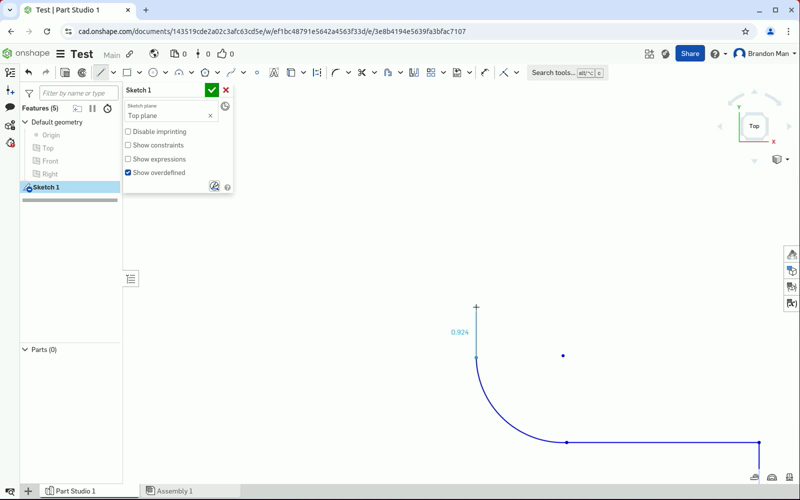
scroll(-6)
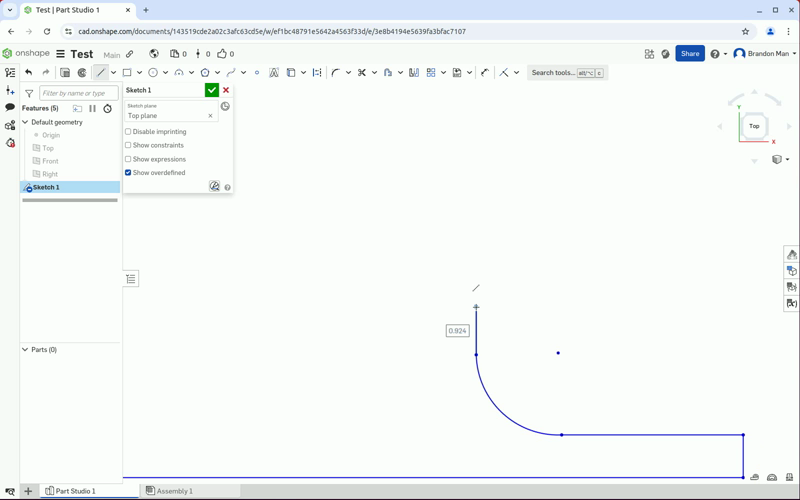
scroll(-6)
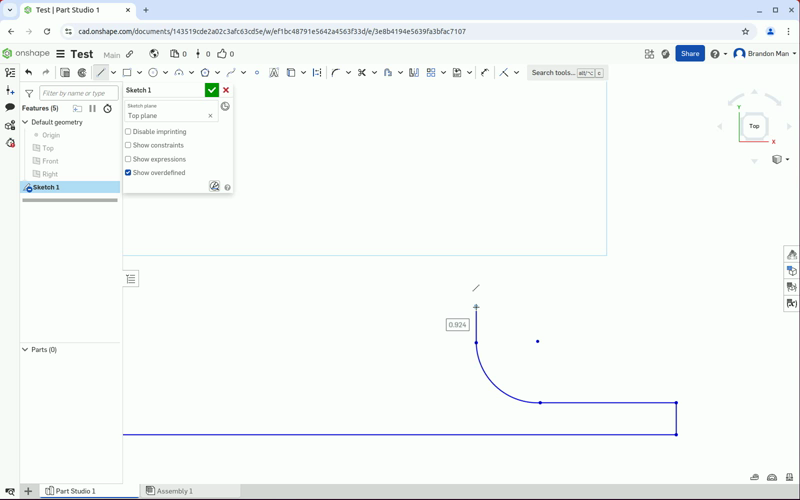
scroll(-6)
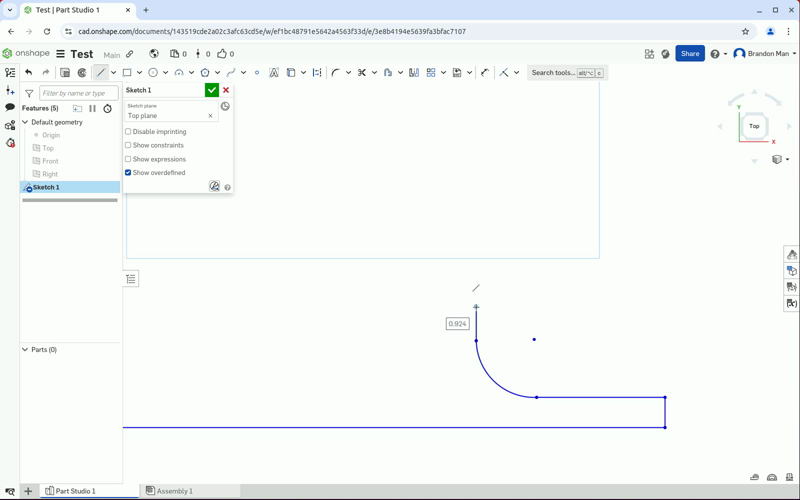
scroll(-6)
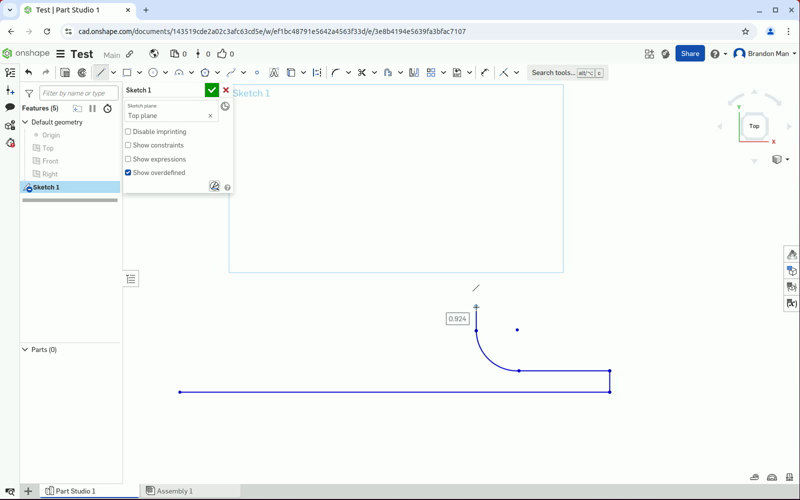
scroll(-6)
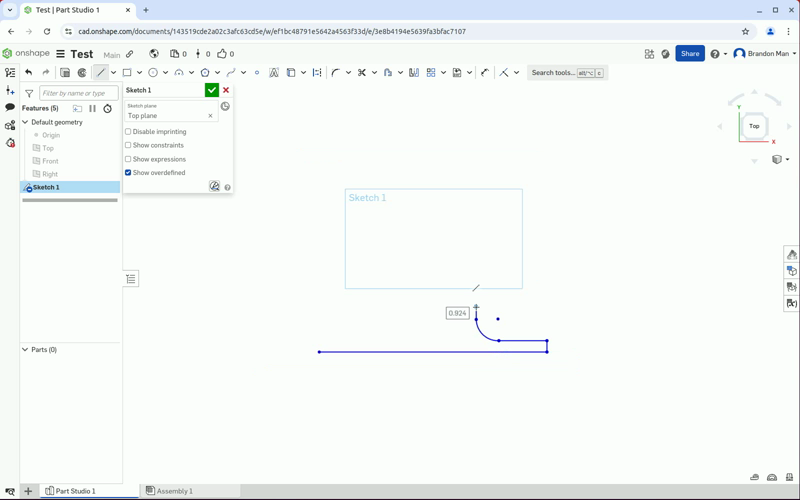
scroll(-6)
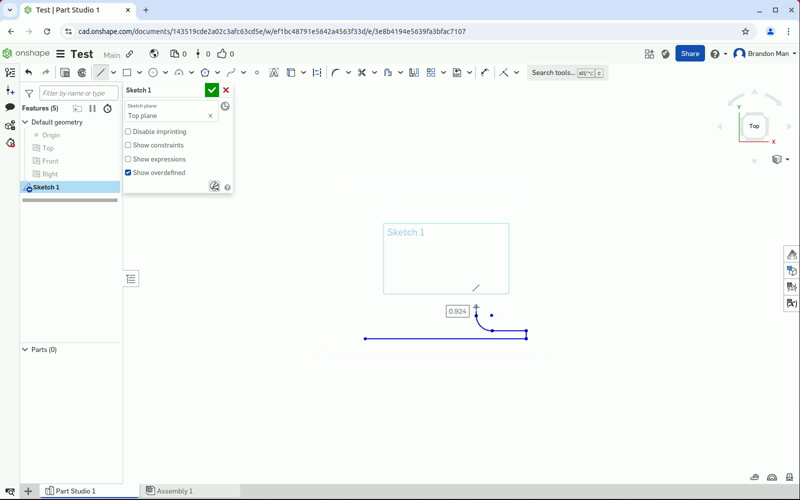
scroll(-6)
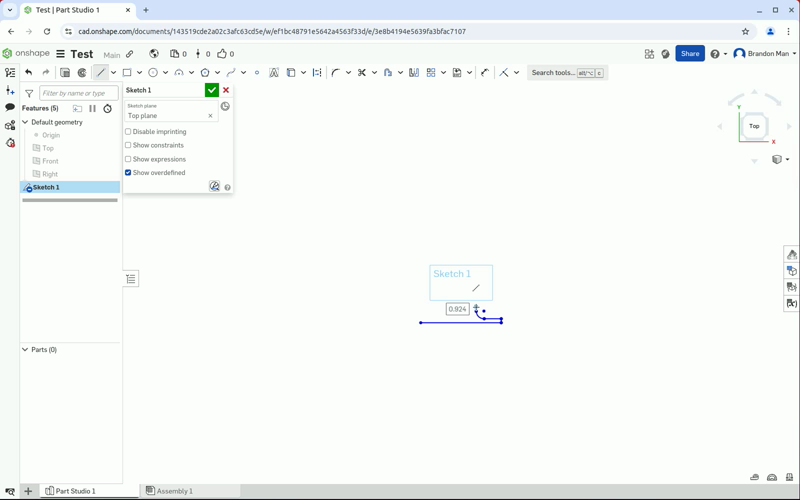
key_up(shift)
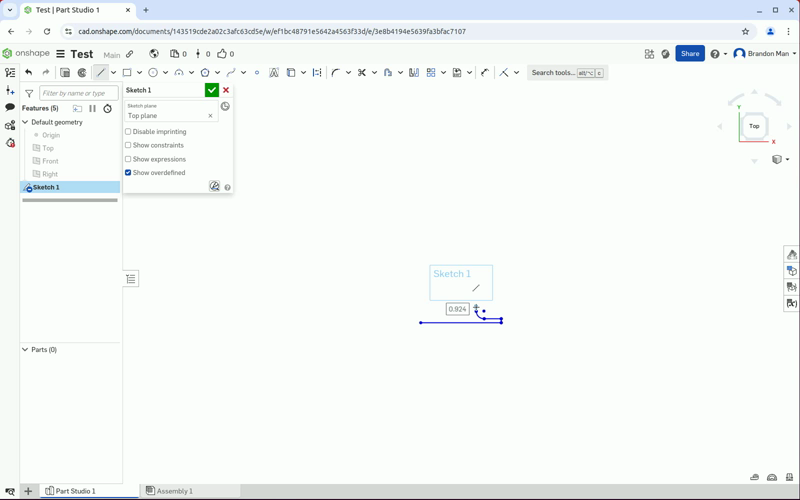
key(esc)
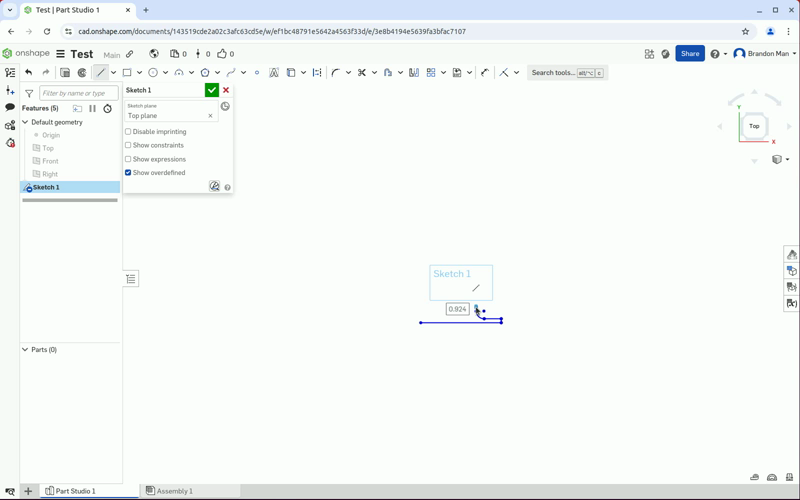
key(a)
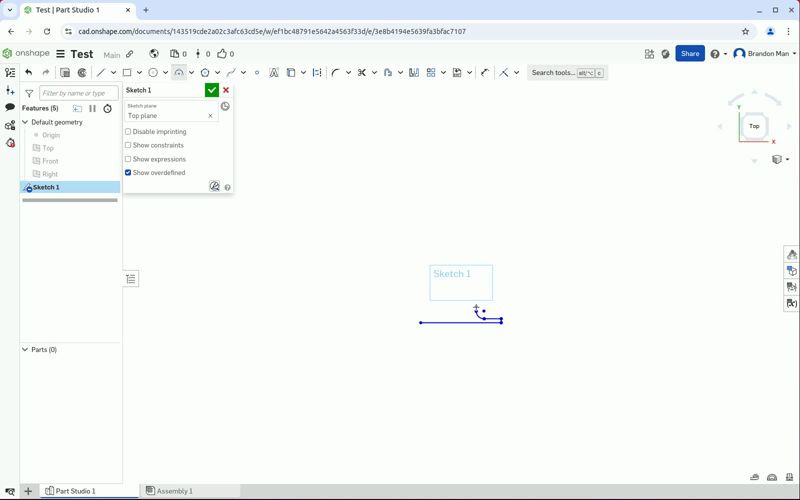
mouse_move(476, 306)
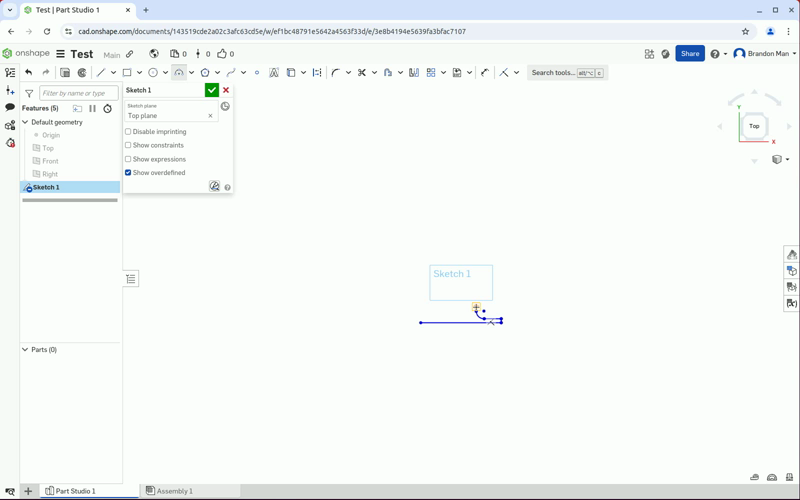
scroll(6)
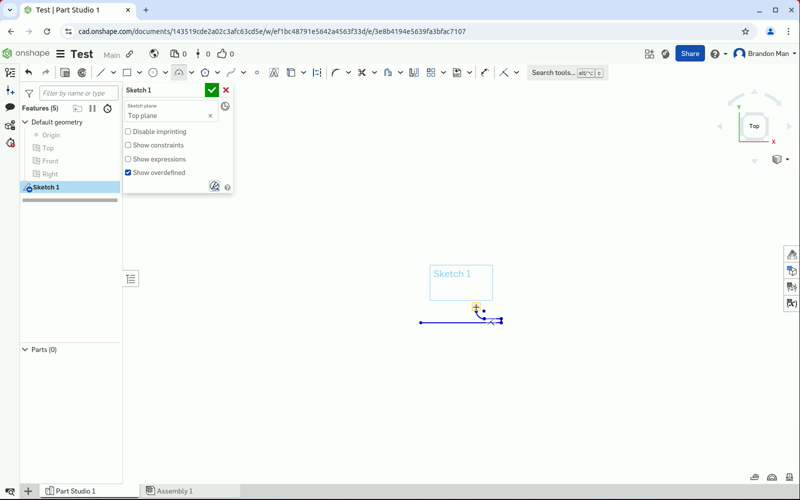
scroll(6)
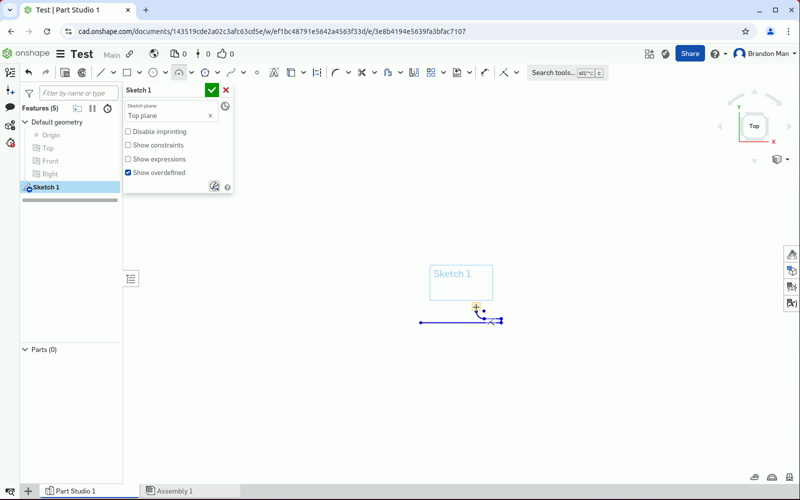
scroll(6)
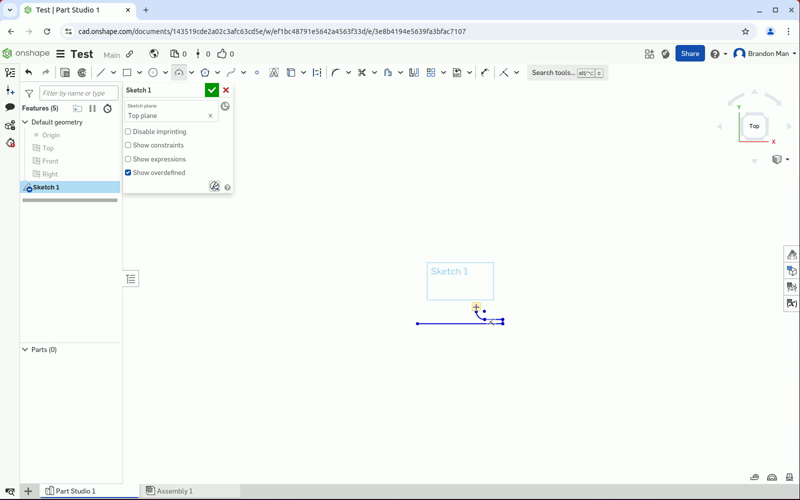
scroll(6)
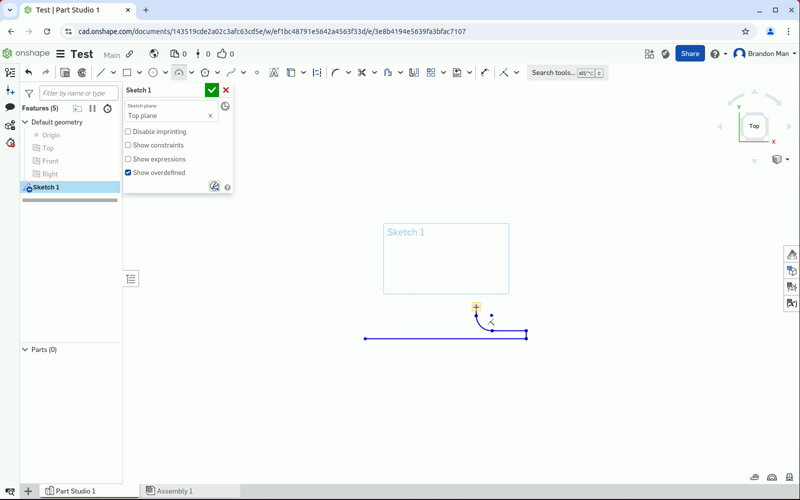
scroll(6)
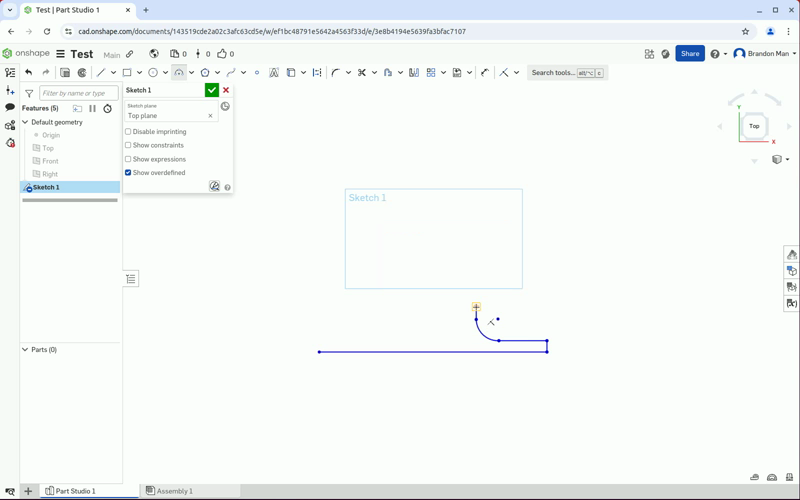
scroll(6)
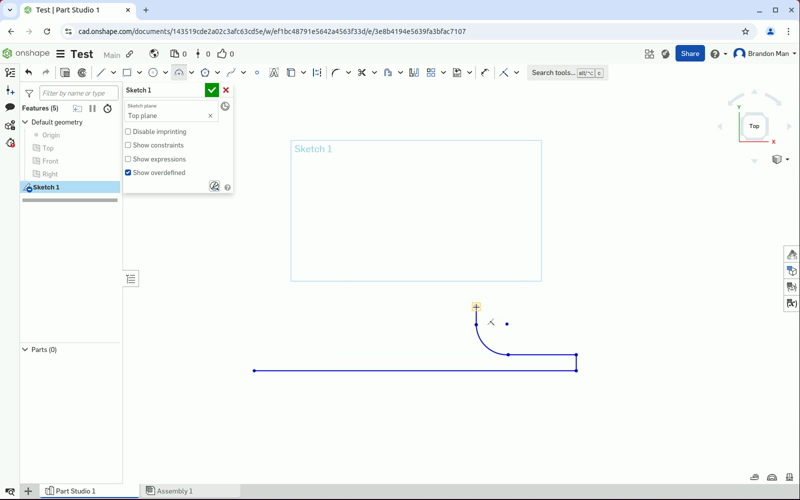
scroll(6)
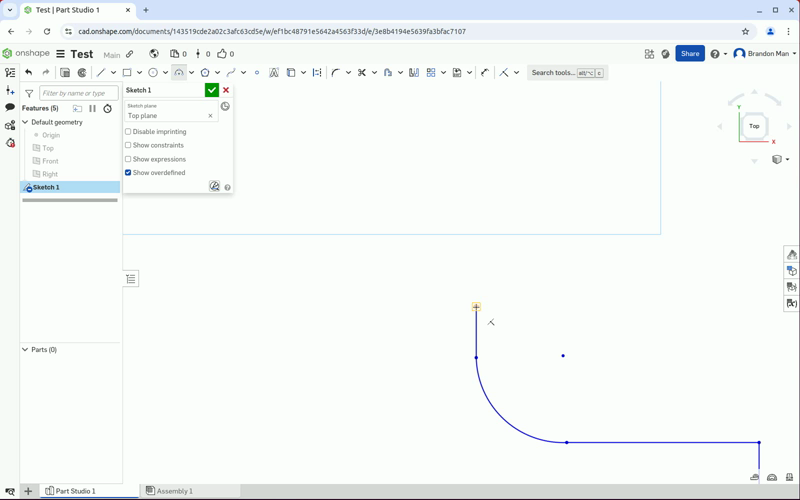
click(476, 306)
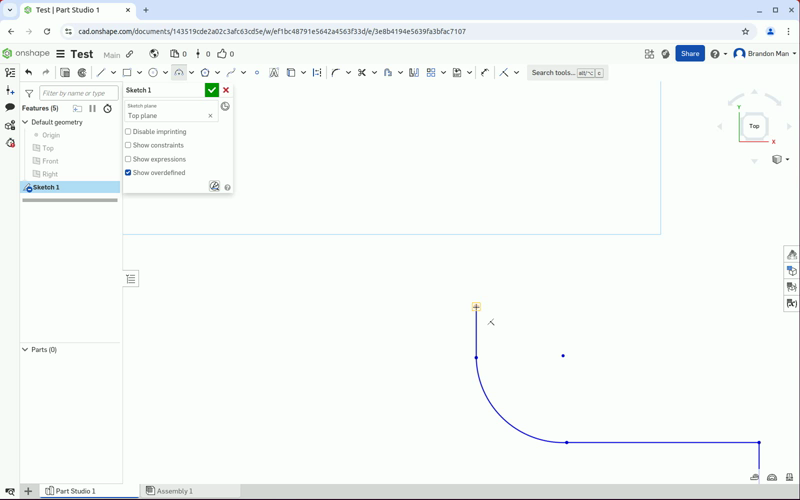
scroll(-6)
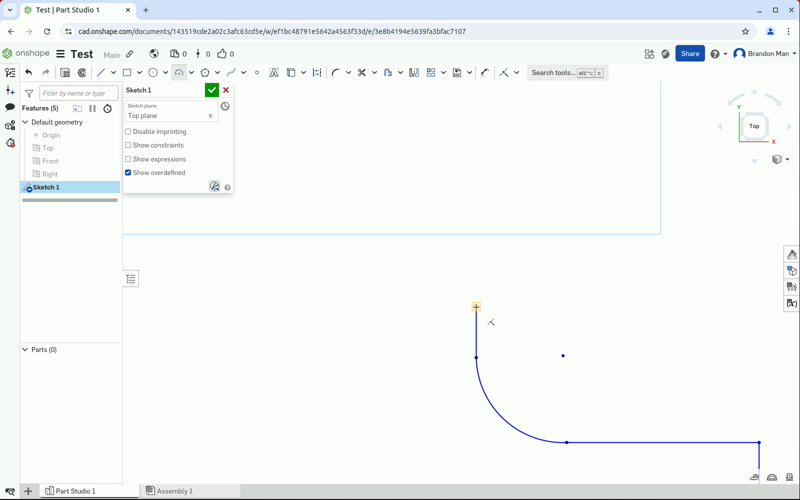
scroll(-6)
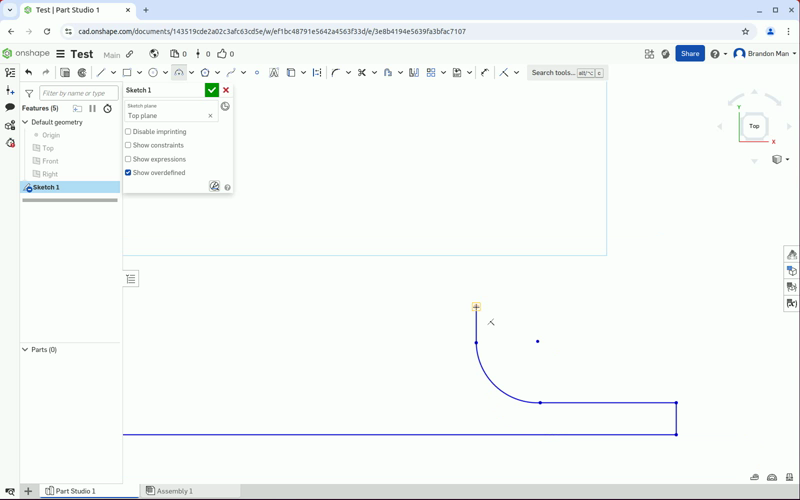
scroll(-6)
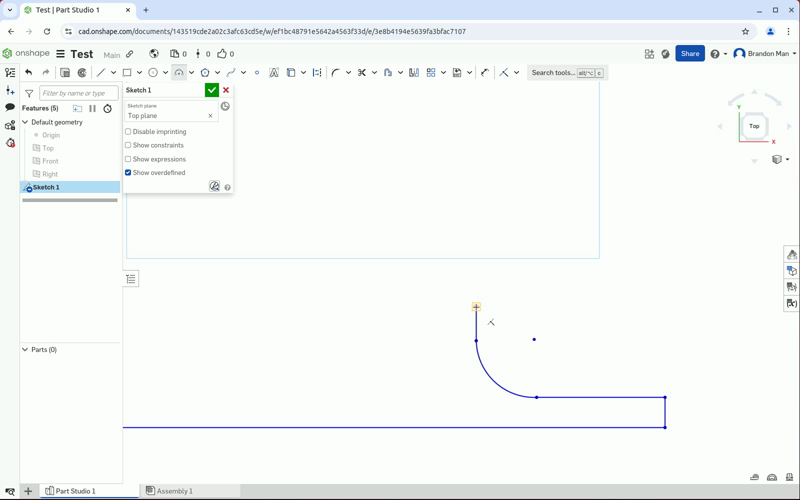
scroll(-6)
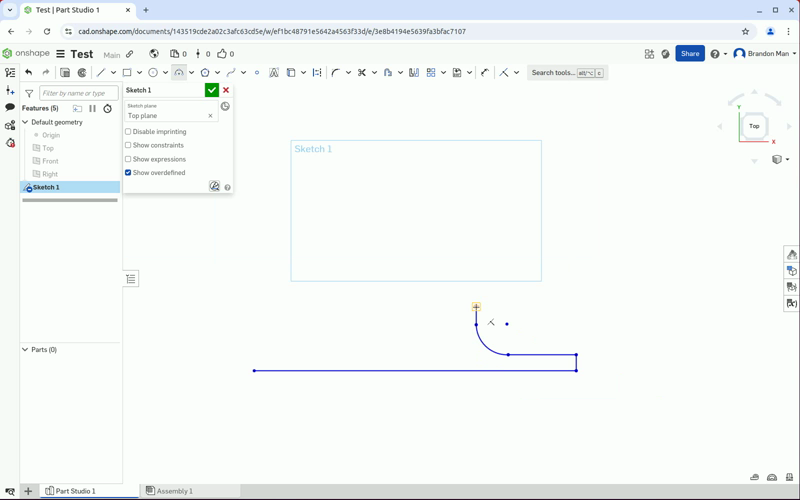
scroll(-6)
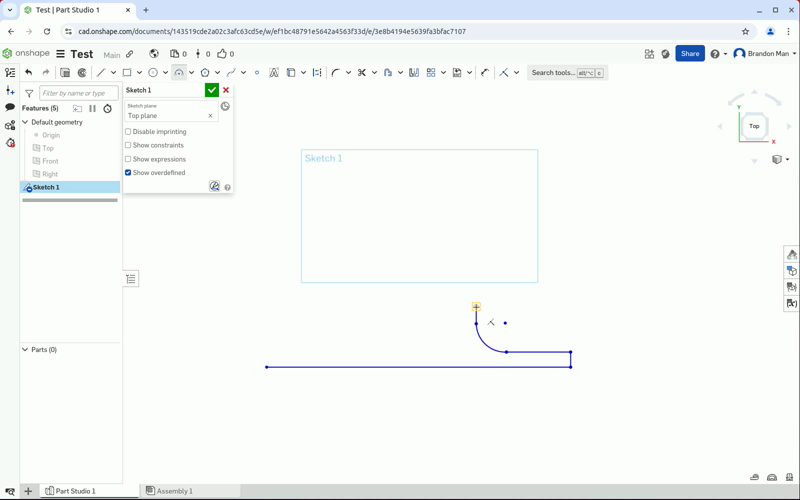
scroll(-6)
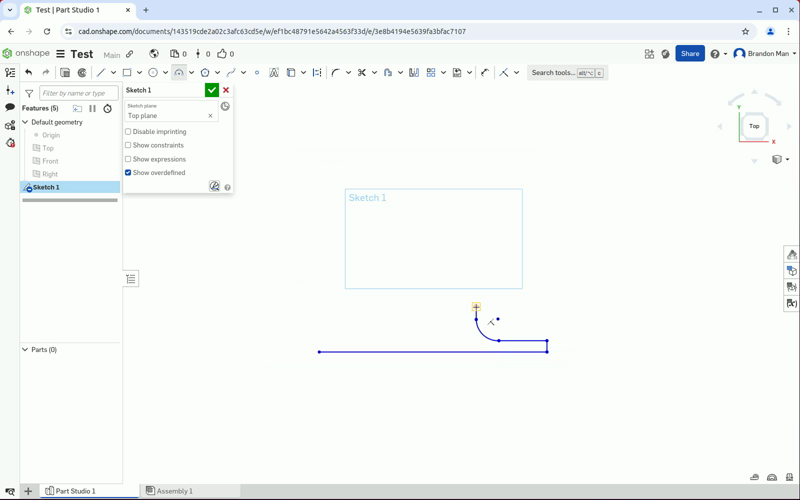
scroll(-6)
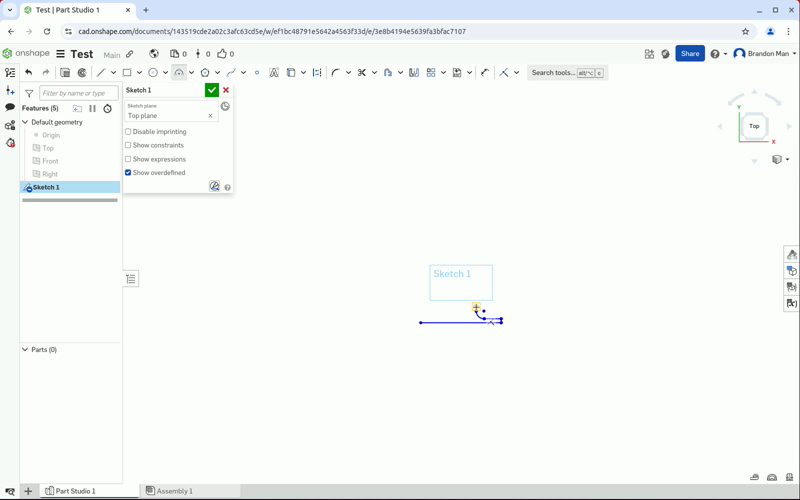
key_down(shift)
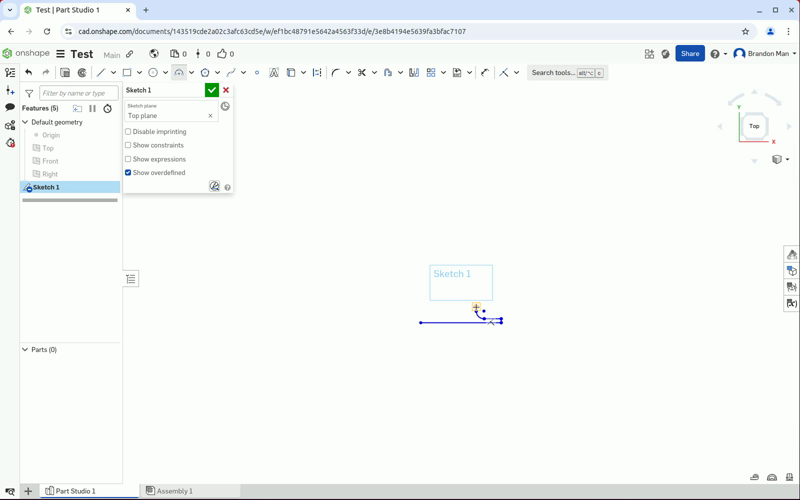
mouse_move(477, 303)
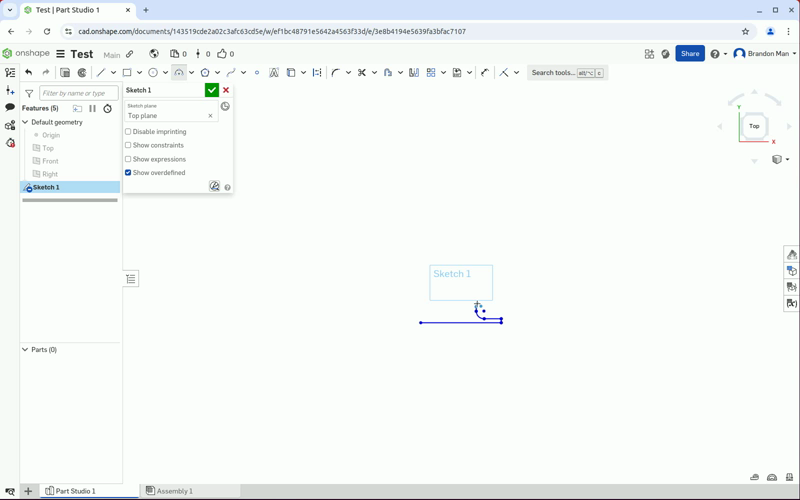
scroll(6)
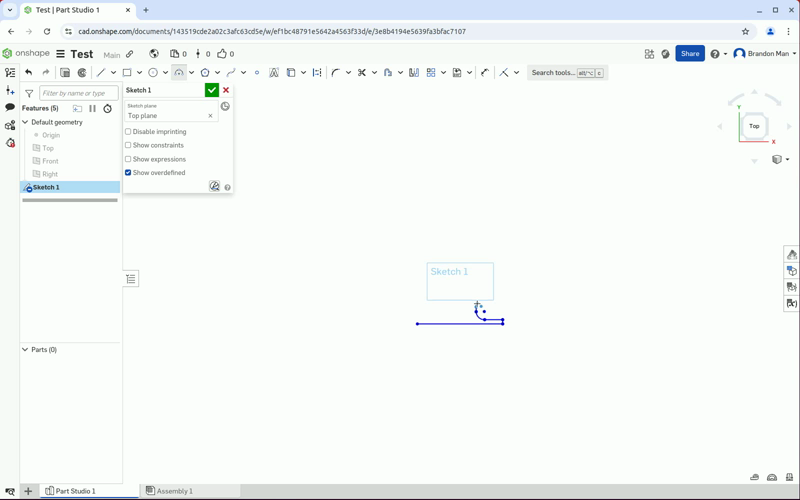
scroll(6)
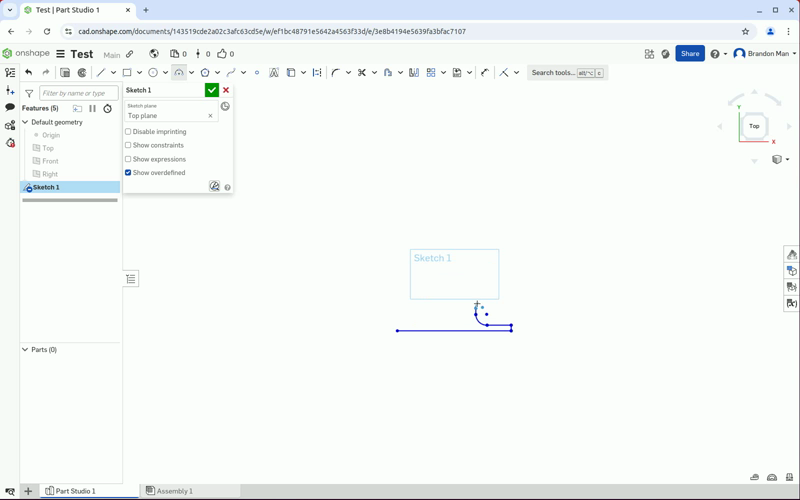
scroll(6)
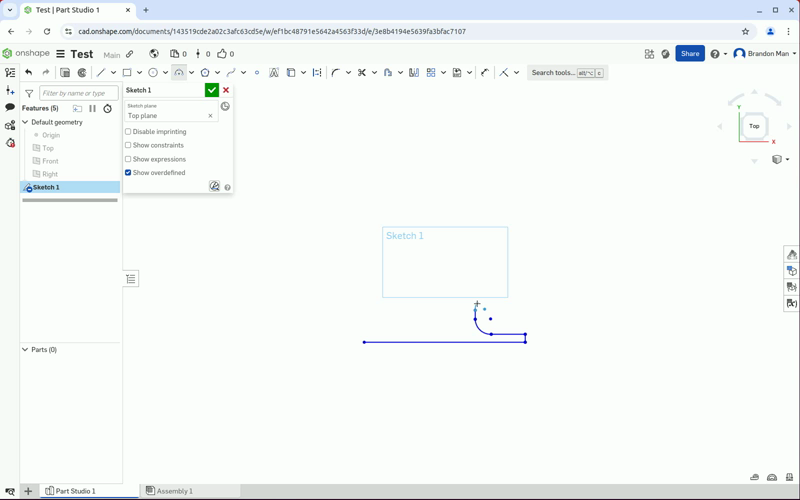
scroll(6)
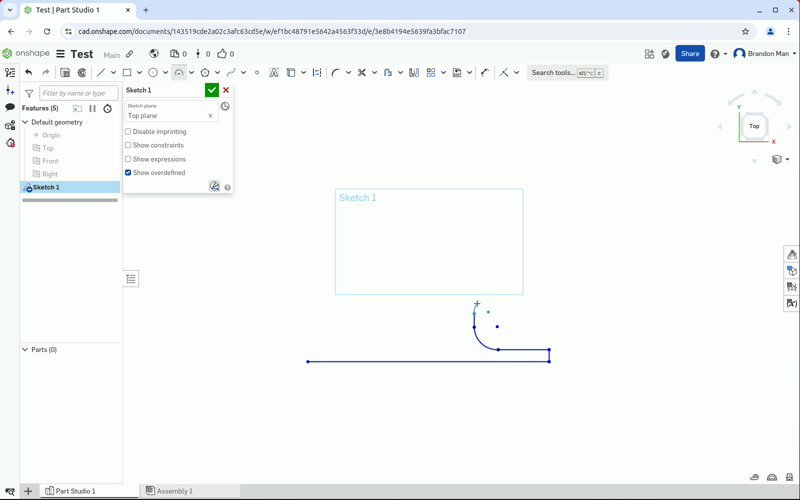
scroll(6)
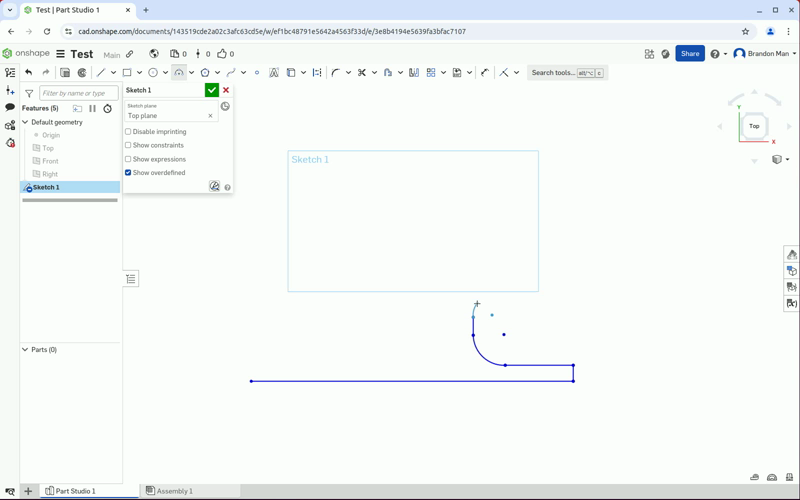
scroll(6)
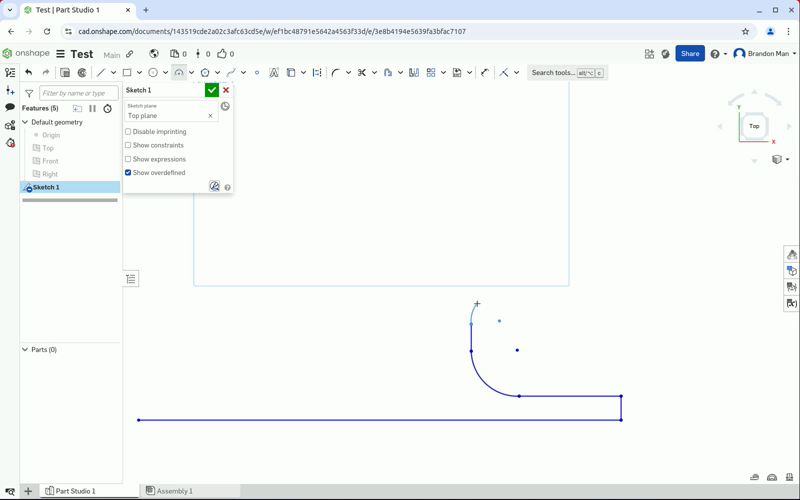
scroll(6)
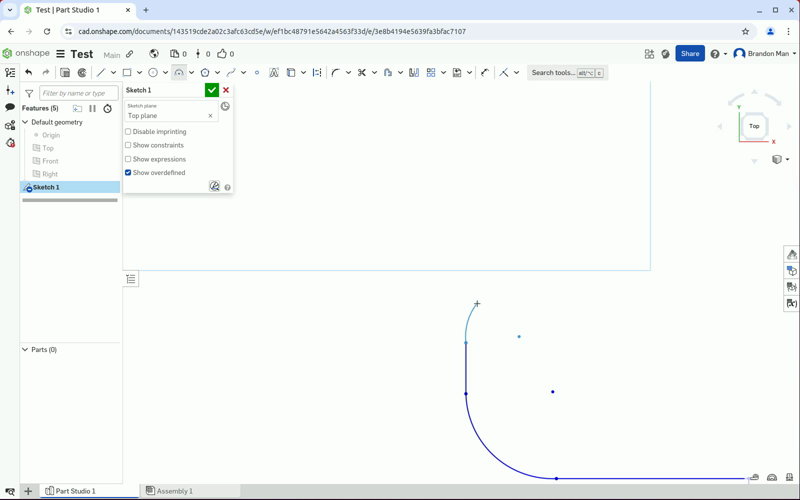
click(477, 303)
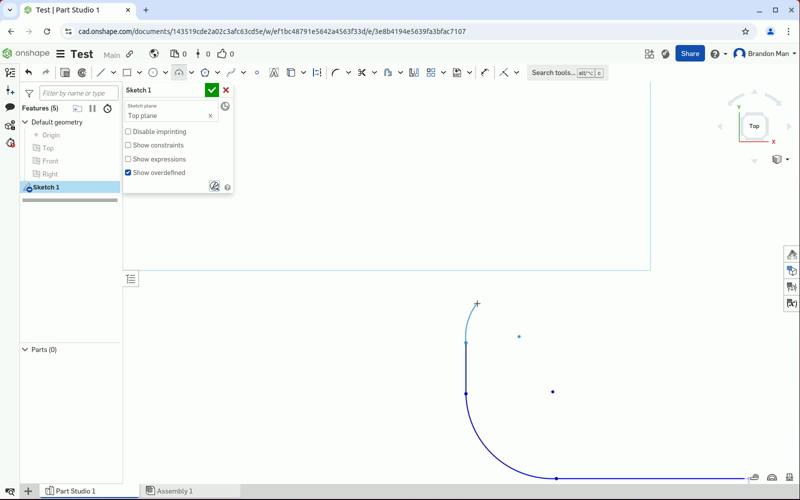
scroll(-6)
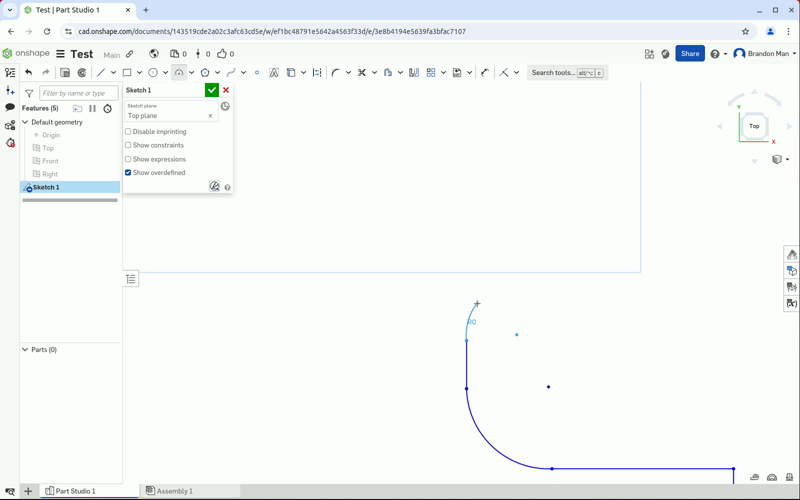
scroll(-6)
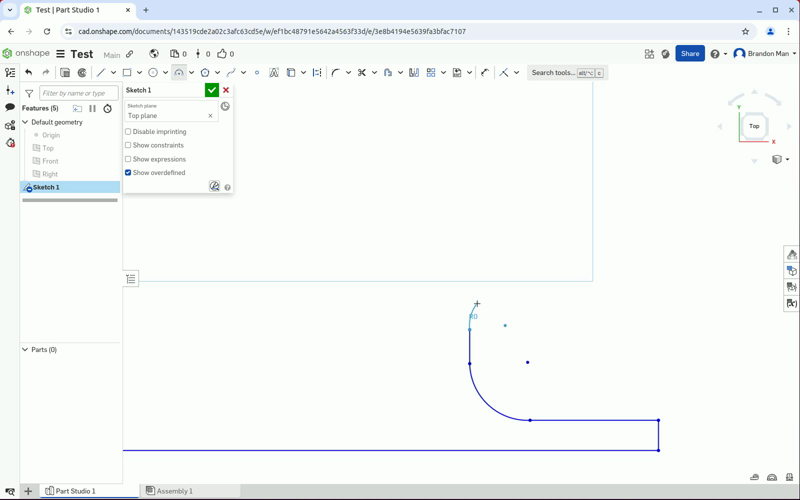
scroll(-6)
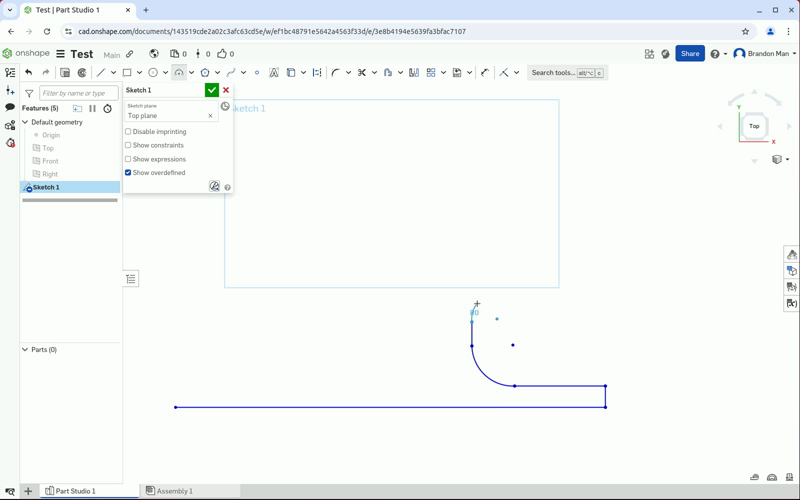
scroll(-6)
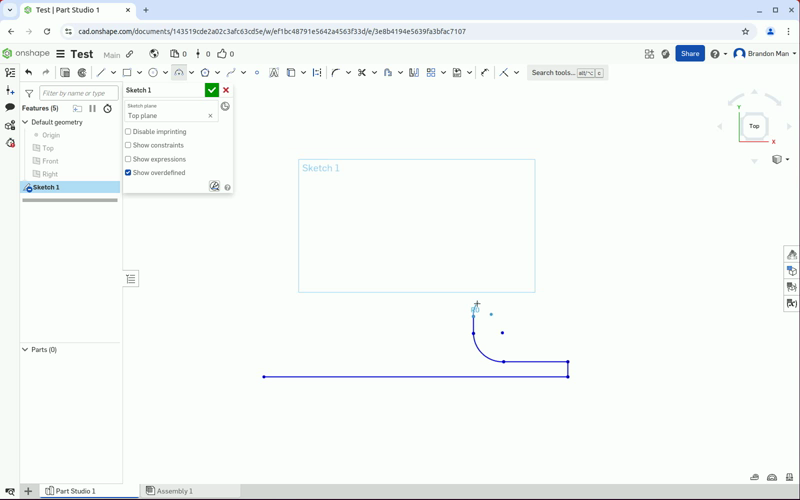
scroll(-6)
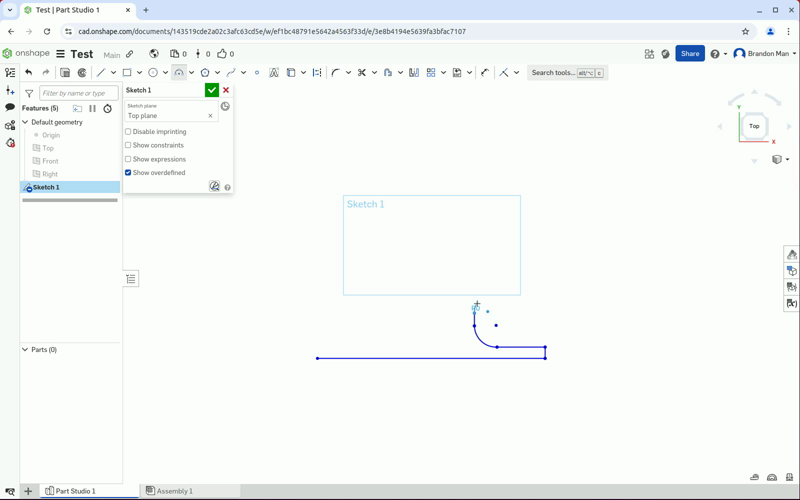
scroll(-6)
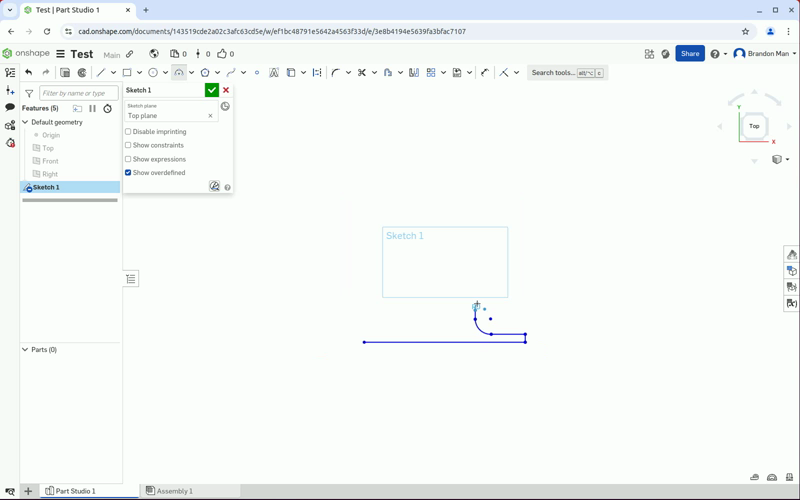
scroll(-6)
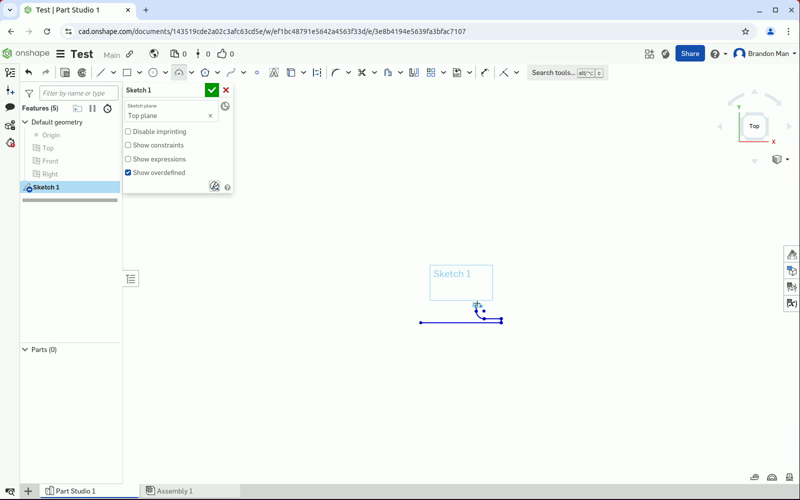
mouse_move(476, 305)
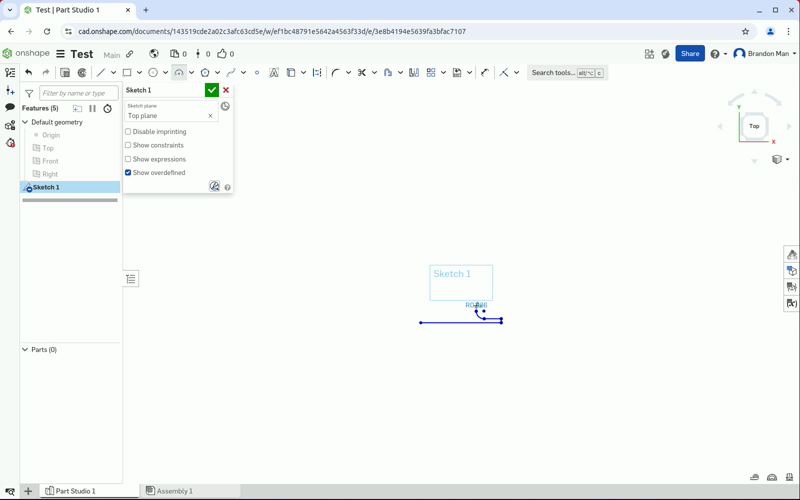
scroll(6)
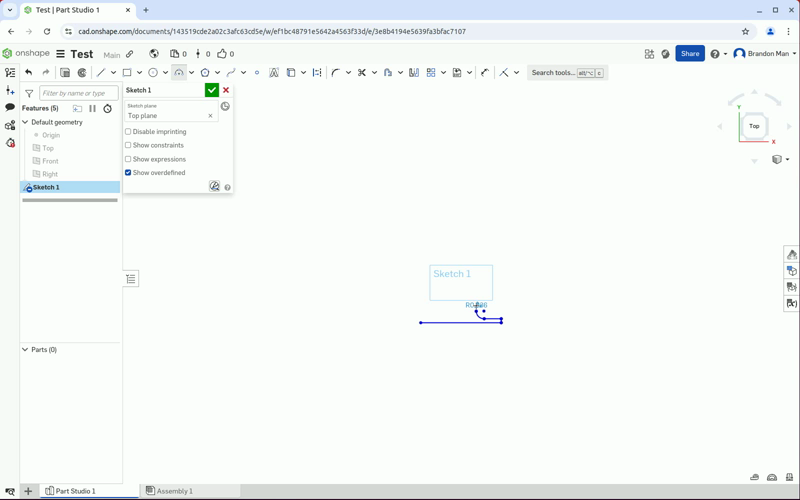
scroll(6)
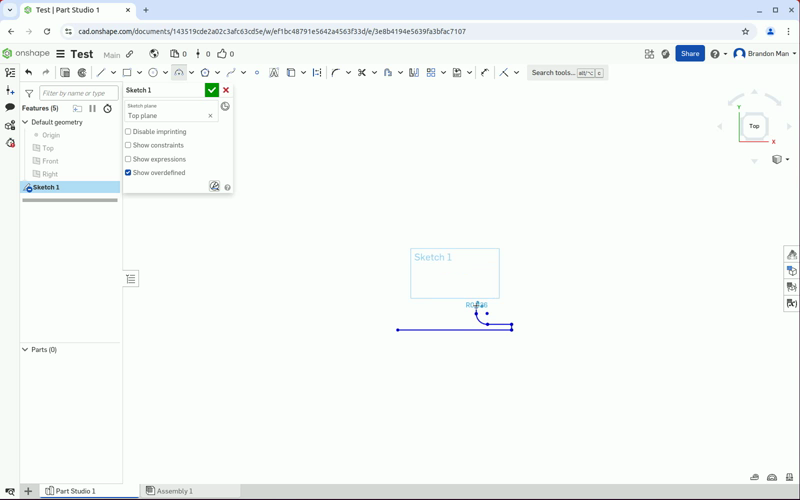
scroll(6)
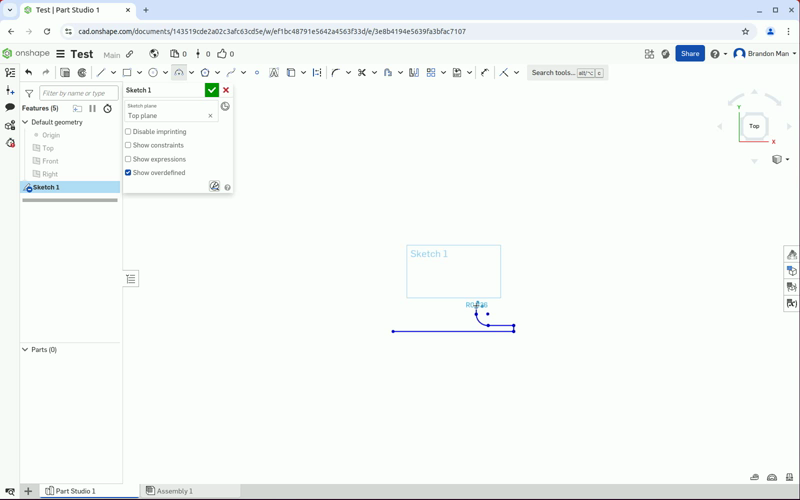
scroll(6)
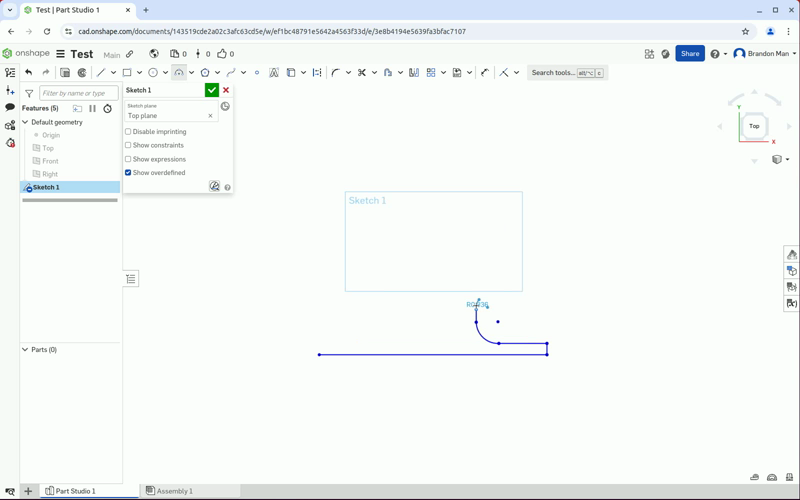
scroll(6)
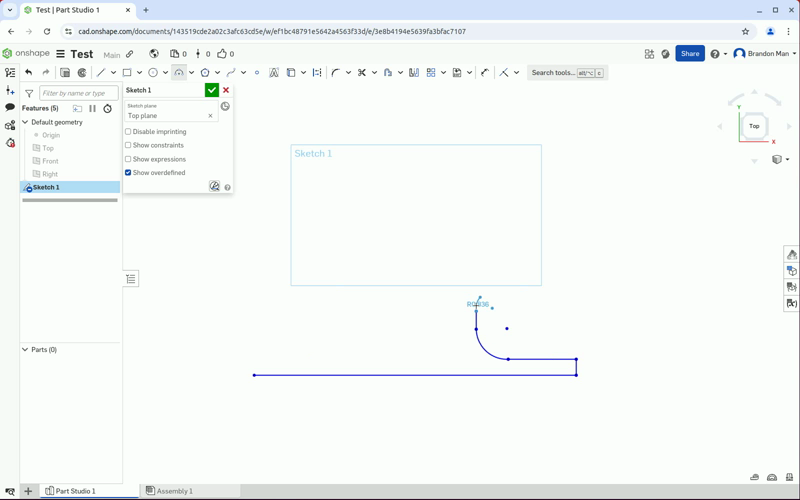
scroll(6)
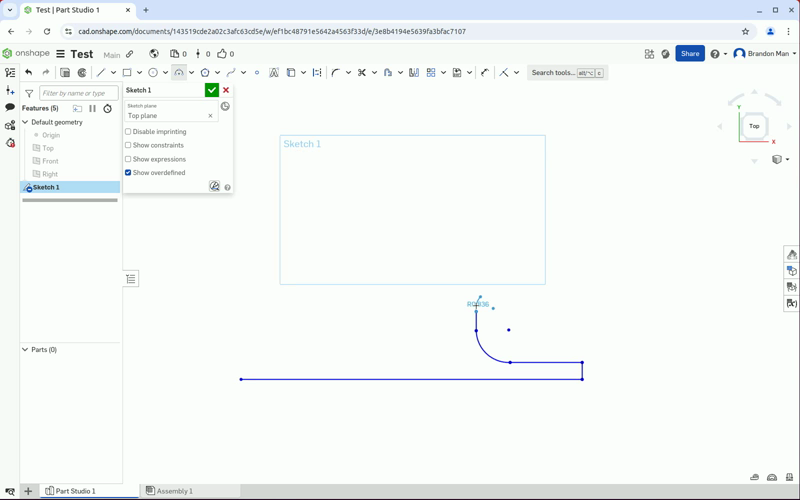
scroll(6)
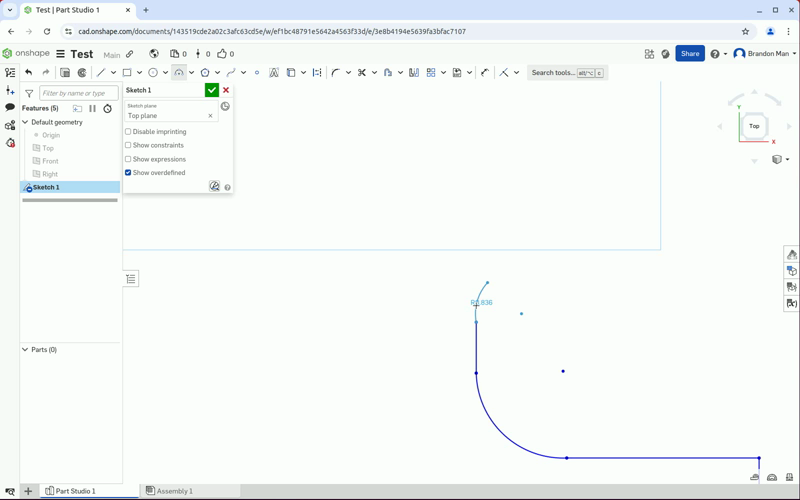
click(476, 305)
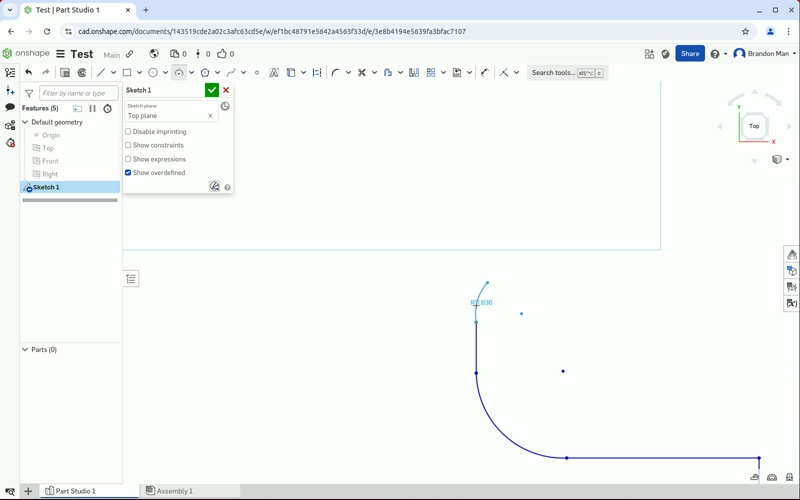
scroll(-6)
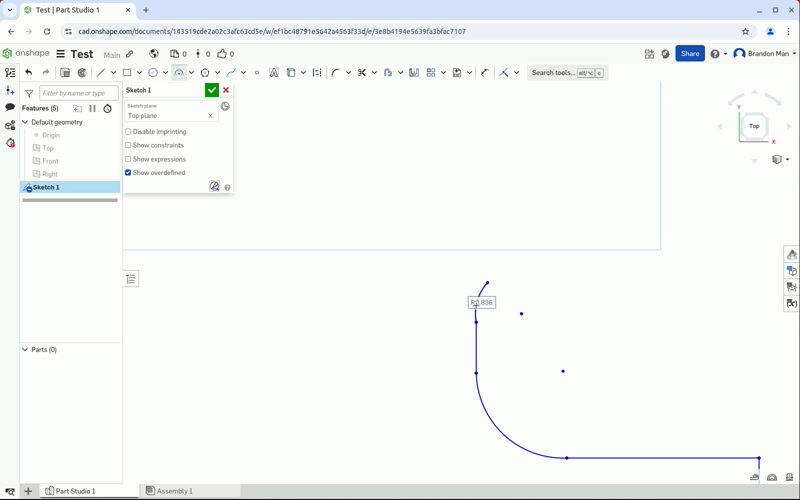
scroll(-6)
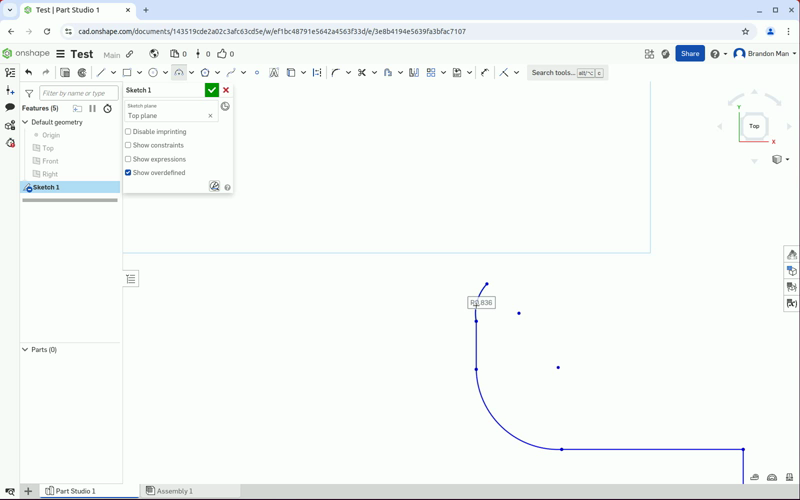
scroll(-6)
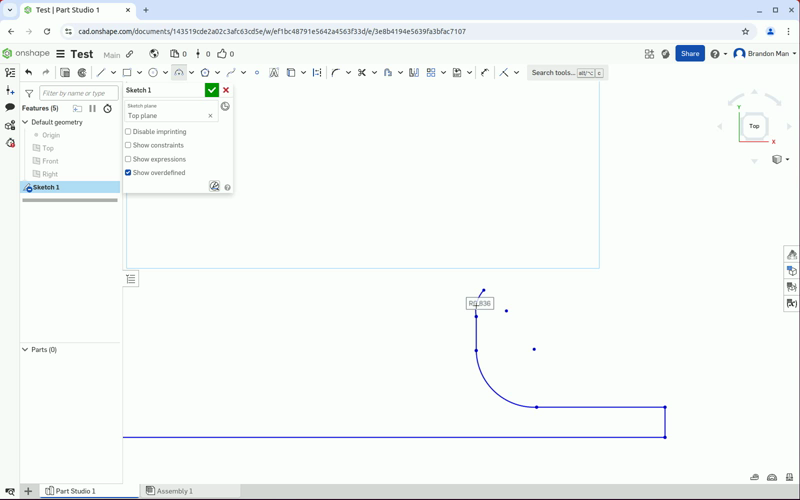
scroll(-6)
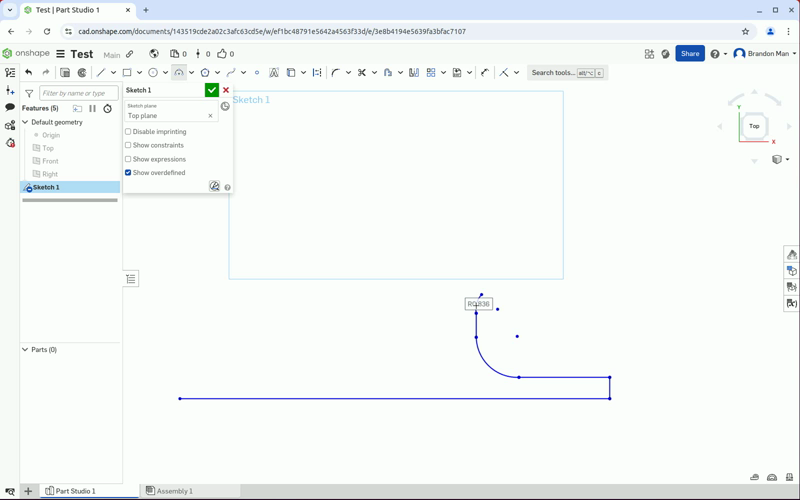
scroll(-6)
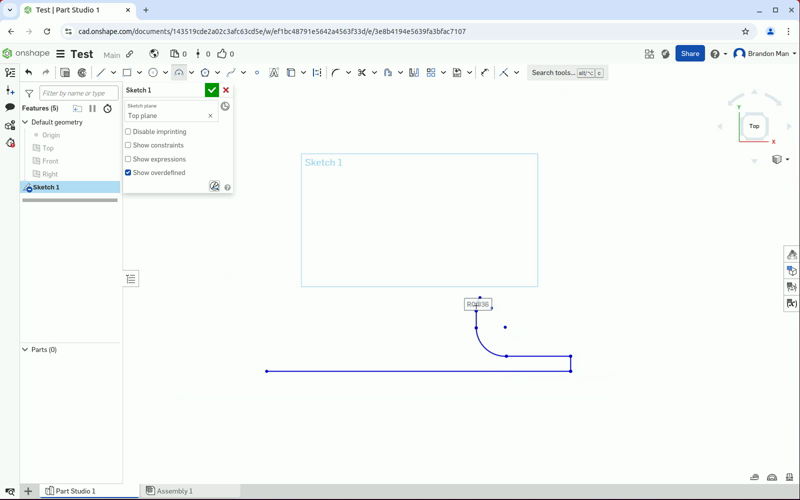
scroll(-6)
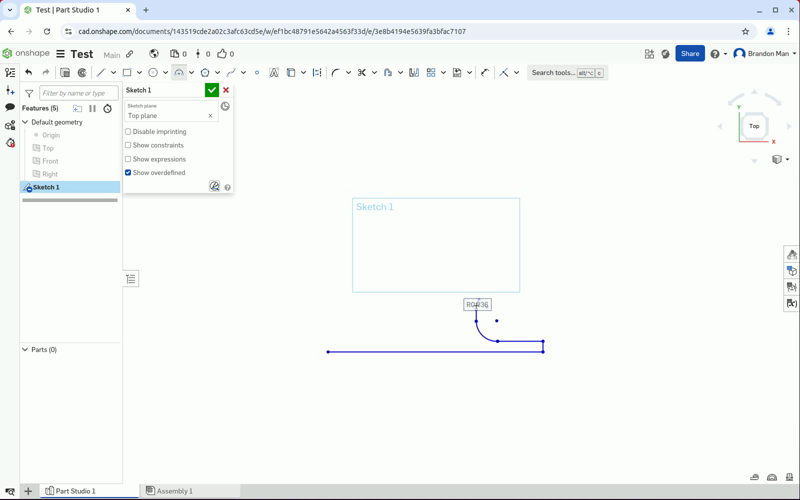
scroll(-6)
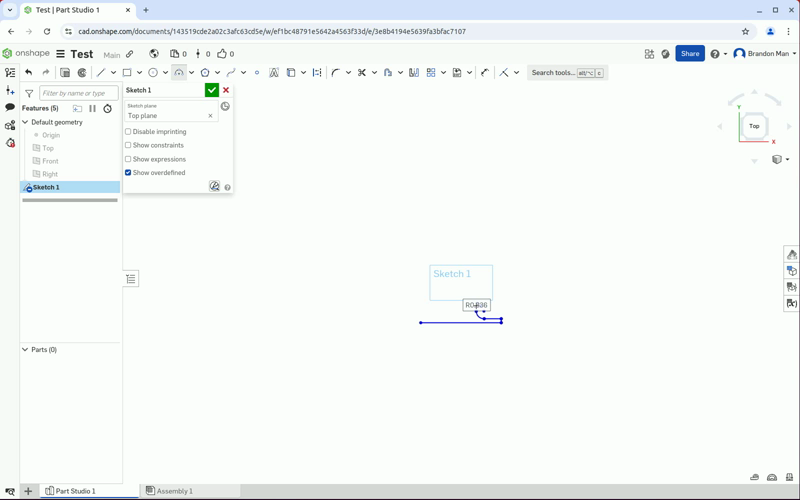
key_up(shift)
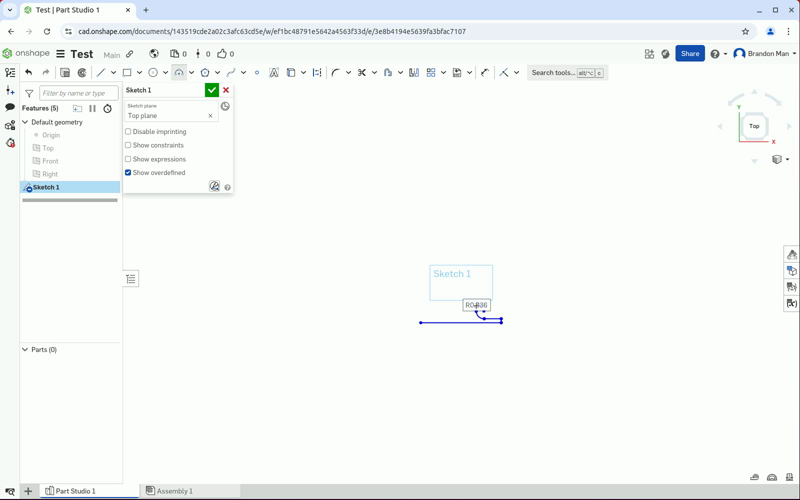
key(esc)
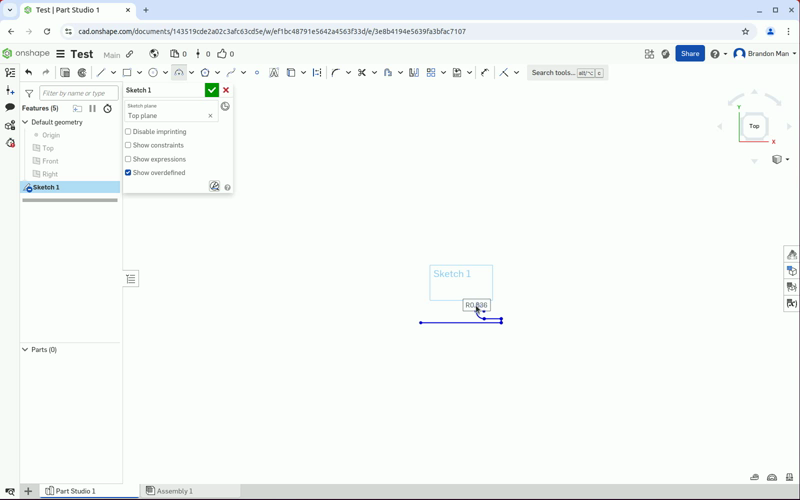
key(l)
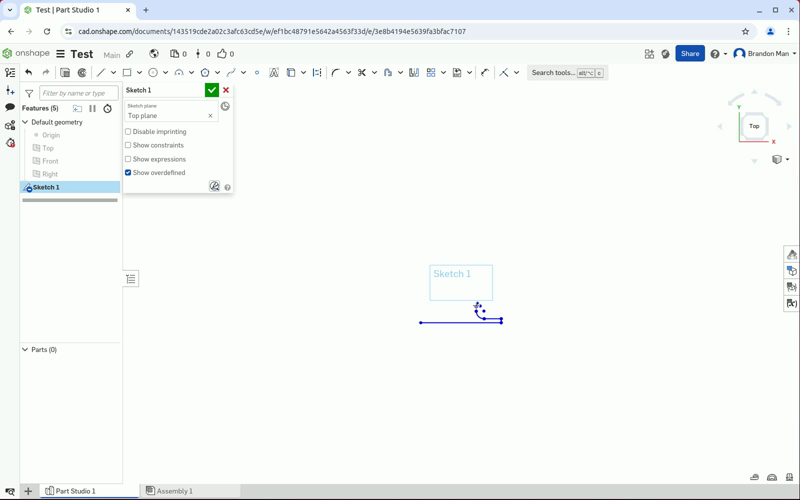
mouse_move(477, 303)
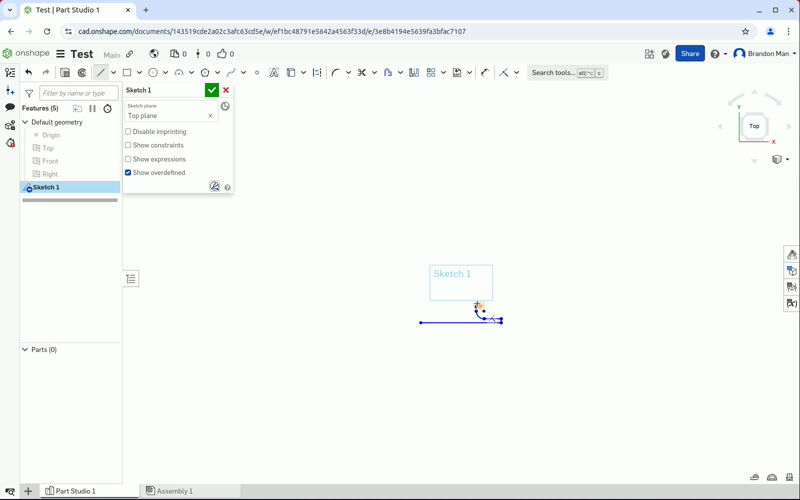
scroll(6)
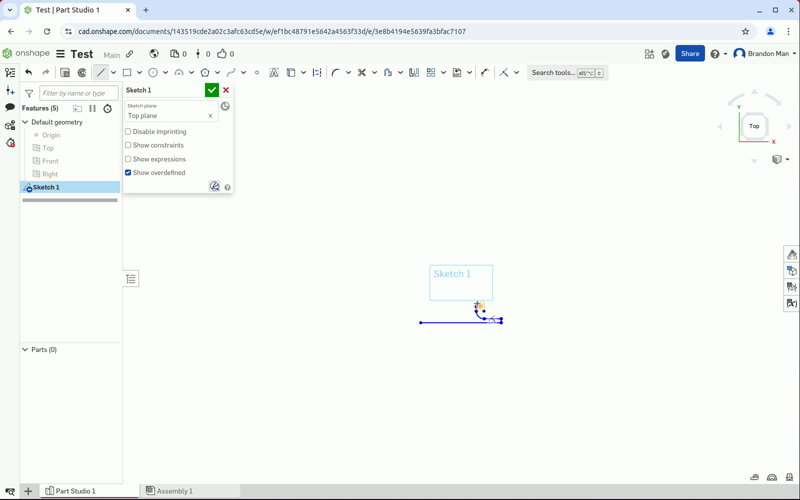
scroll(6)
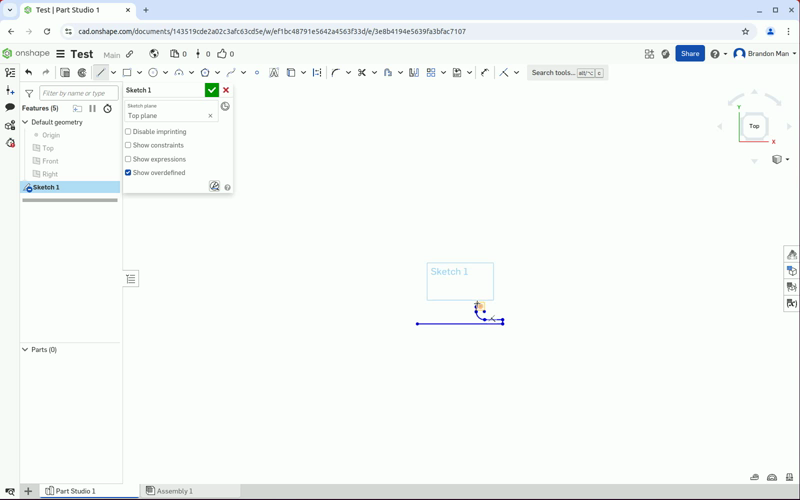
scroll(6)
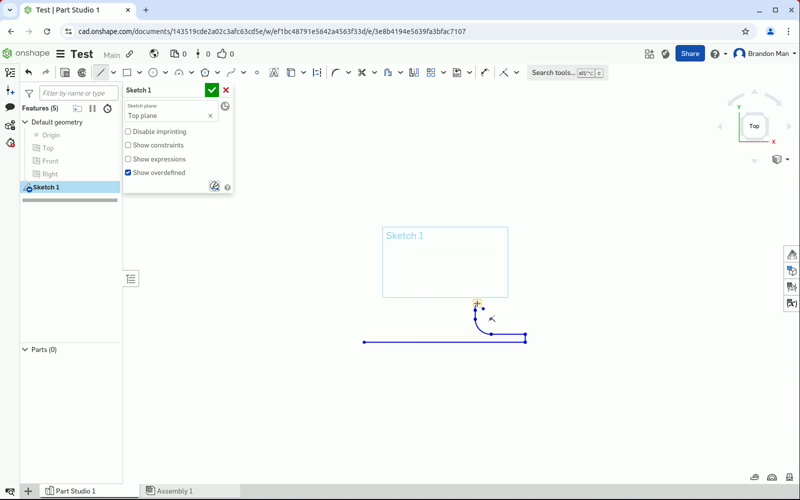
scroll(6)
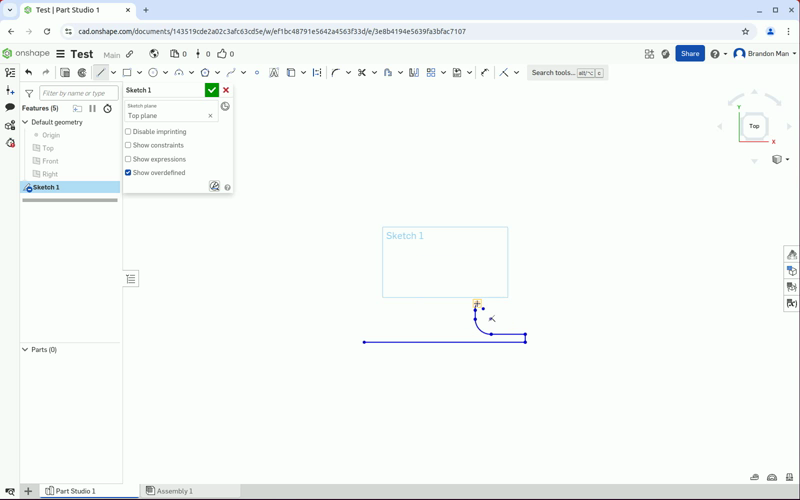
scroll(6)
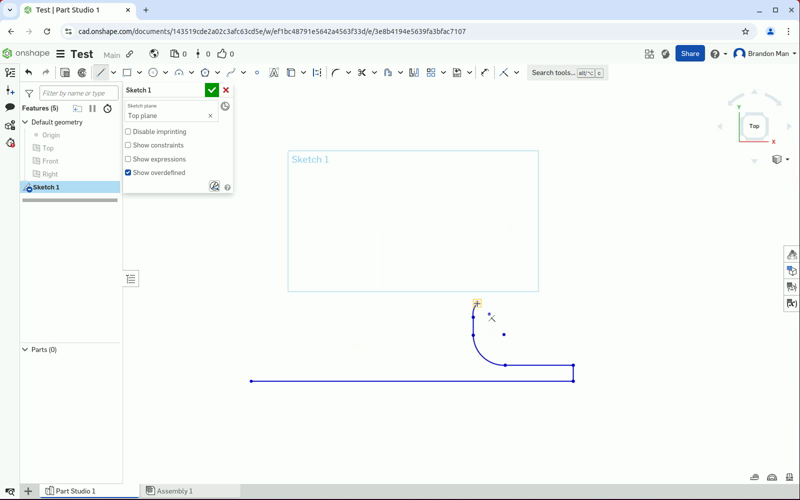
scroll(6)
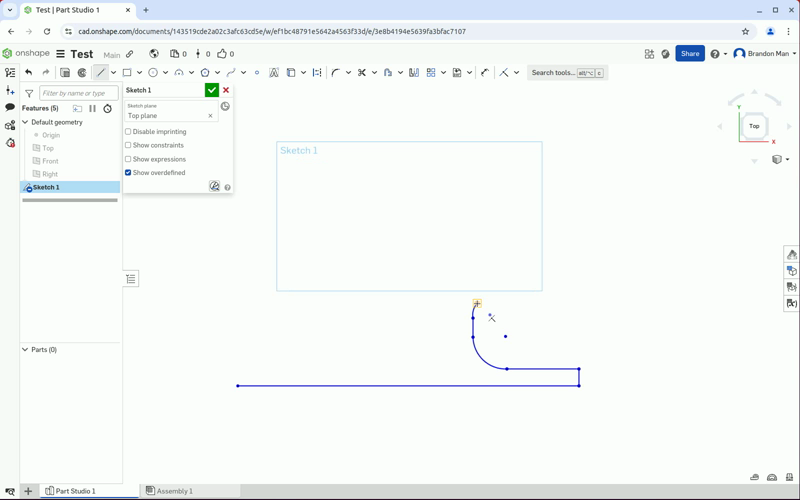
scroll(6)
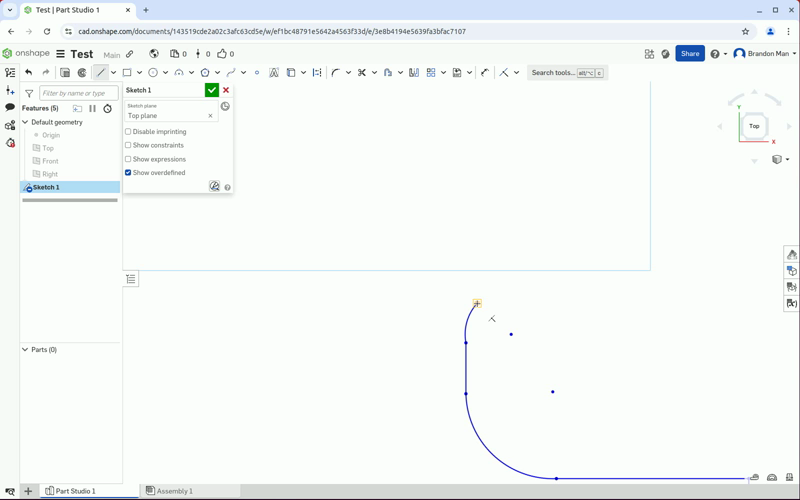
click(477, 303)
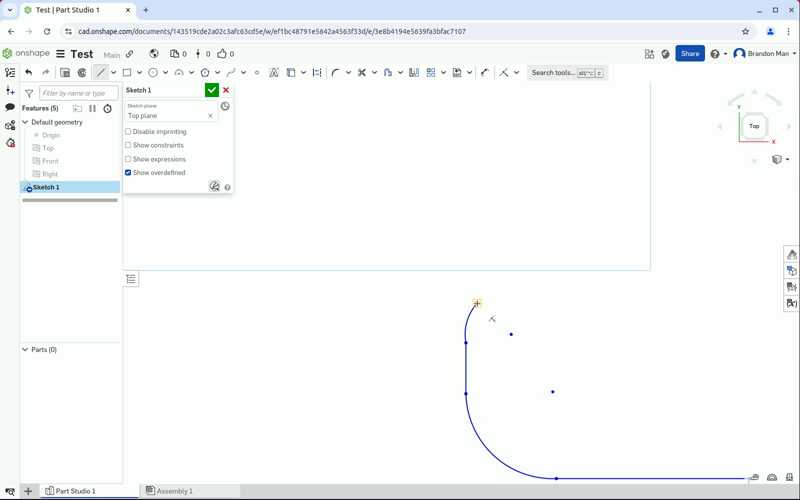
scroll(-6)
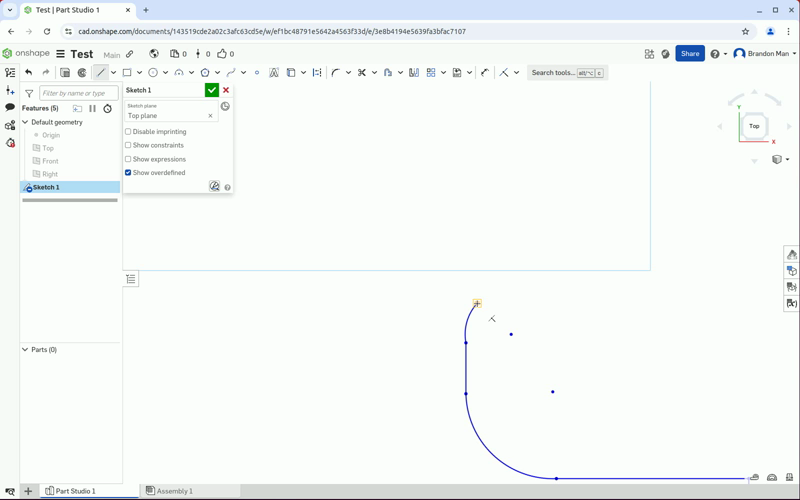
scroll(-6)
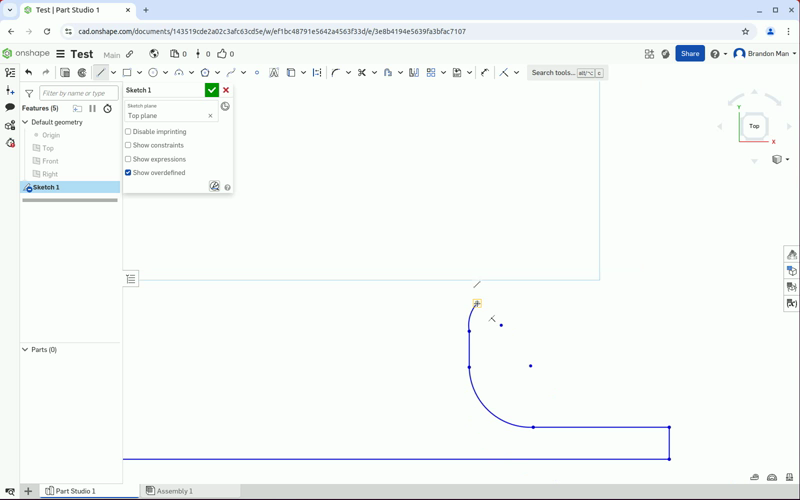
scroll(-6)
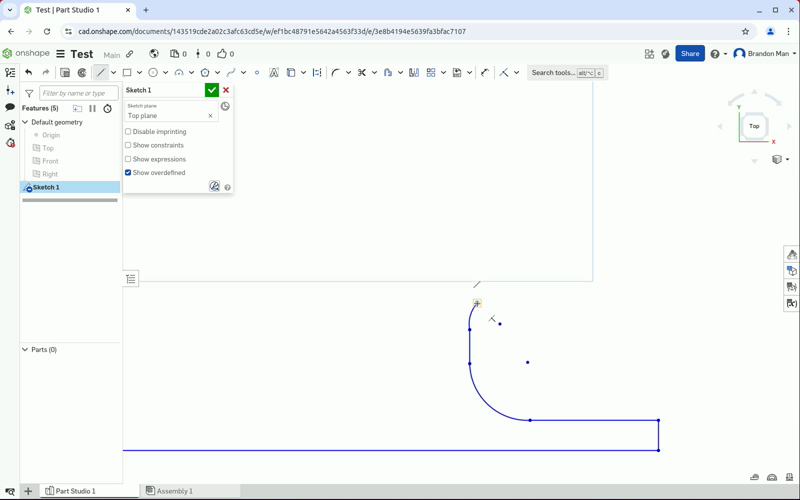
scroll(-6)
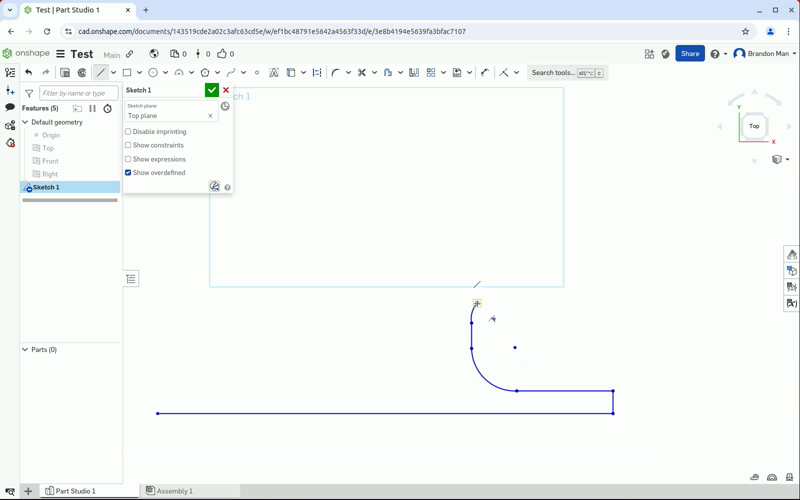
scroll(-6)
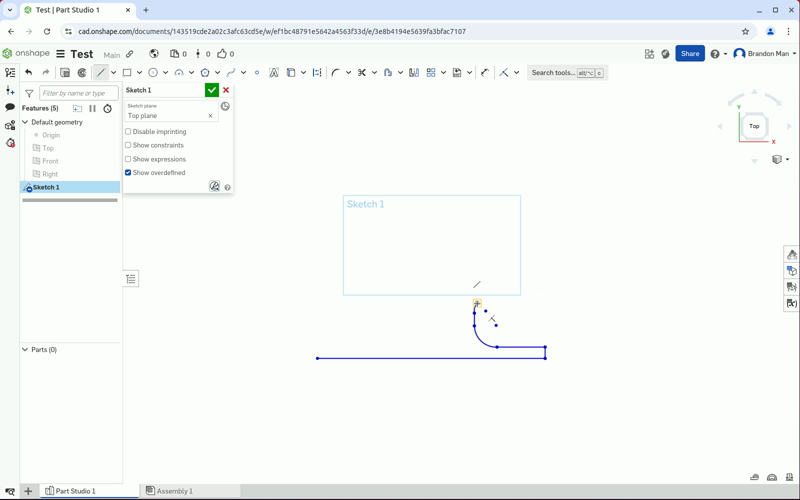
scroll(-6)
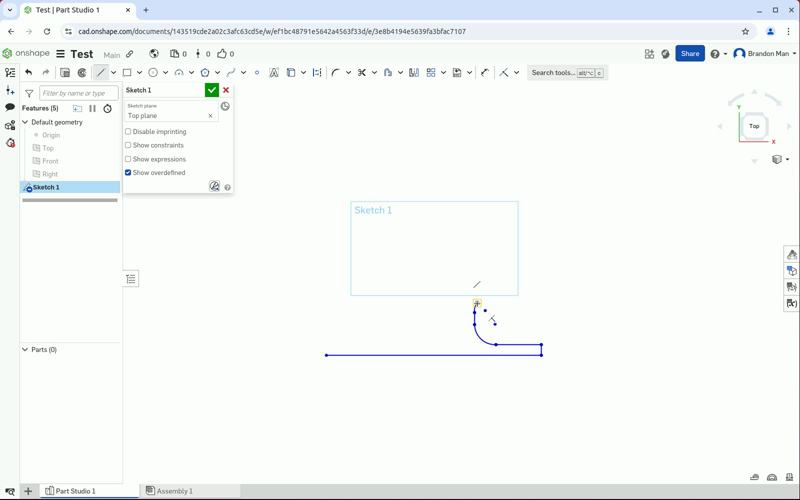
scroll(-6)
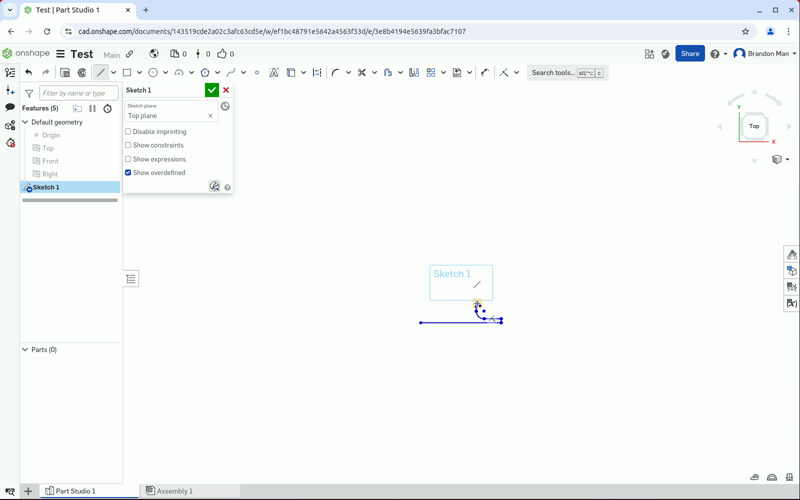
key_down(shift)
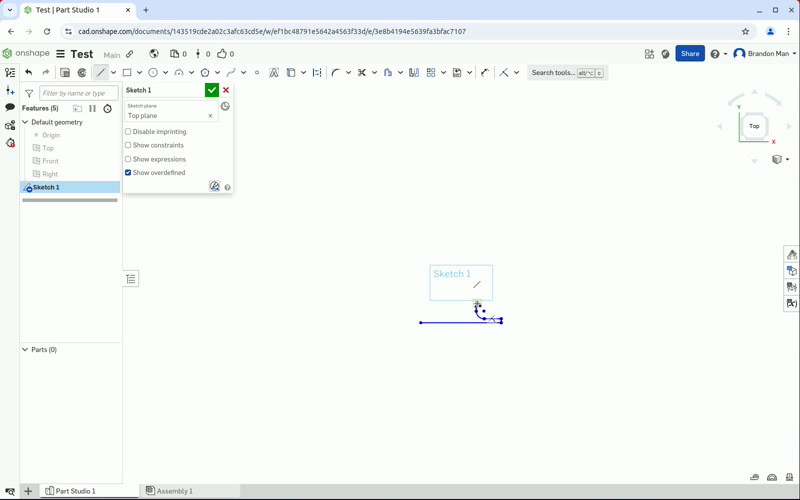
mouse_move(507, 303)
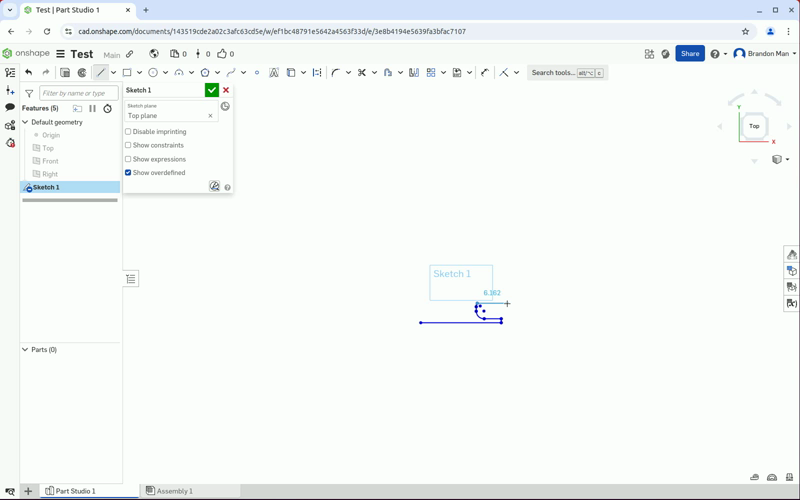
mouse_move(482, 293)
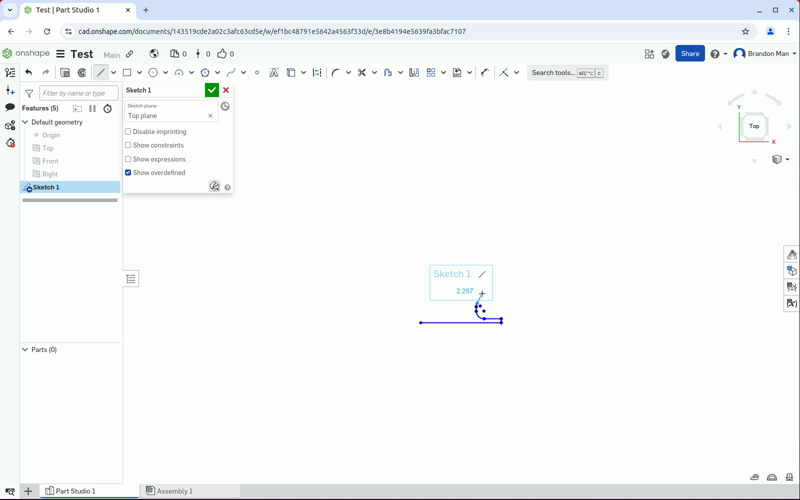
click(482, 293)
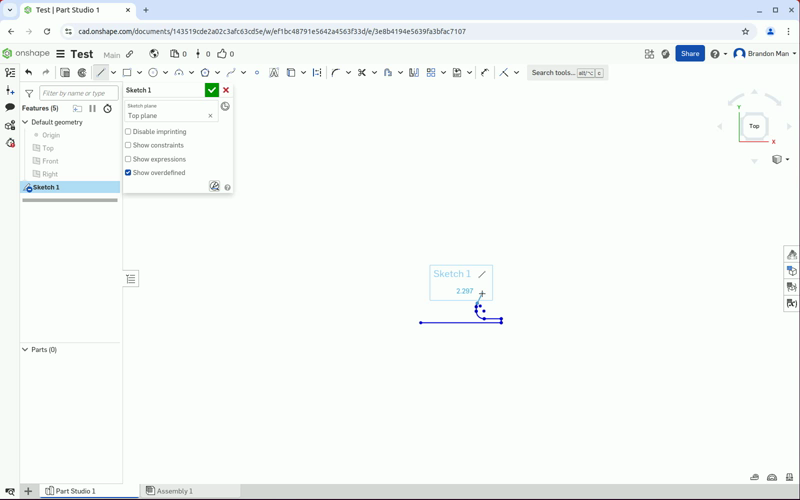
key_up(shift)
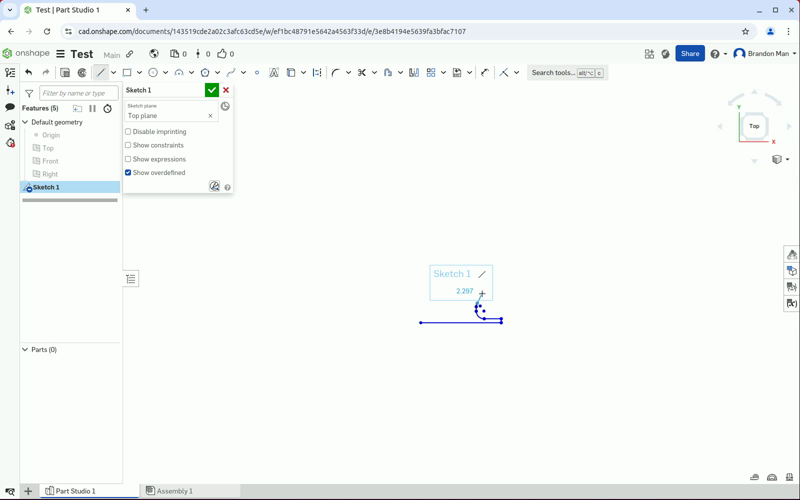
key(esc)
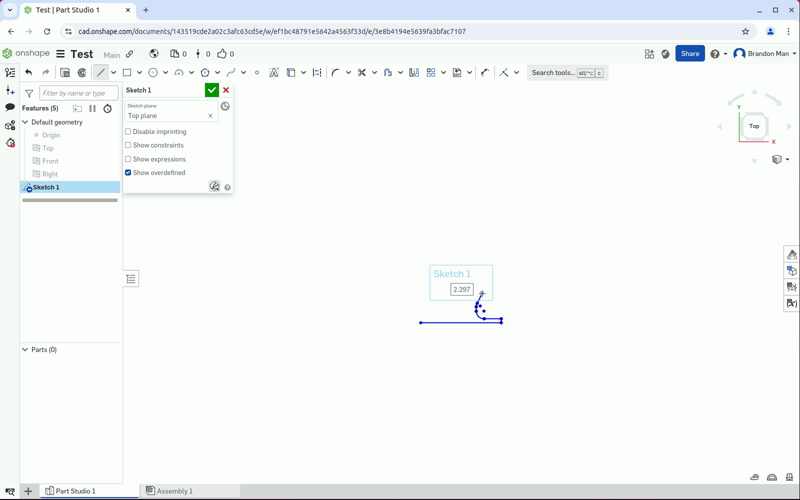
key(a)
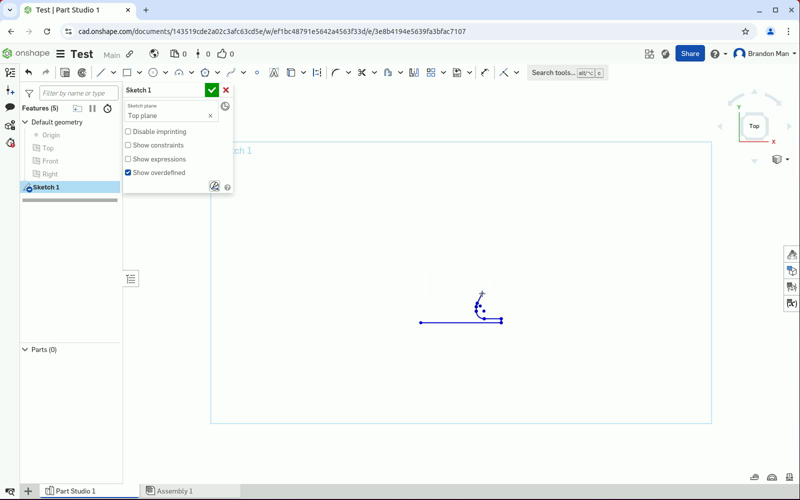
mouse_move(482, 293)
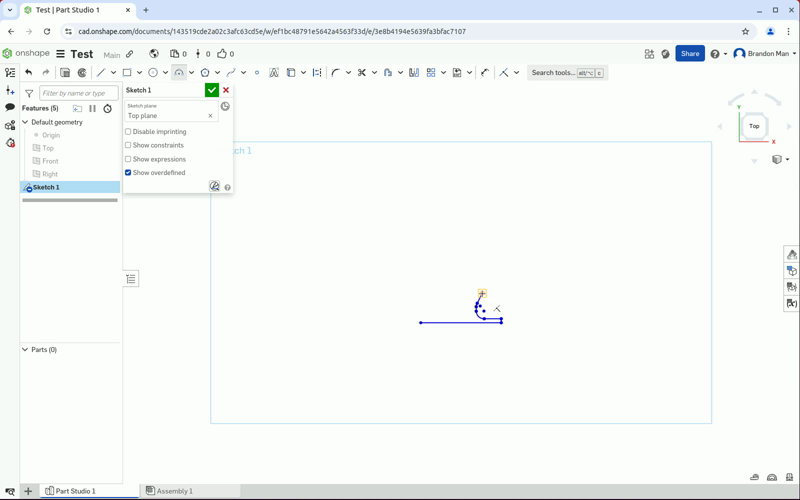
click(482, 293)
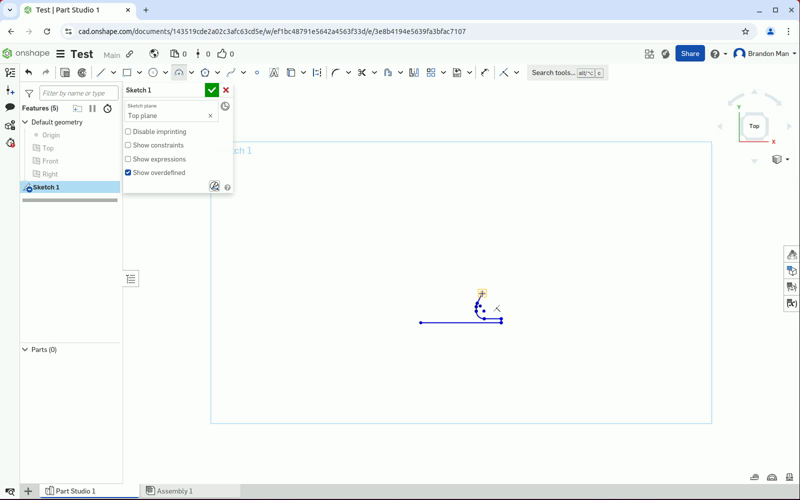
key_down(shift)
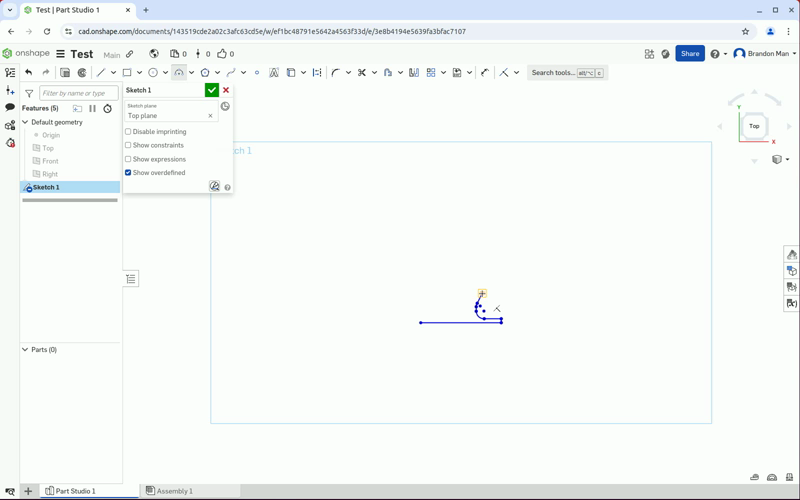
mouse_move(439, 293)
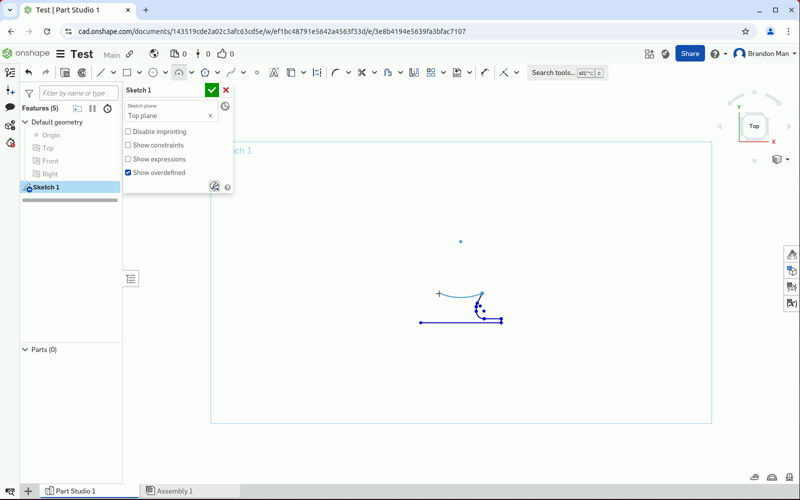
click(439, 293)
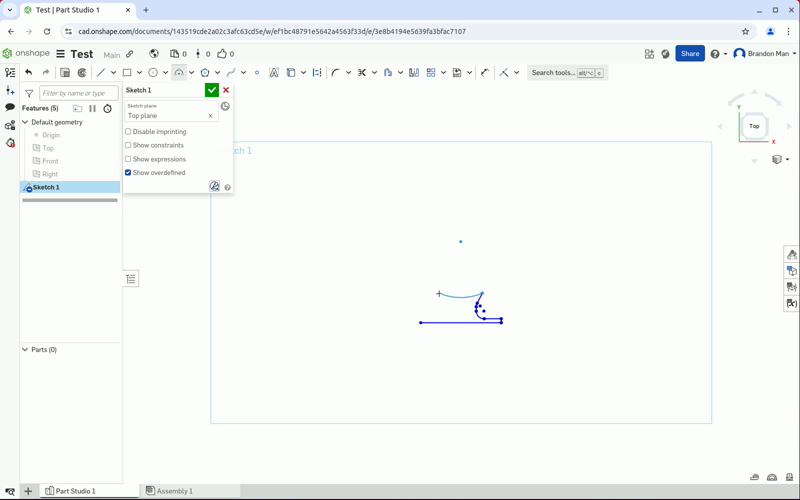
mouse_move(460, 306)
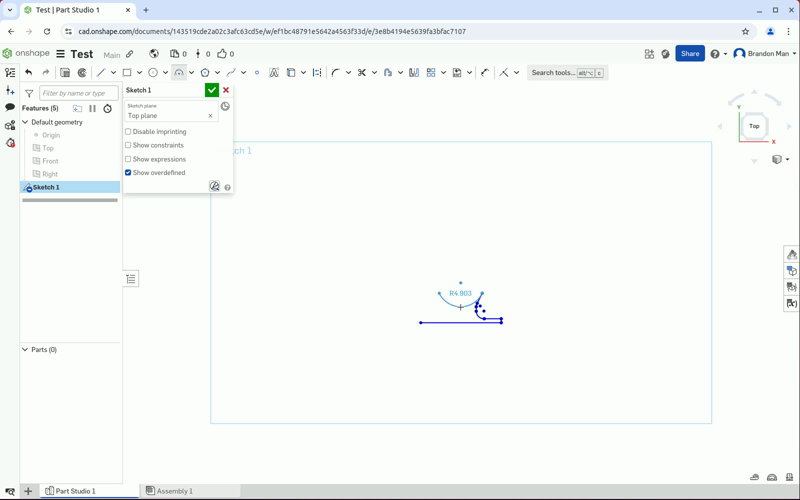
click(460, 306)
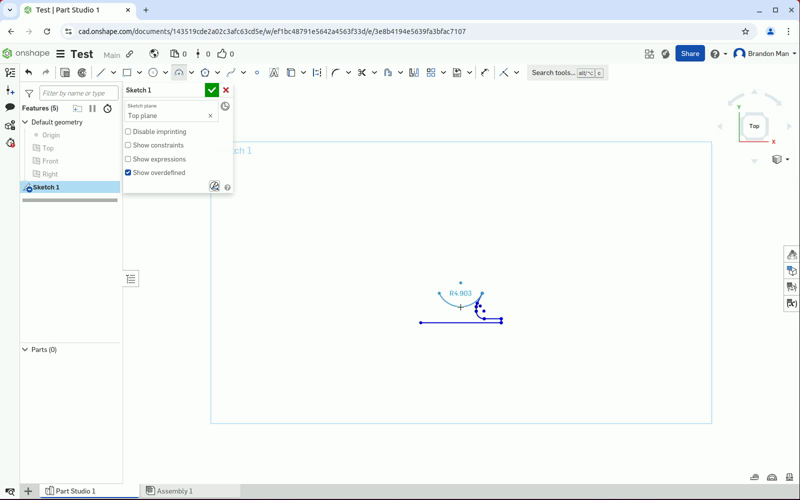
key_up(shift)
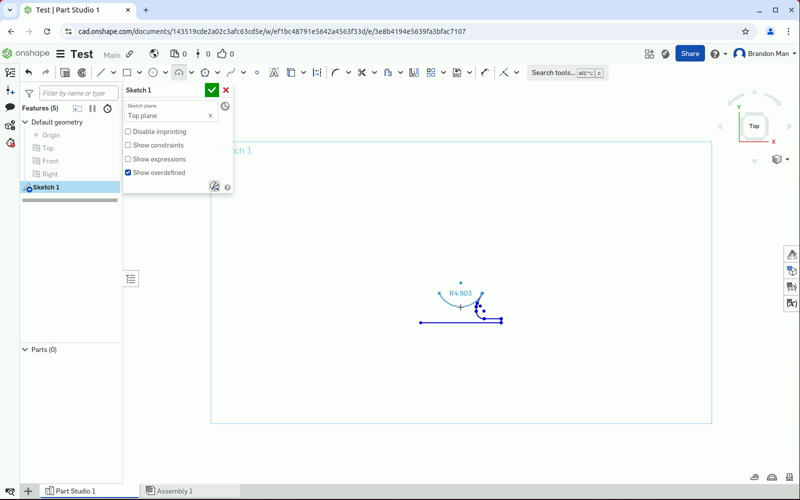
key(esc)
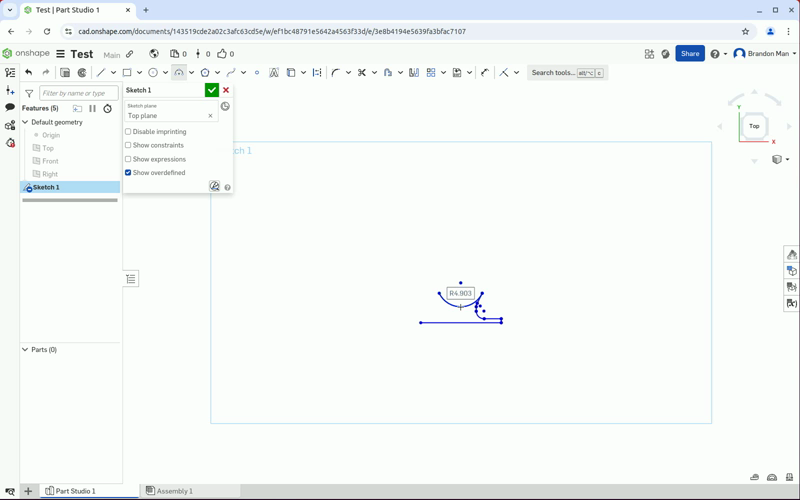
key(l)
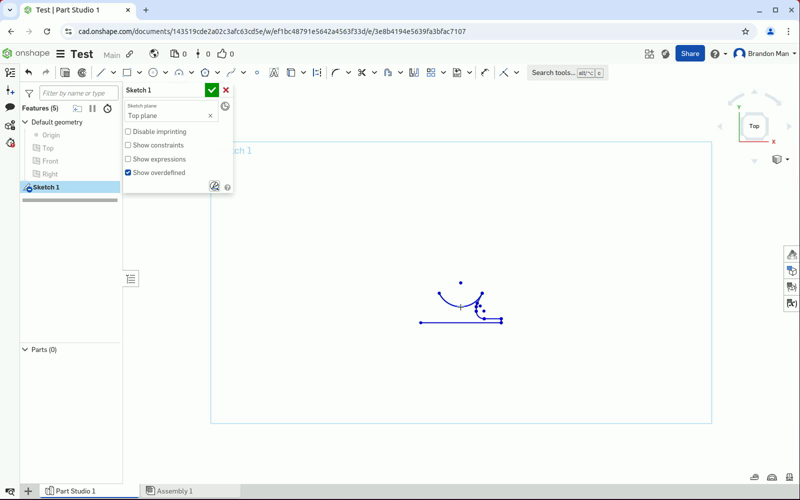
mouse_move(439, 293)
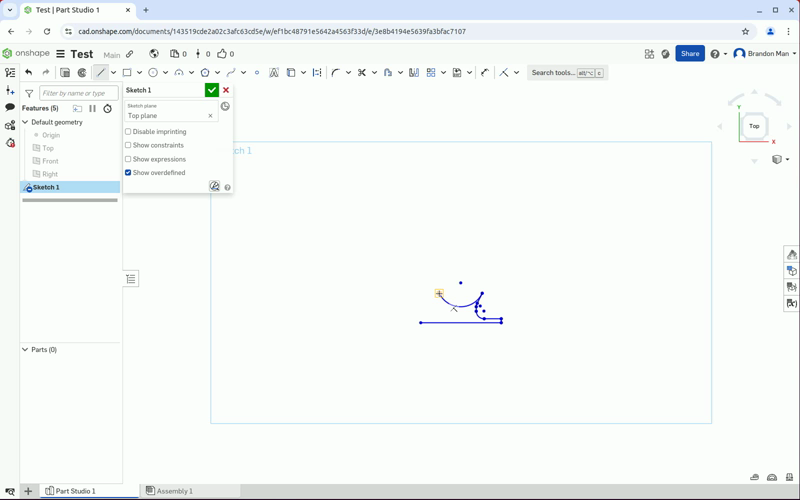
click(439, 293)
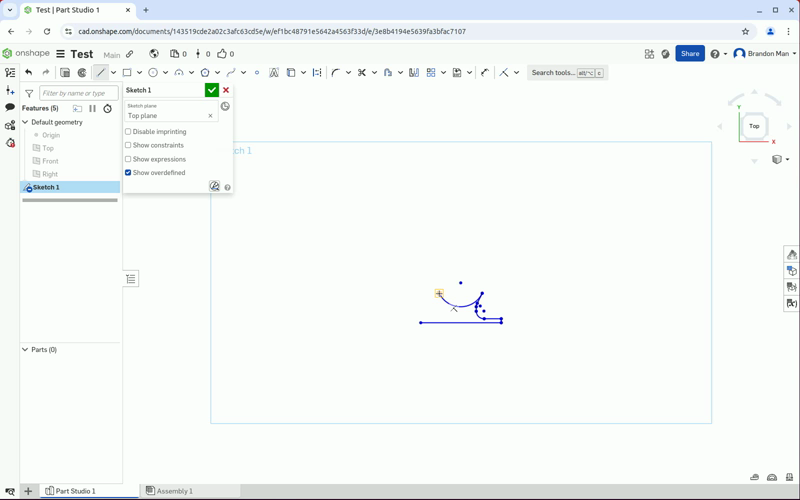
key_down(shift)
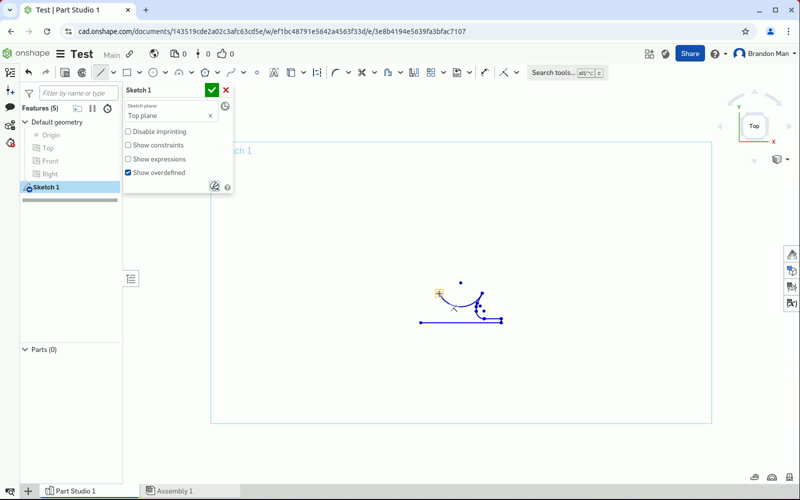
mouse_move(469, 293)
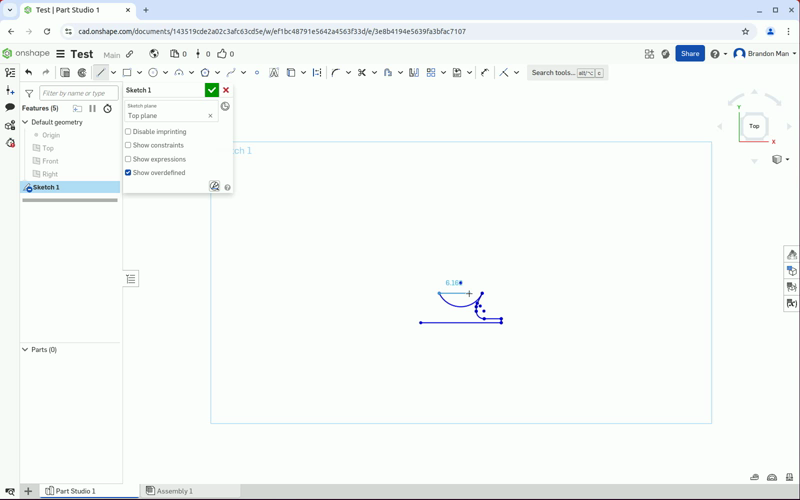
mouse_move(444, 303)
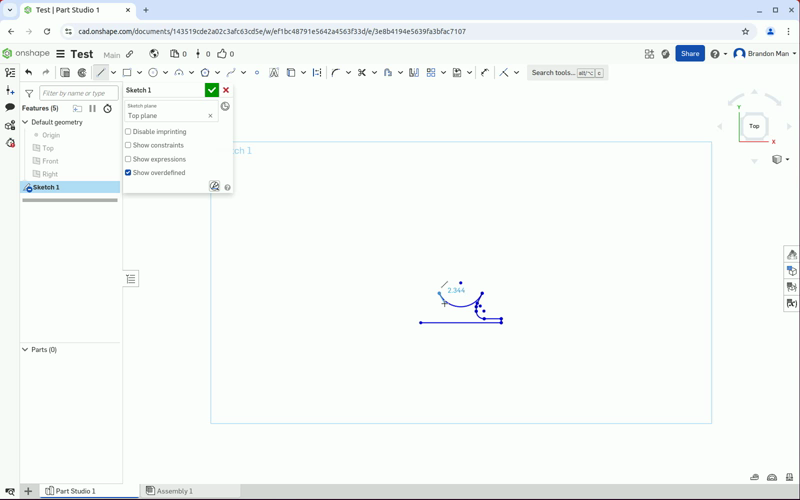
click(444, 303)
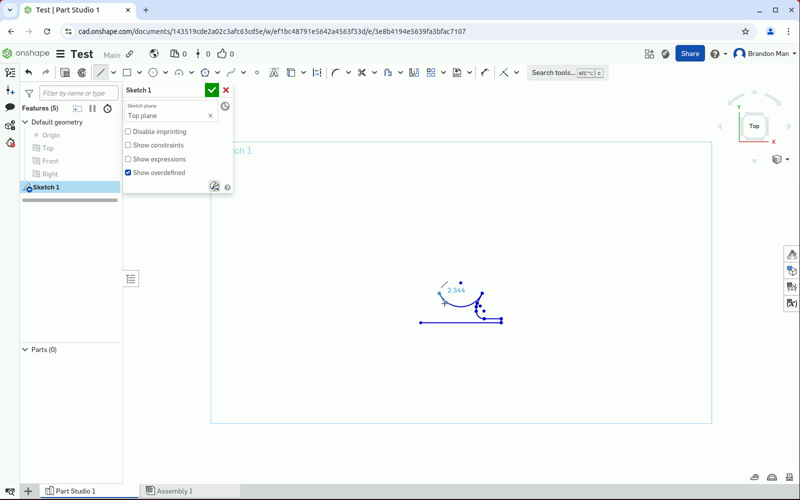
key_up(shift)
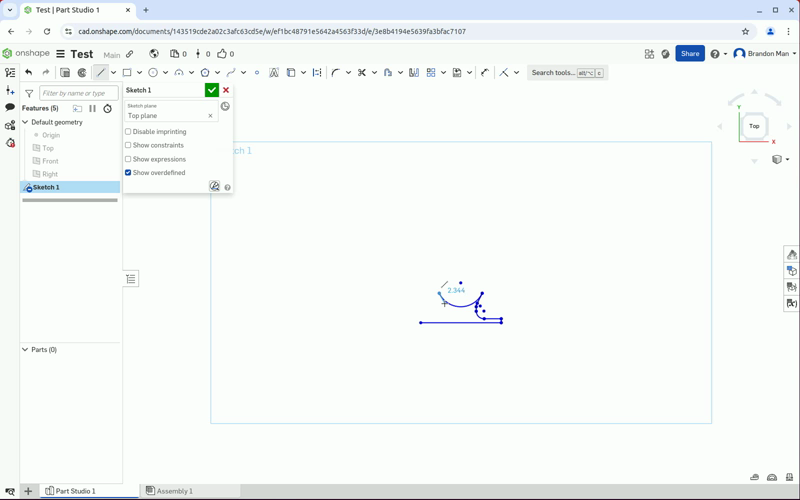
key(esc)
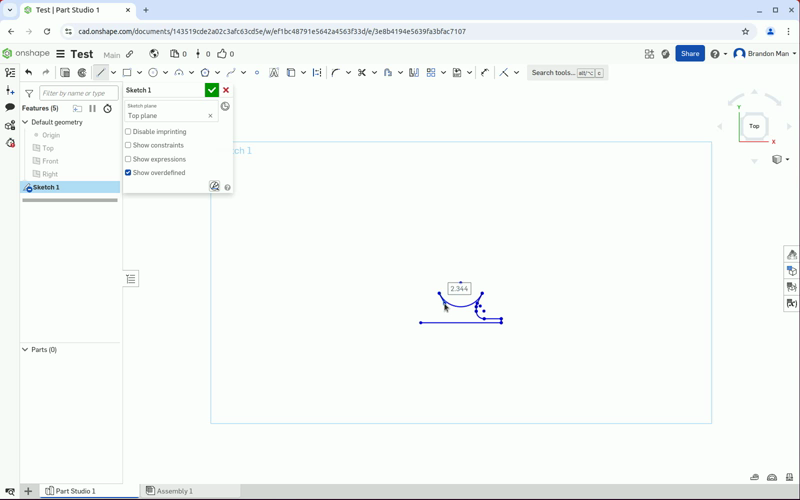
key(a)
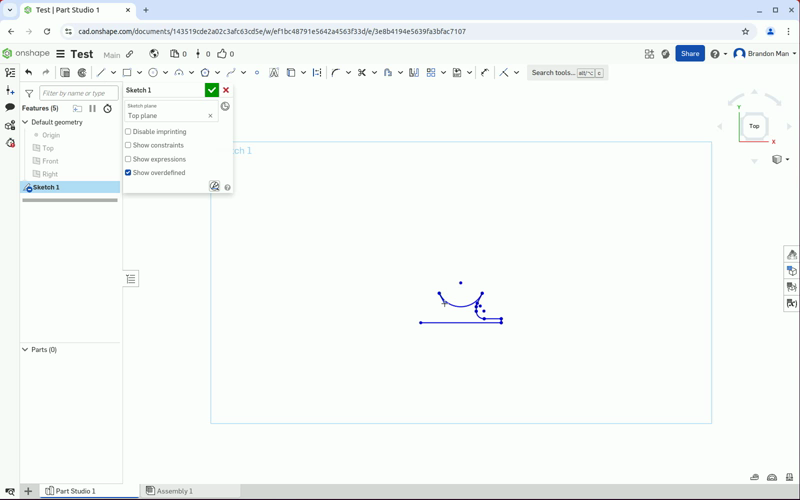
mouse_move(444, 303)
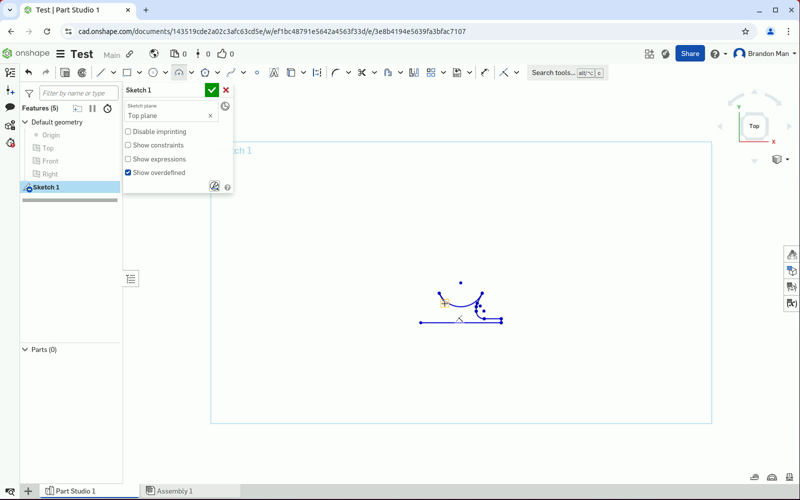
click(444, 303)
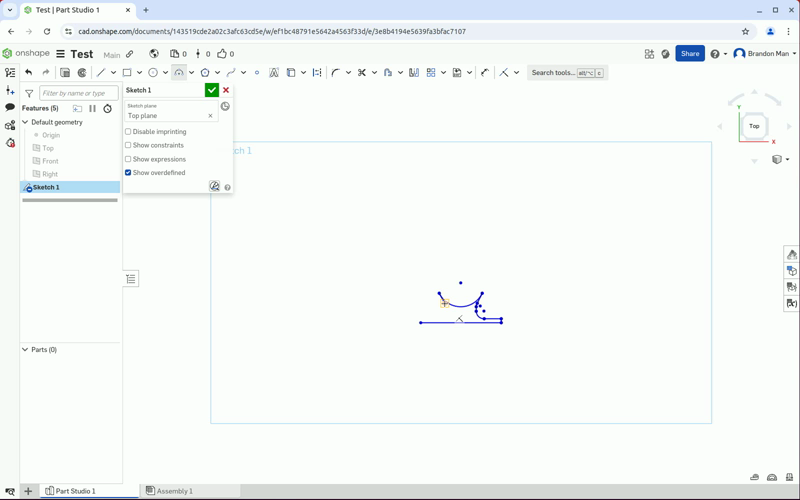
key_down(shift)
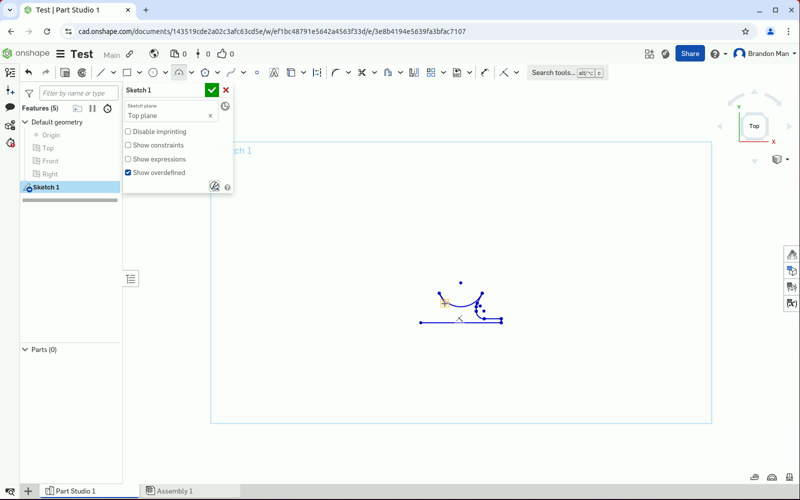
mouse_move(445, 306)
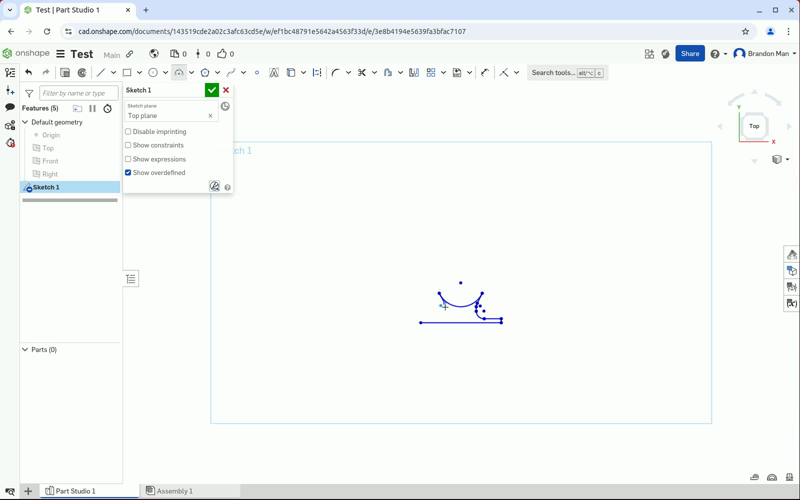
scroll(6)
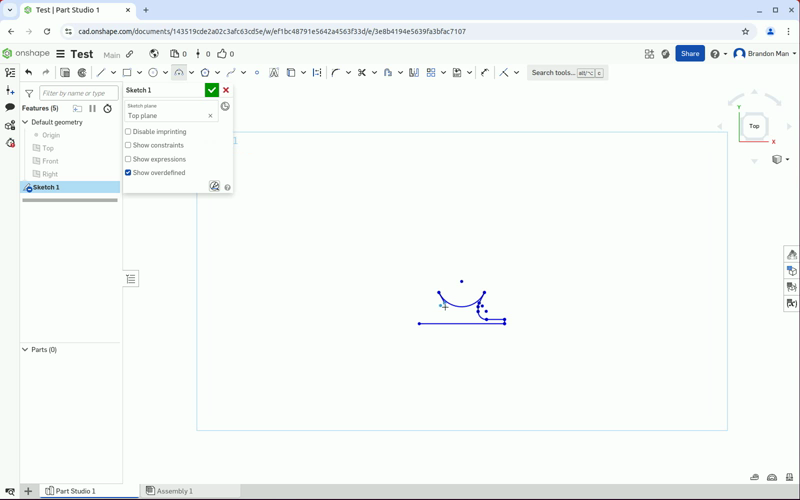
scroll(6)
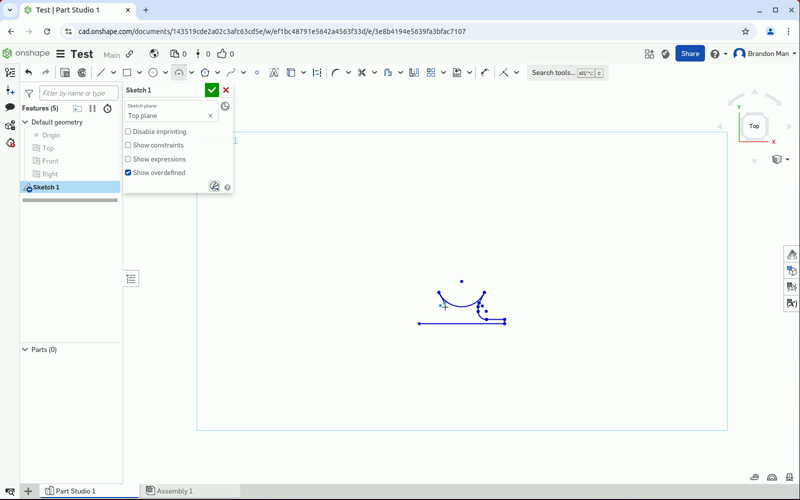
scroll(6)
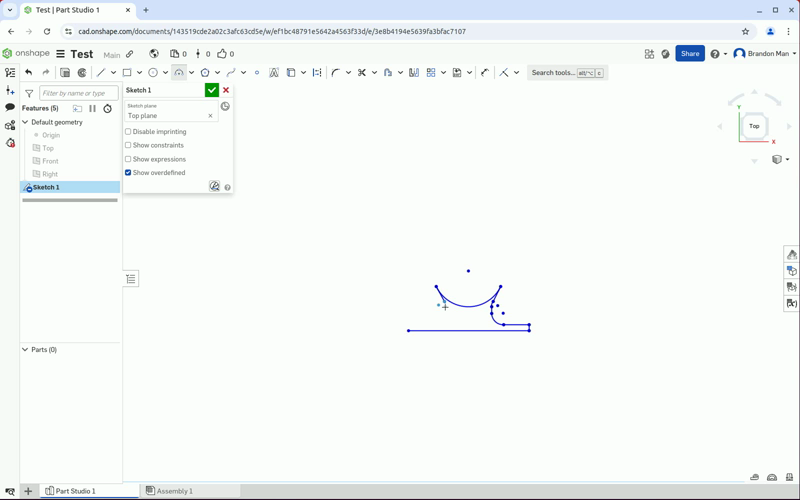
scroll(6)
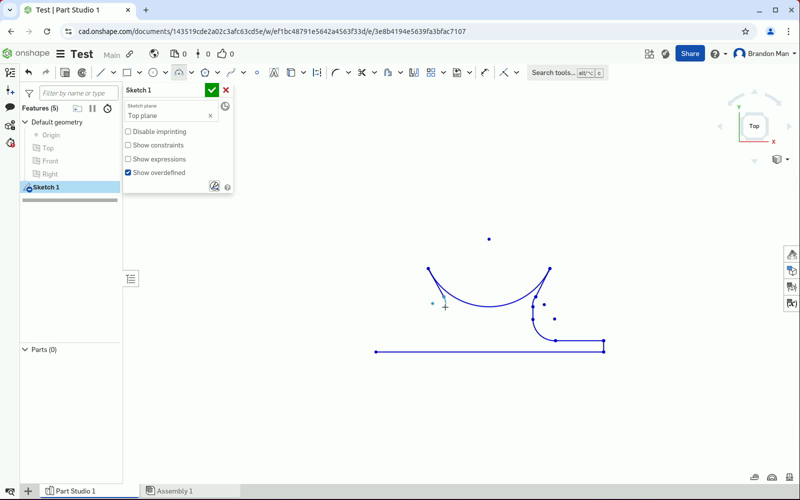
scroll(6)
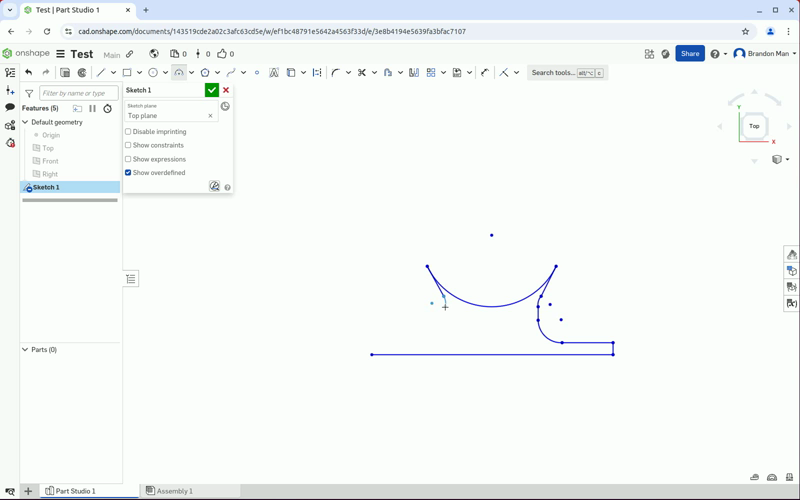
scroll(6)
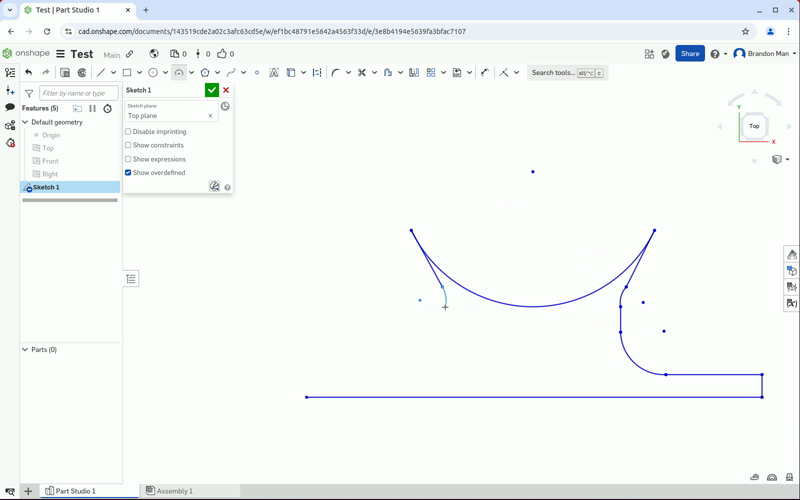
scroll(6)
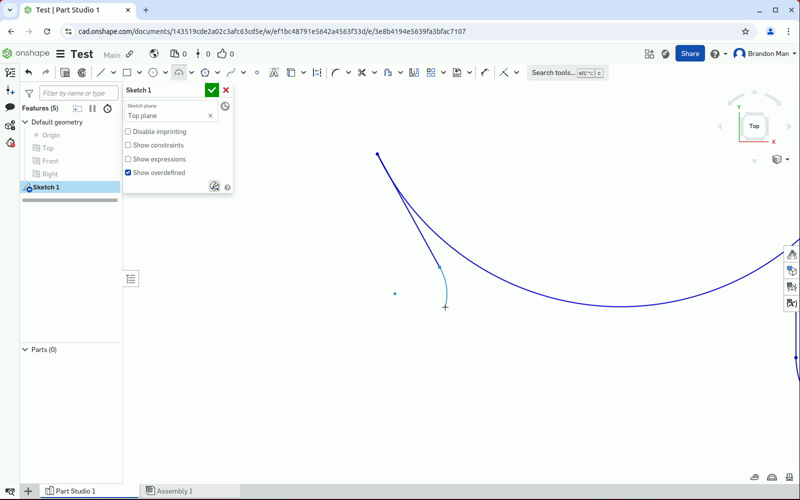
click(445, 306)
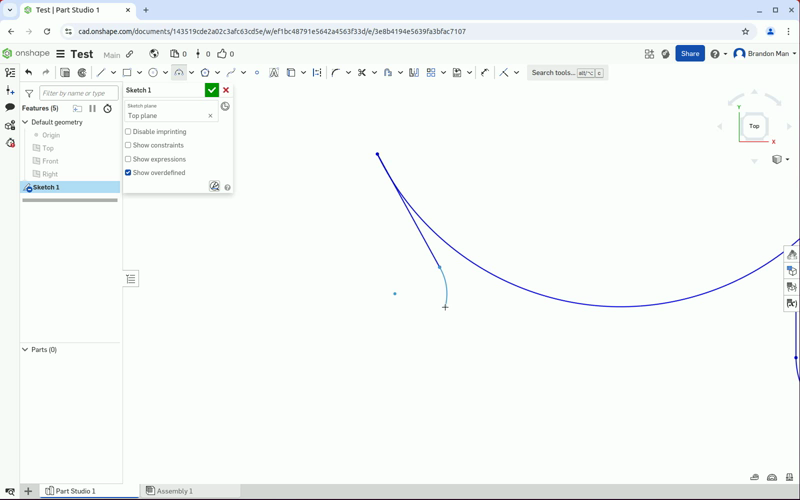
scroll(-6)
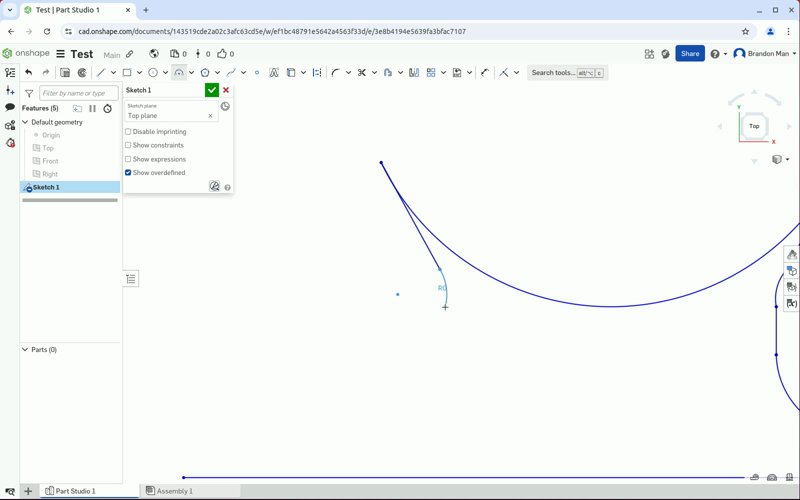
scroll(-6)
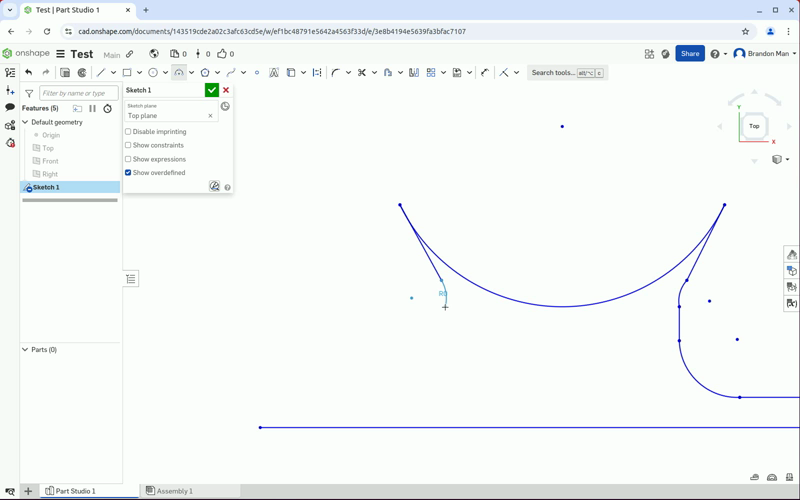
scroll(-6)
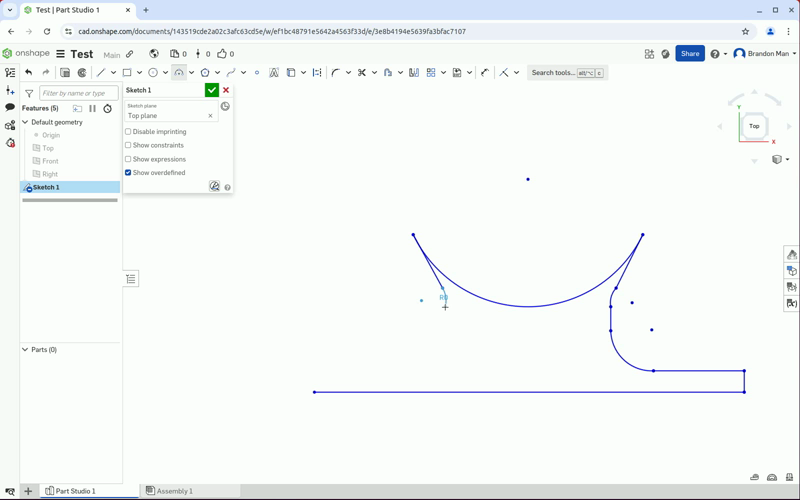
scroll(-6)
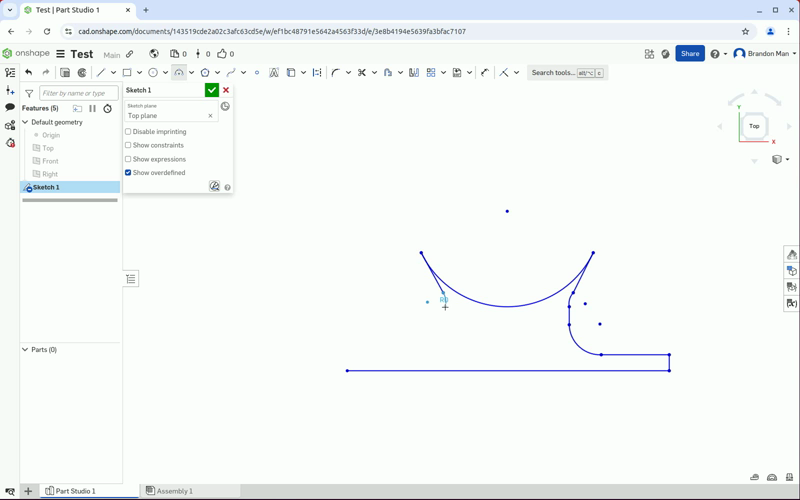
scroll(-6)
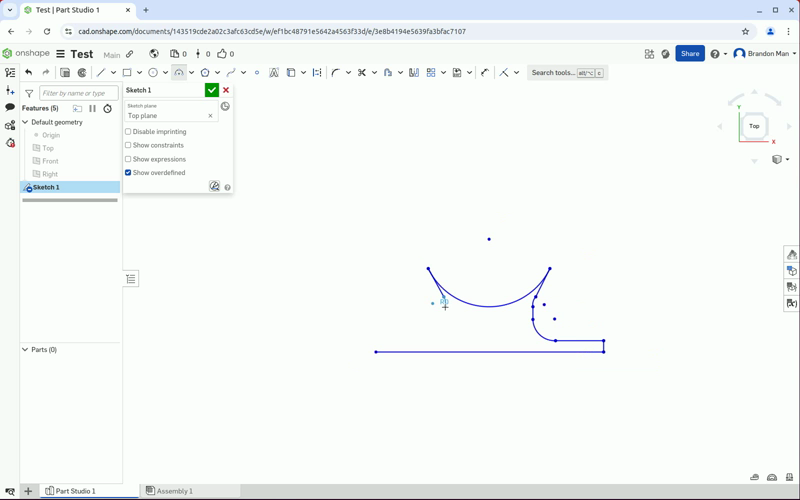
scroll(-6)
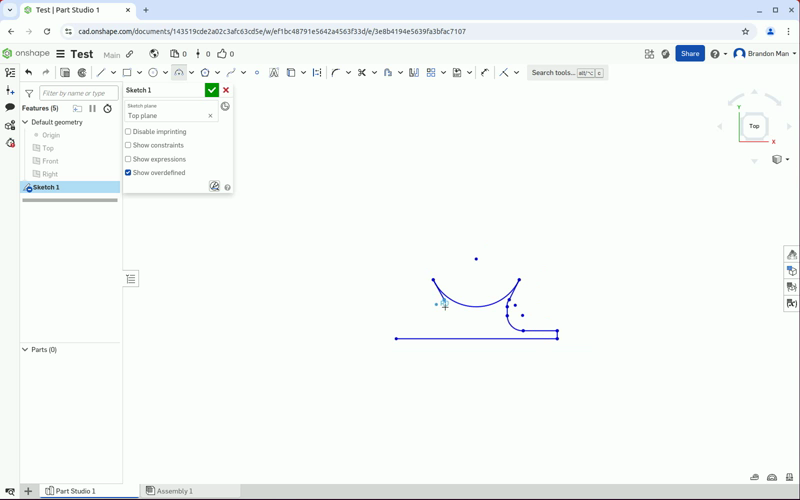
scroll(-6)
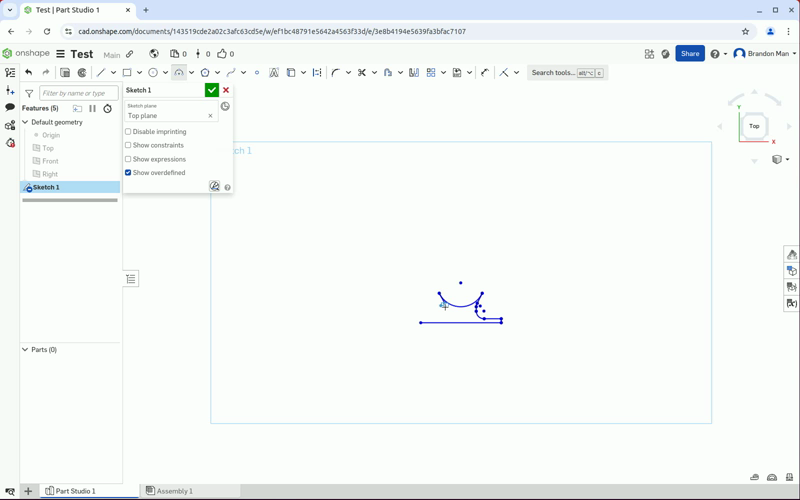
mouse_move(445, 305)
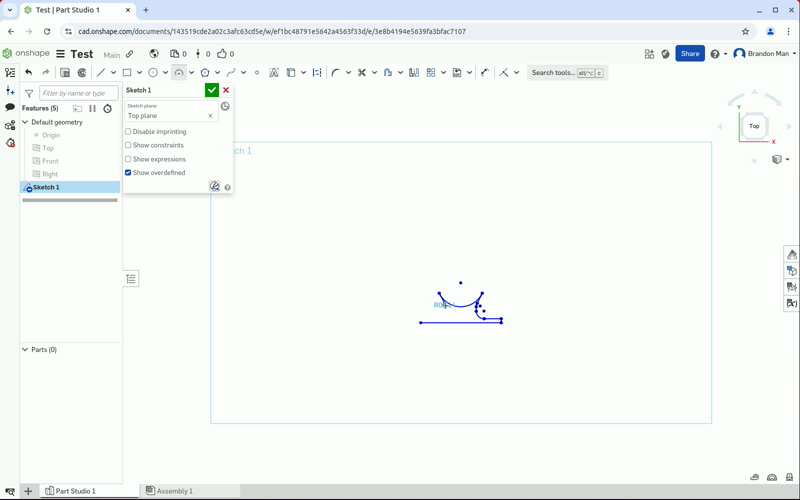
scroll(6)
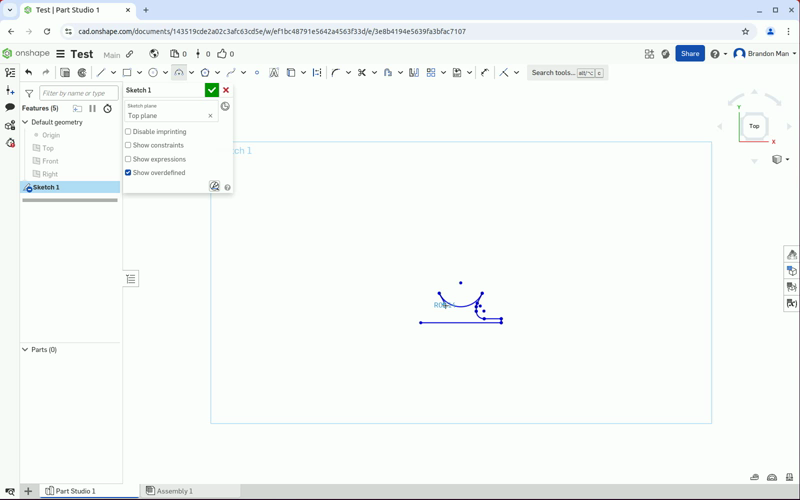
scroll(6)
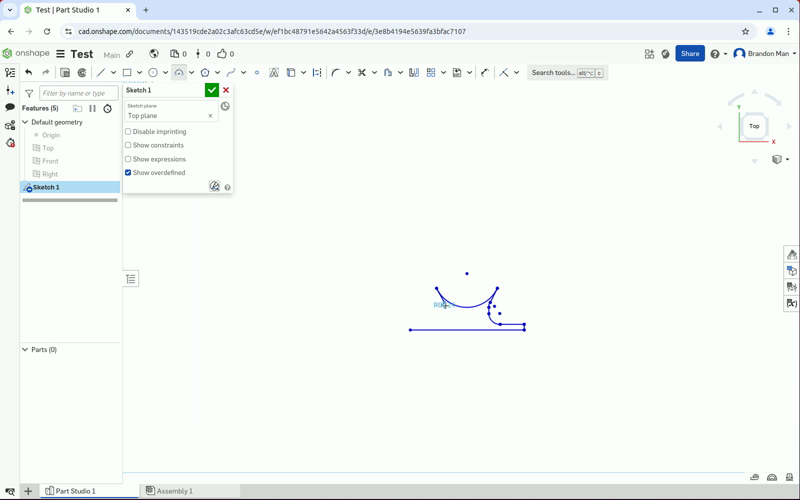
scroll(6)
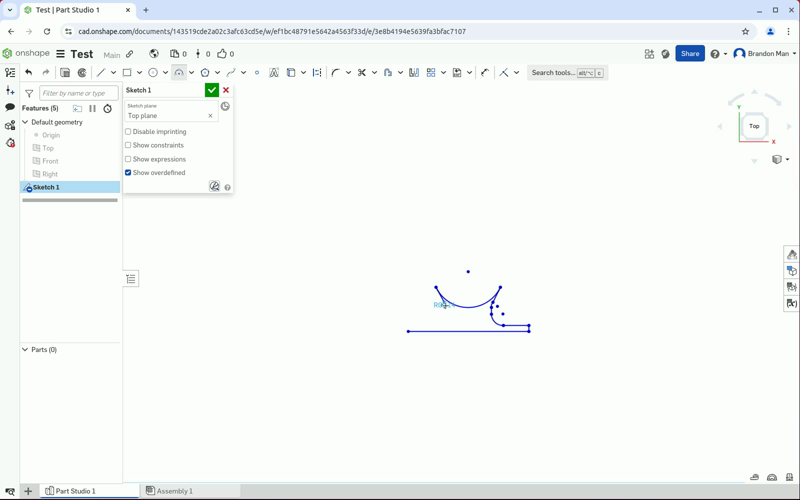
scroll(6)
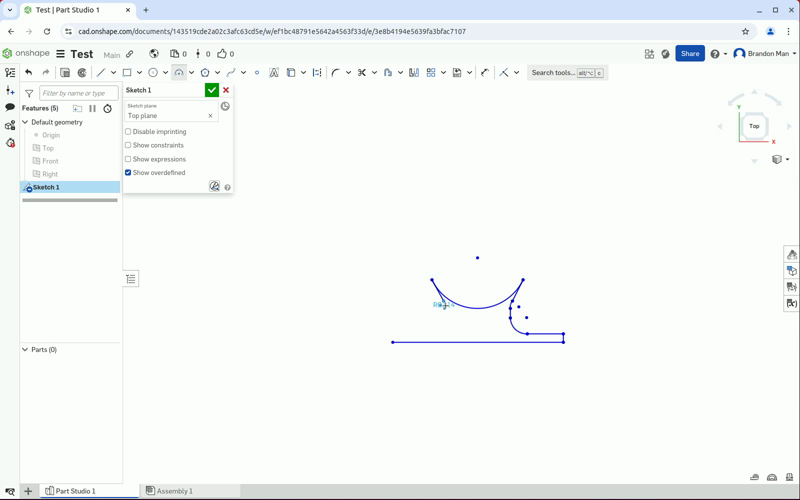
scroll(6)
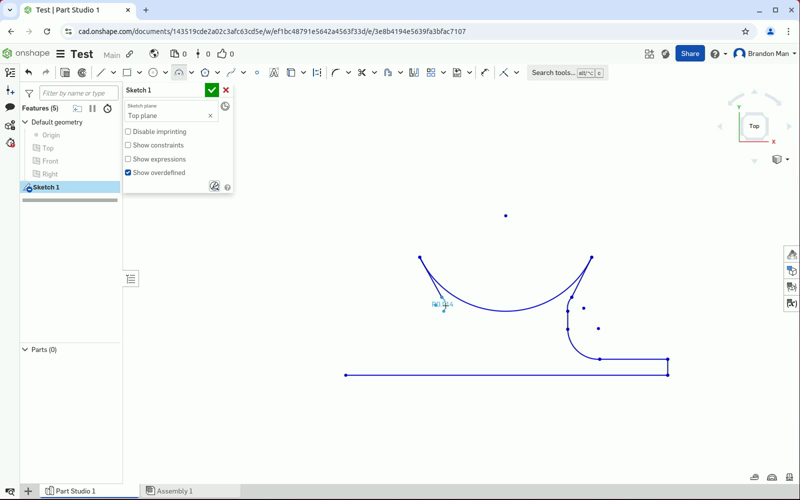
scroll(6)
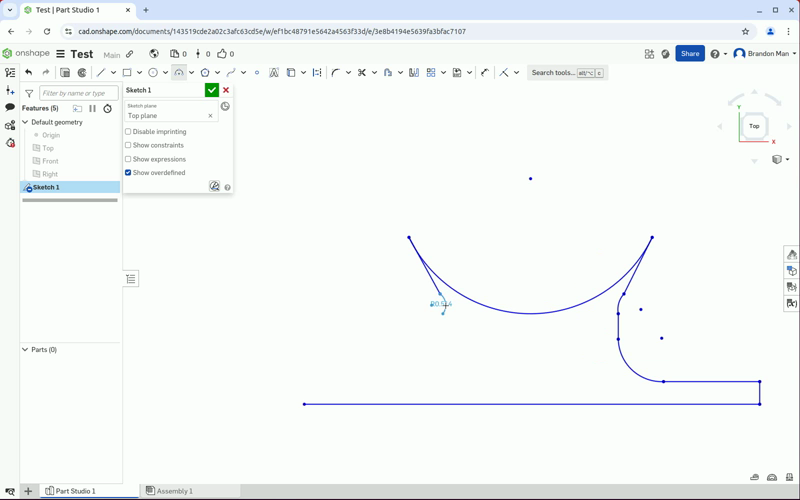
scroll(6)
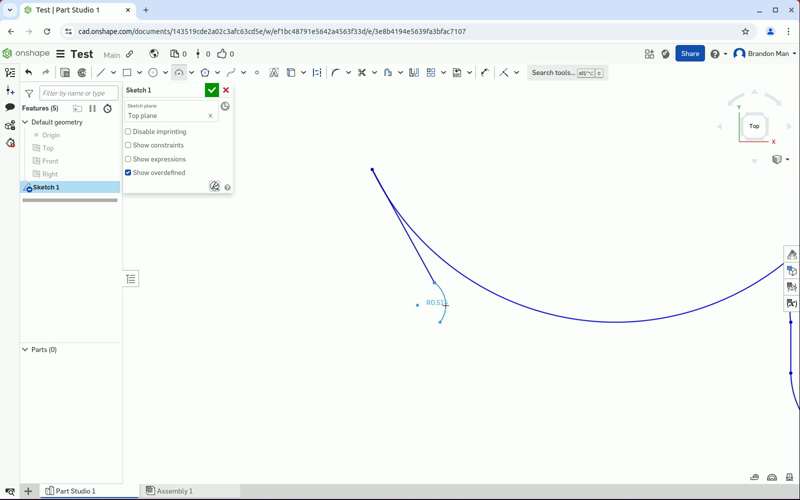
click(445, 305)
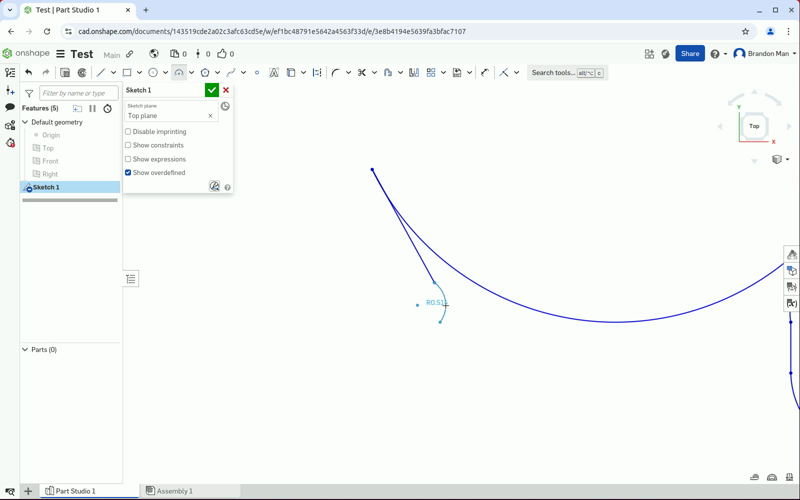
scroll(-6)
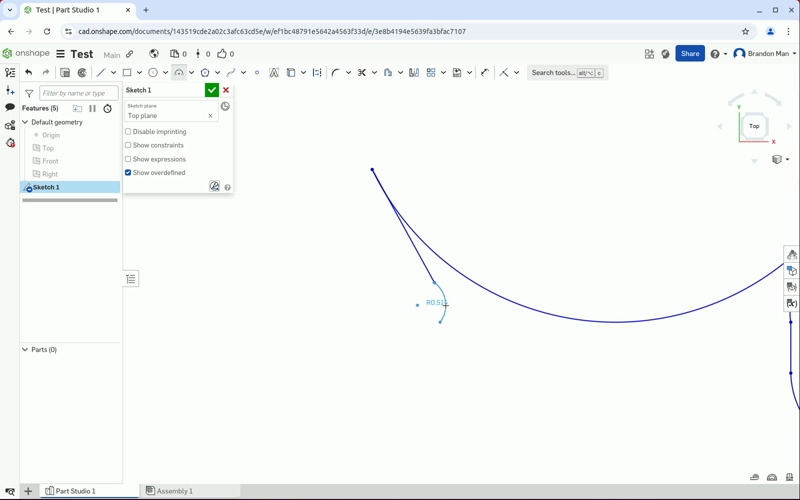
scroll(-6)
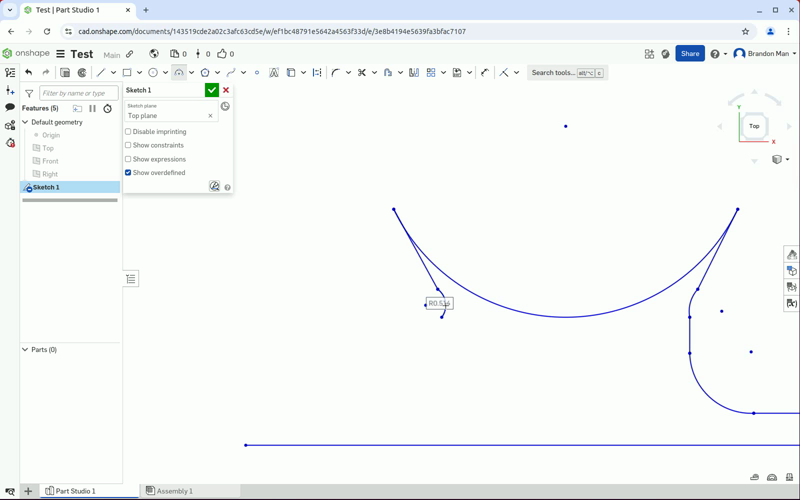
scroll(-6)
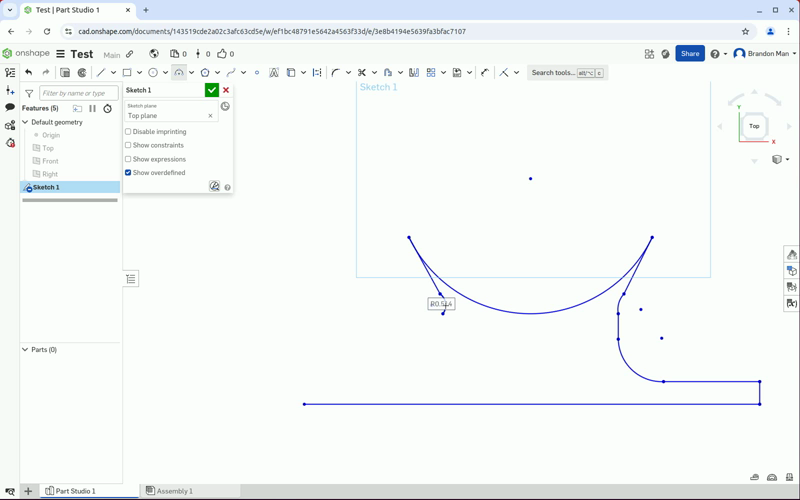
scroll(-6)
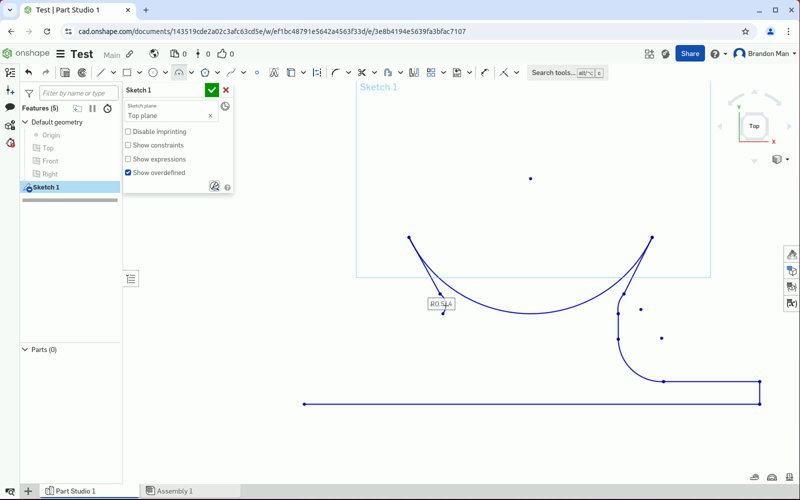
scroll(-6)
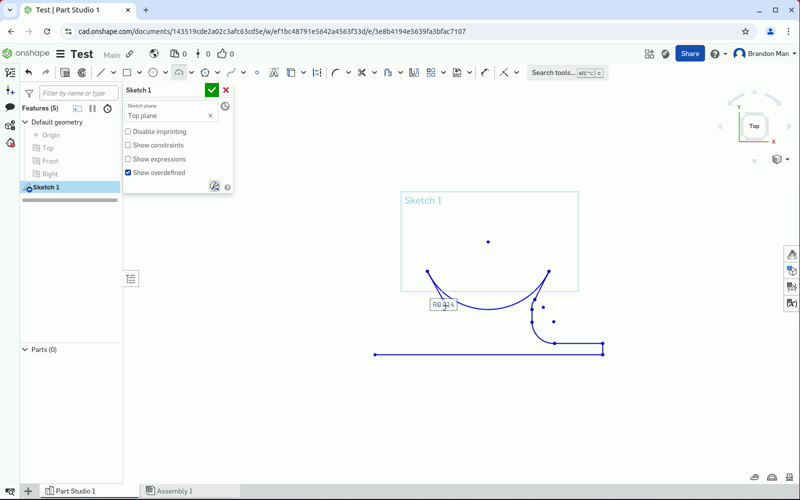
scroll(-6)
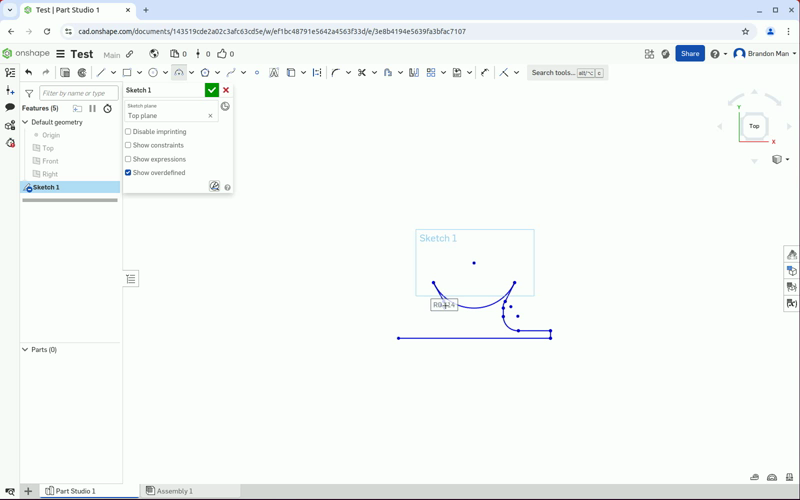
scroll(-6)
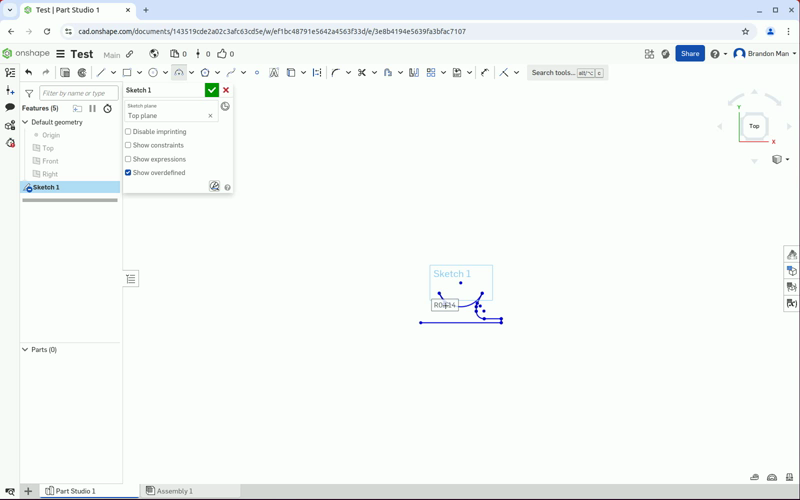
key_up(shift)
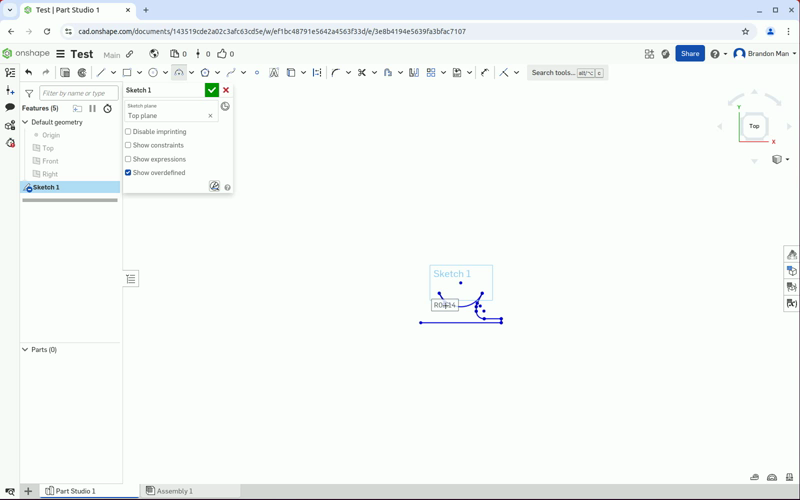
key(esc)
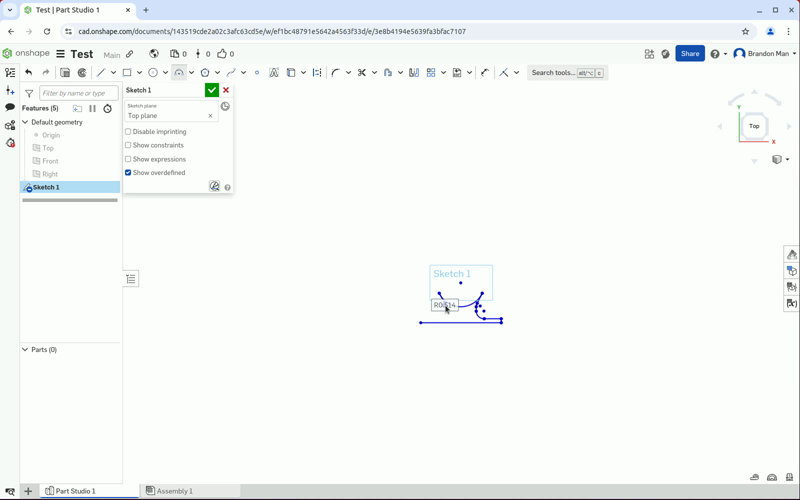
key(l)
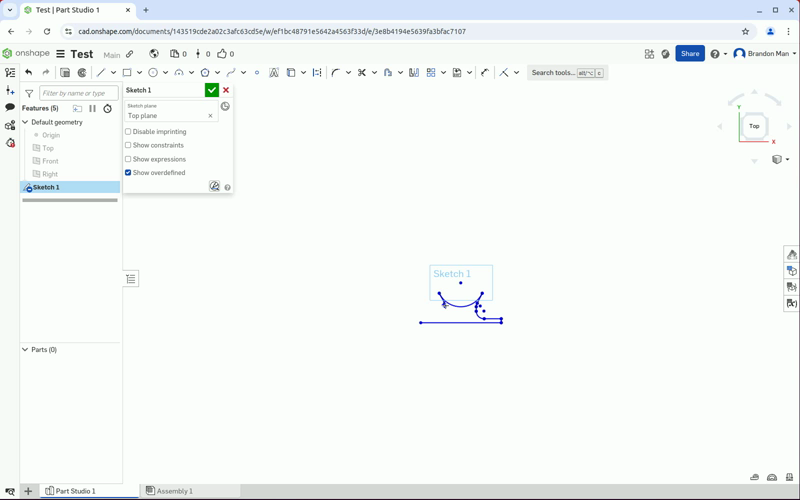
mouse_move(445, 306)
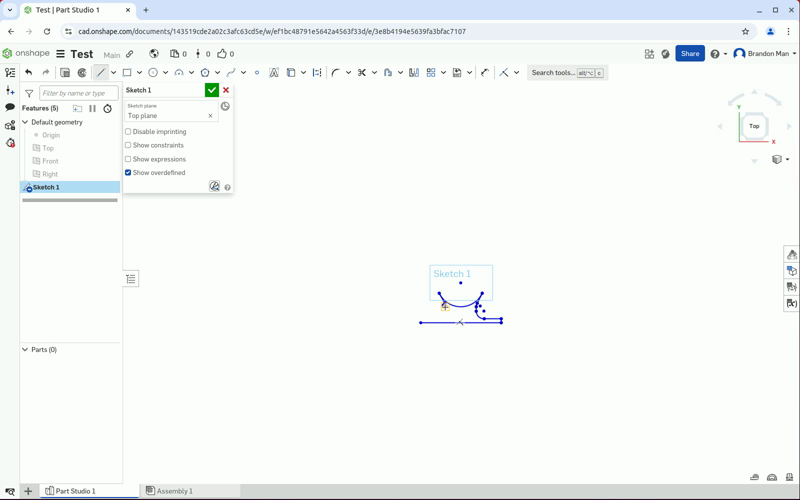
scroll(6)
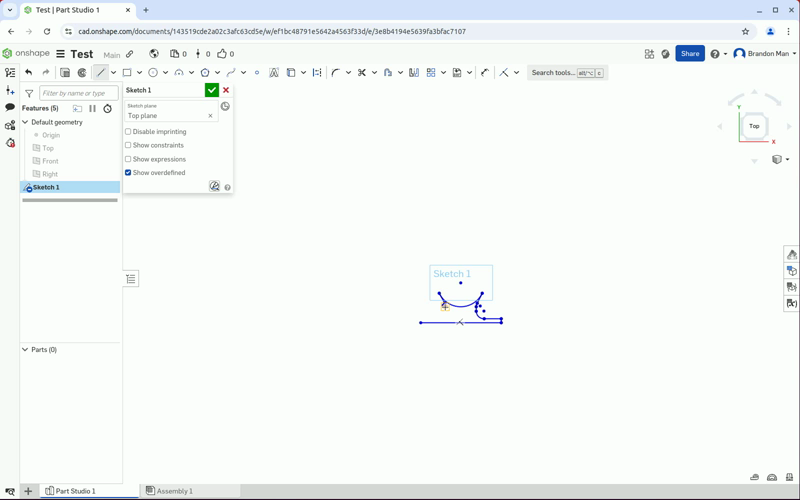
scroll(6)
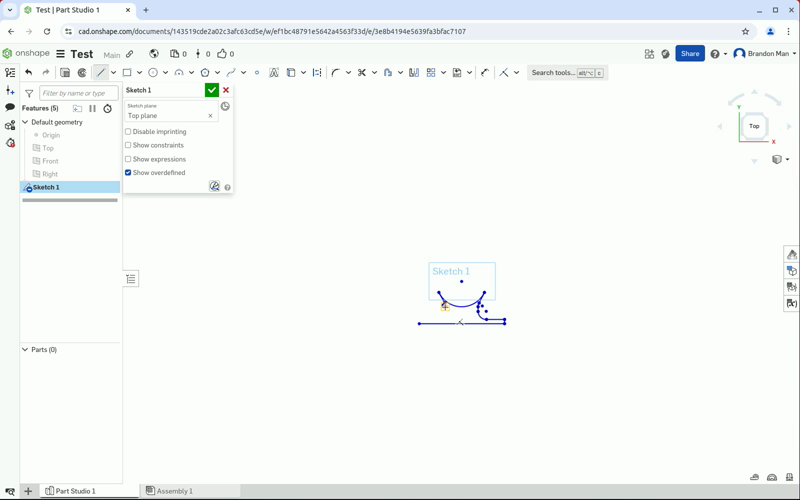
scroll(6)
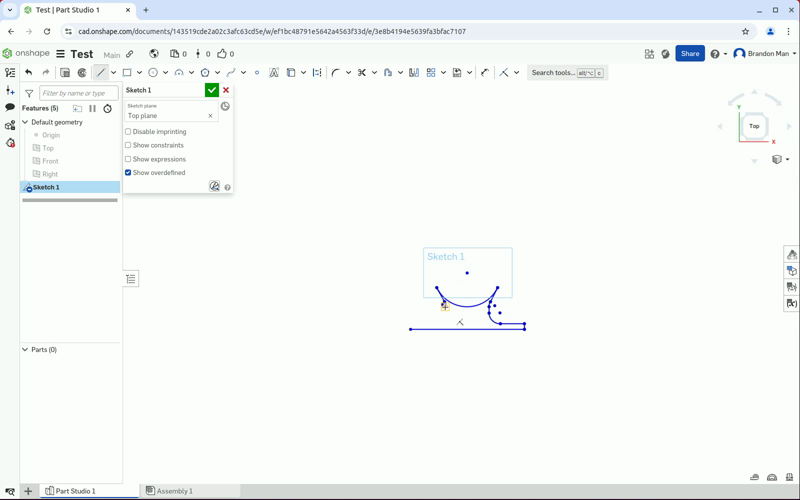
scroll(6)
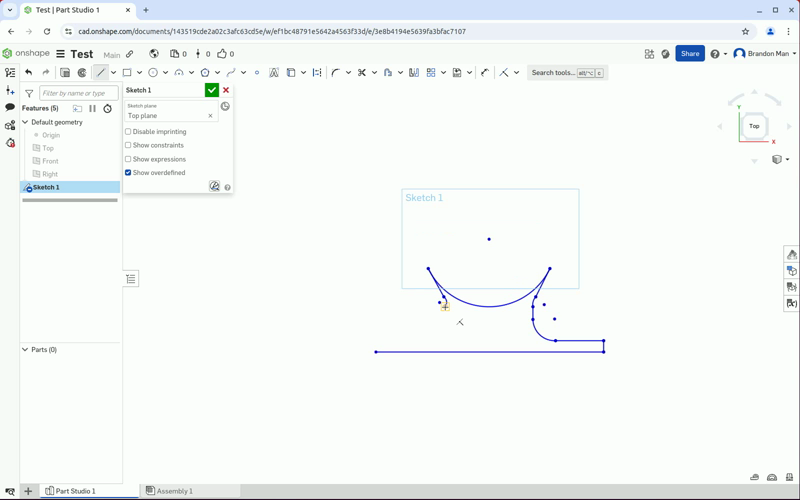
scroll(6)
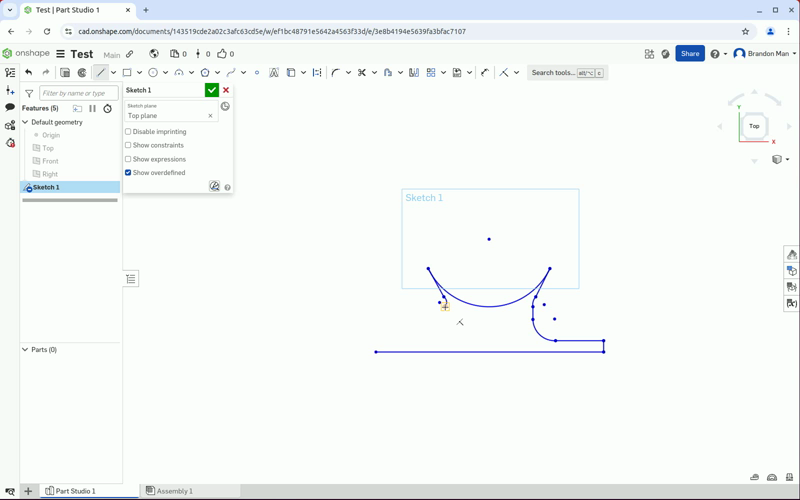
scroll(6)
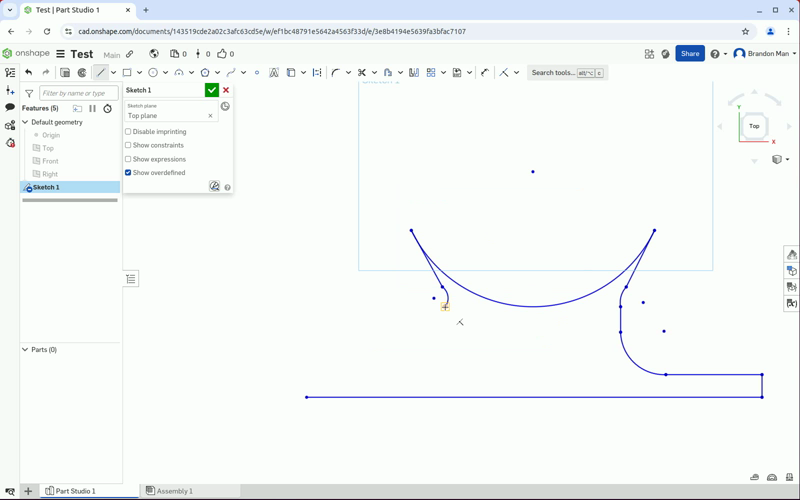
scroll(6)
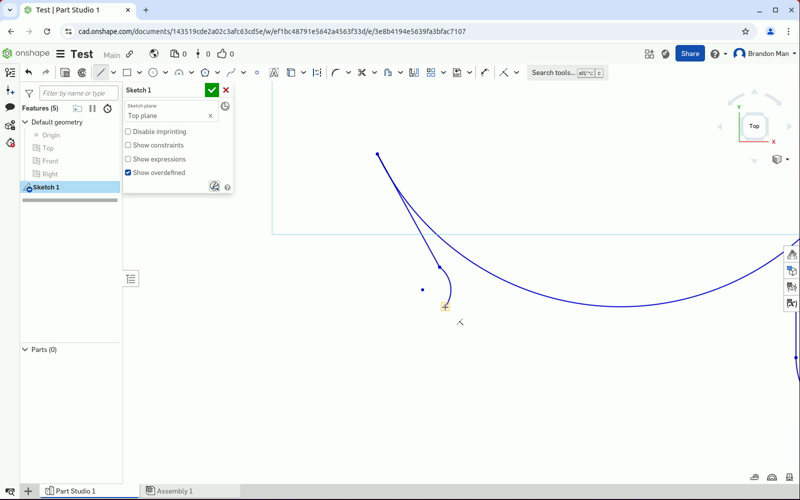
click(445, 306)
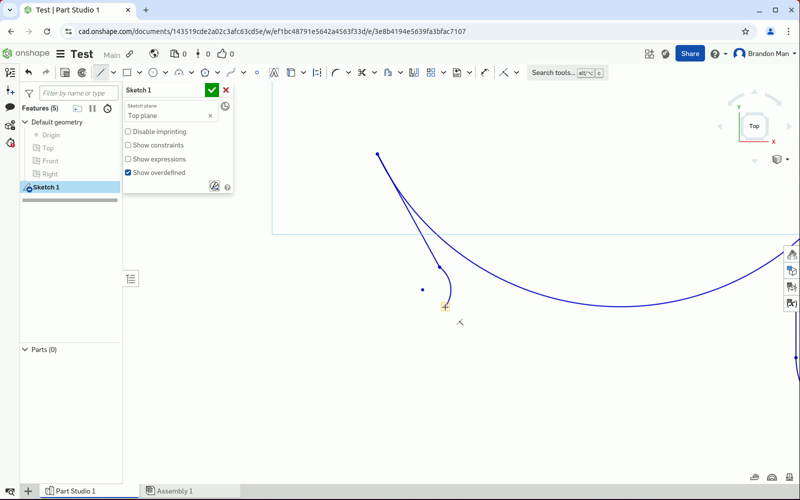
scroll(-6)
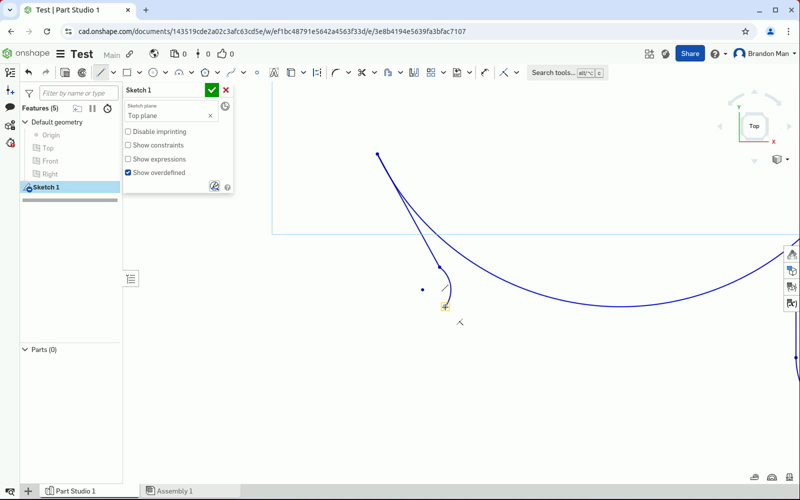
scroll(-6)
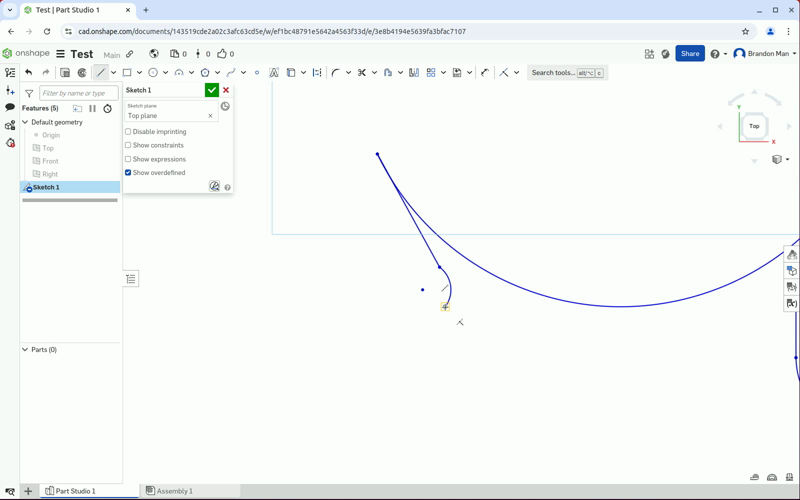
scroll(-6)
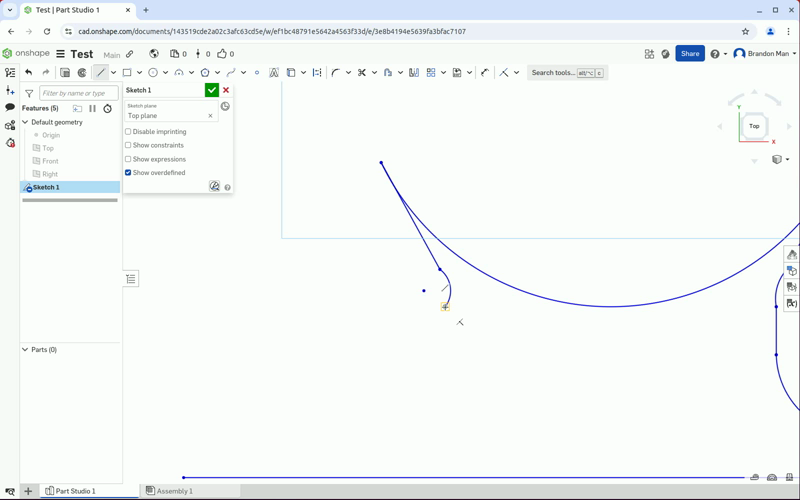
scroll(-6)
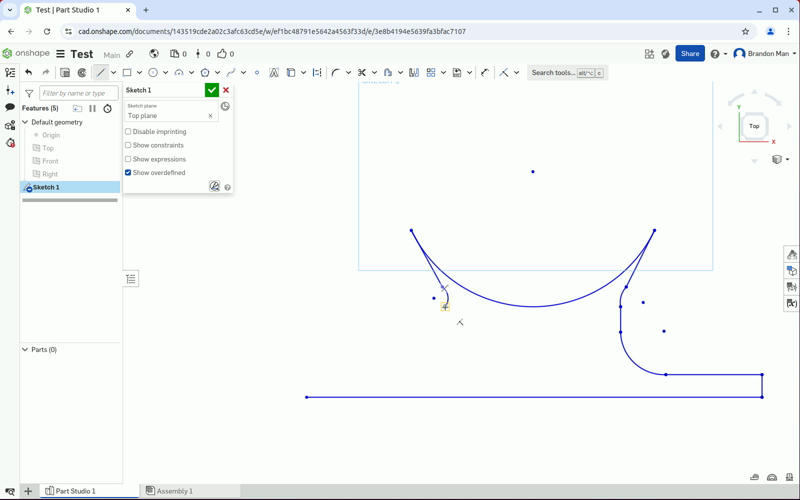
scroll(-6)
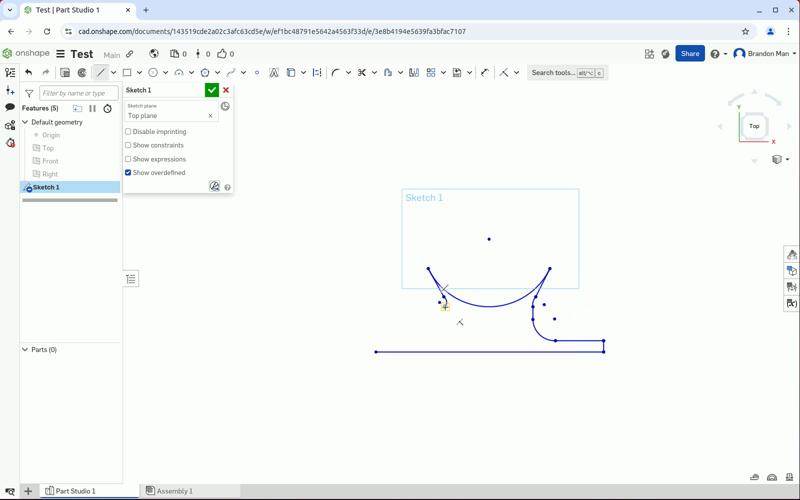
scroll(-6)
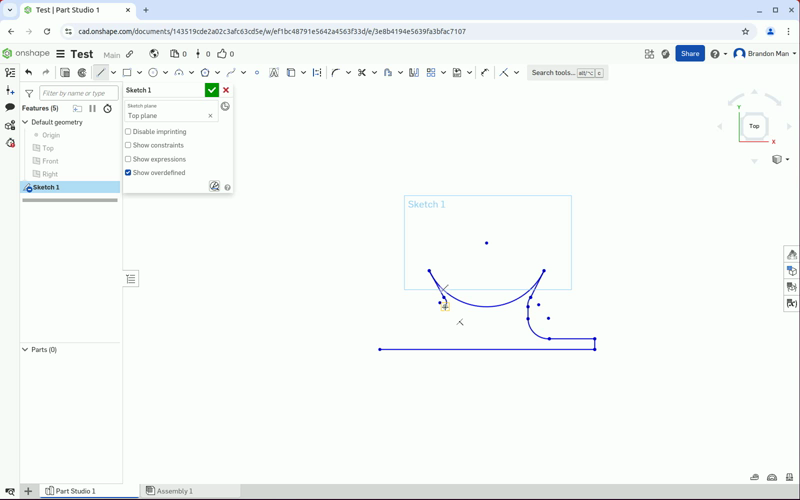
scroll(-6)
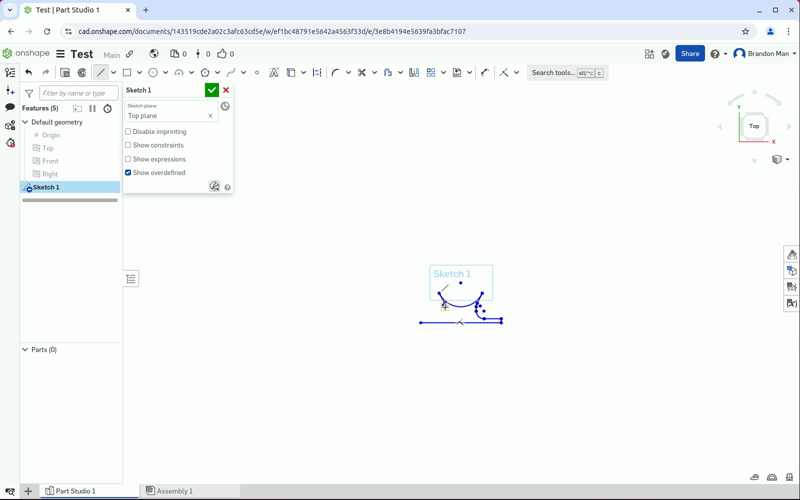
key_down(shift)
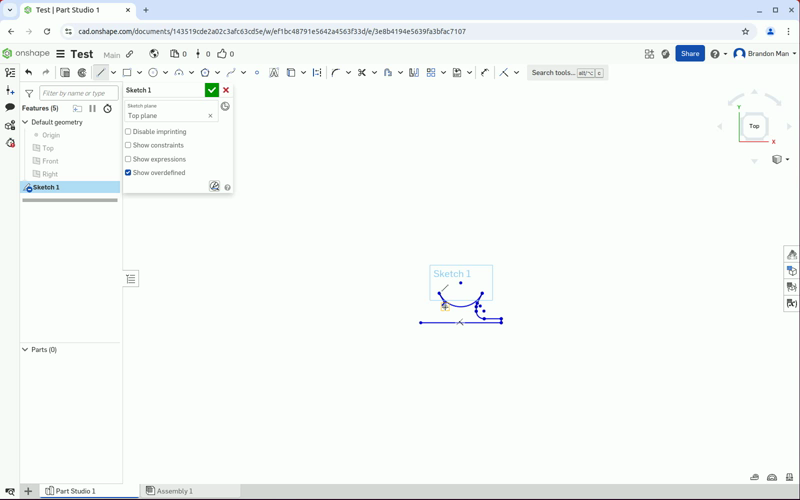
mouse_move(475, 306)
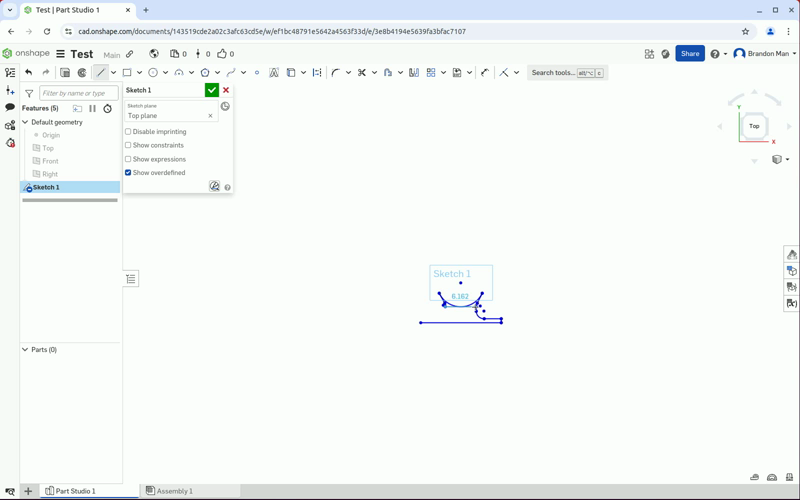
mouse_move(445, 311)
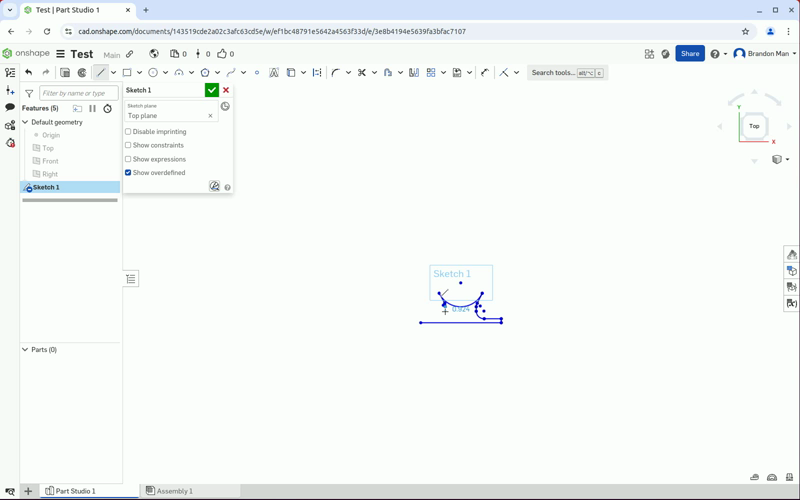
scroll(6)
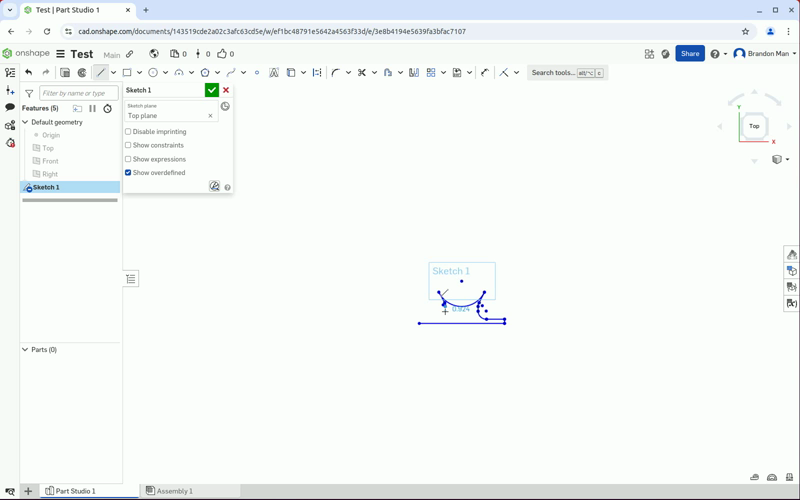
scroll(6)
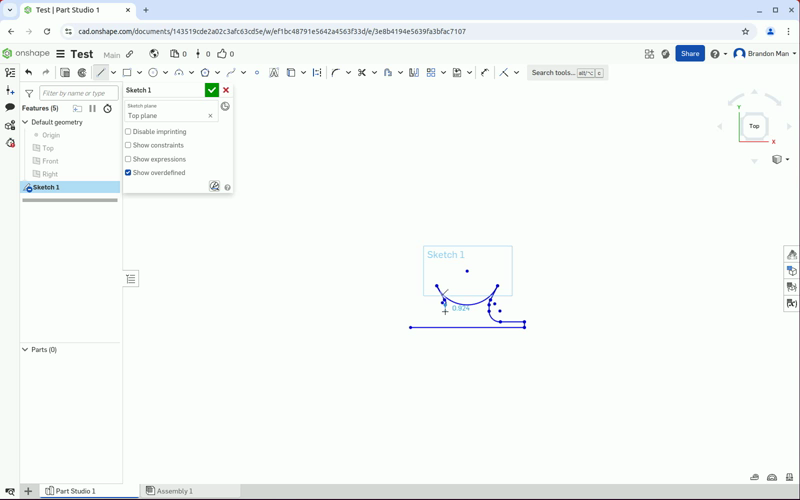
scroll(6)
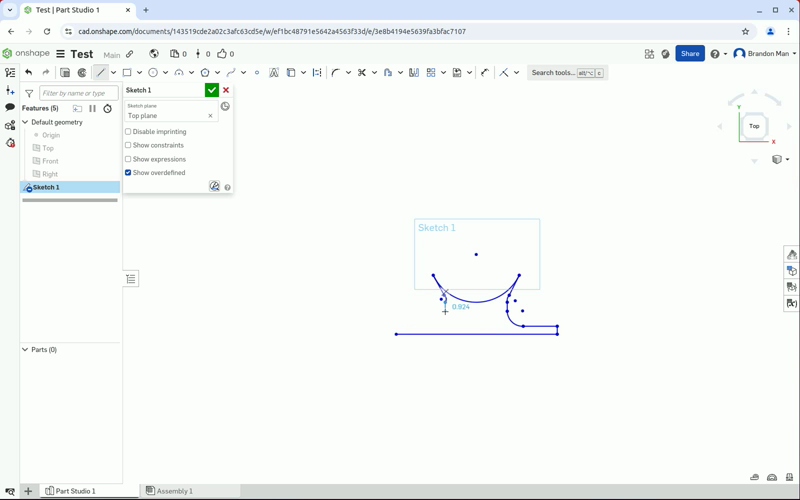
scroll(6)
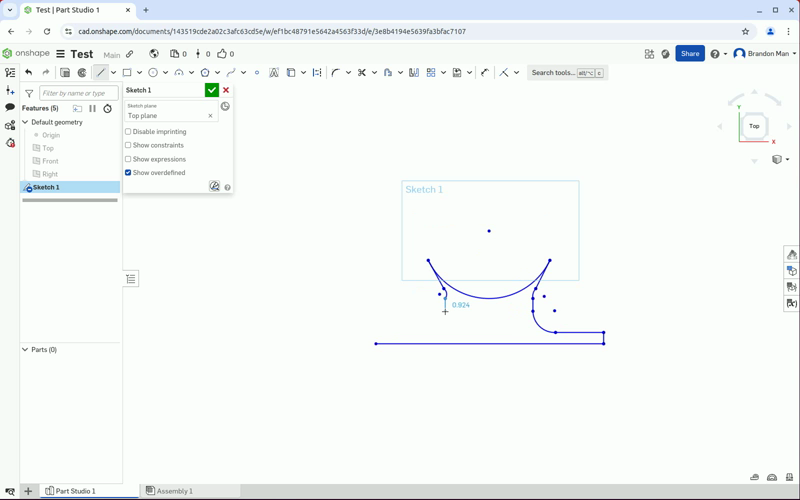
scroll(6)
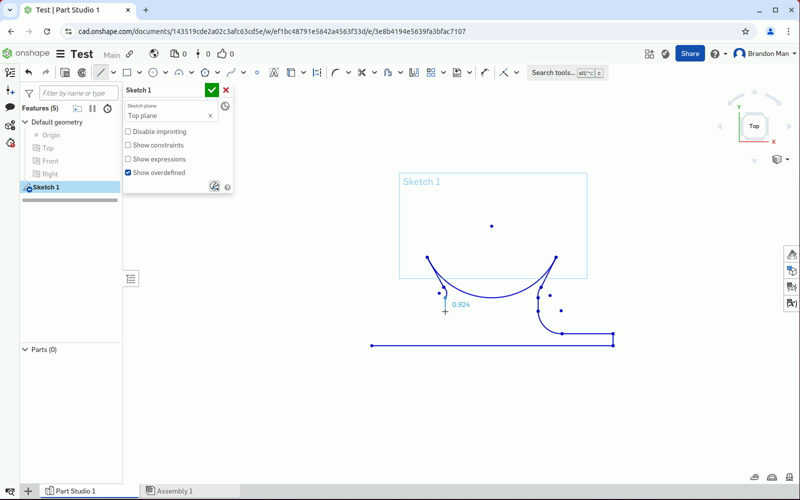
scroll(6)
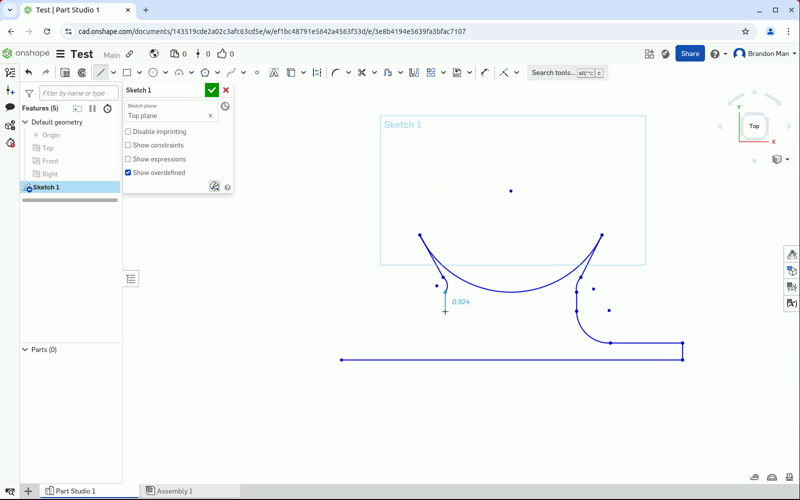
scroll(6)
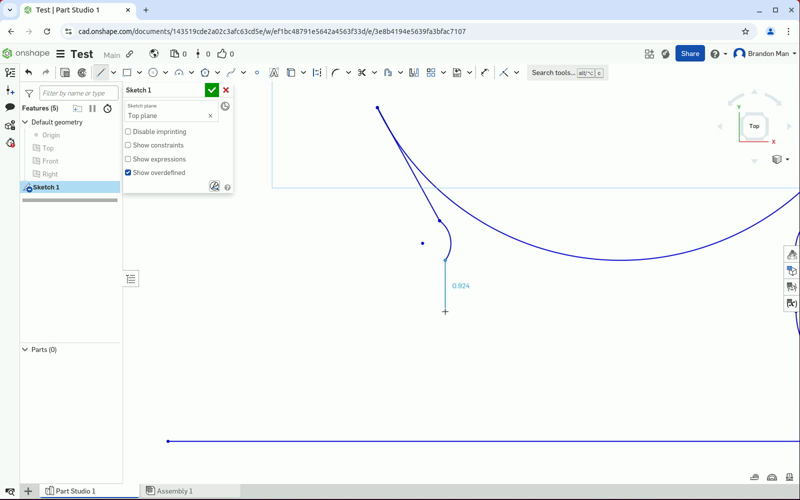
click(445, 311)
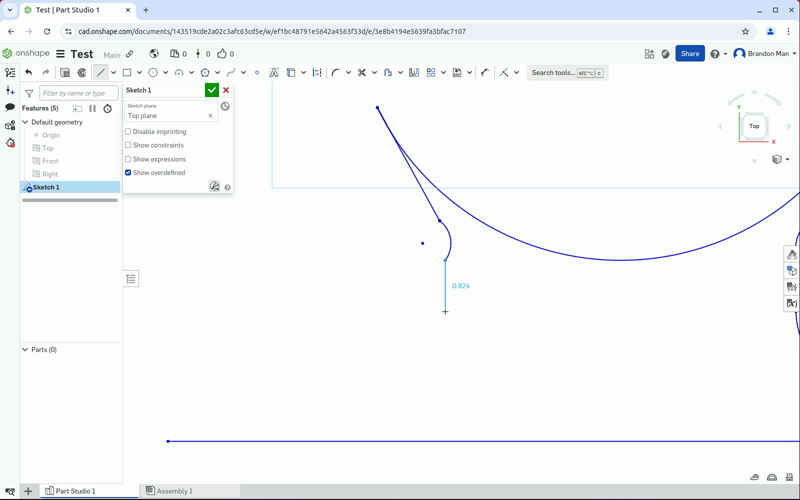
scroll(-6)
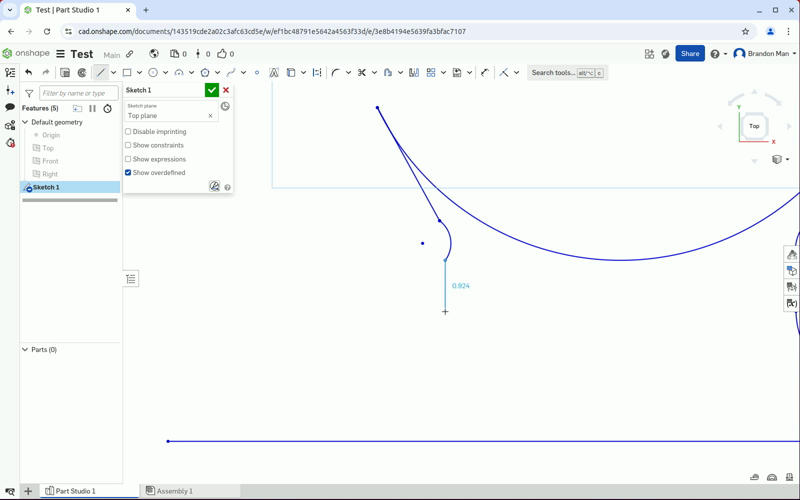
scroll(-6)
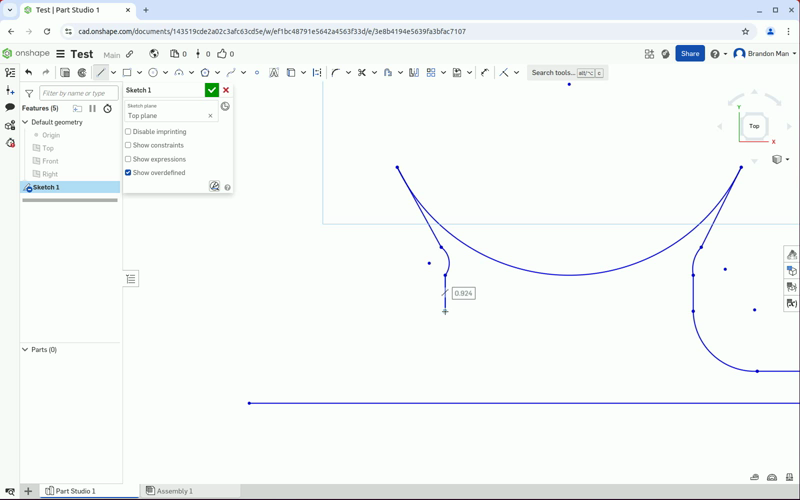
scroll(-6)
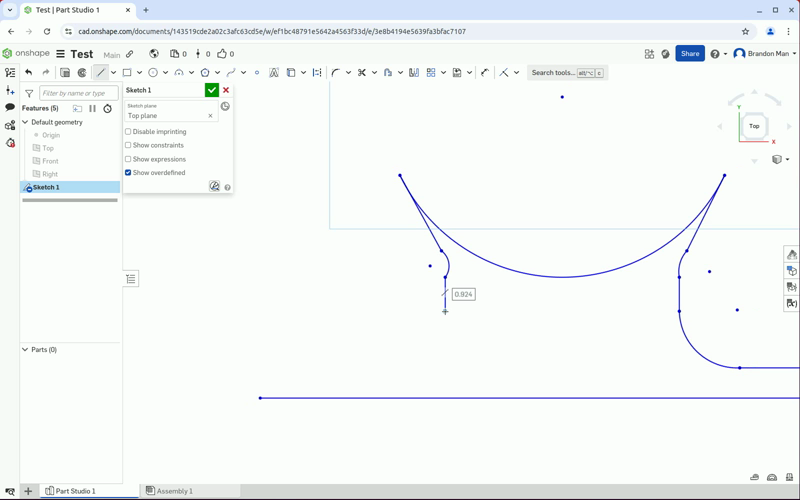
scroll(-6)
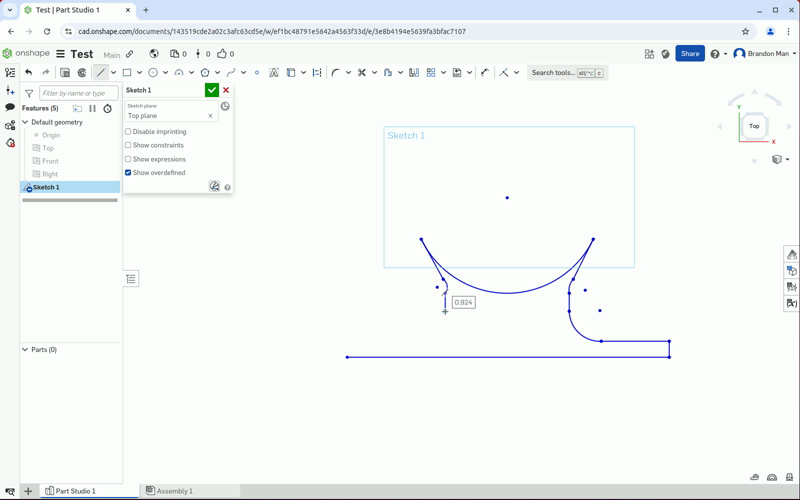
scroll(-6)
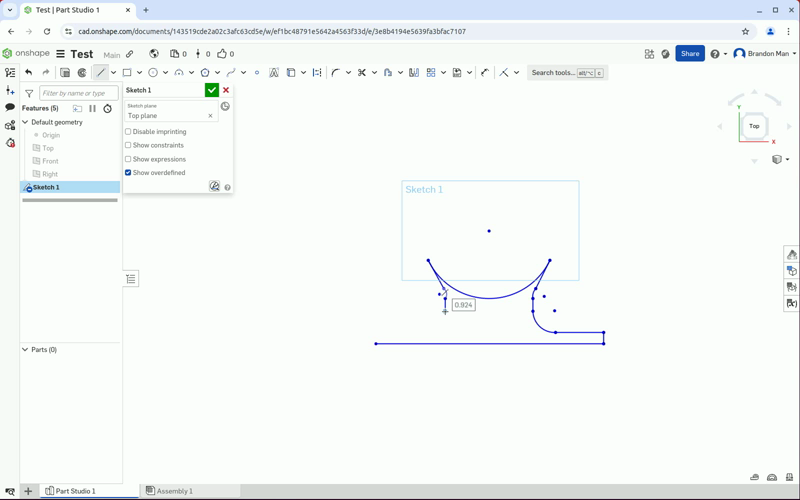
scroll(-6)
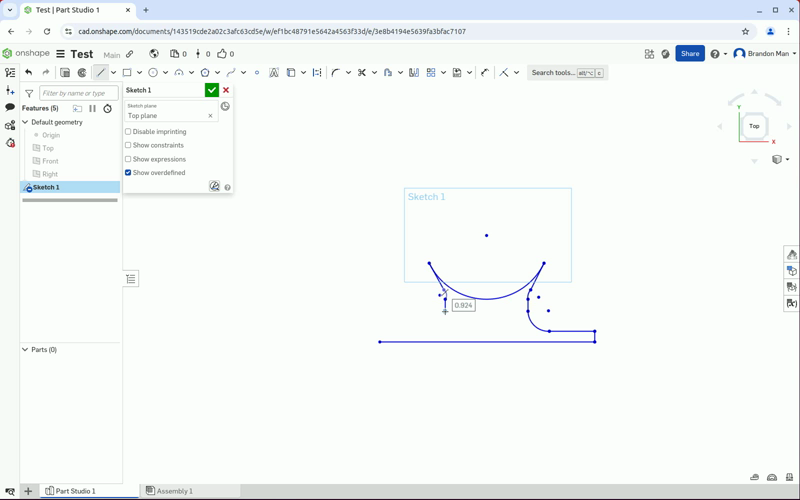
scroll(-6)
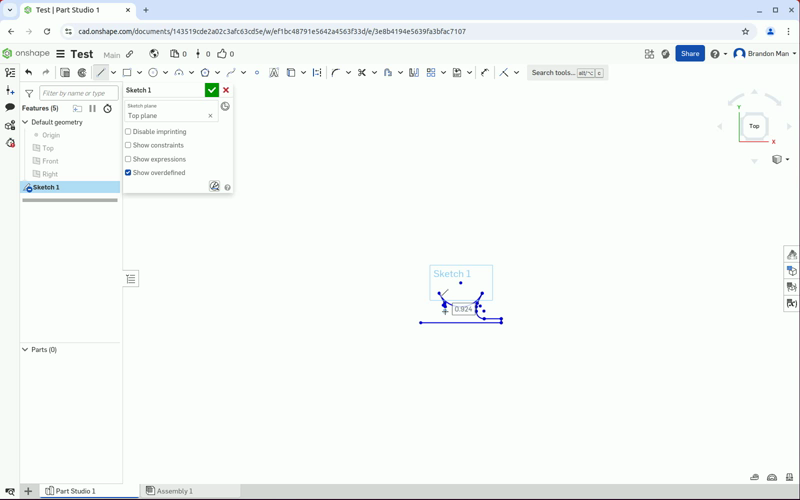
key_up(shift)
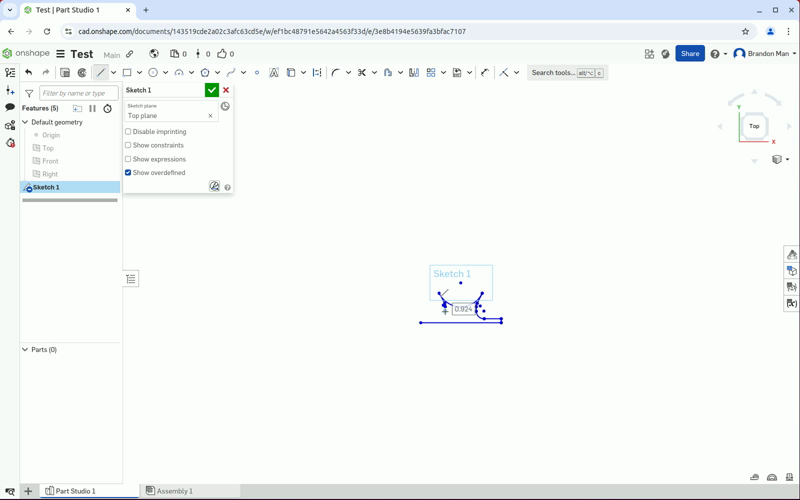
key(esc)
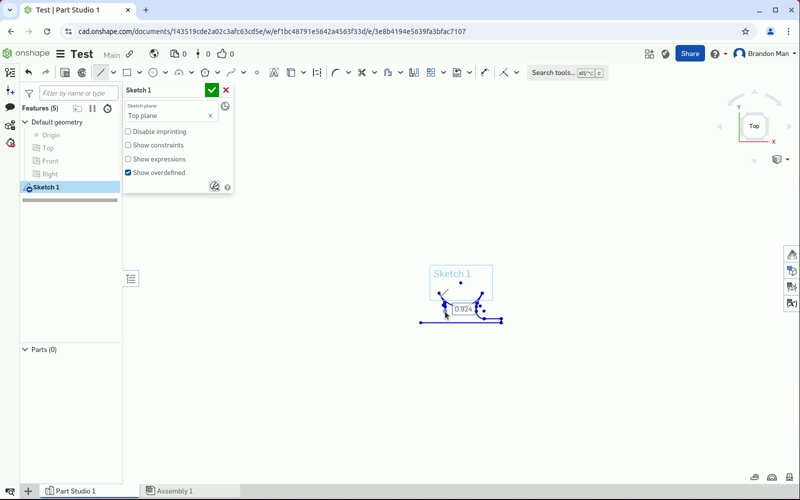
key(a)
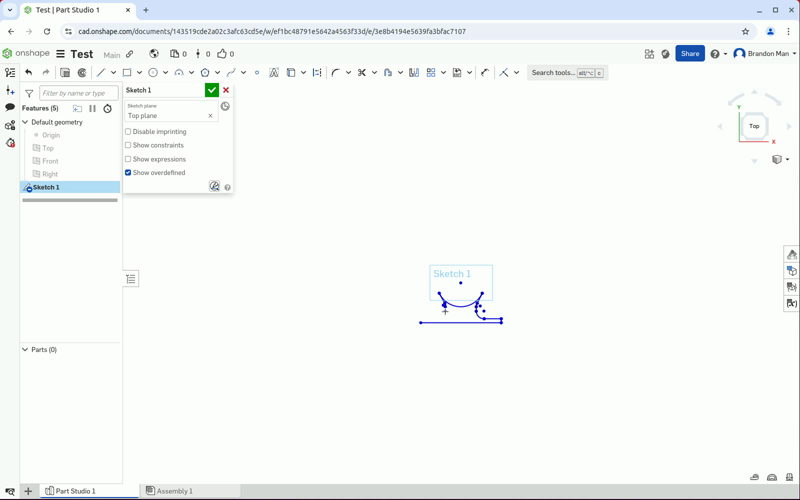
mouse_move(445, 311)
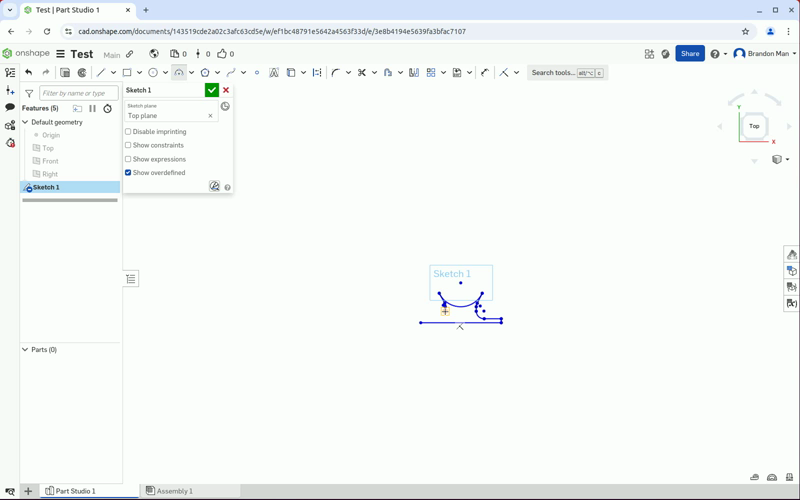
scroll(6)
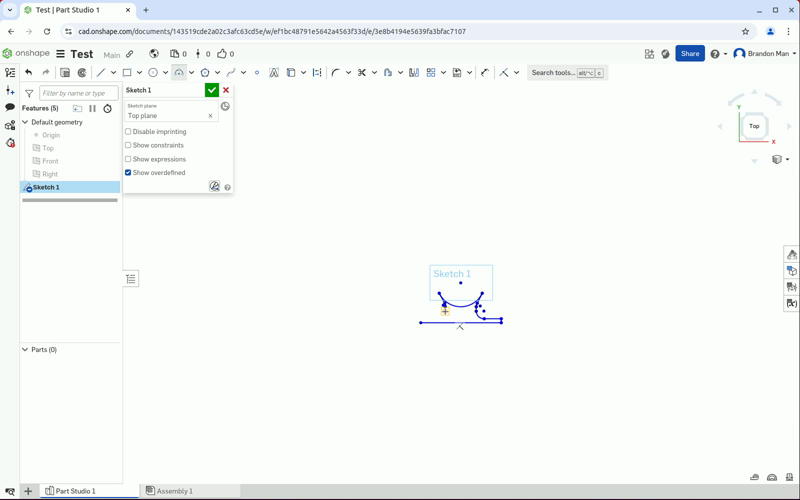
scroll(6)
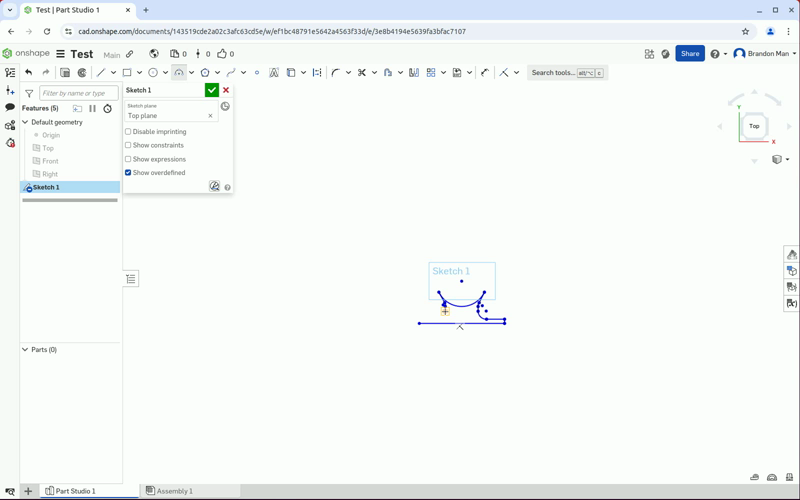
scroll(6)
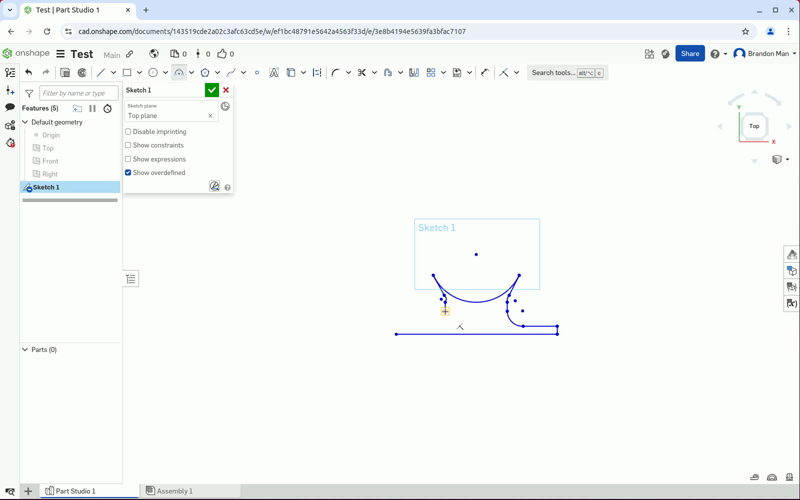
scroll(6)
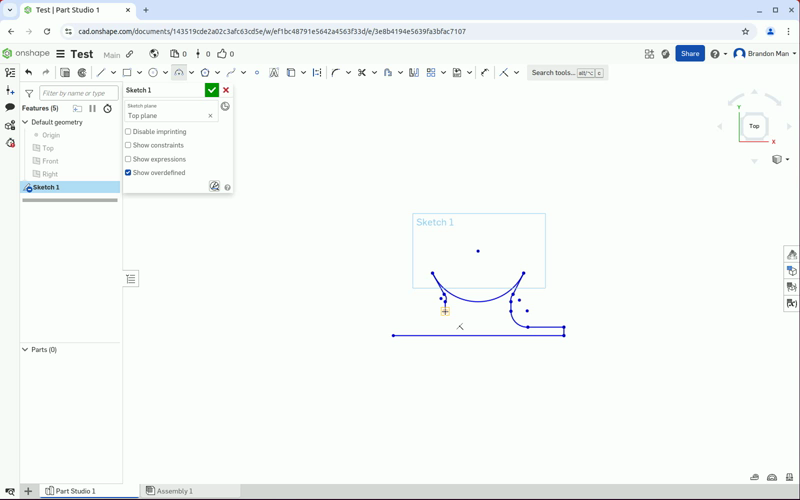
scroll(6)
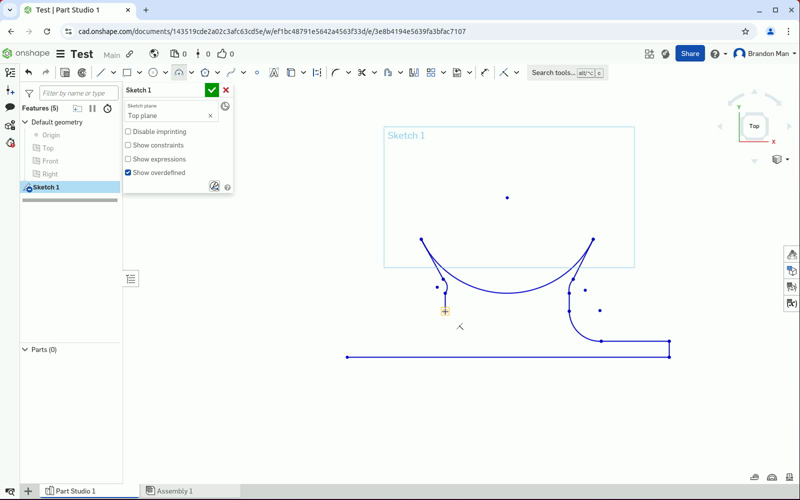
scroll(6)
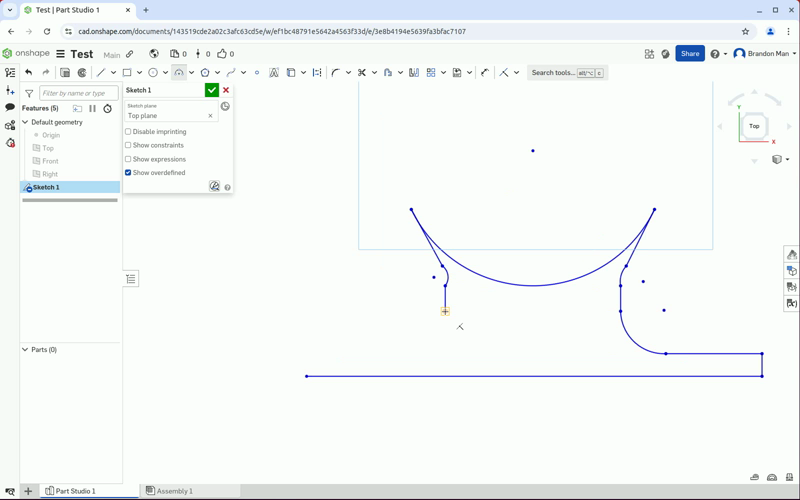
scroll(6)
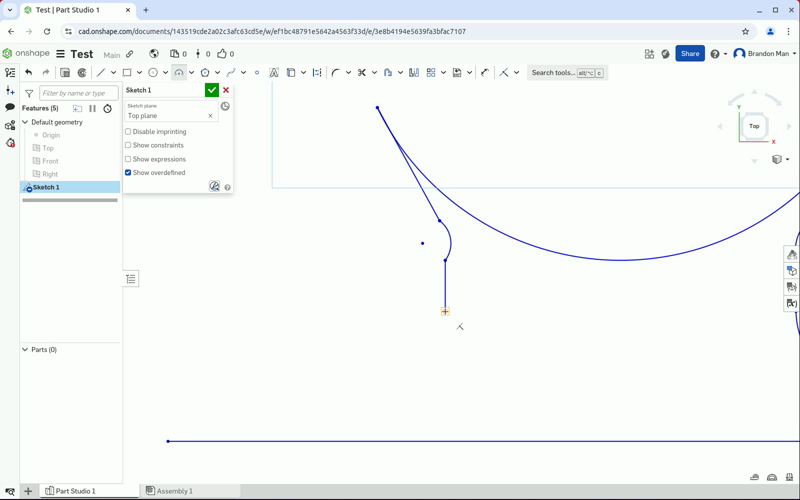
click(445, 311)
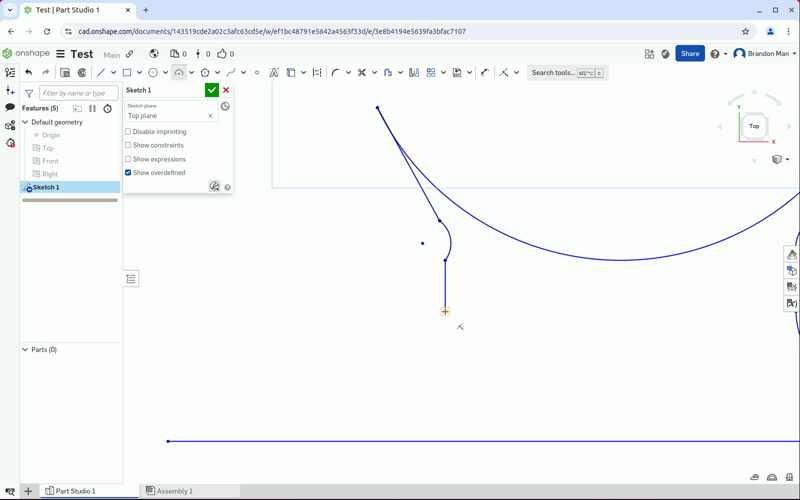
scroll(-6)
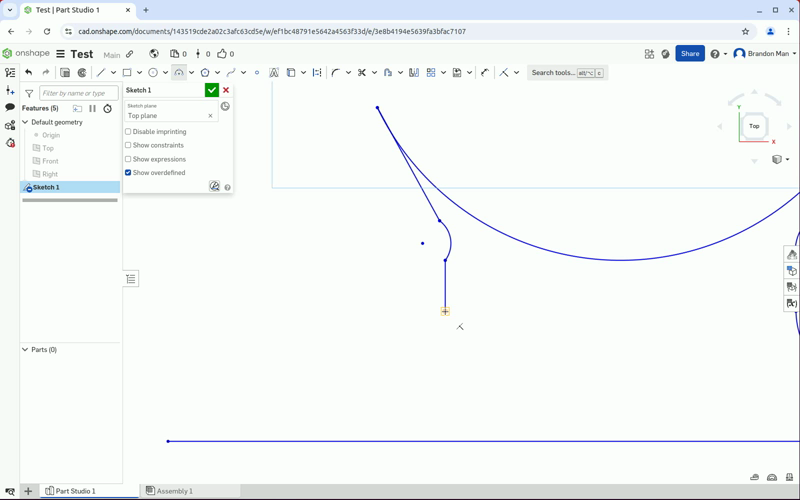
scroll(-6)
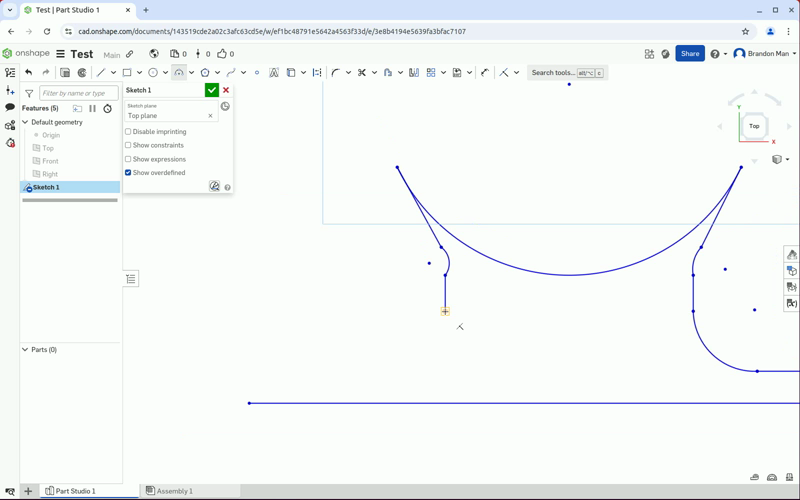
scroll(-6)
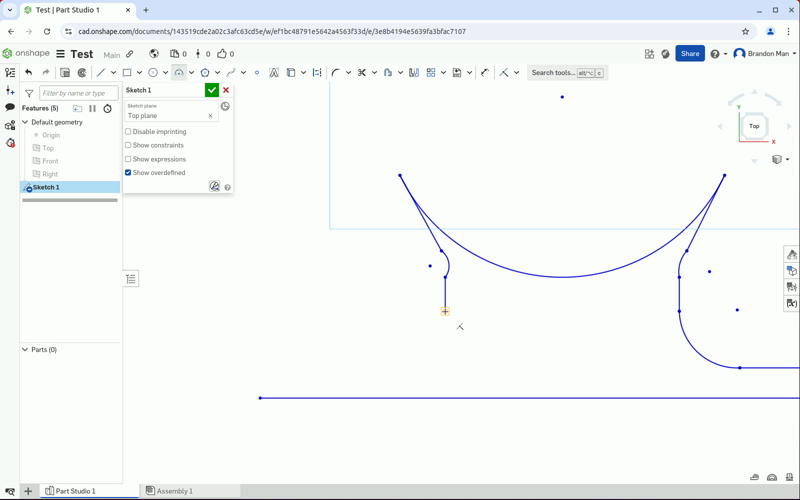
scroll(-6)
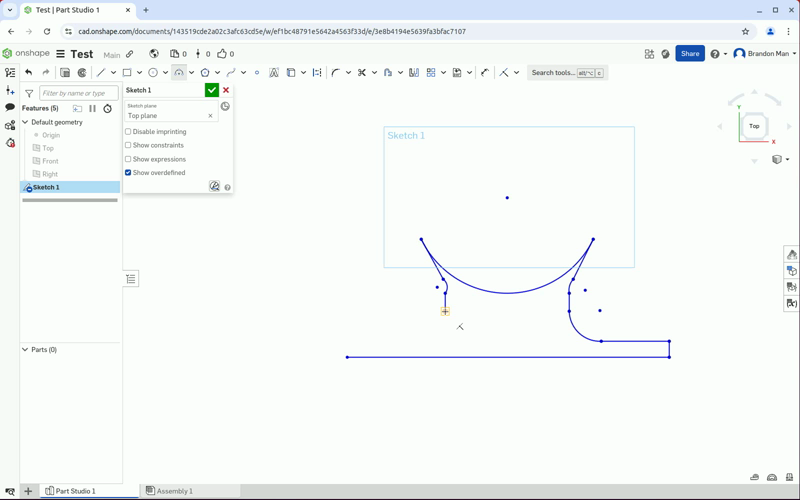
scroll(-6)
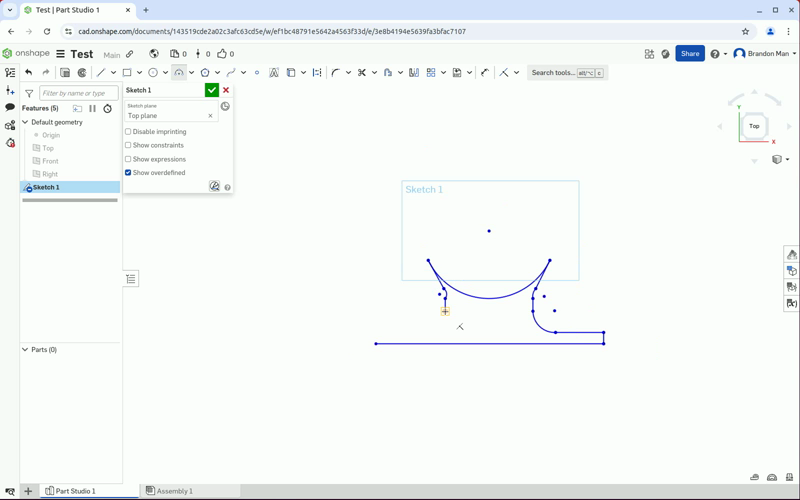
scroll(-6)
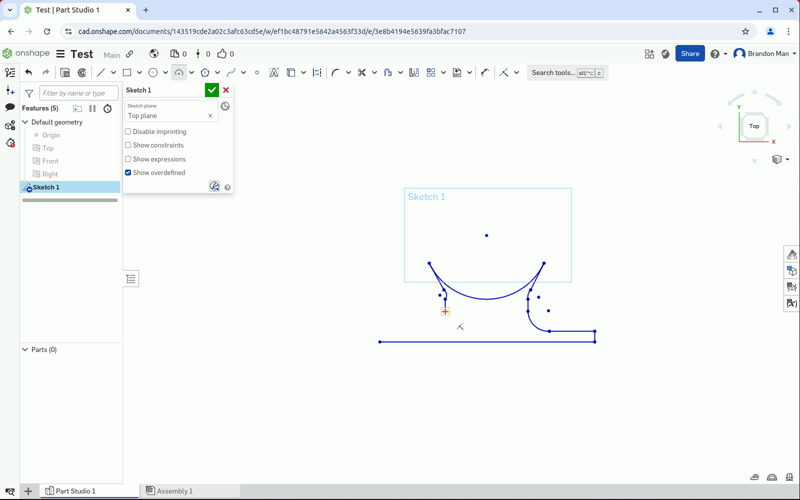
scroll(-6)
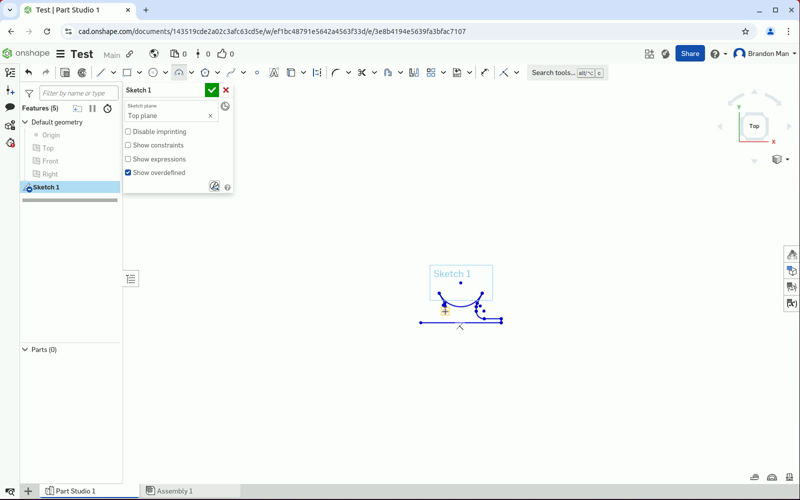
key_down(shift)
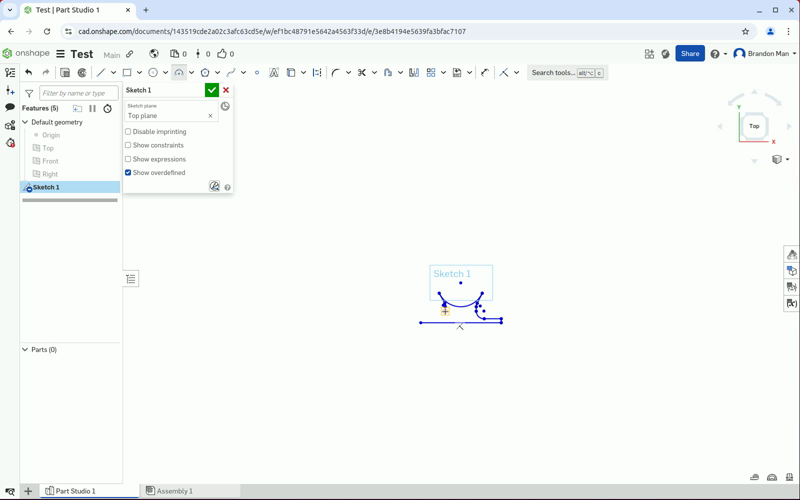
mouse_move(437, 318)
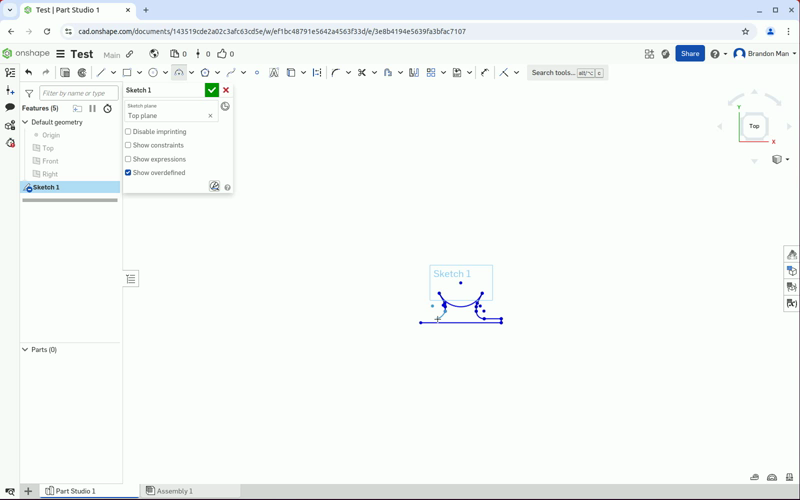
click(437, 318)
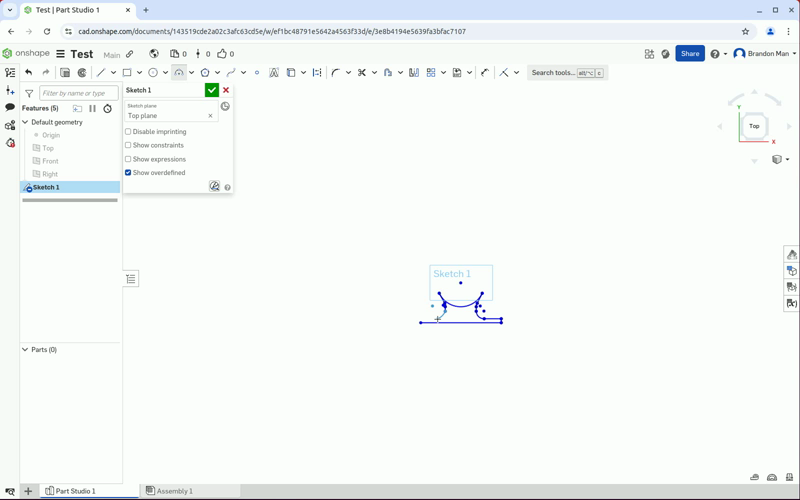
mouse_move(443, 316)
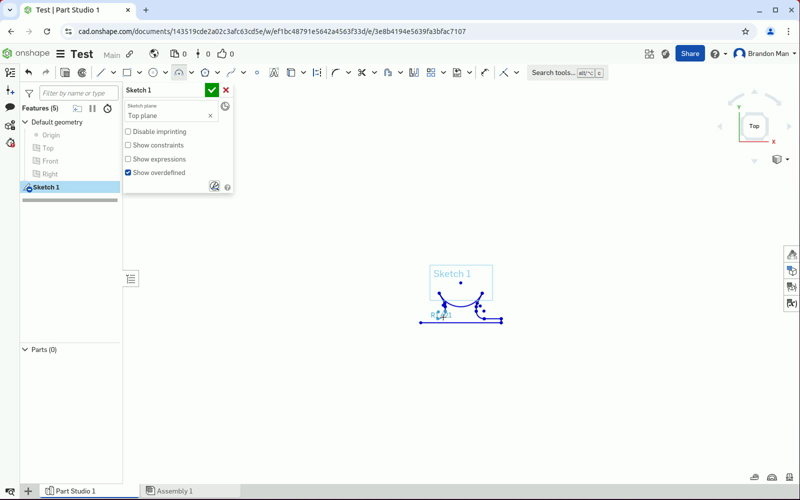
click(443, 316)
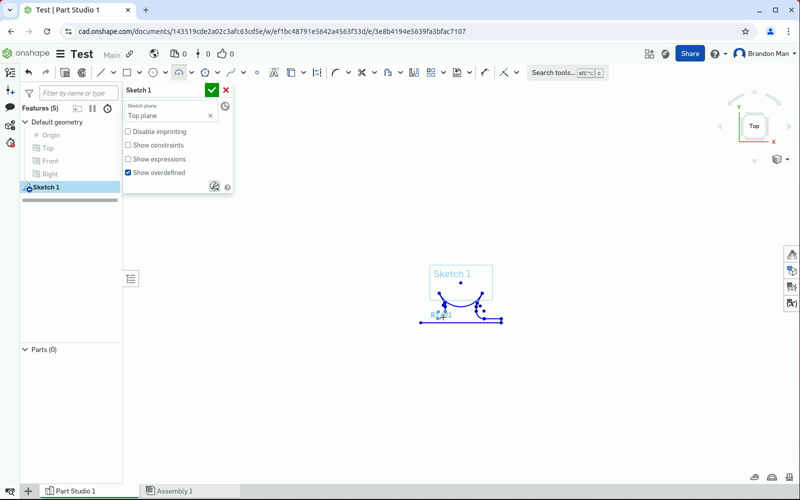
key_up(shift)
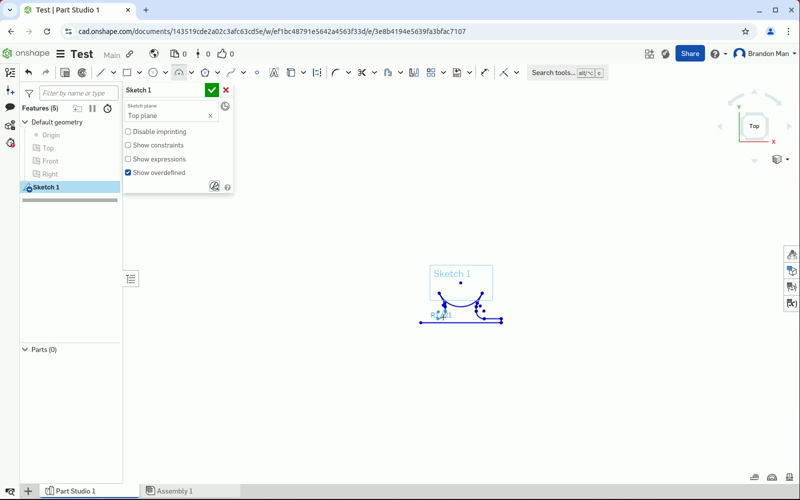
key(esc)
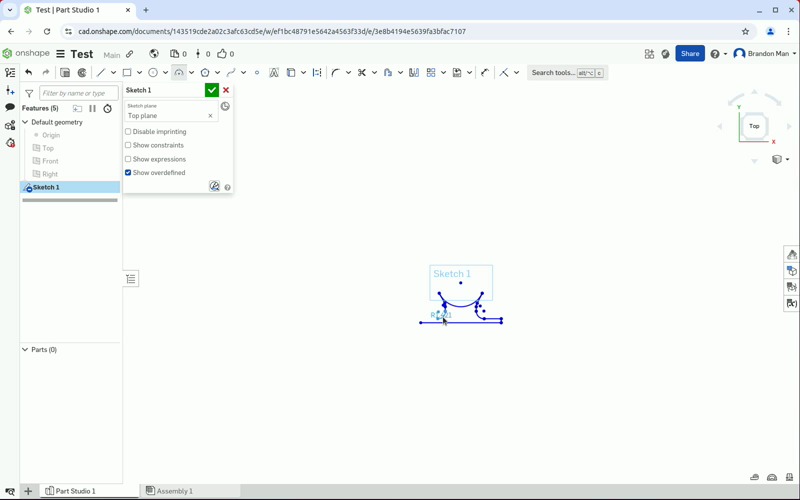
key(l)
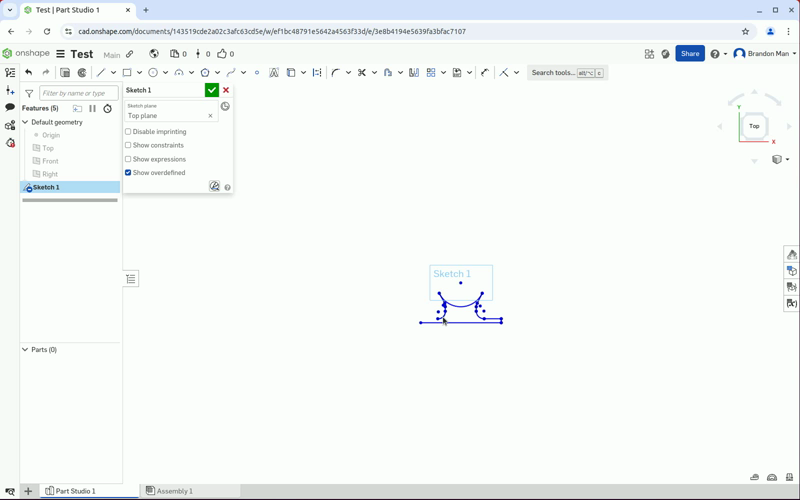
mouse_move(437, 318)
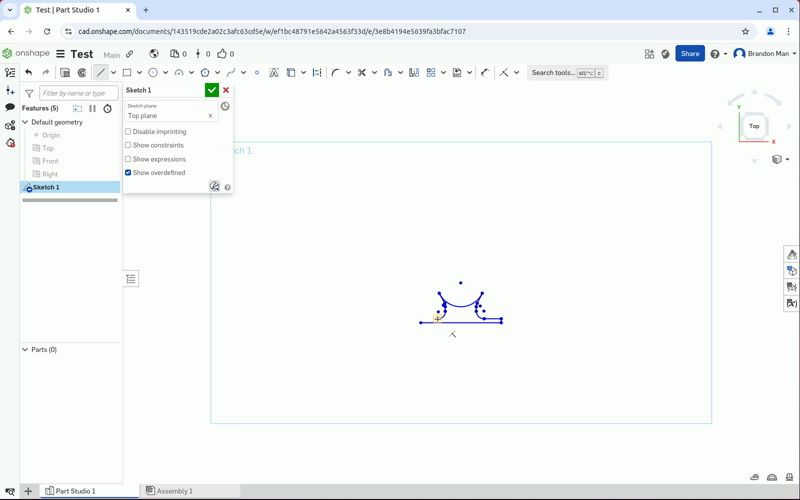
click(437, 318)
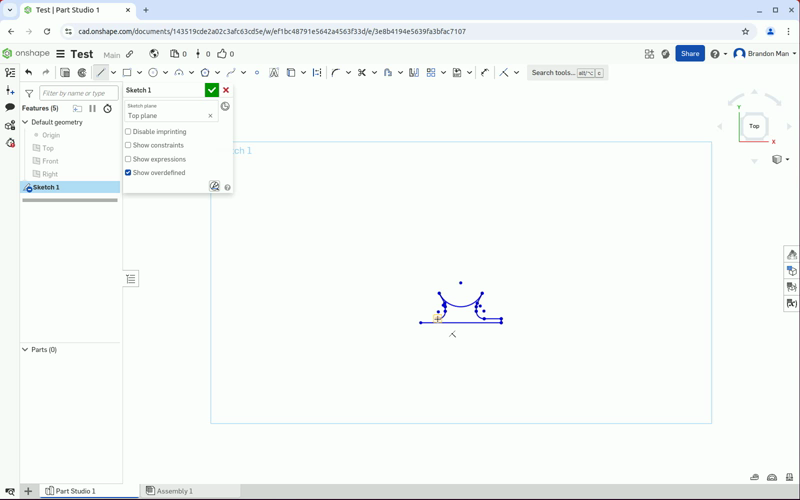
key_down(shift)
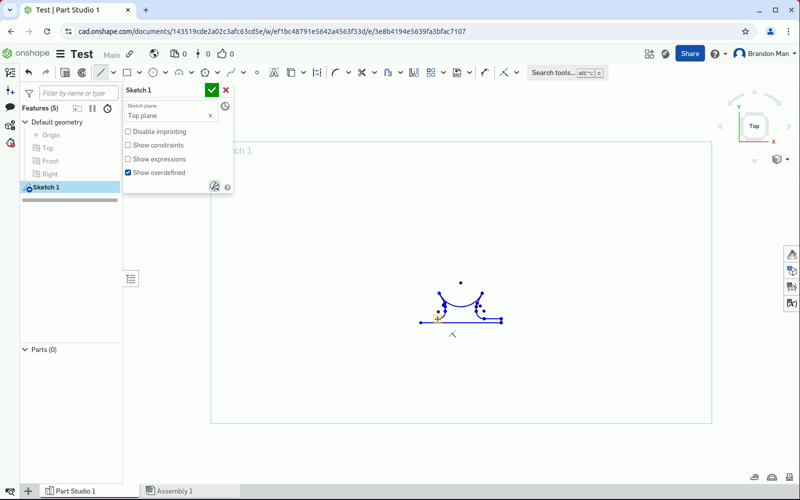
mouse_move(467, 318)
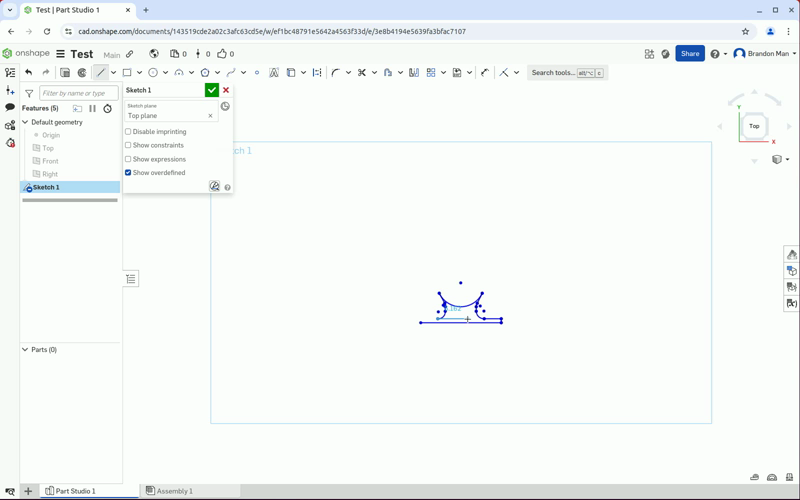
mouse_move(420, 318)
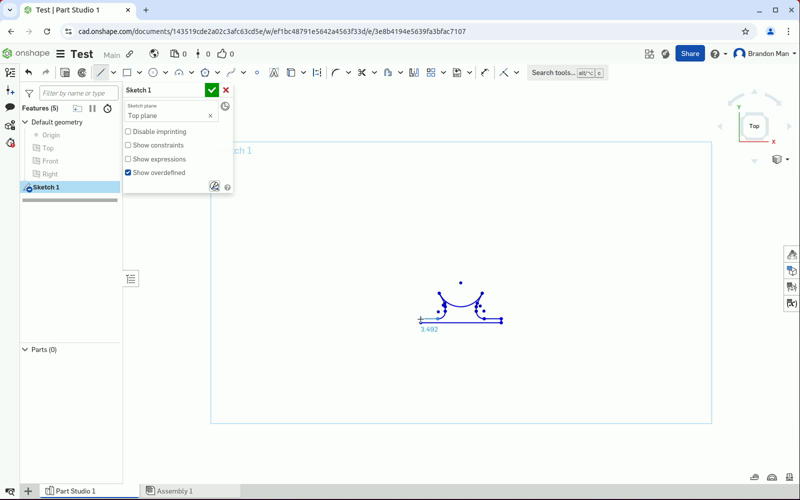
scroll(6)
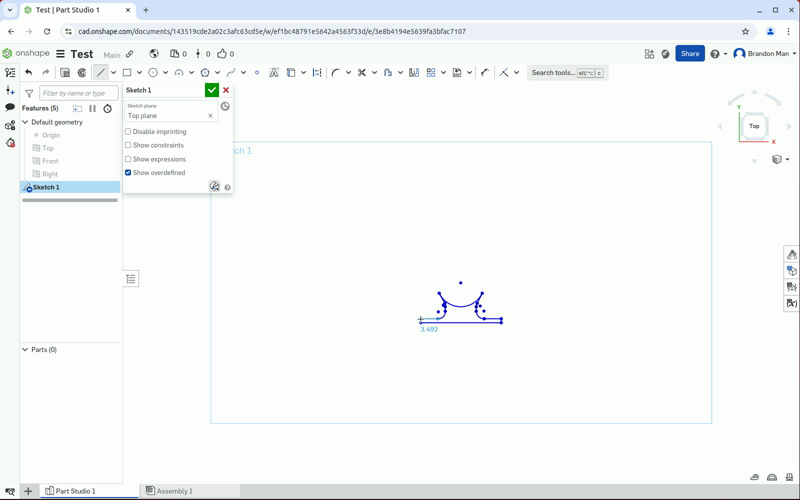
scroll(6)
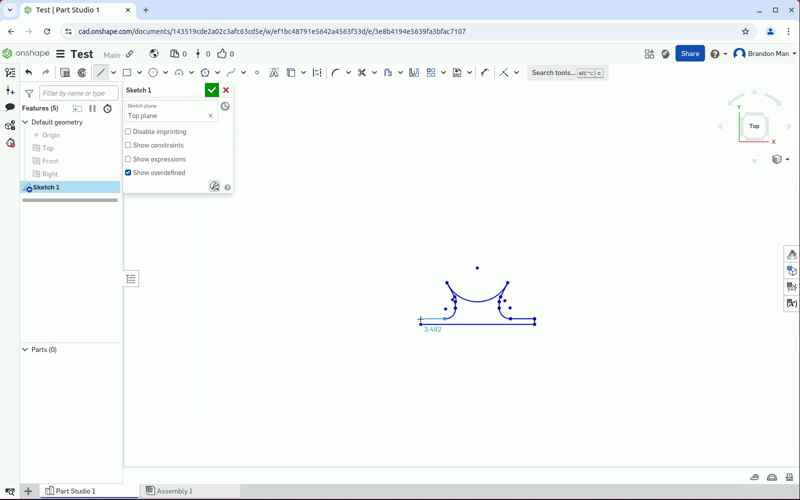
scroll(6)
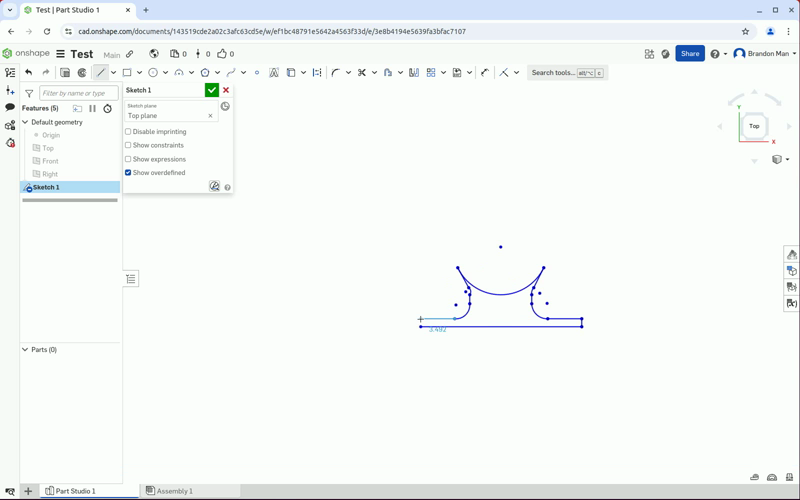
scroll(6)
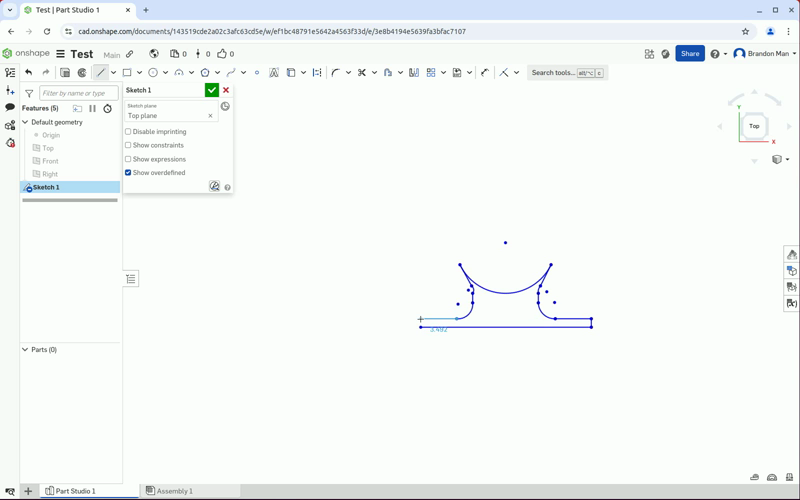
scroll(6)
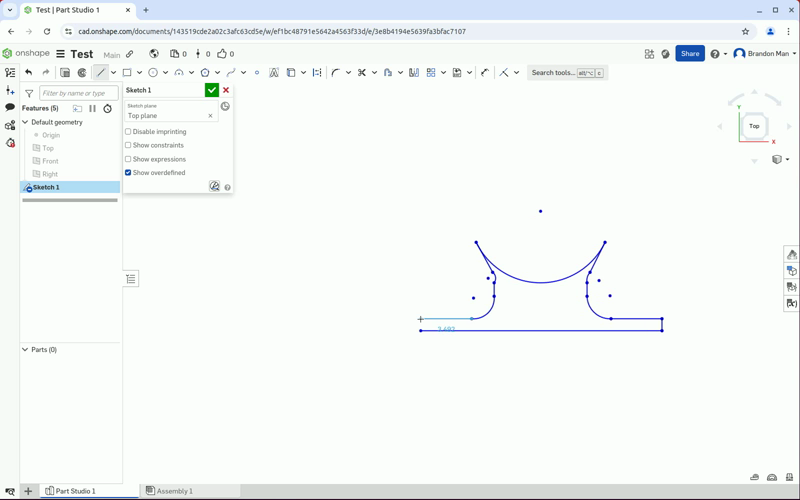
scroll(6)
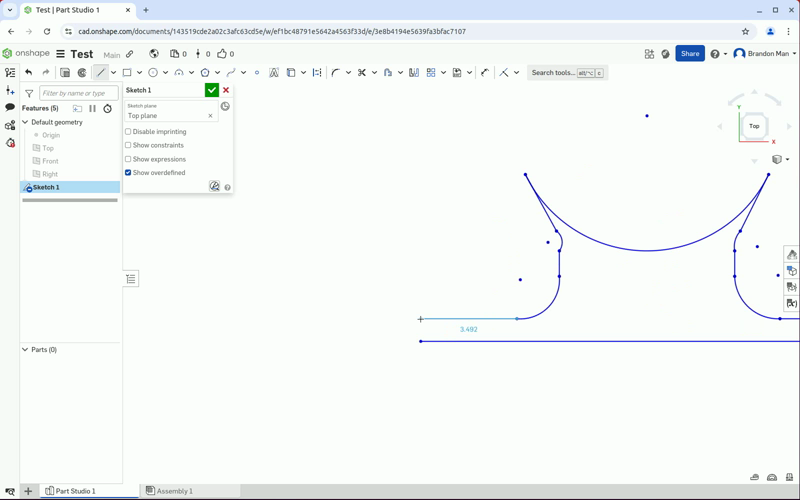
scroll(6)
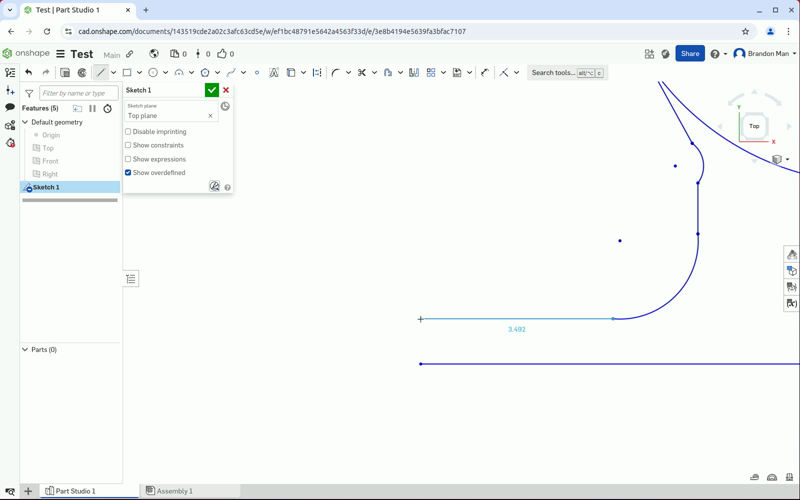
click(420, 318)
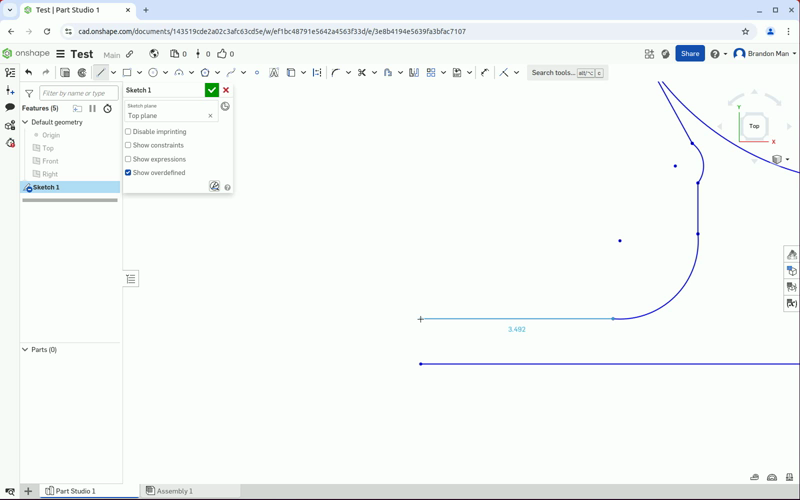
scroll(-6)
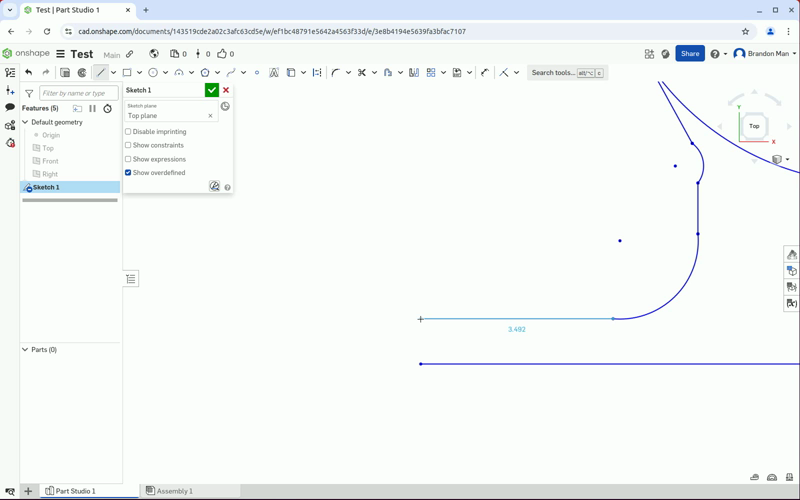
scroll(-6)
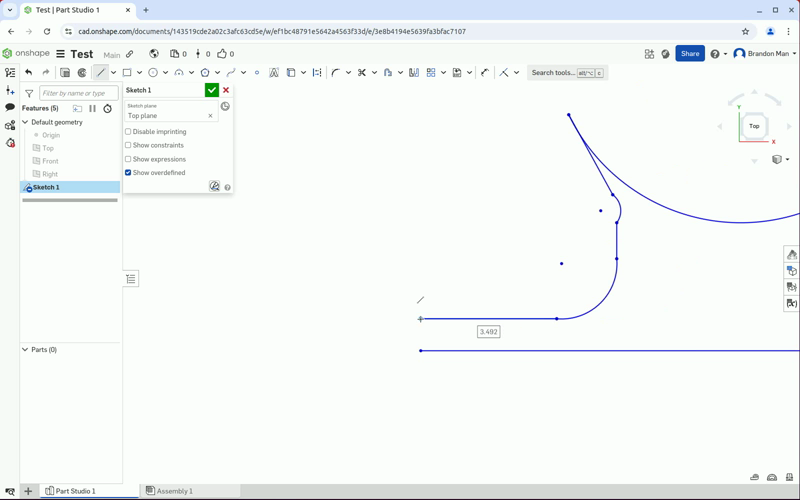
scroll(-6)
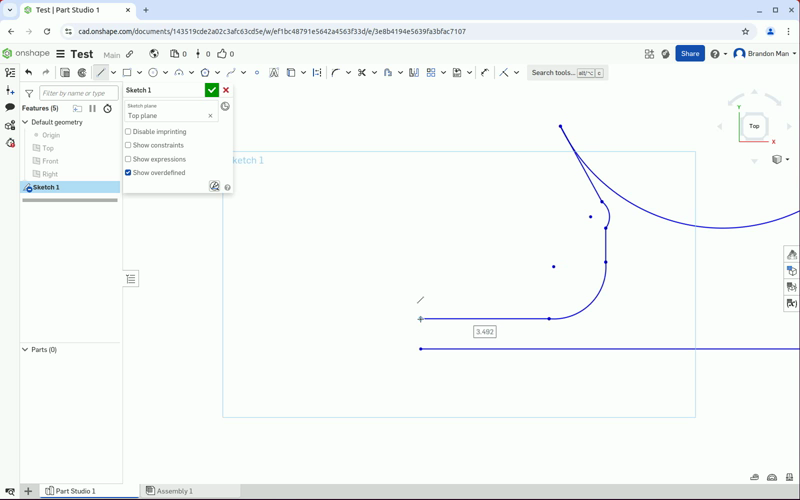
scroll(-6)
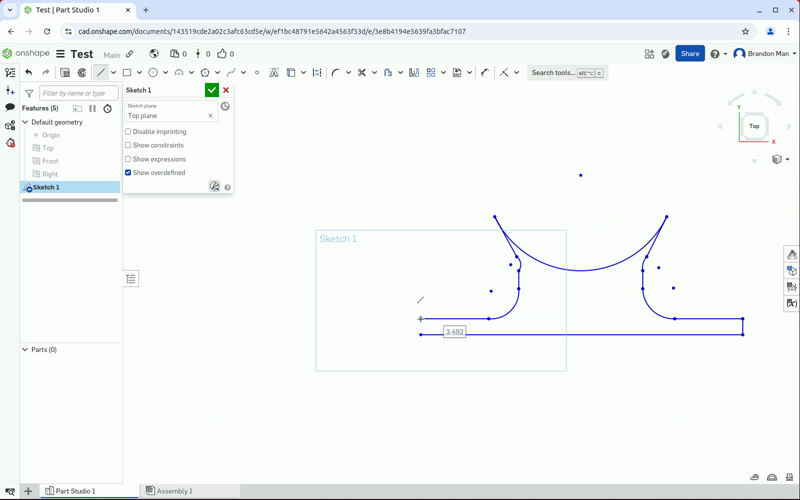
scroll(-6)
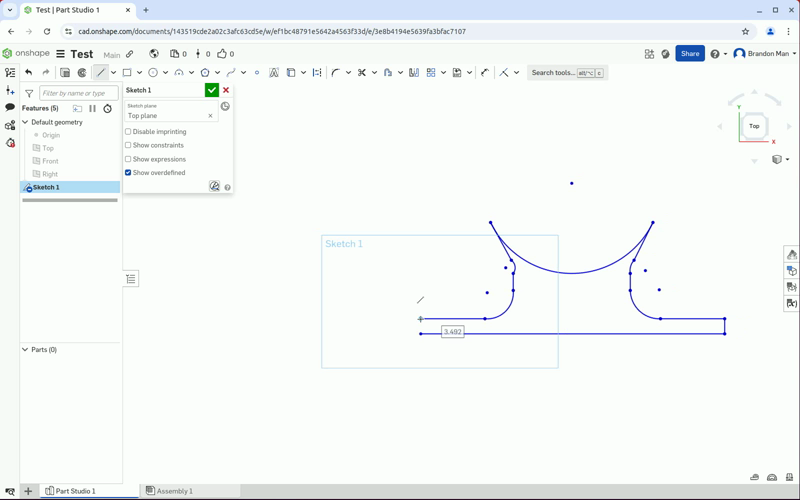
scroll(-6)
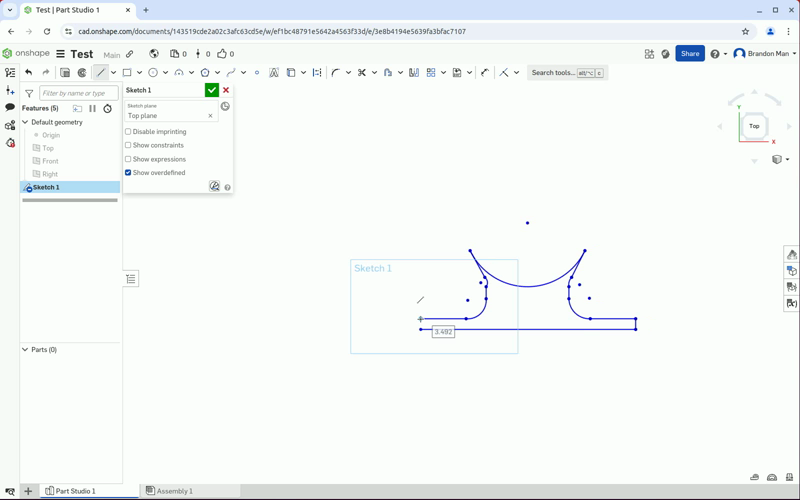
scroll(-6)
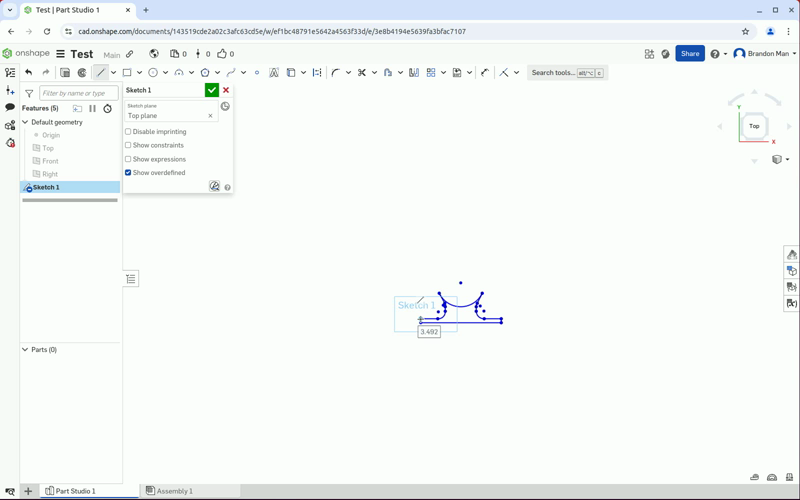
key_up(shift)
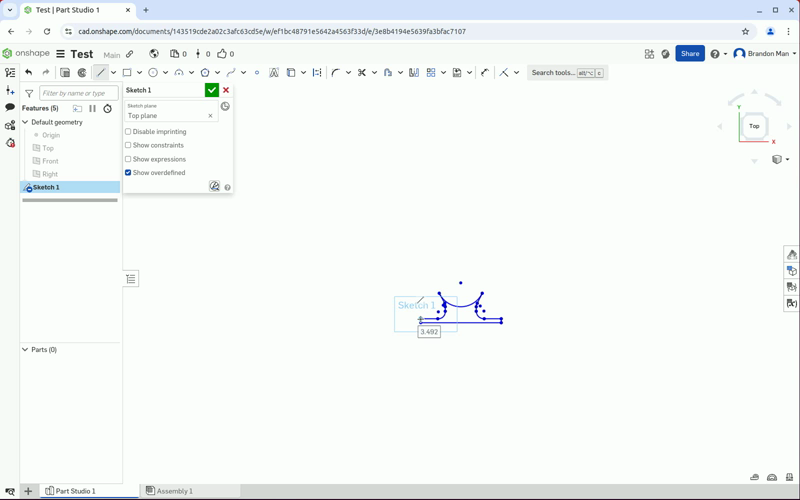
mouse_move(450, 318)
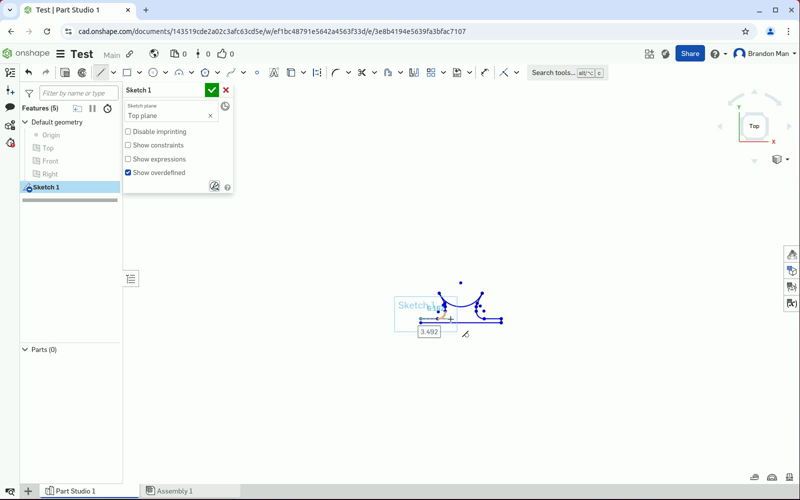
key_down(shift)
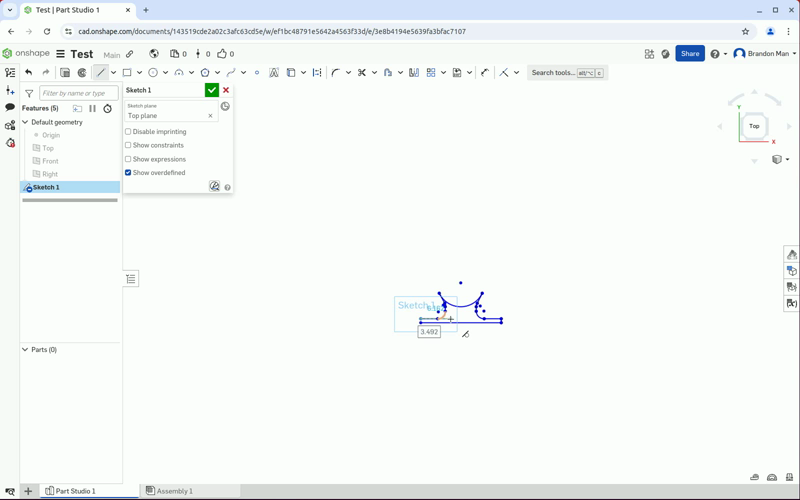
mouse_move(420, 322)
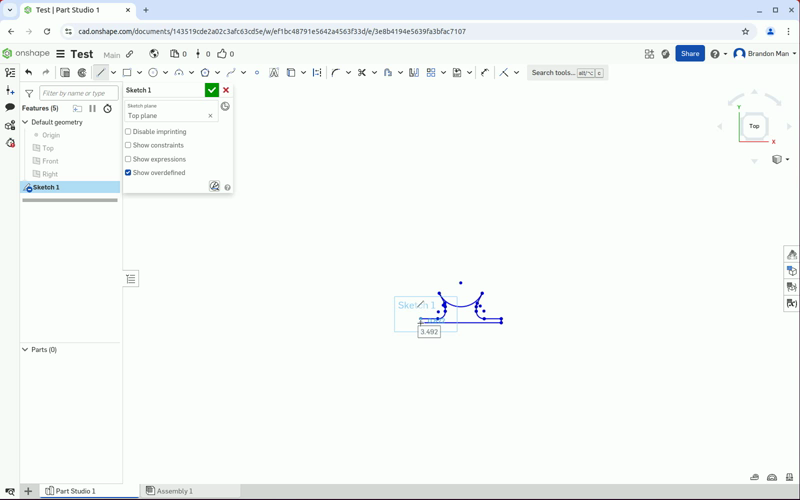
scroll(6)
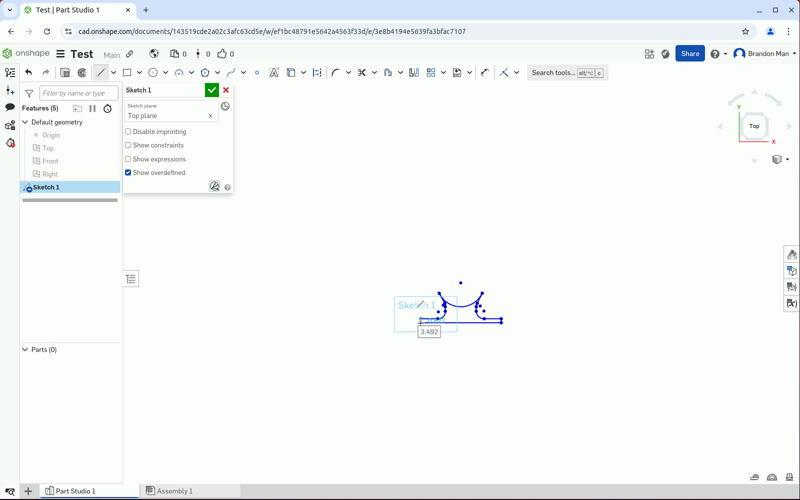
scroll(6)
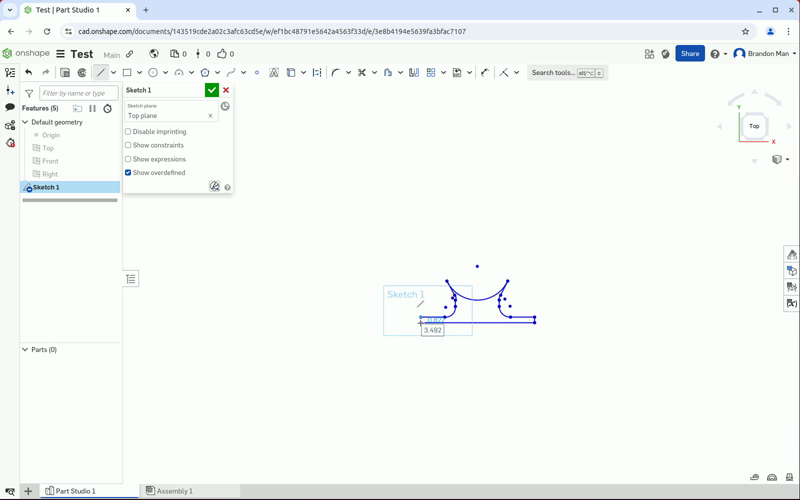
scroll(6)
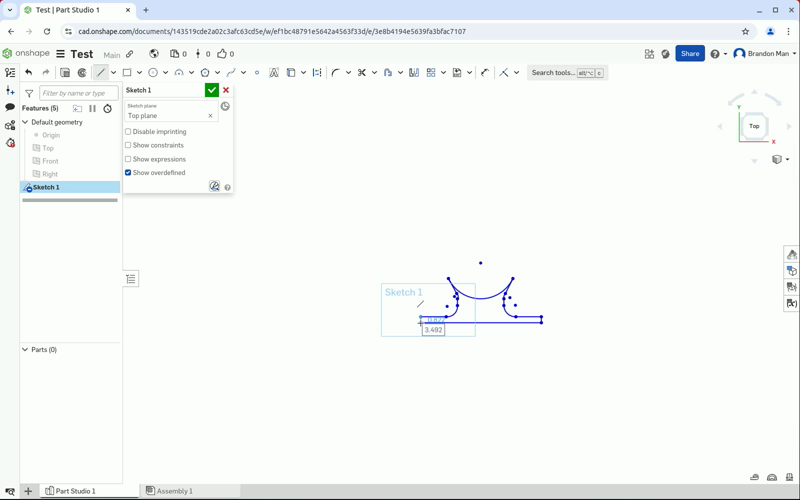
scroll(6)
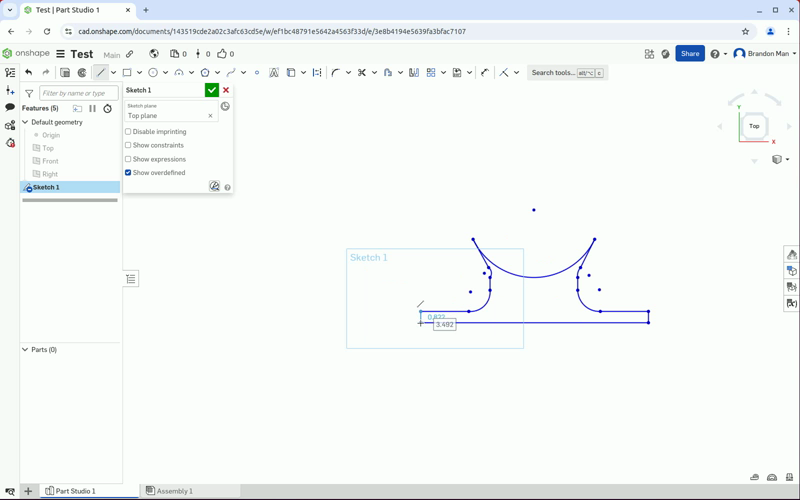
scroll(6)
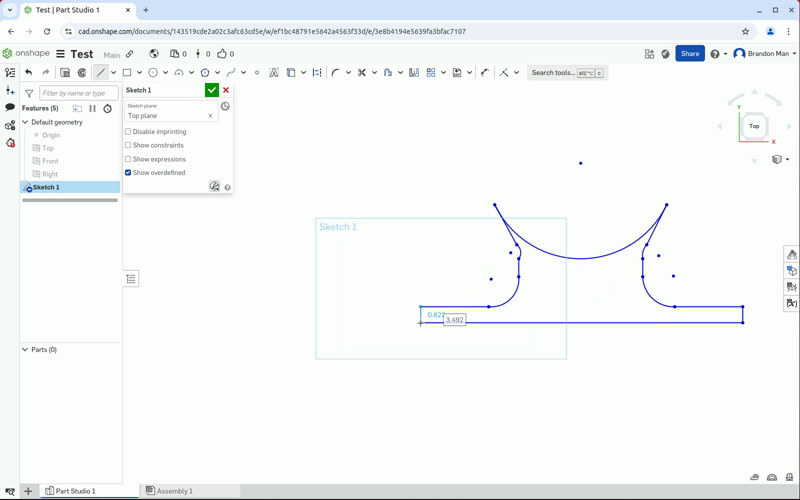
scroll(6)
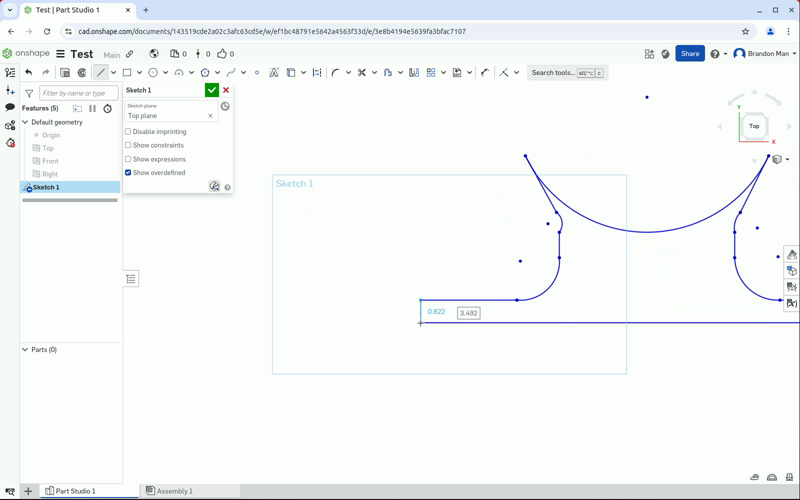
scroll(6)
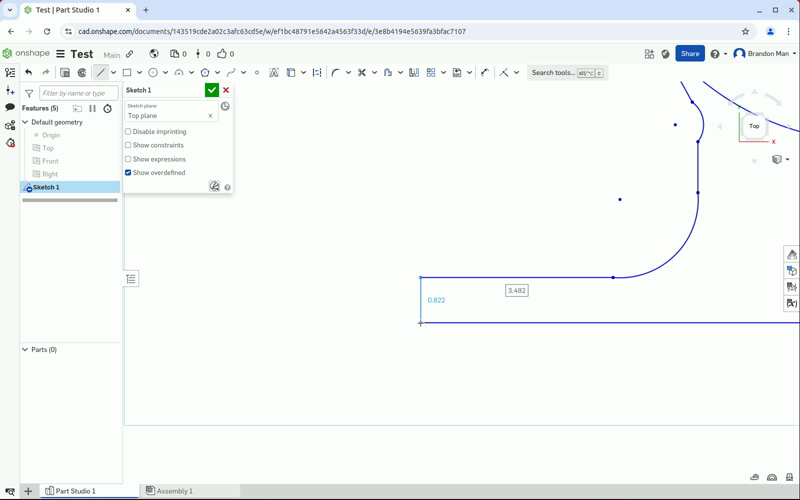
key_up(shift)
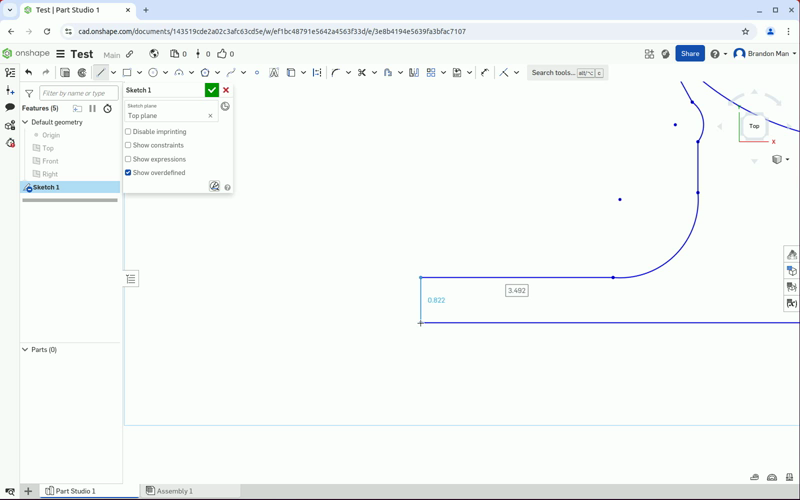
click(420, 322)
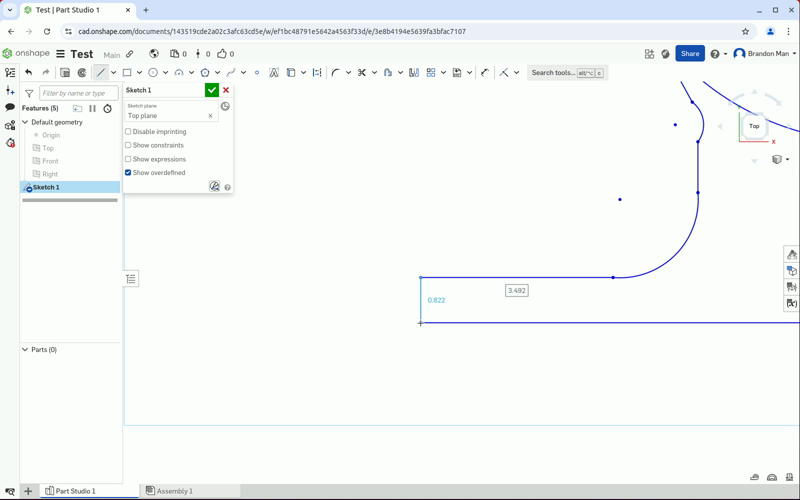
scroll(-6)
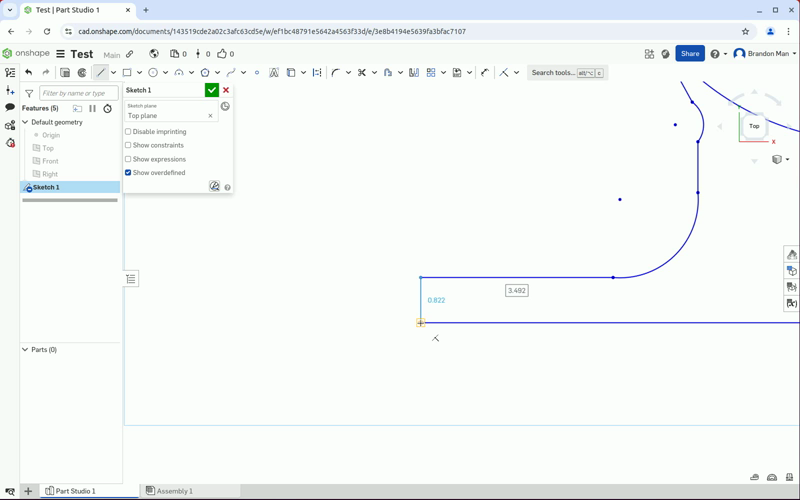
scroll(-6)
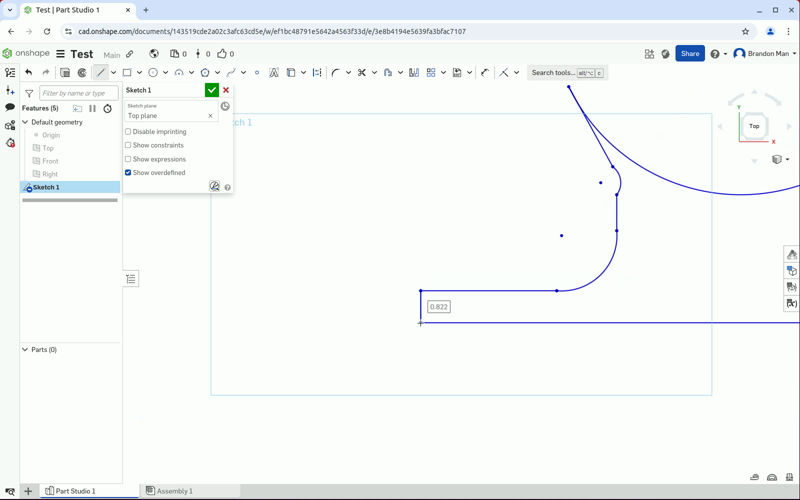
scroll(-6)
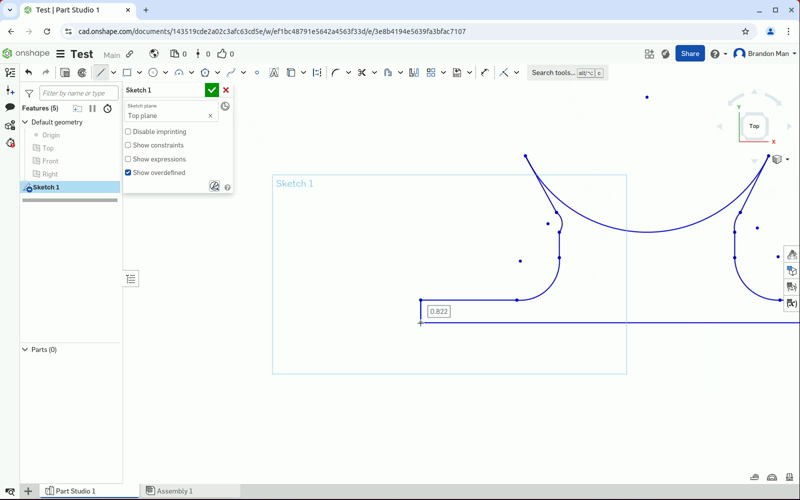
scroll(-6)
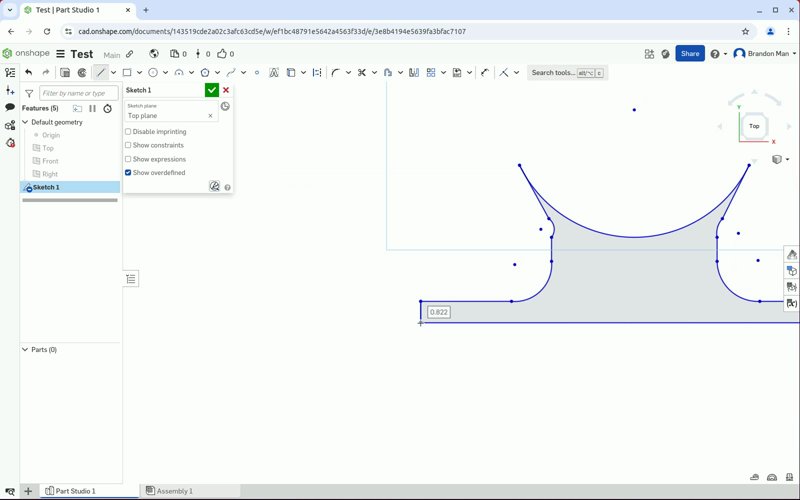
scroll(-6)
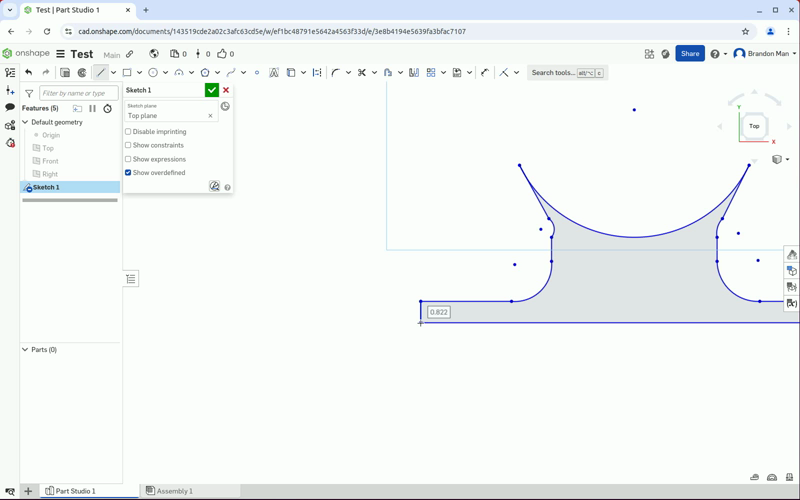
scroll(-6)
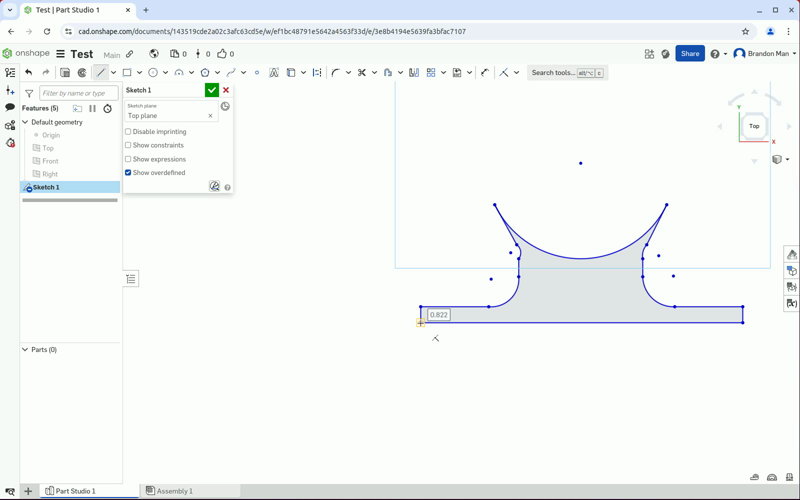
scroll(-6)
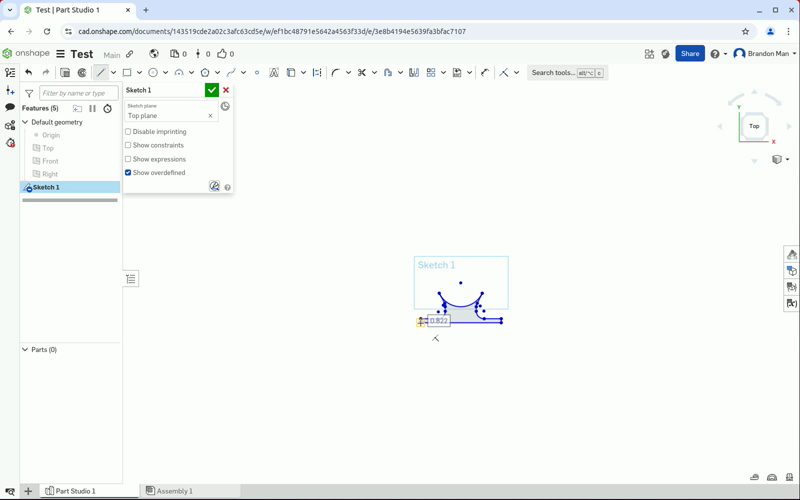
key(esc)
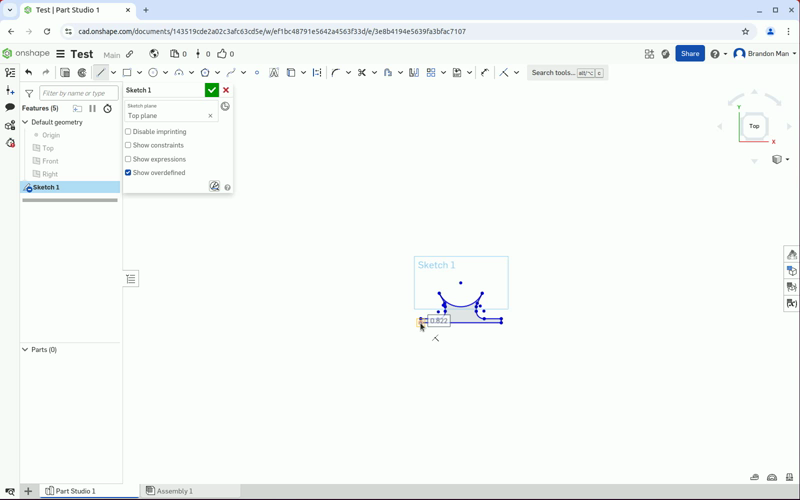
mouse_move(462, 311)
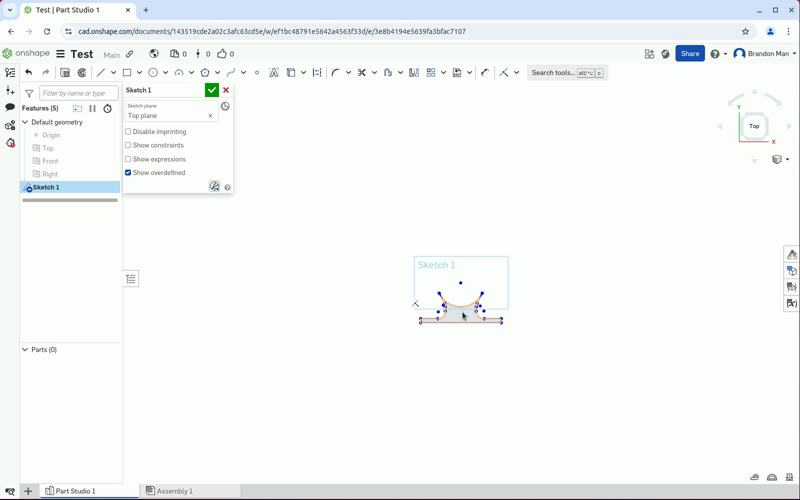
scroll(6)
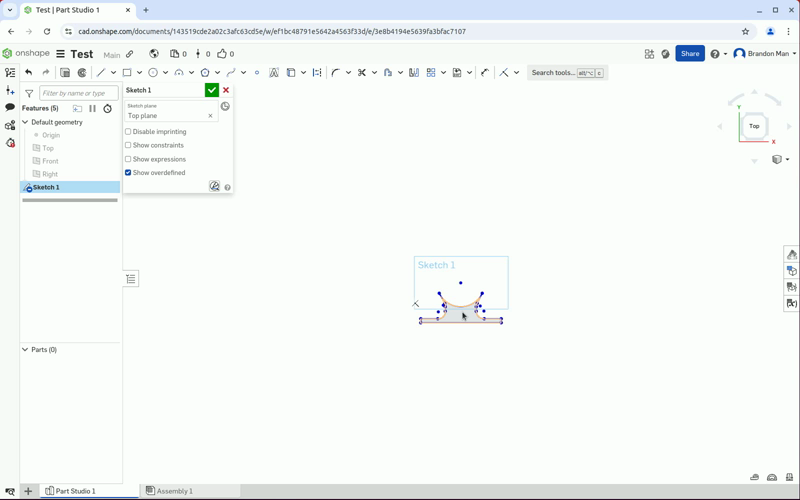
scroll(6)
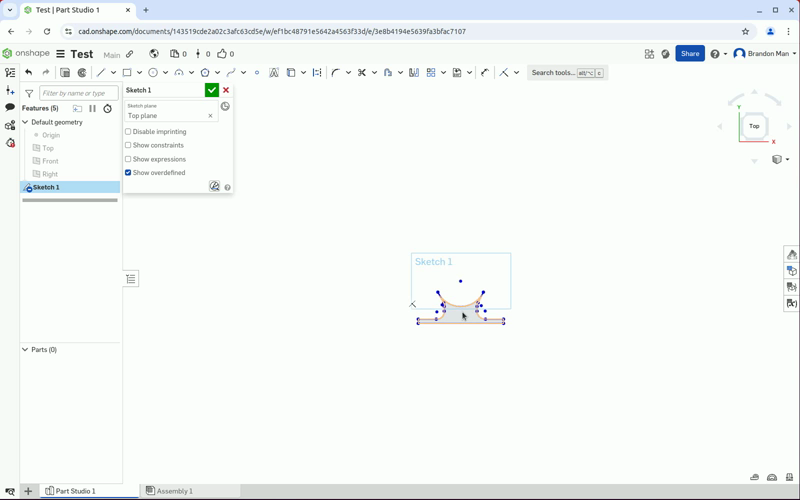
scroll(6)
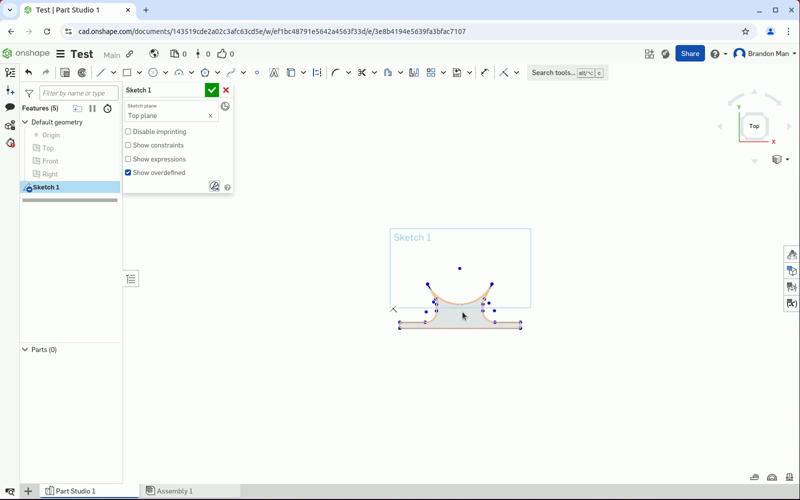
scroll(6)
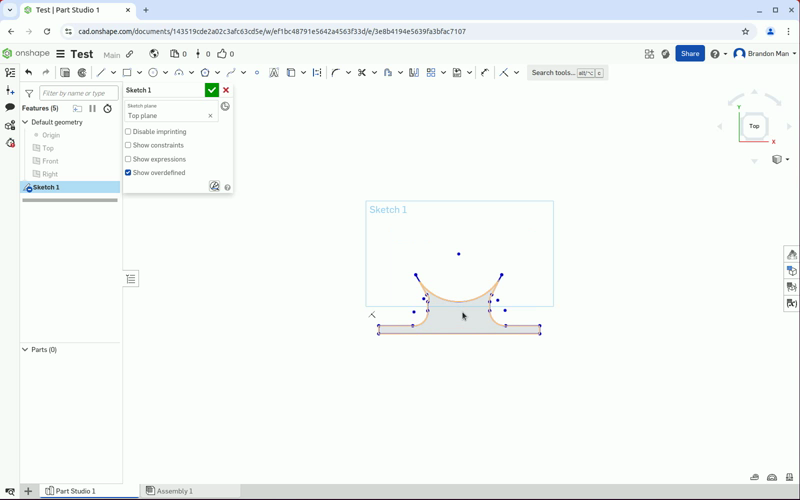
scroll(6)
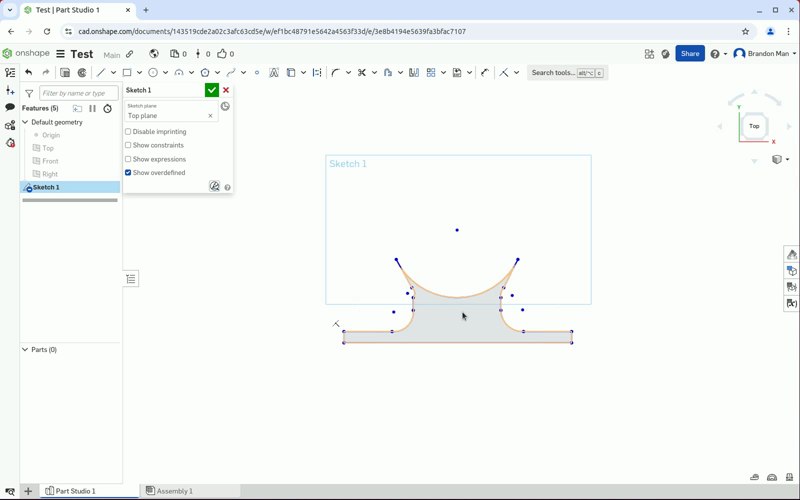
scroll(6)
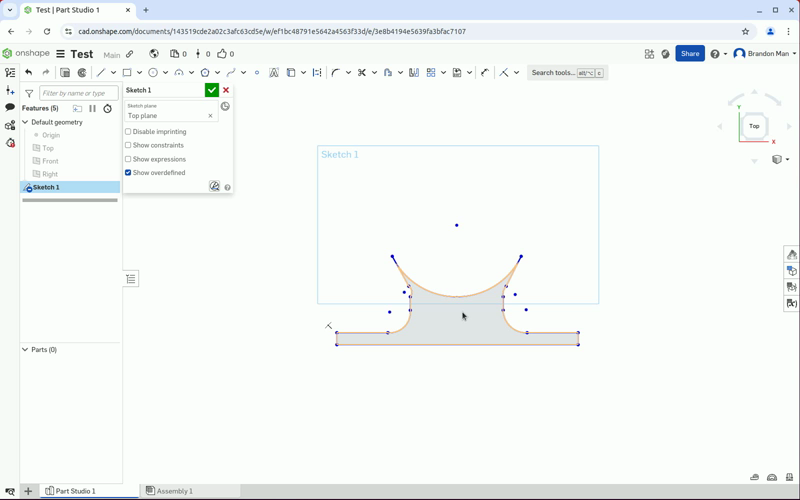
scroll(6)
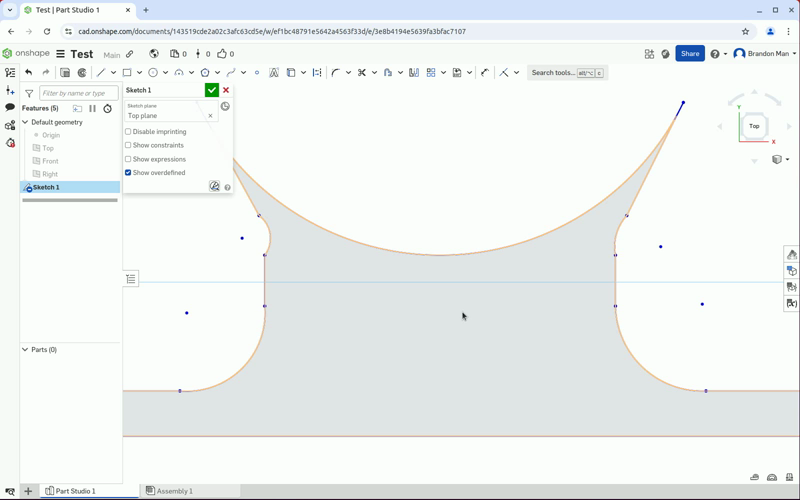
click(462, 311)
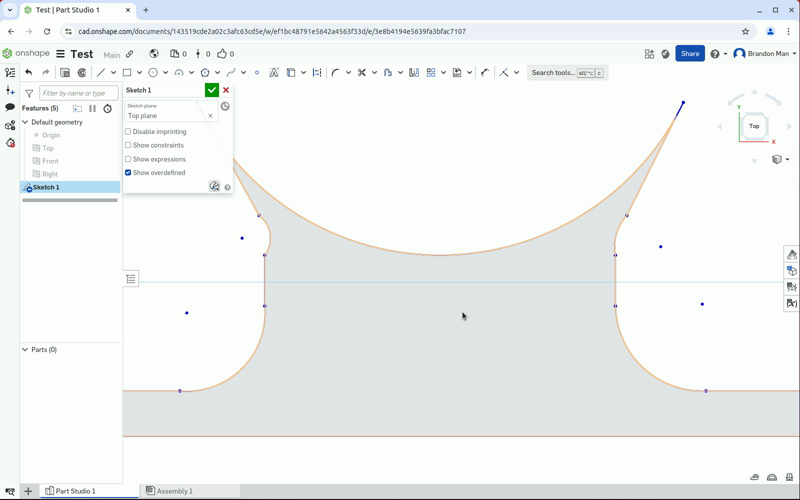
scroll(-6)
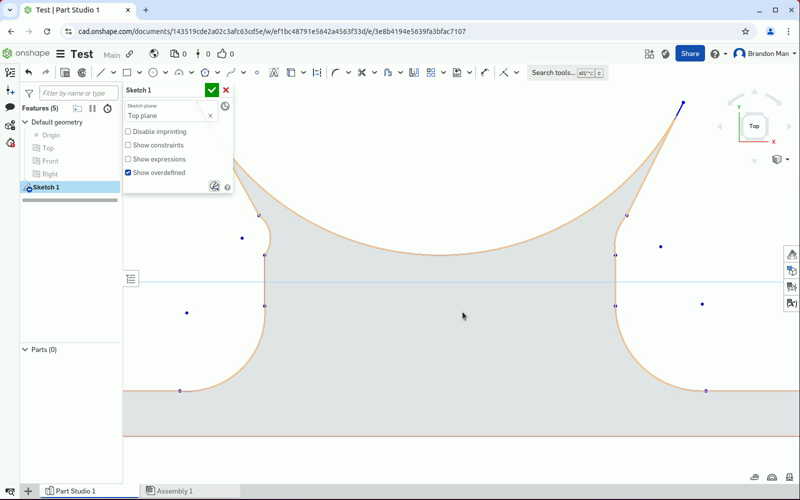
scroll(-6)
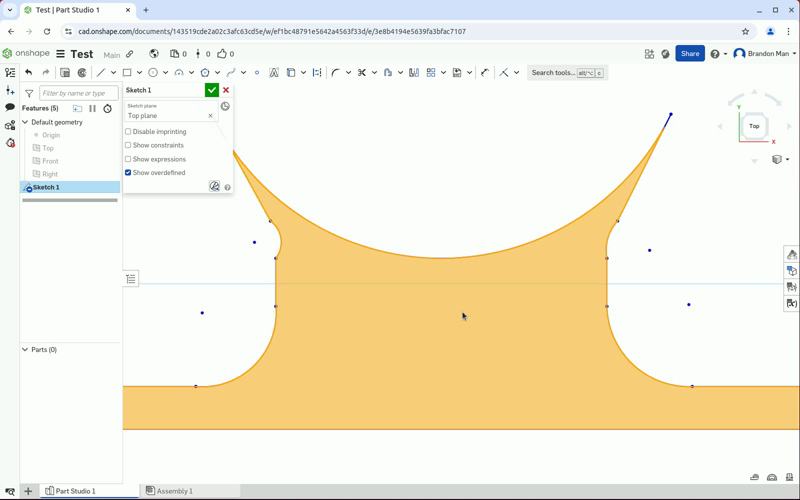
scroll(-6)
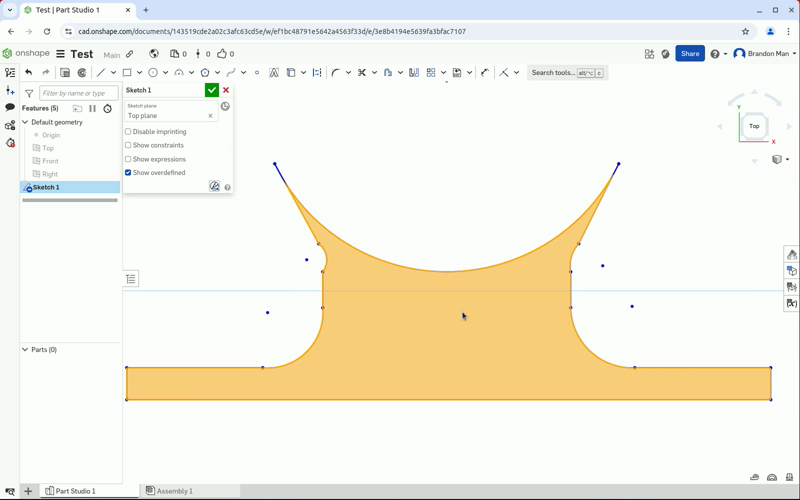
scroll(-6)
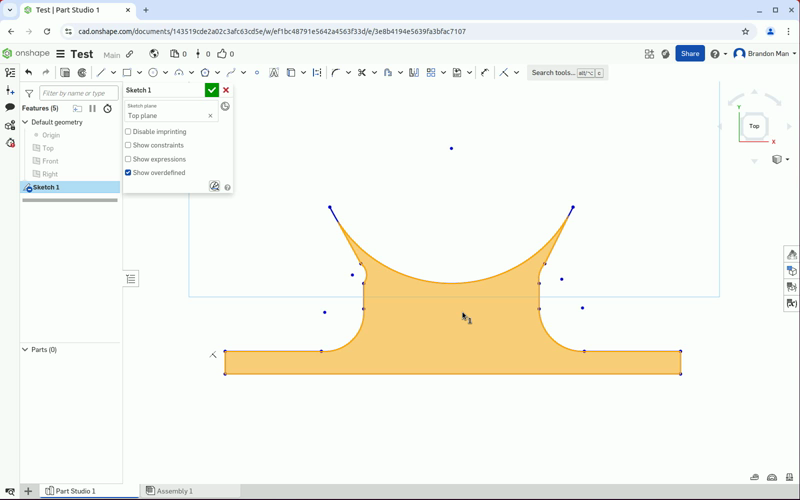
scroll(-6)
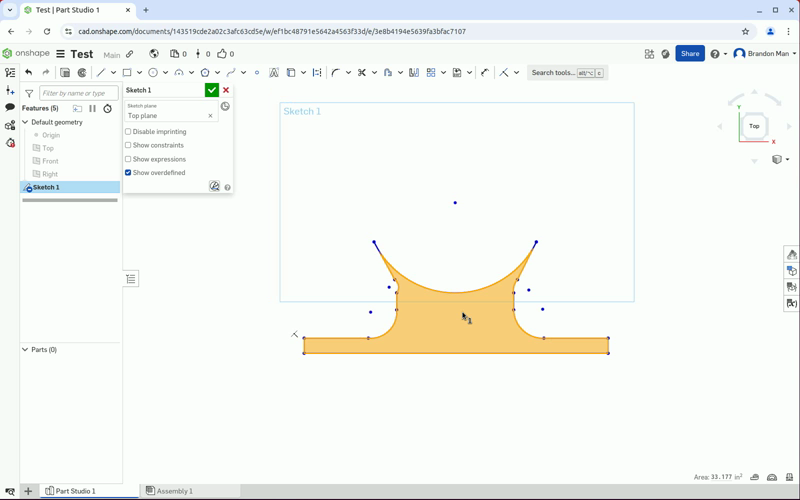
scroll(-6)
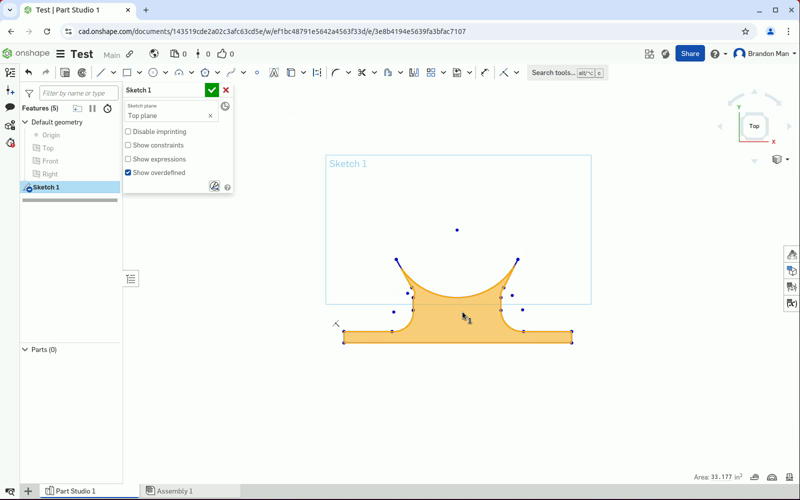
scroll(-6)
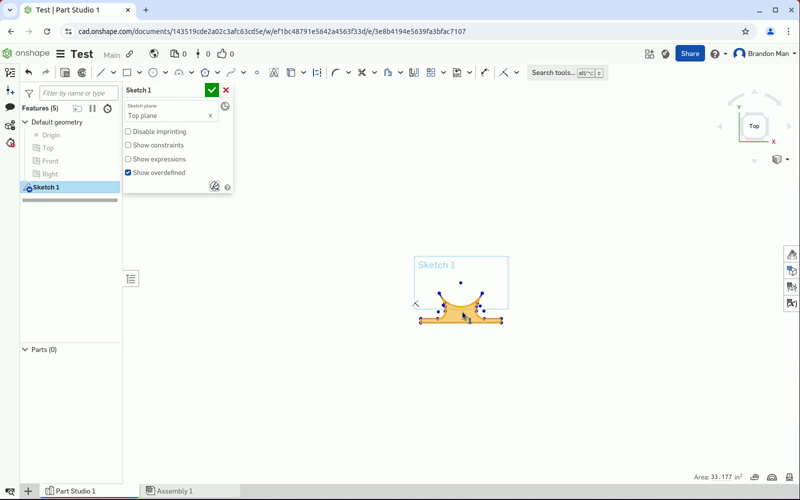
mouse_move(73, 352)
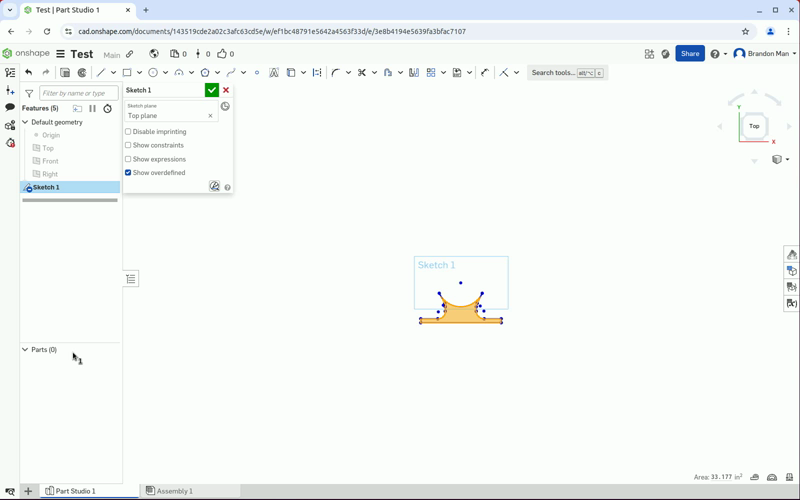
key(shift+y)
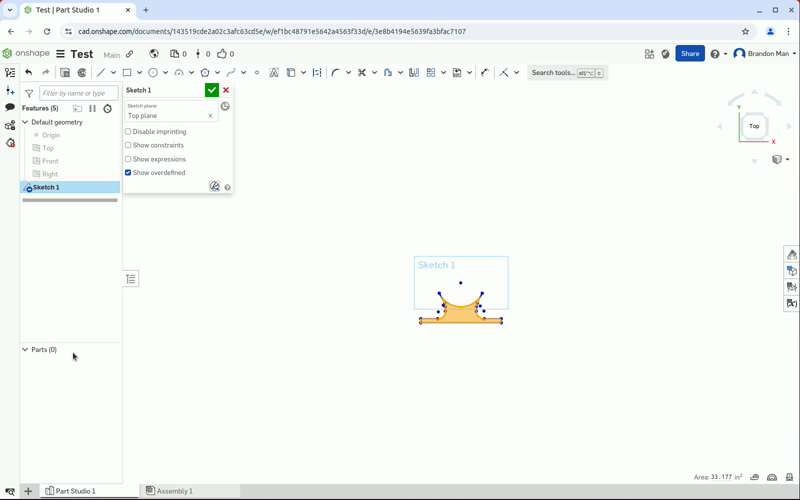
key(shift+e)
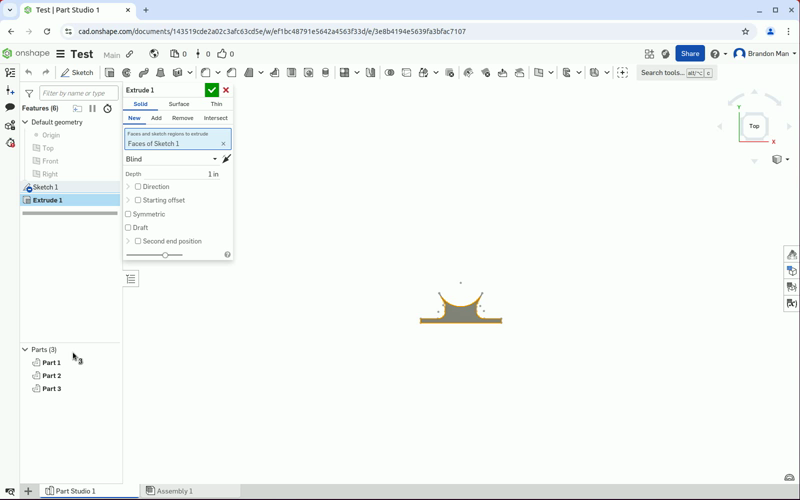
mouse_move(143, 106)
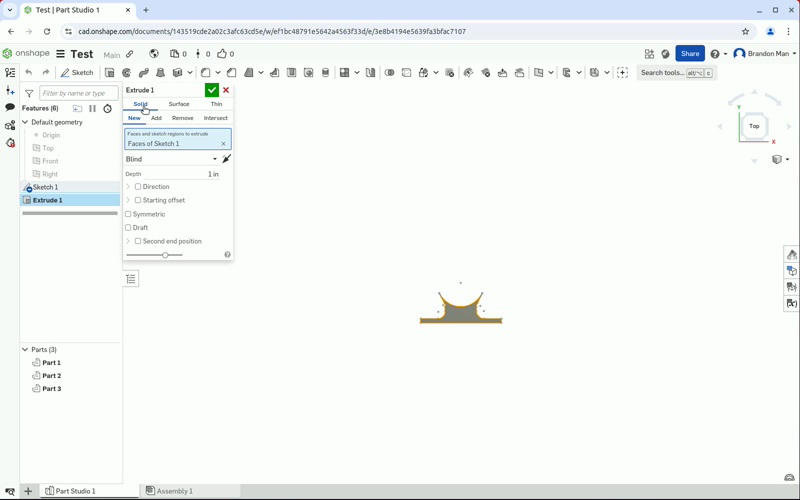
click(143, 106)
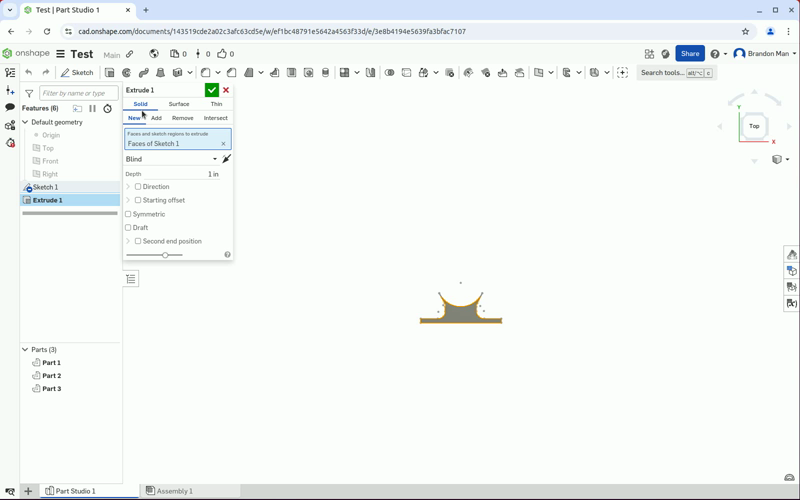
mouse_move(137, 120)
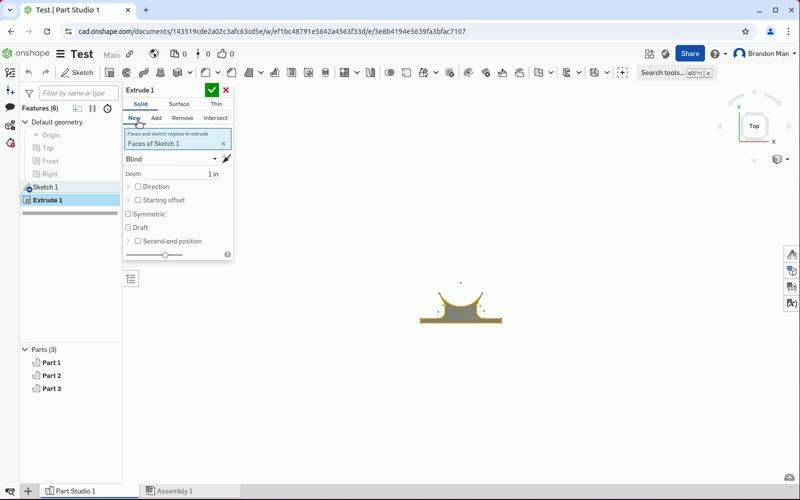
click(137, 120)
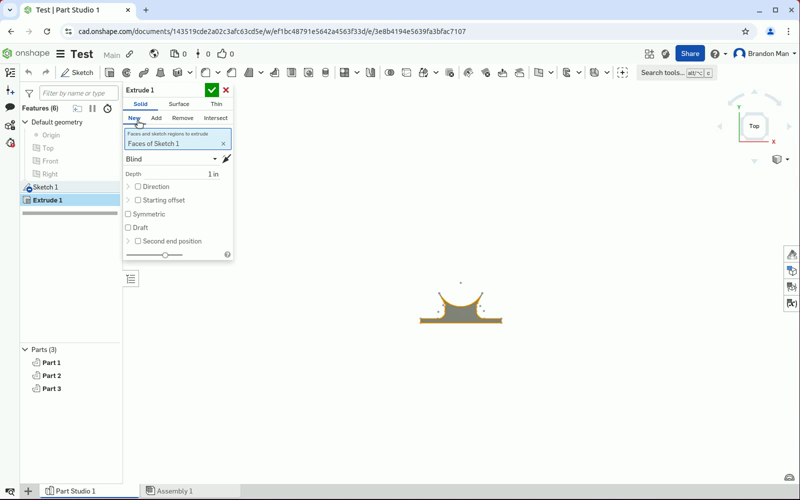
key(tab, 4)
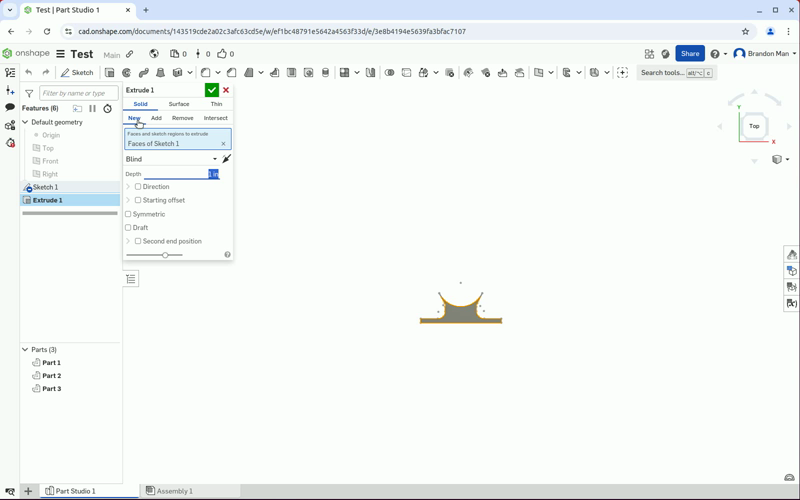
text(23.108)
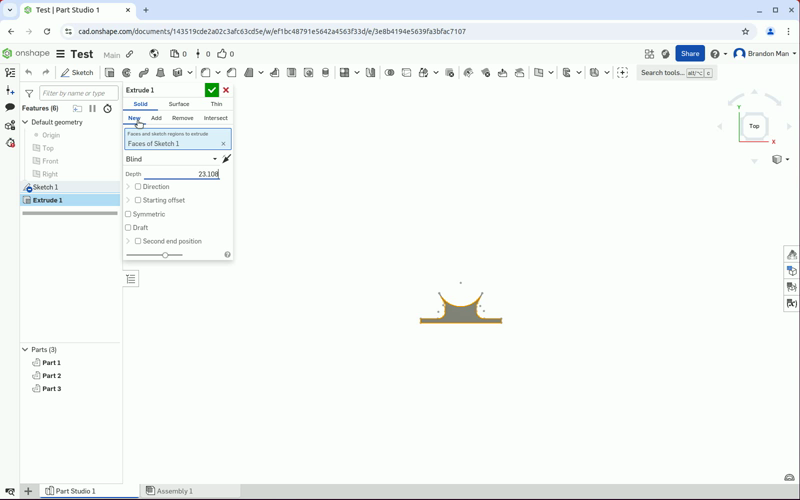
key(enter)
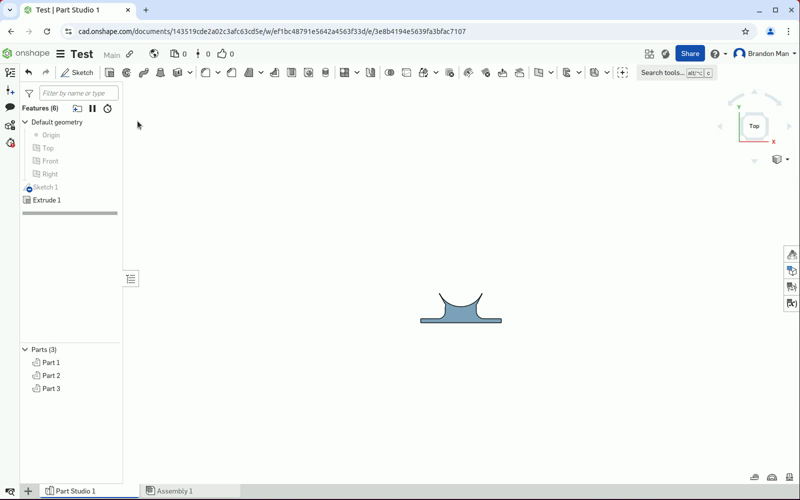
key(shift+h)
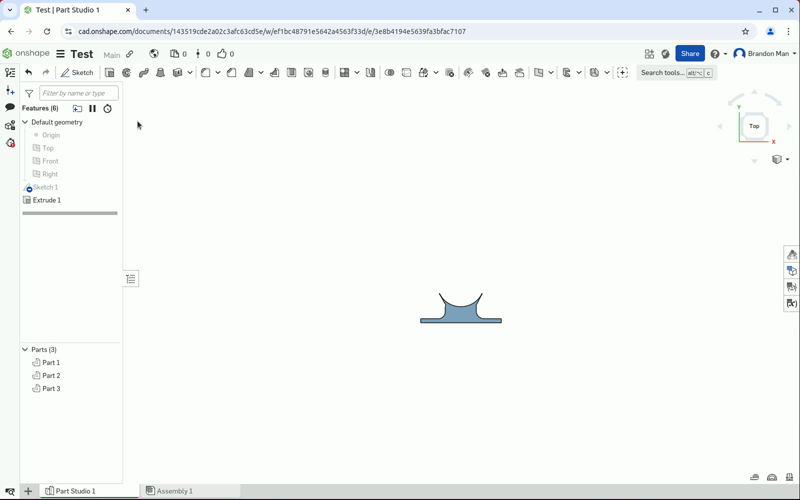
key(shift+h)
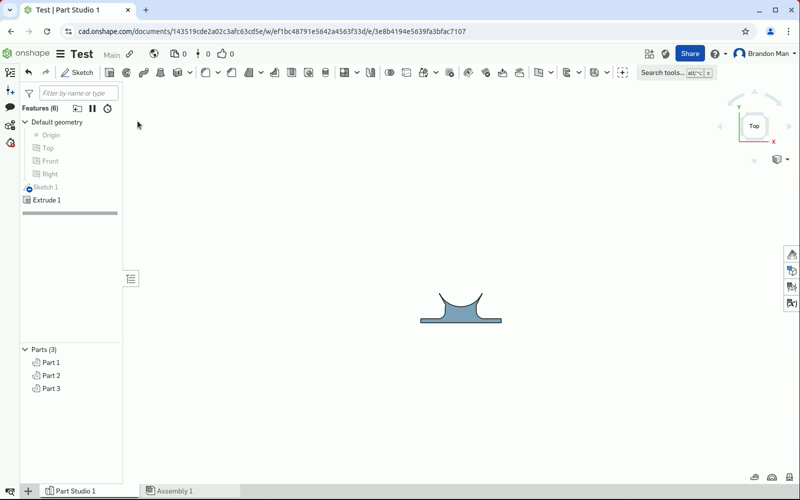
mouse_move(73, 189)
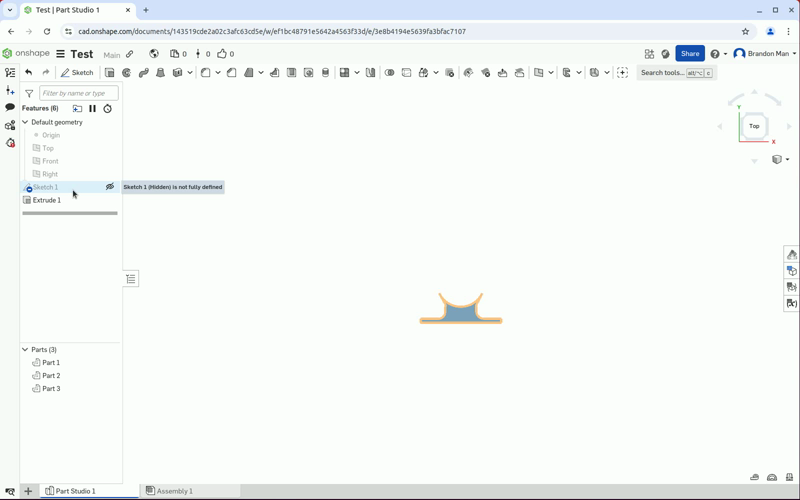
click(73, 189)
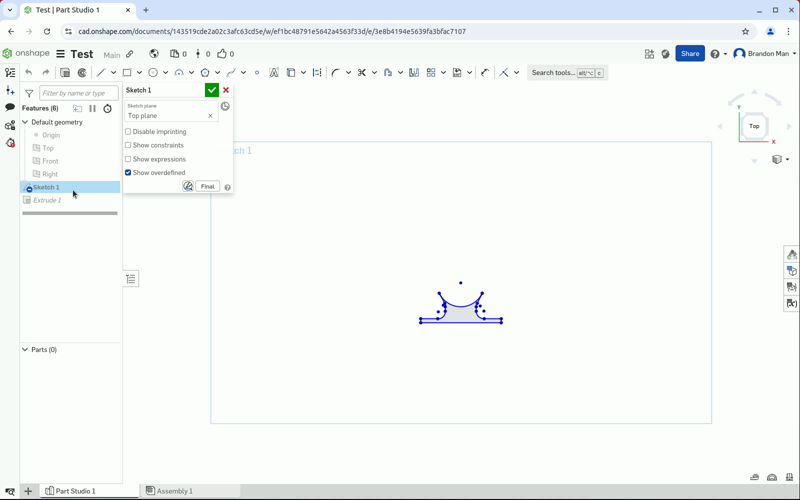
mouse_move(229, 92)
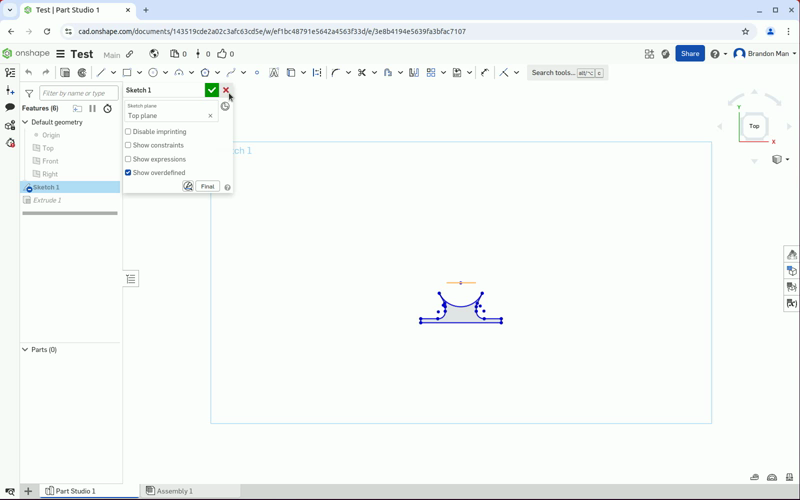
click(229, 92)
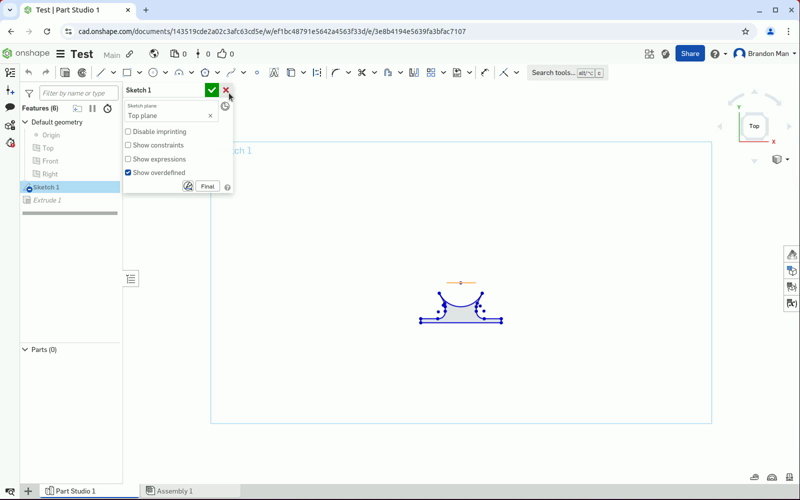
key(shift+s)
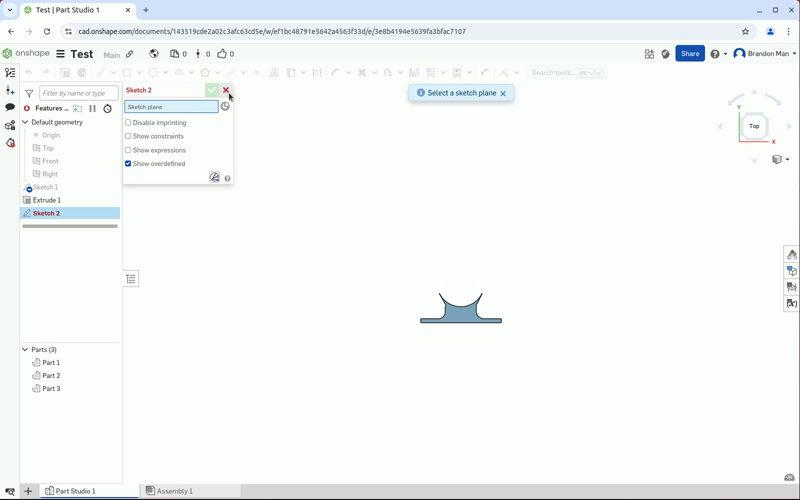
mouse_move(73, 150)
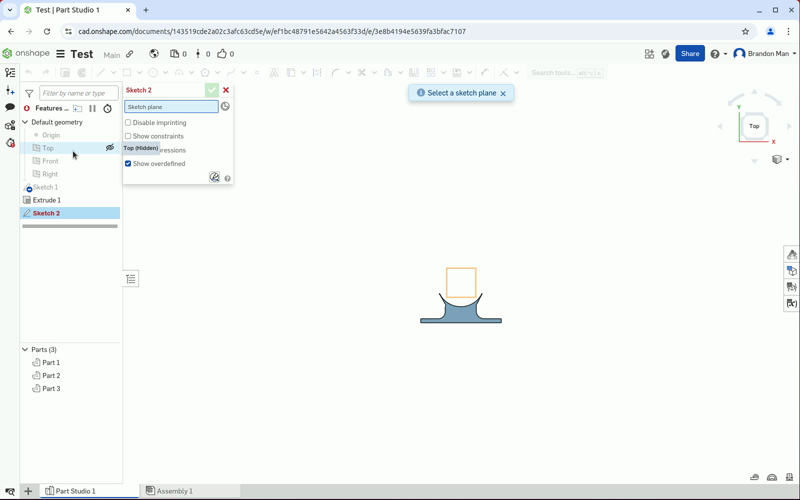
click(73, 150)
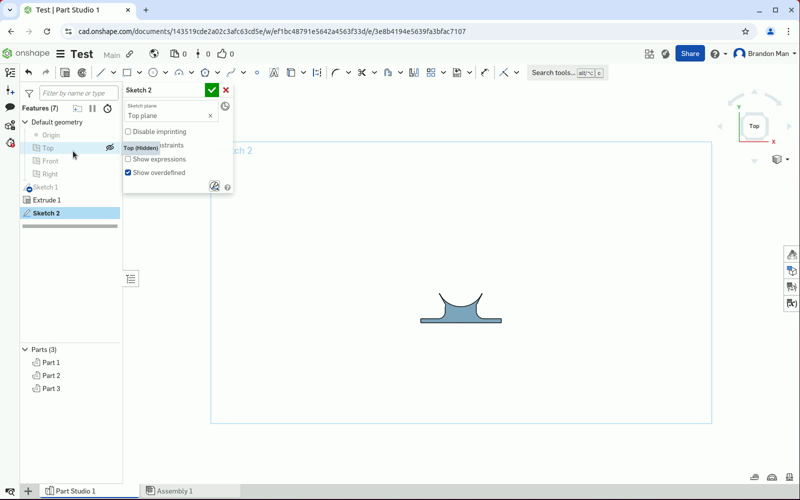
mouse_move(73, 352)
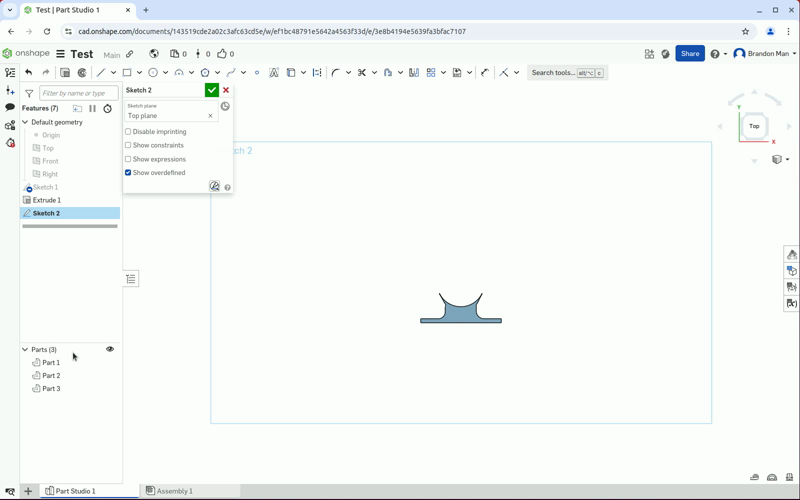
key(y)
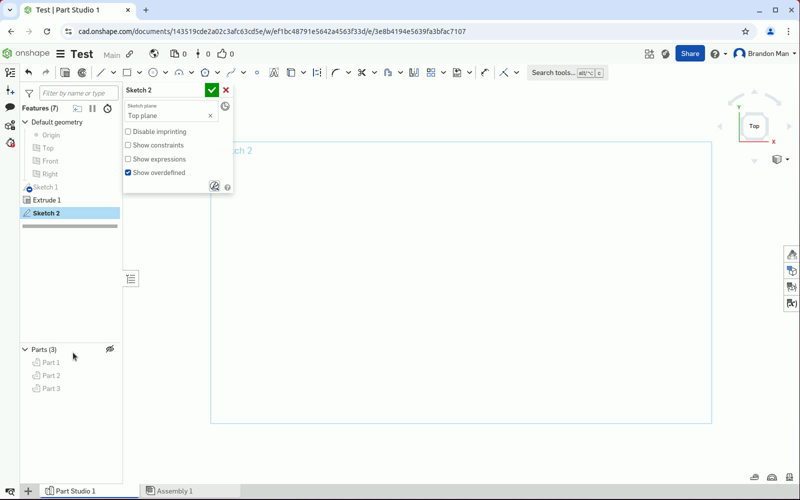
key(c)
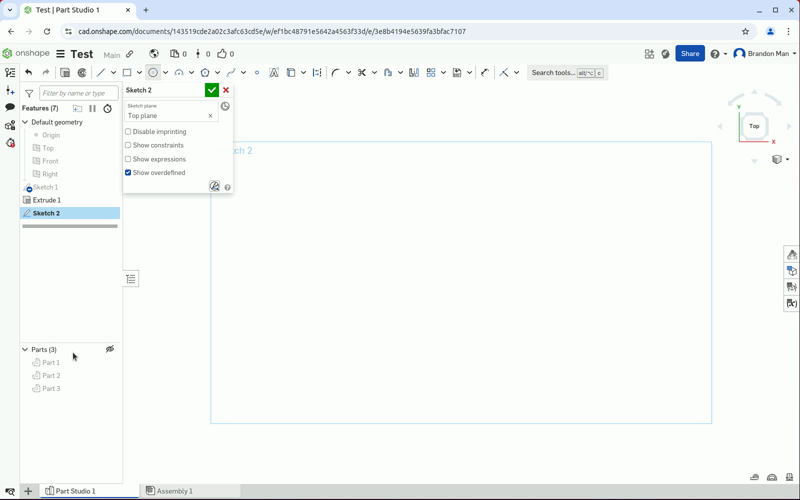
key_down(shift)
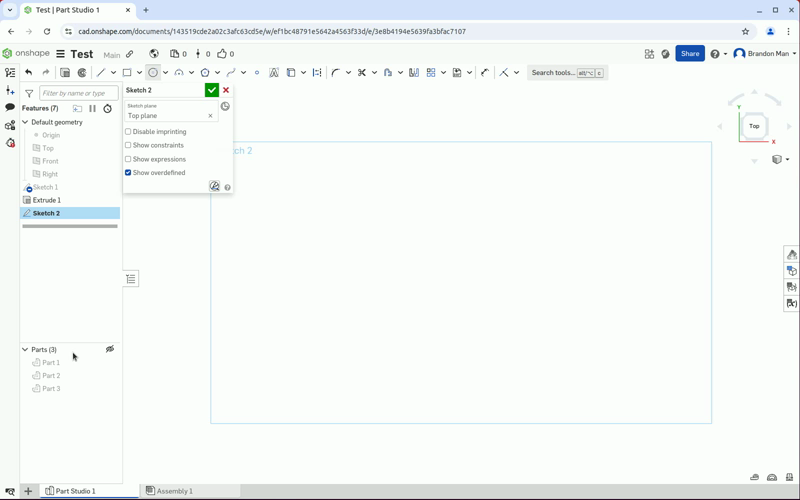
mouse_move(461, 282)
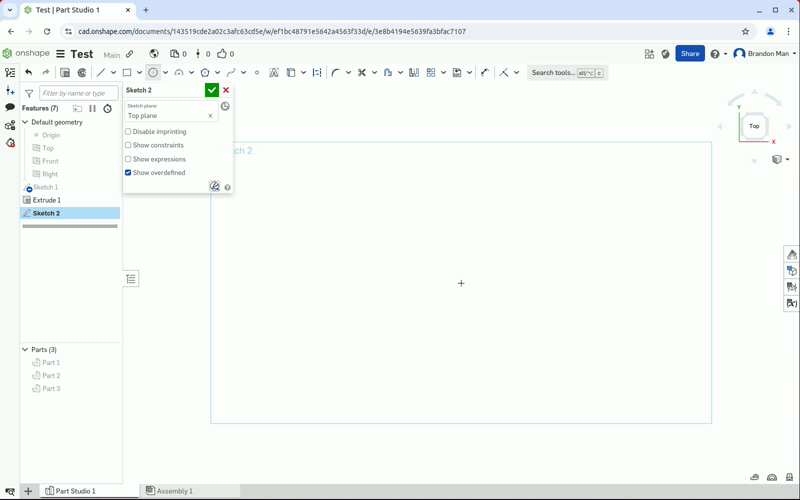
click(461, 282)
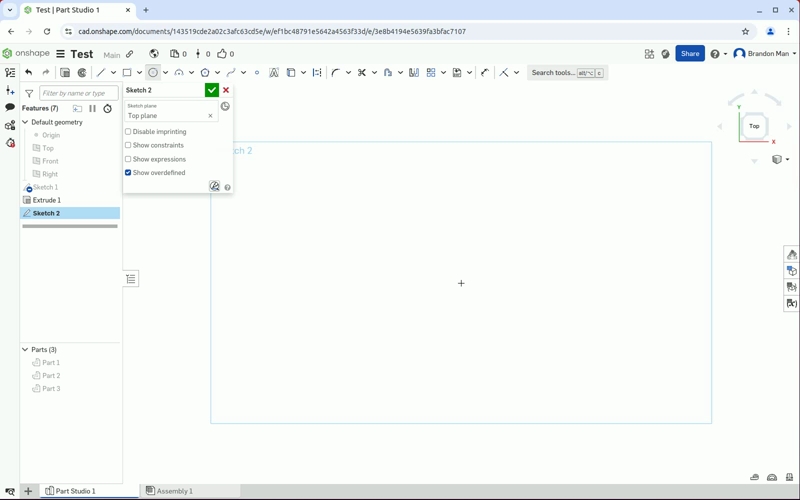
key_up(shift)
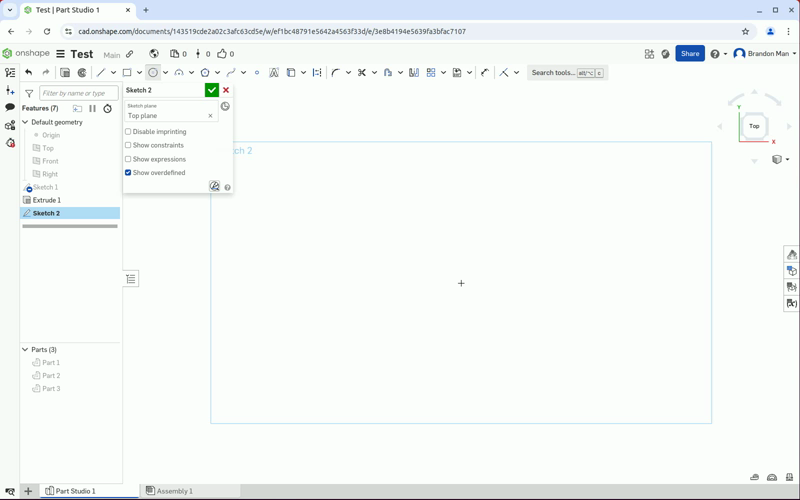
mouse_move(485, 282)
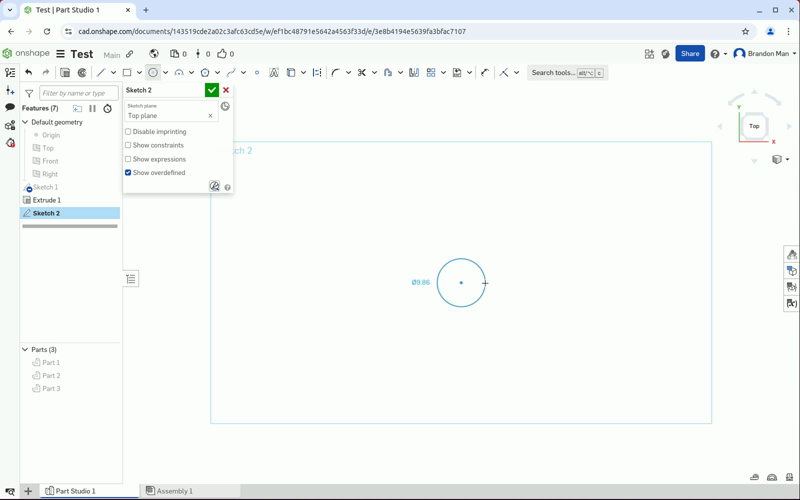
click(485, 282)
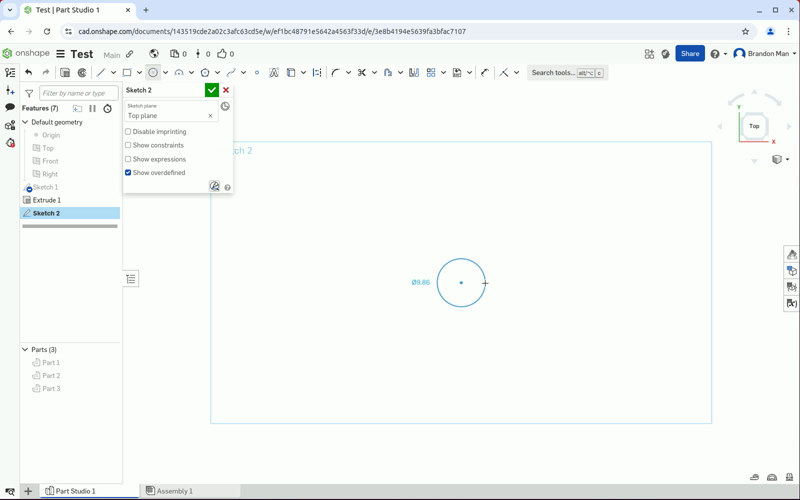
key(esc)
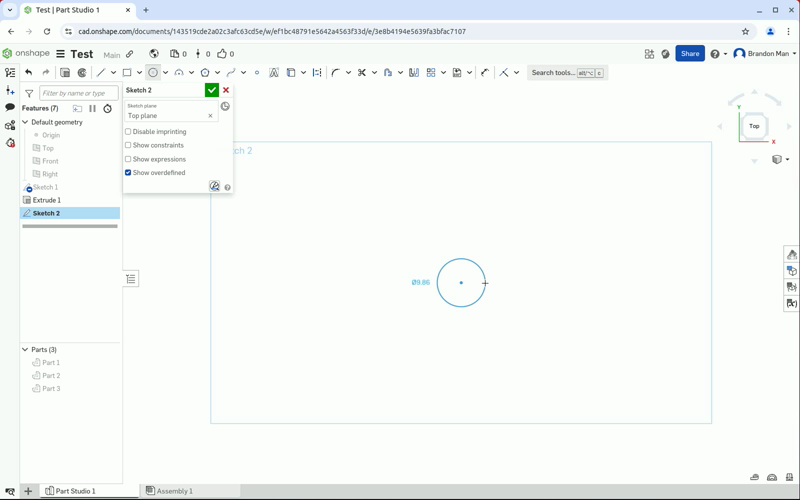
key(c)
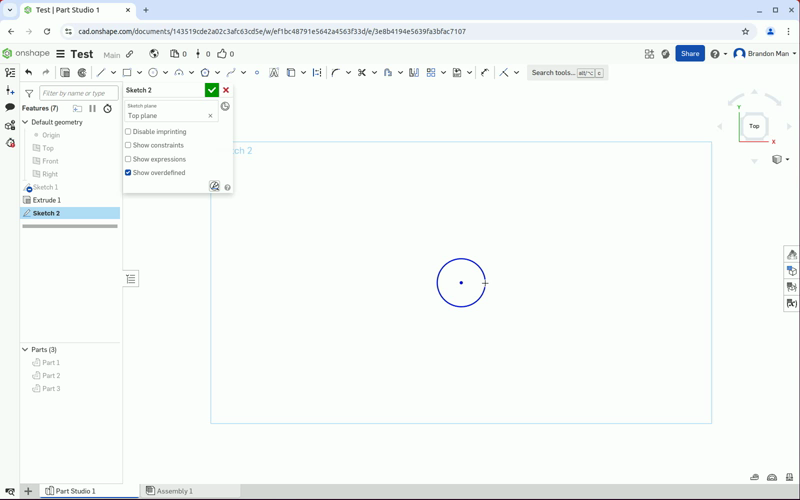
key_down(shift)
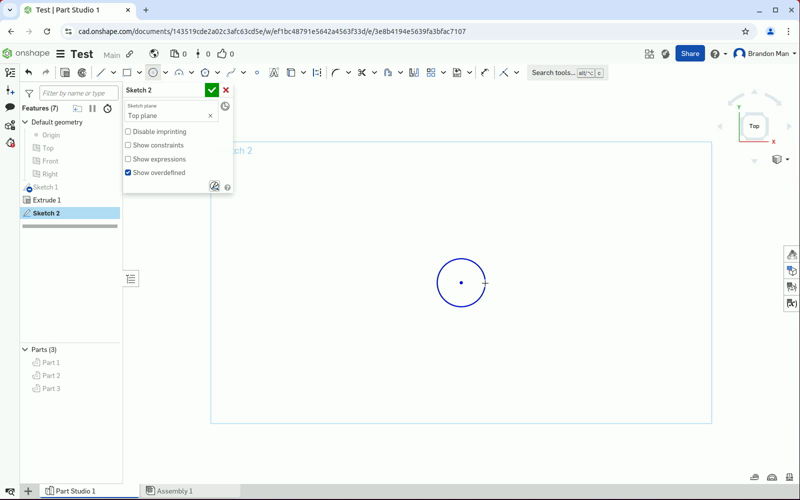
mouse_move(461, 282)
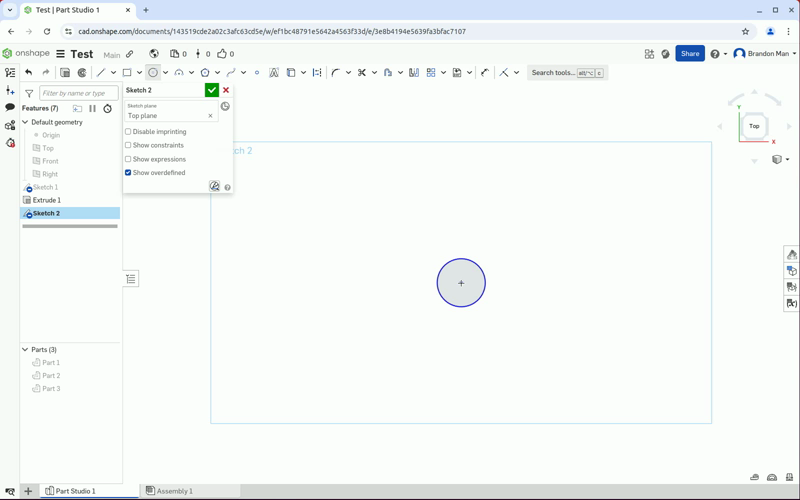
click(461, 282)
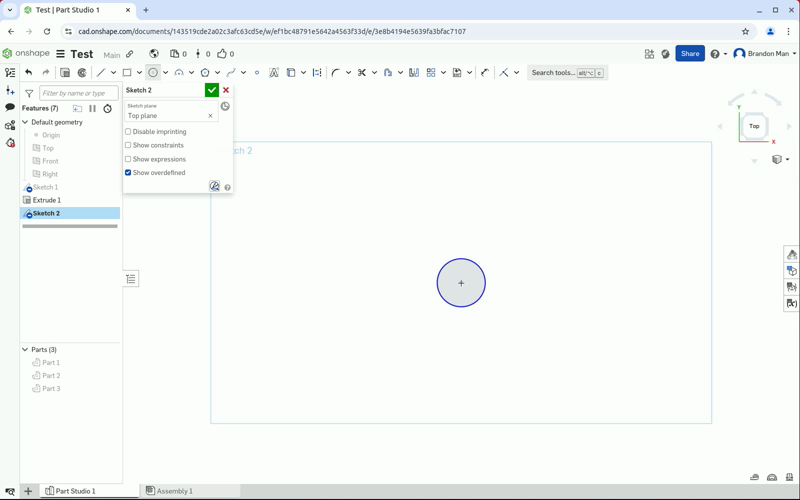
key_up(shift)
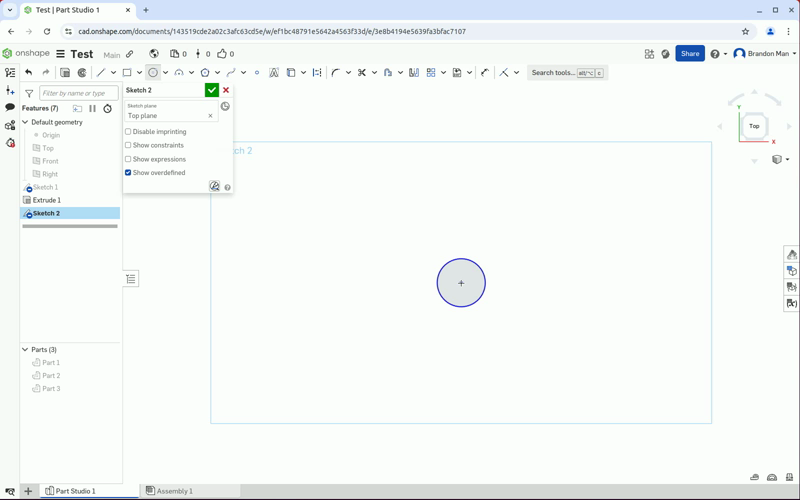
mouse_move(475, 282)
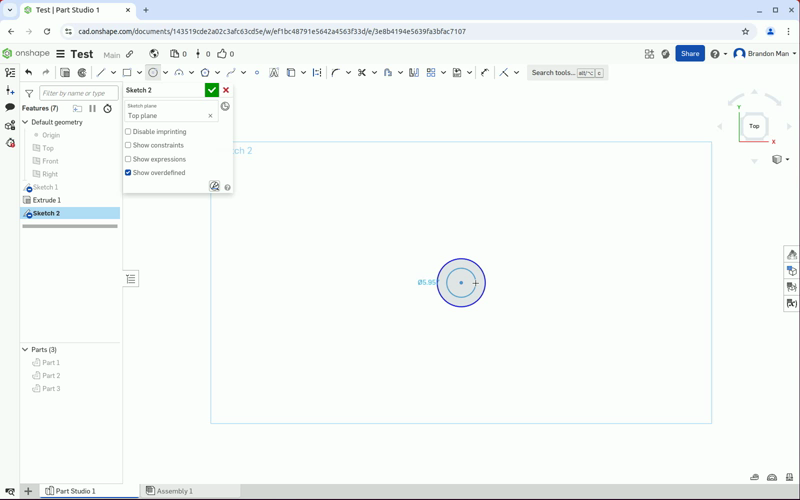
click(475, 282)
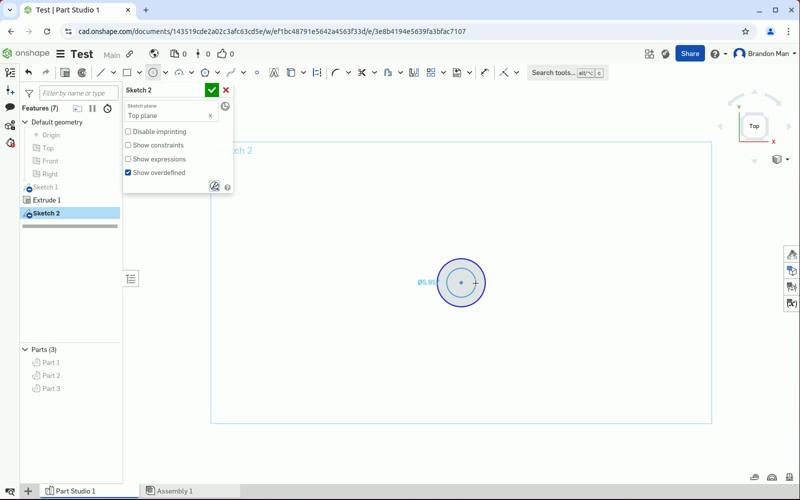
key(esc)
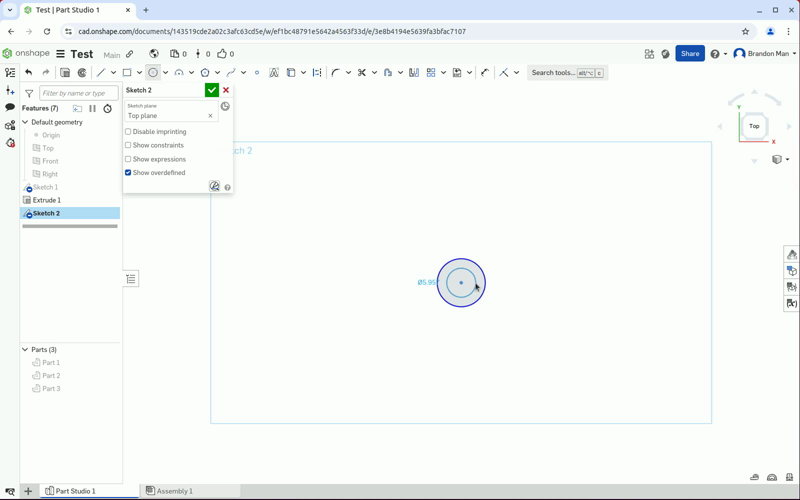
mouse_move(481, 285)
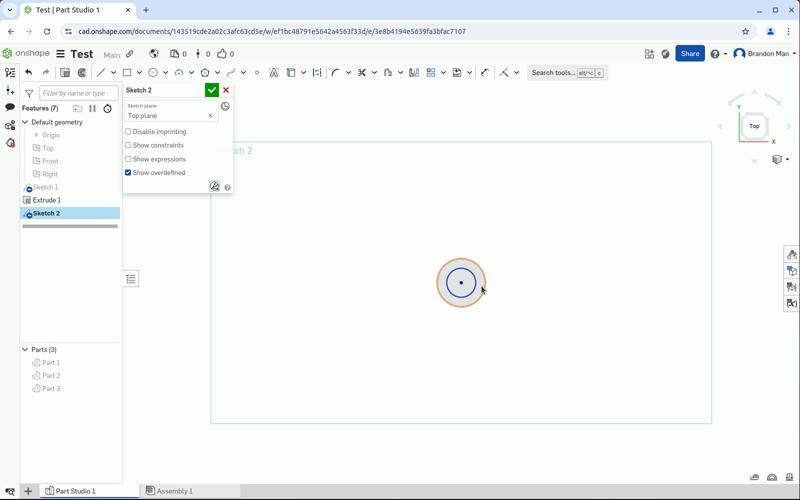
scroll(6)
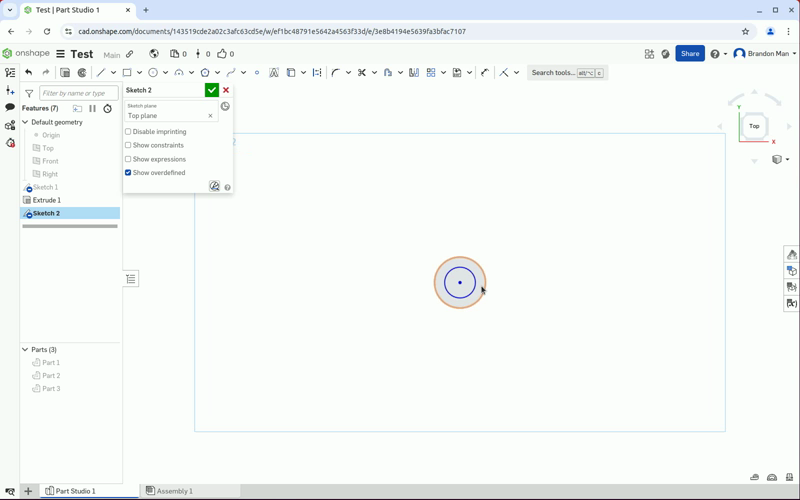
scroll(6)
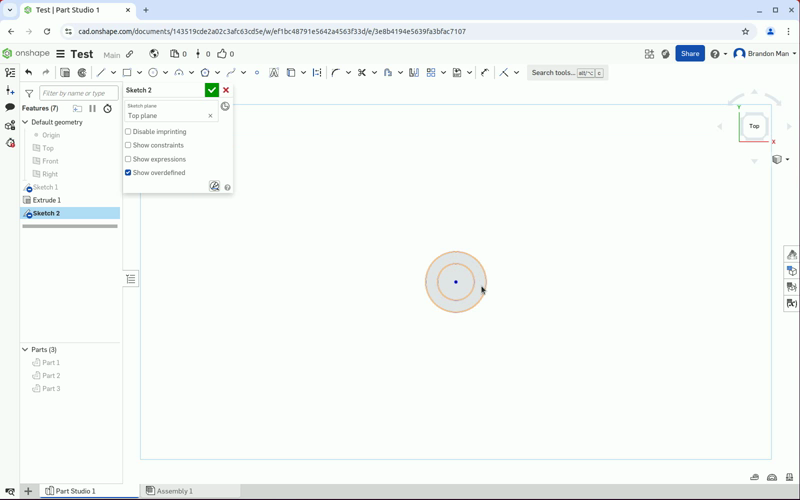
scroll(6)
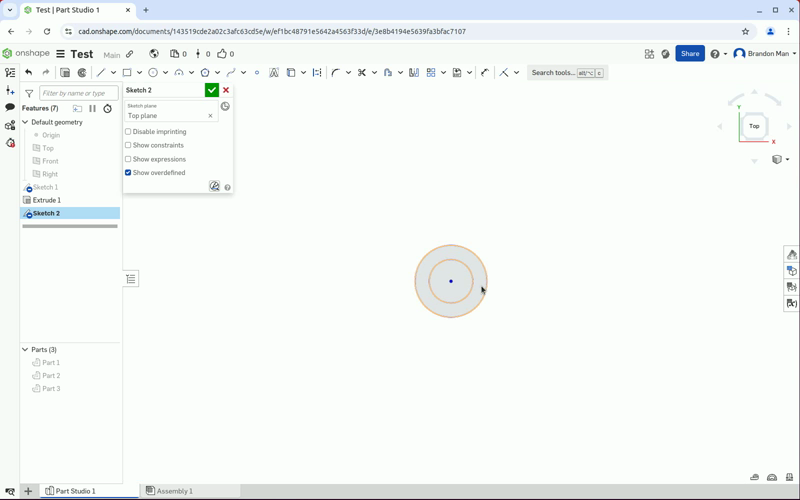
scroll(6)
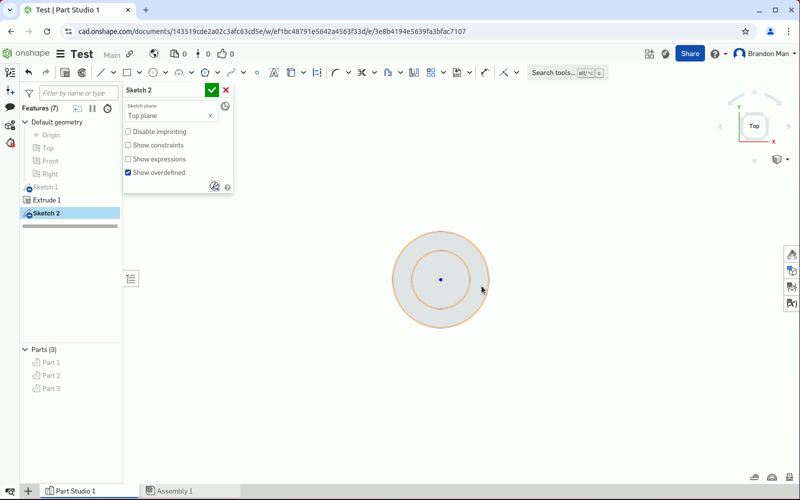
scroll(6)
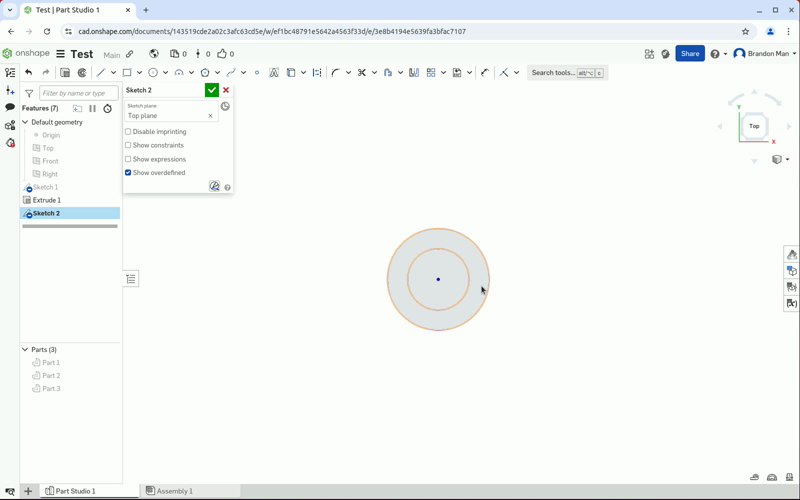
scroll(6)
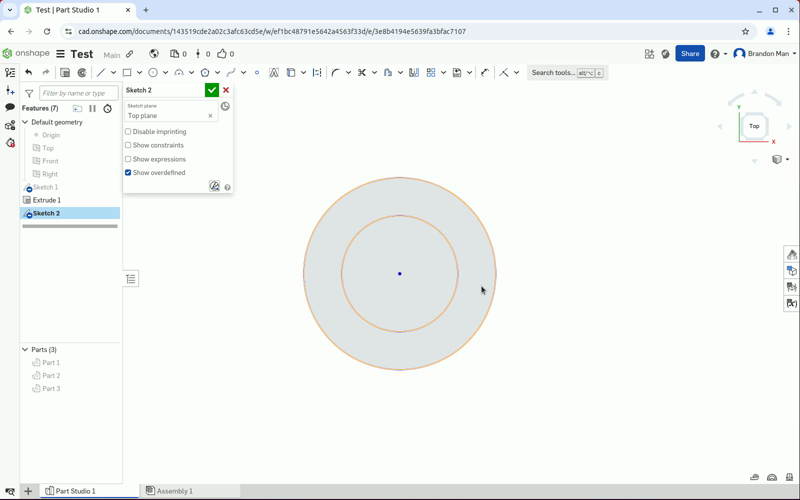
scroll(6)
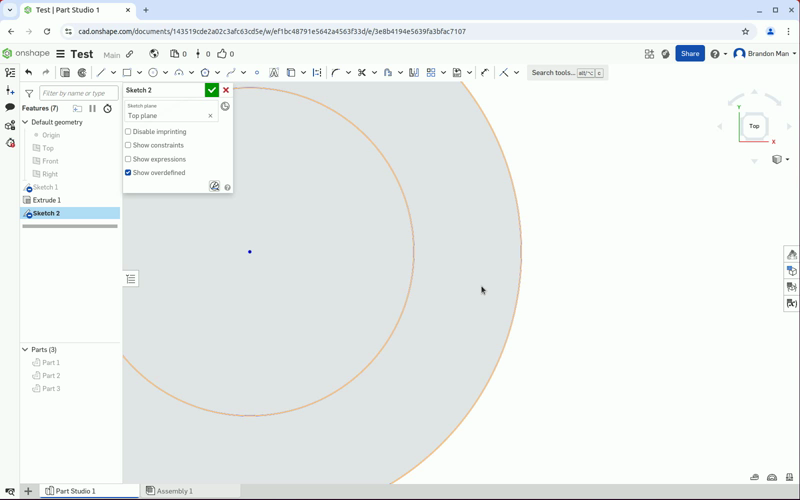
click(481, 285)
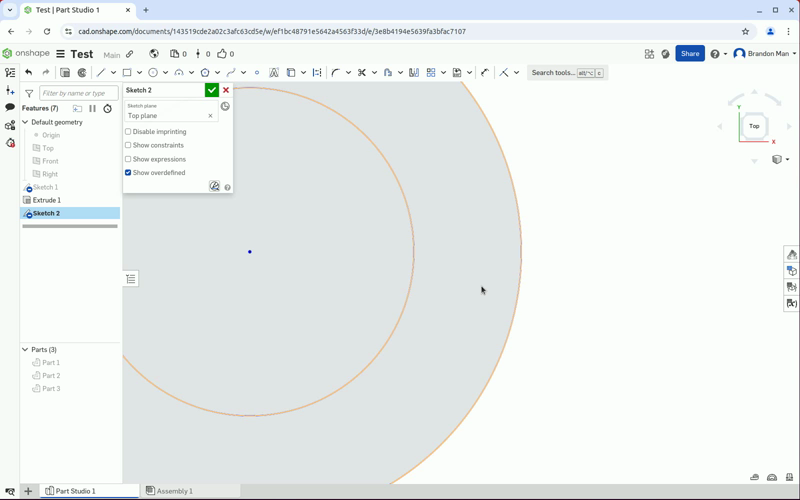
scroll(-6)
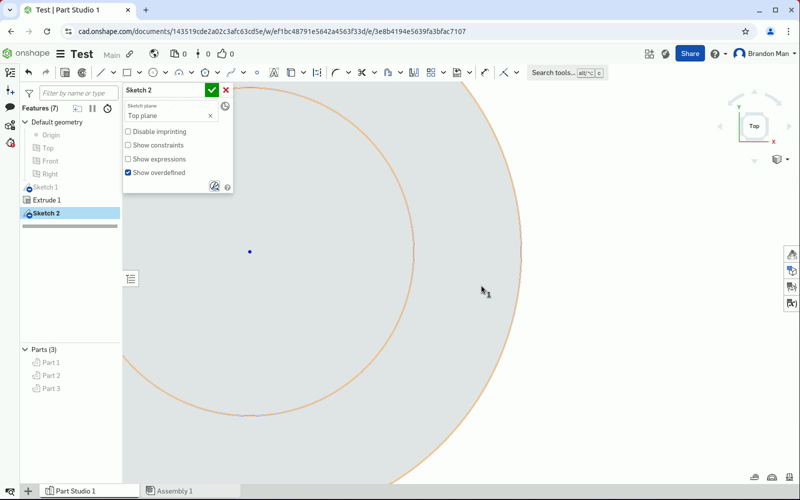
scroll(-6)
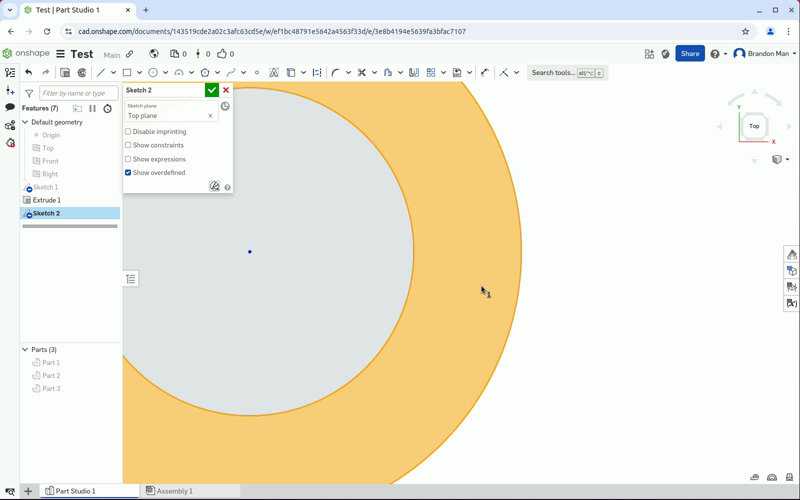
scroll(-6)
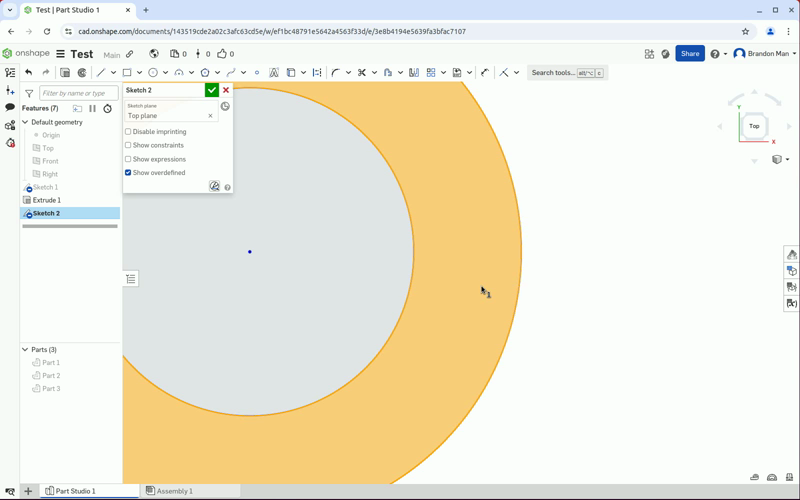
scroll(-6)
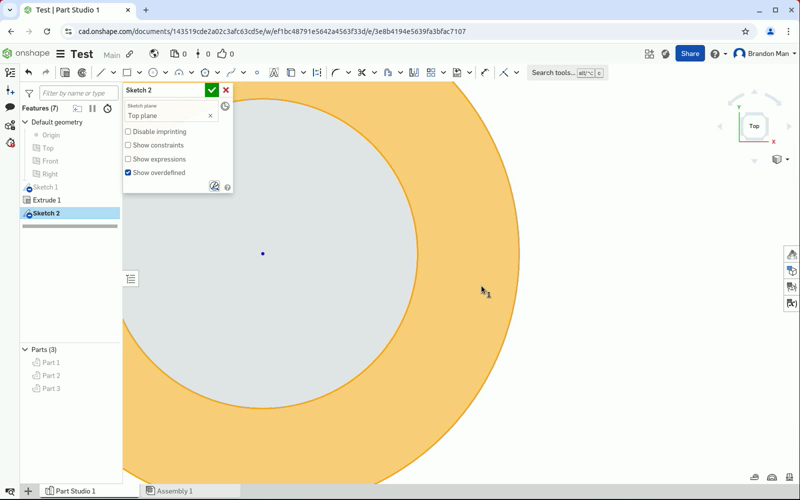
scroll(-6)
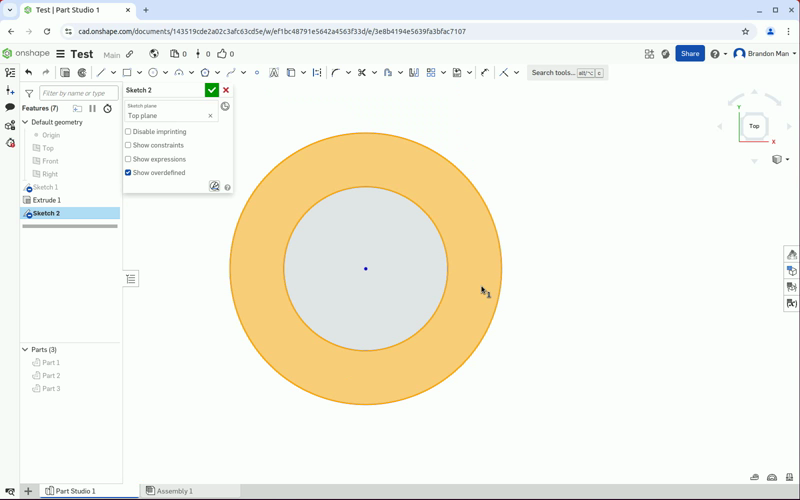
scroll(-6)
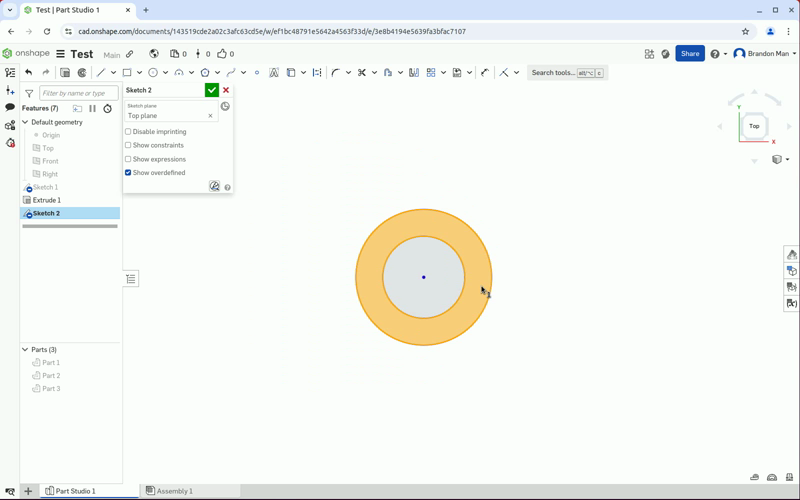
scroll(-6)
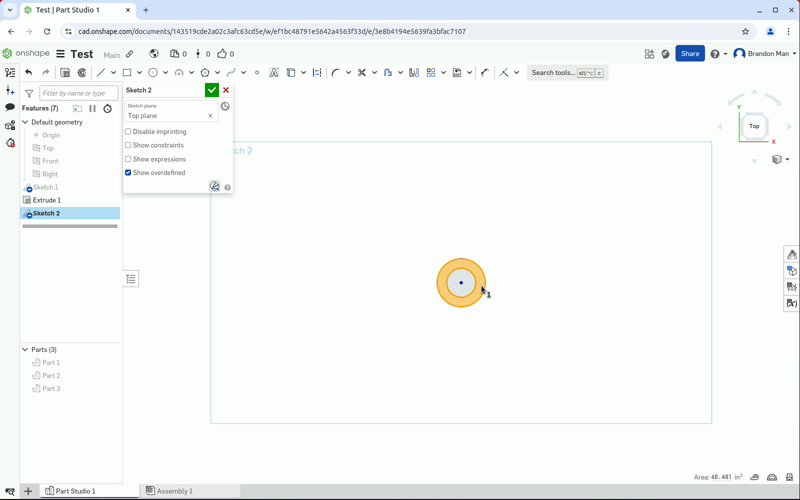
mouse_move(73, 352)
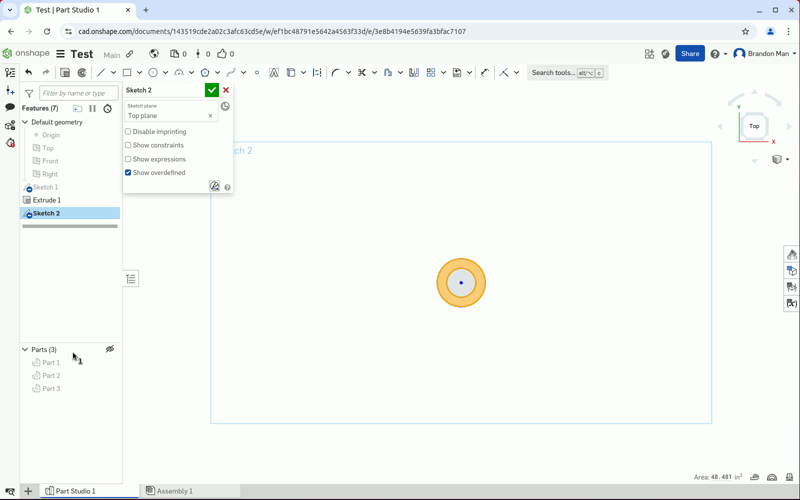
key(shift+y)
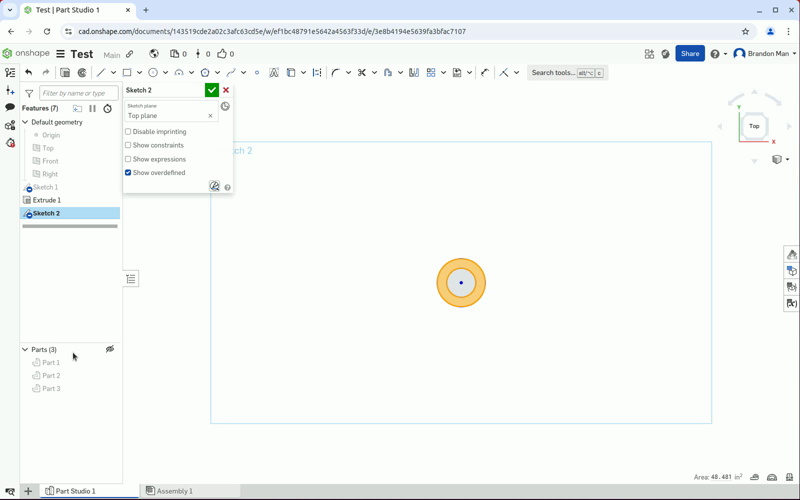
key(shift+e)
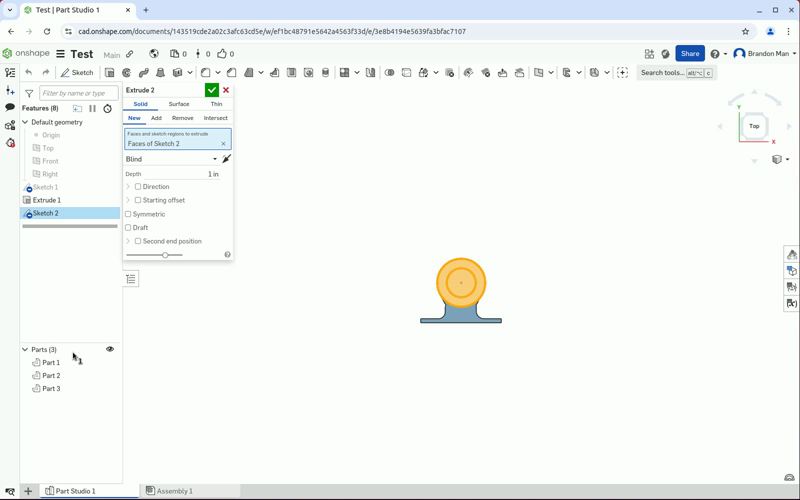
mouse_move(143, 106)
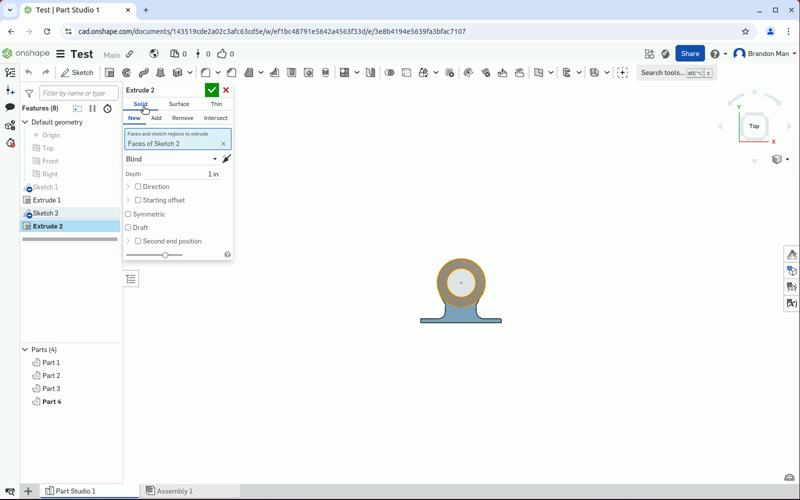
click(143, 106)
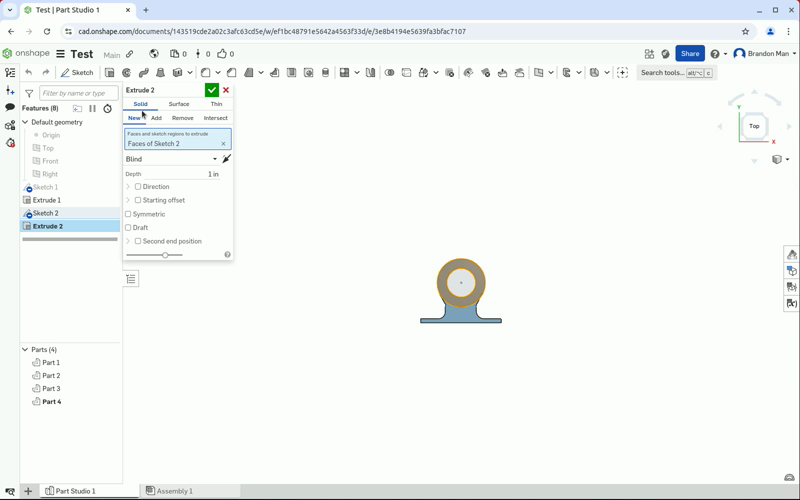
mouse_move(137, 120)
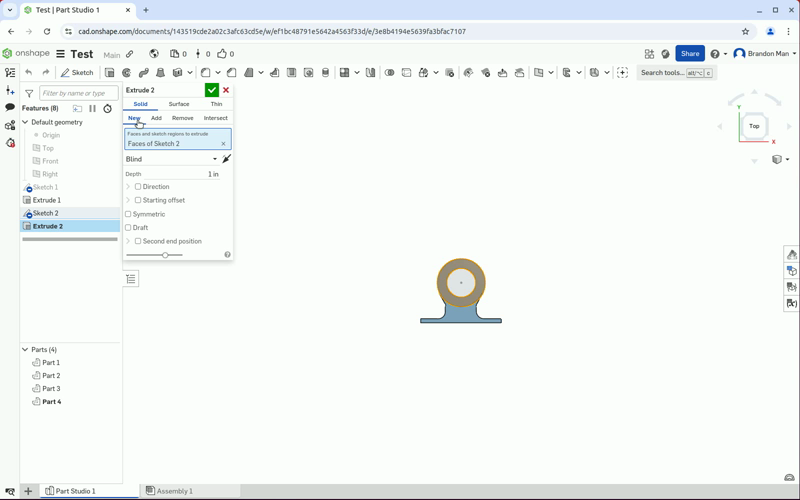
click(137, 120)
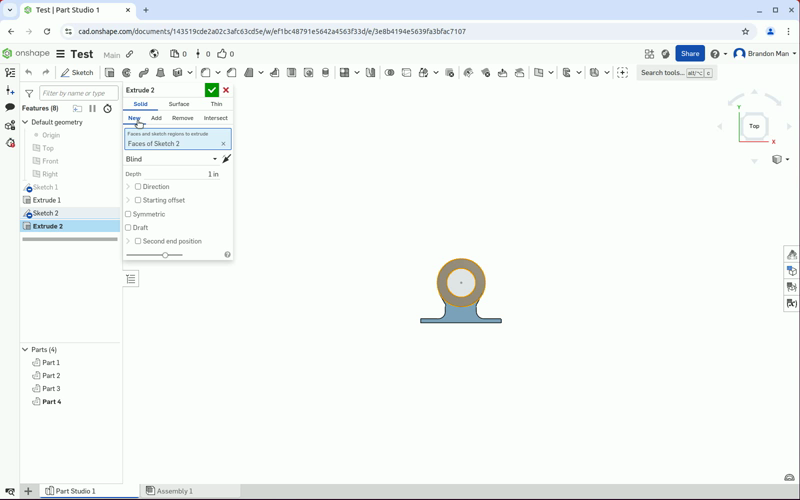
key(tab, 4)
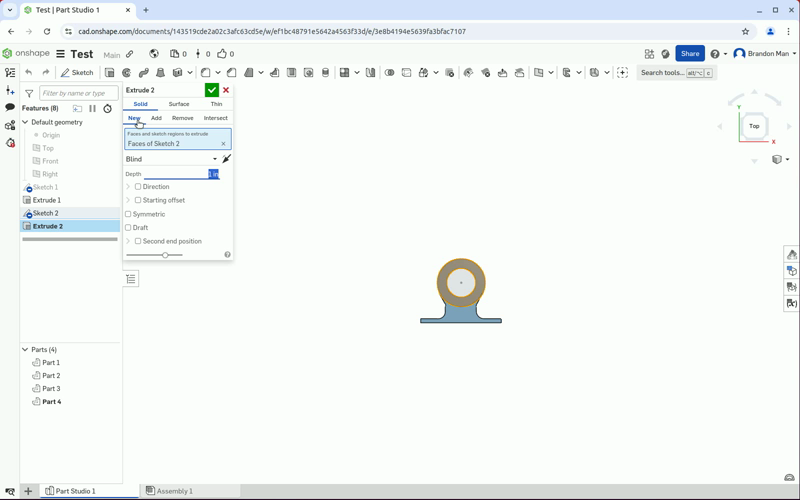
text(23.108)
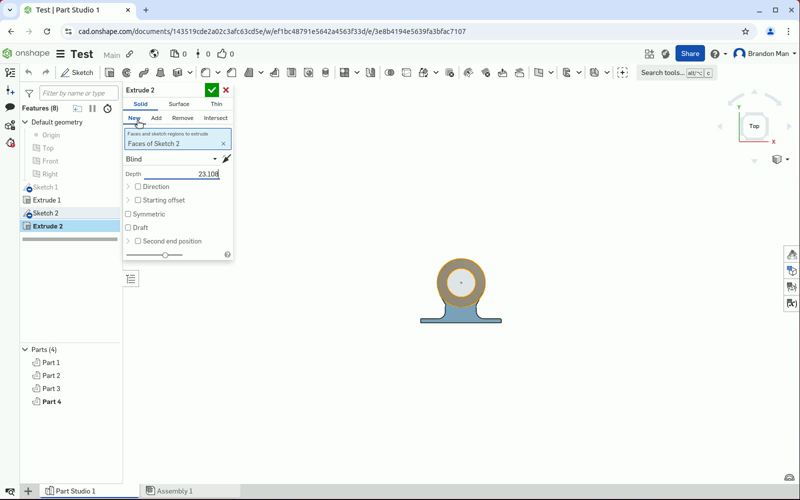
key(enter)
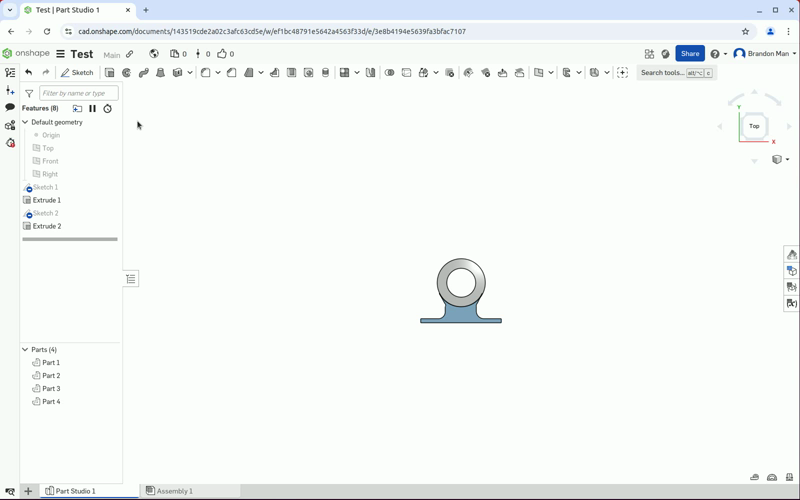
key(shift+h)
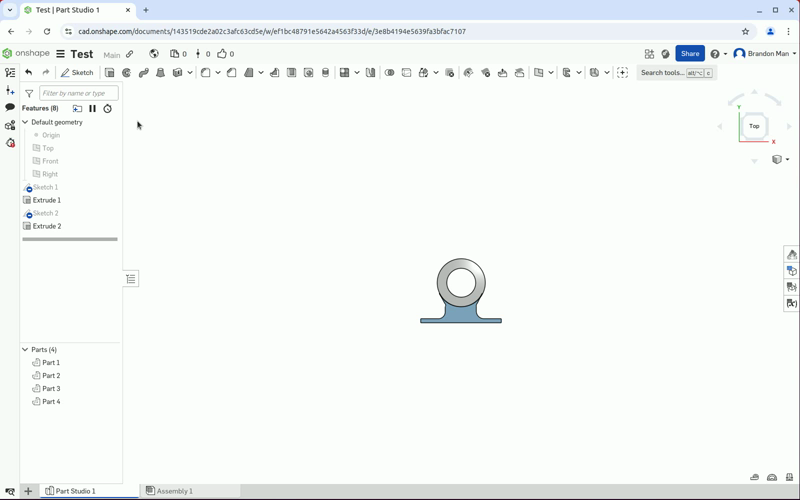
key(shift+h)
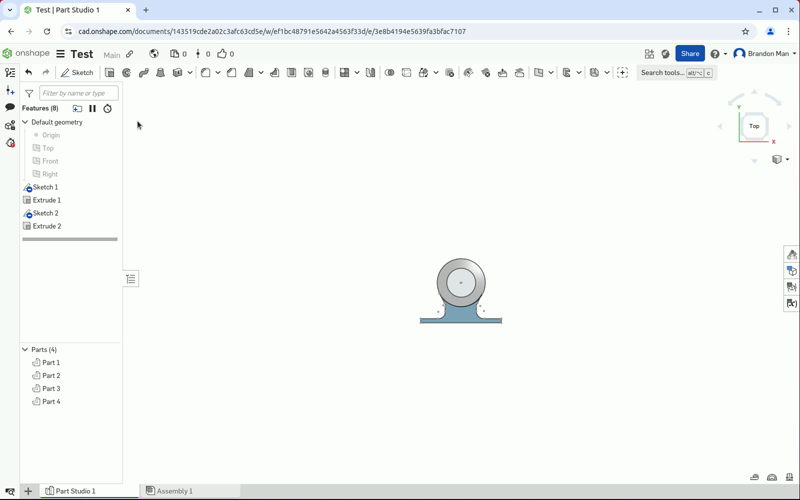
key(shift+7)
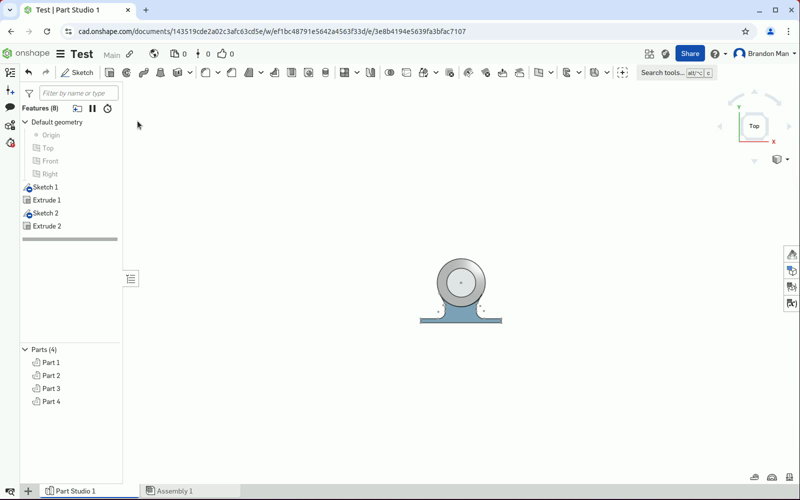
key(up, 3)
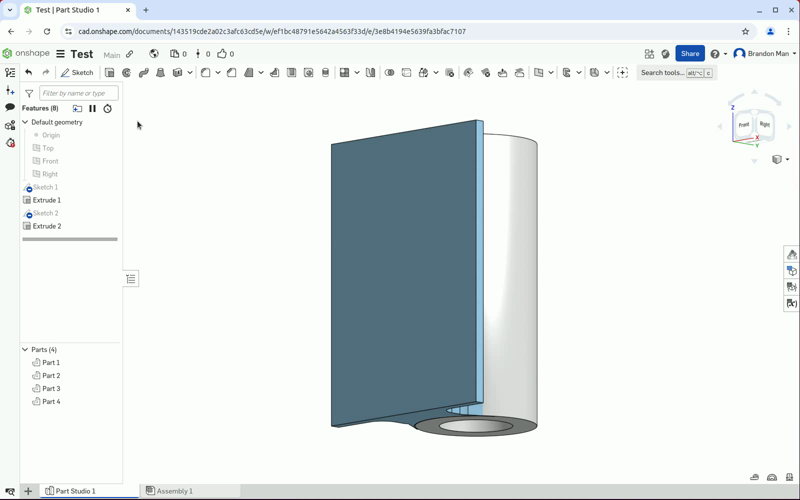
key(left, 3)
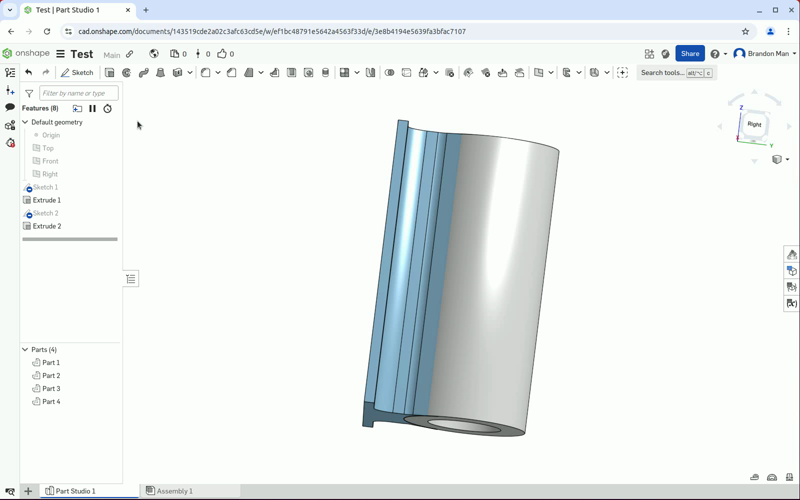
key(right, 3)
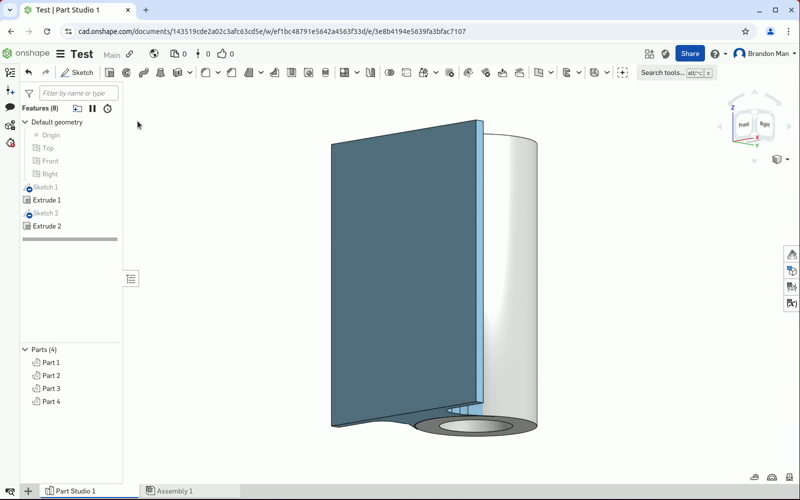
key(down, 3)
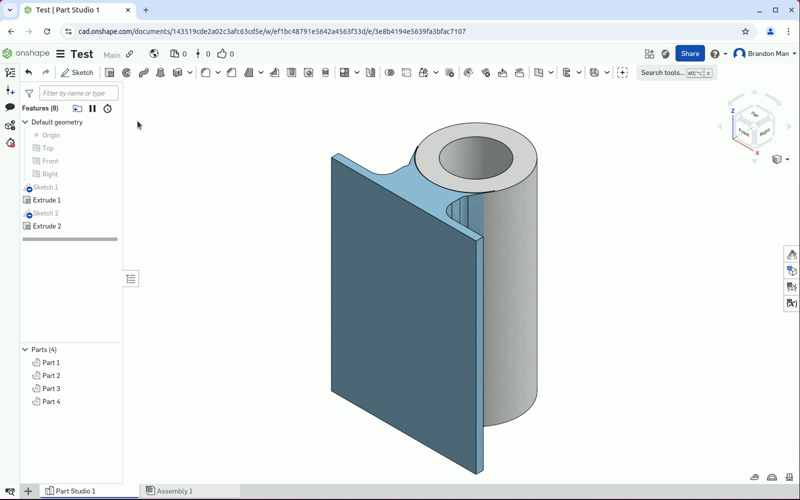
mouse_move(73, 189)
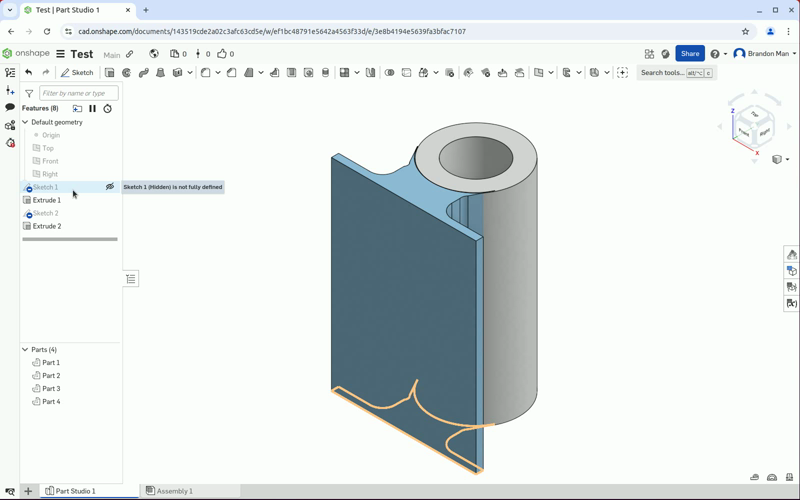
click(73, 189)